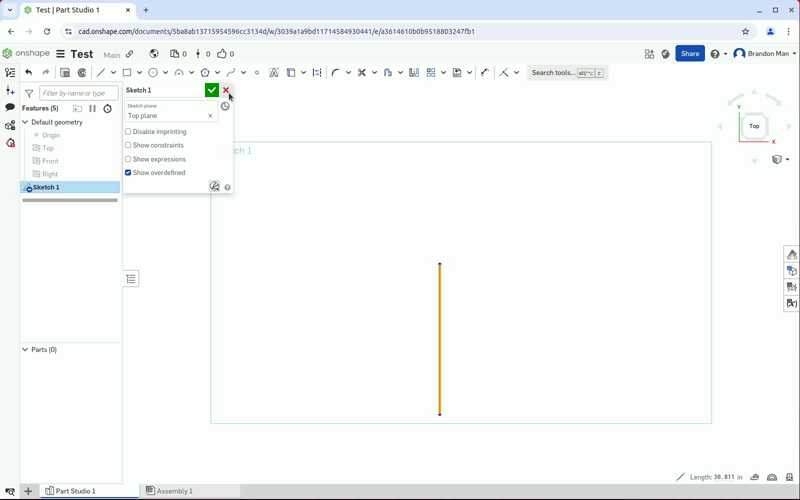
key(shift+h)
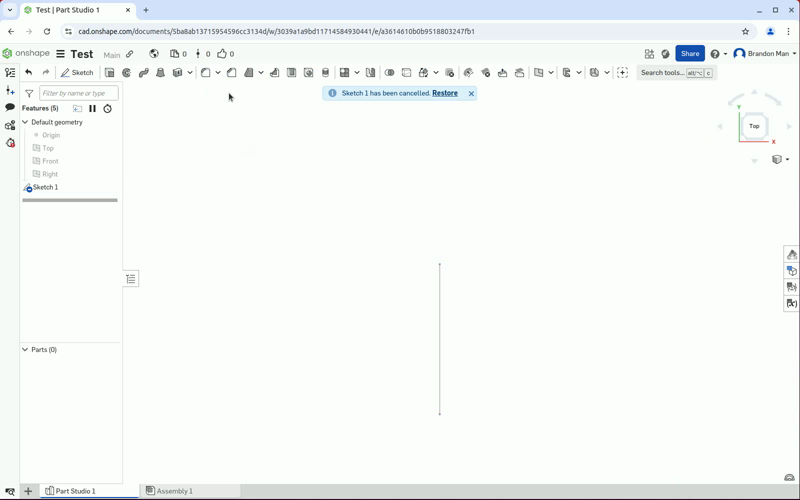
key(shift+s)
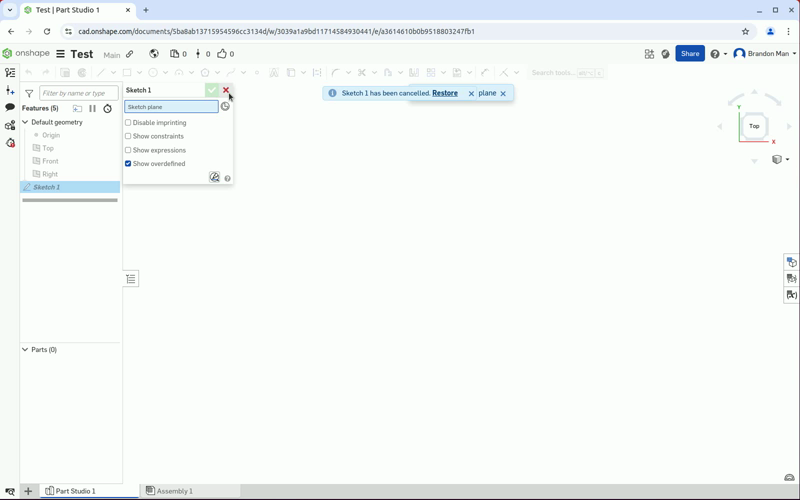
mouse_move(73, 150)
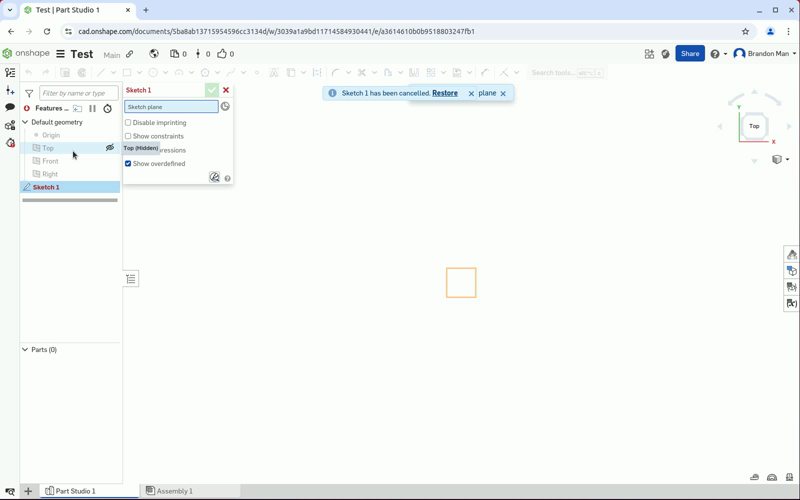
click(73, 150)
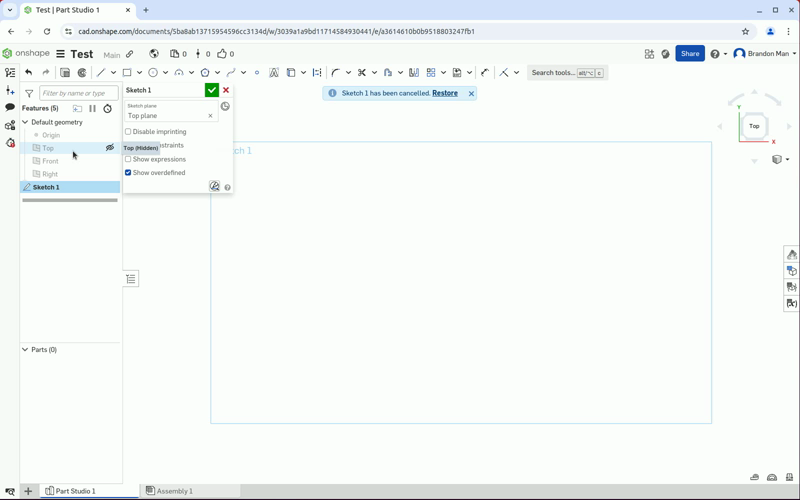
mouse_move(73, 352)
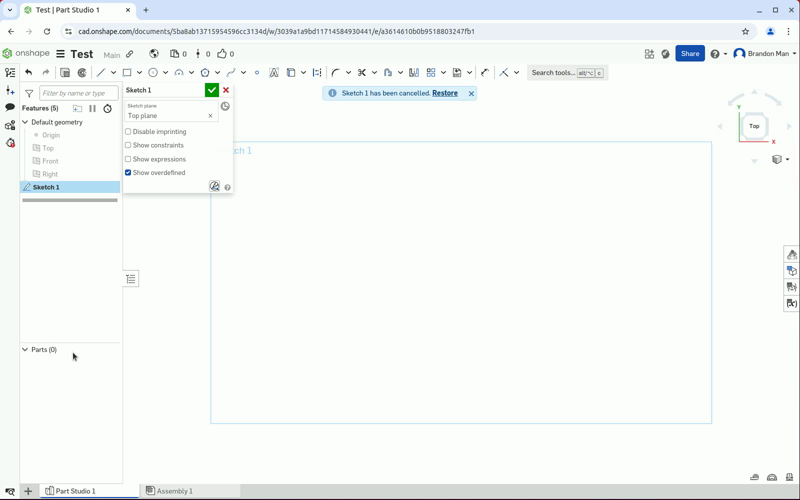
key(y)
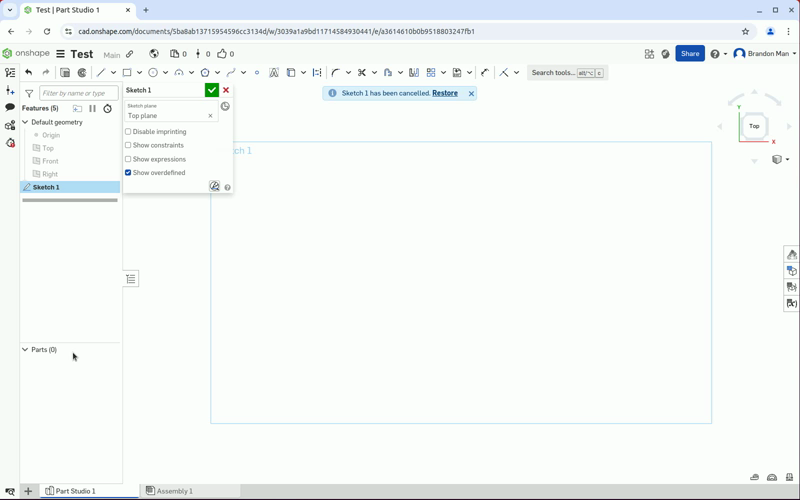
key(c)
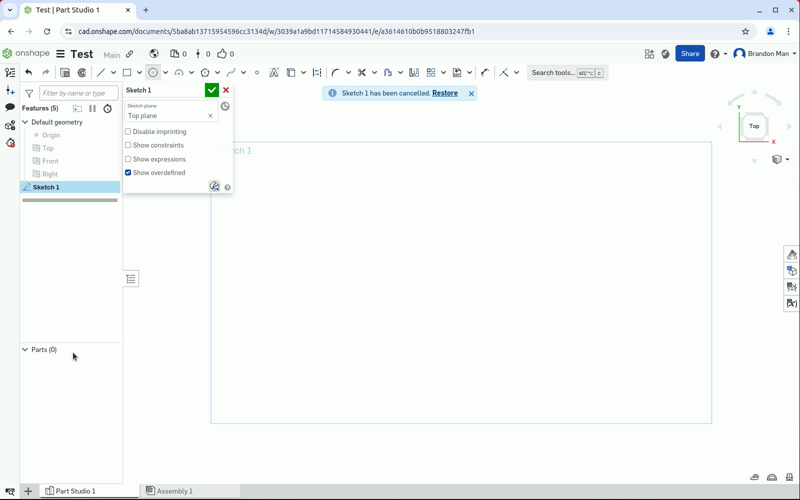
key_down(shift)
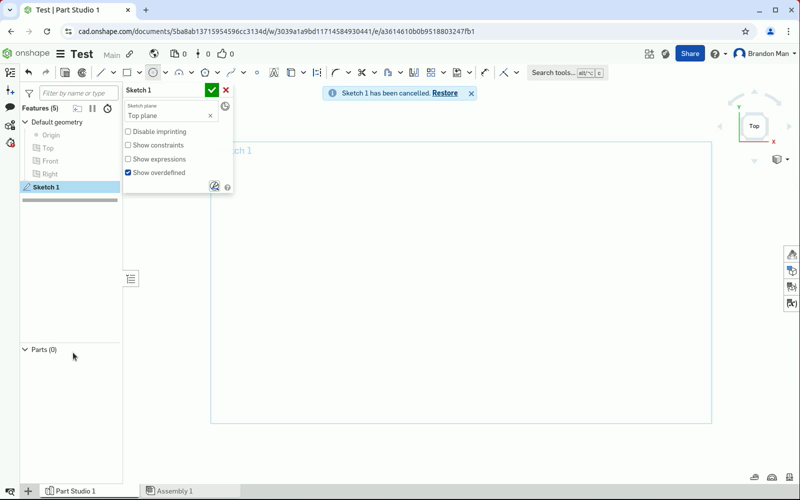
mouse_move(460, 186)
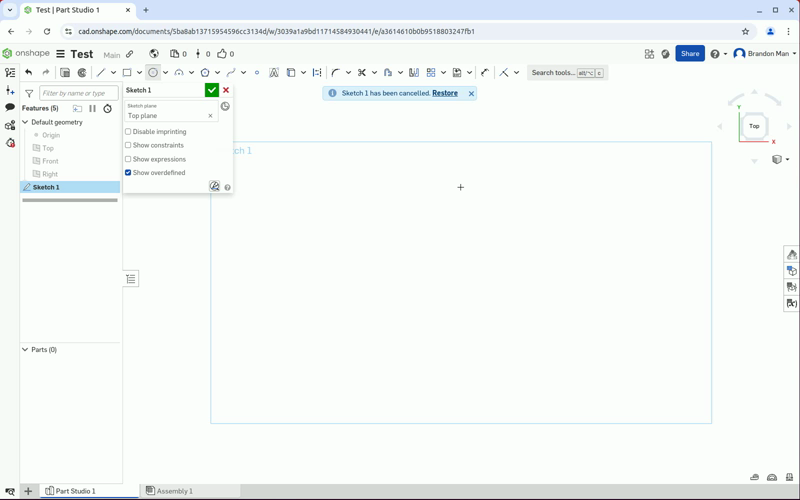
click(460, 186)
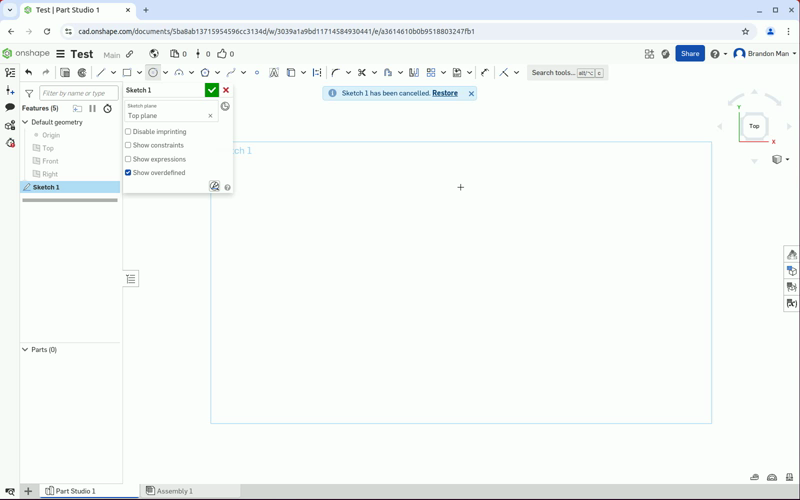
key_up(shift)
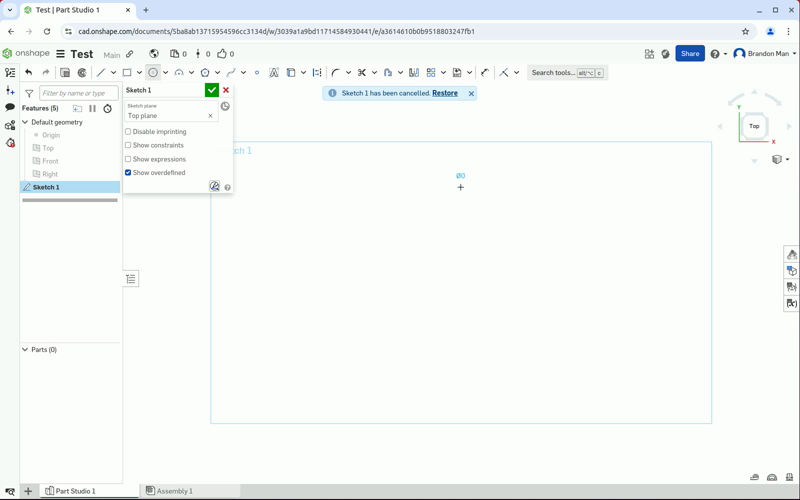
mouse_move(477, 186)
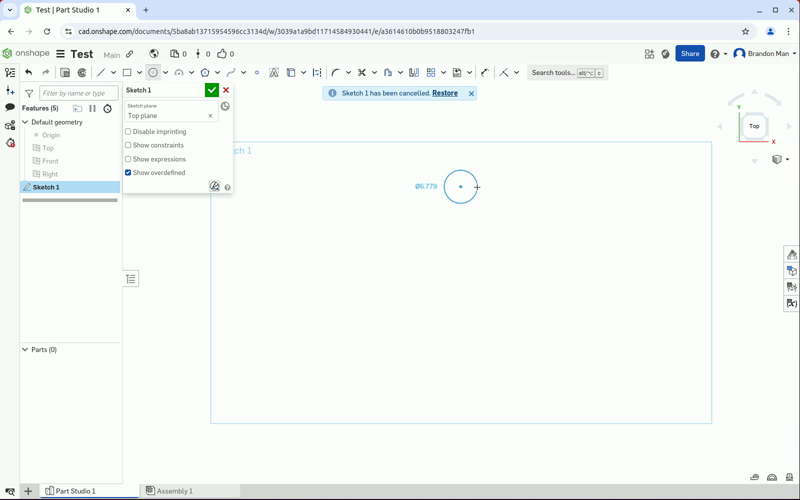
click(477, 186)
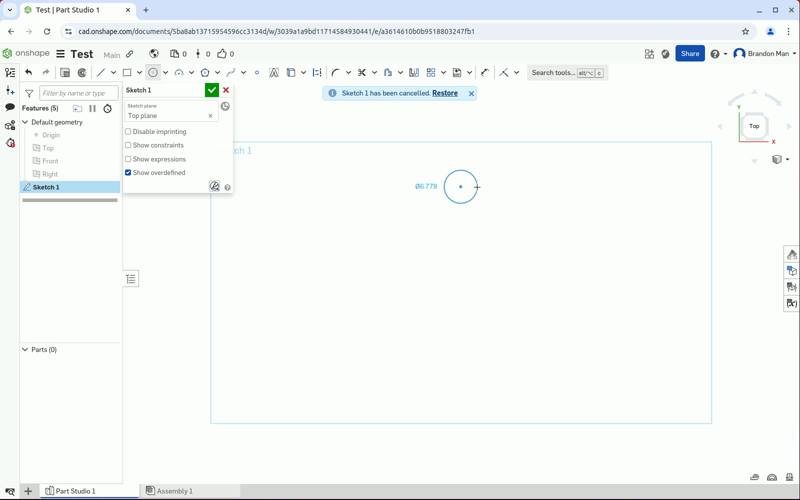
key(esc)
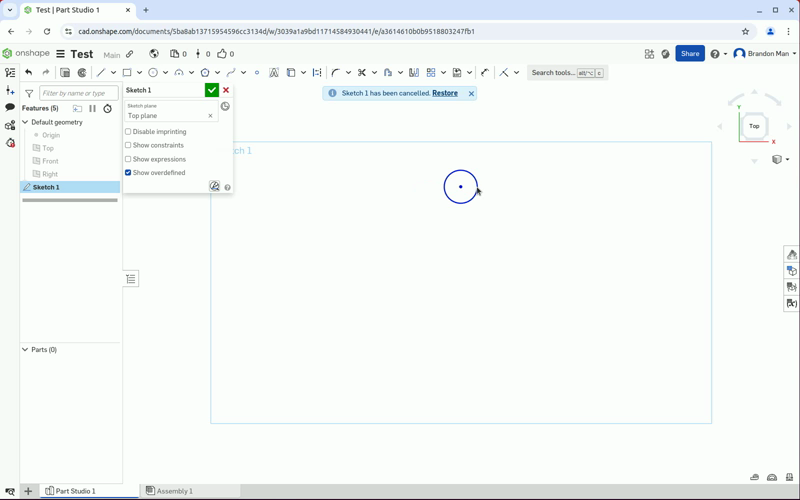
key(c)
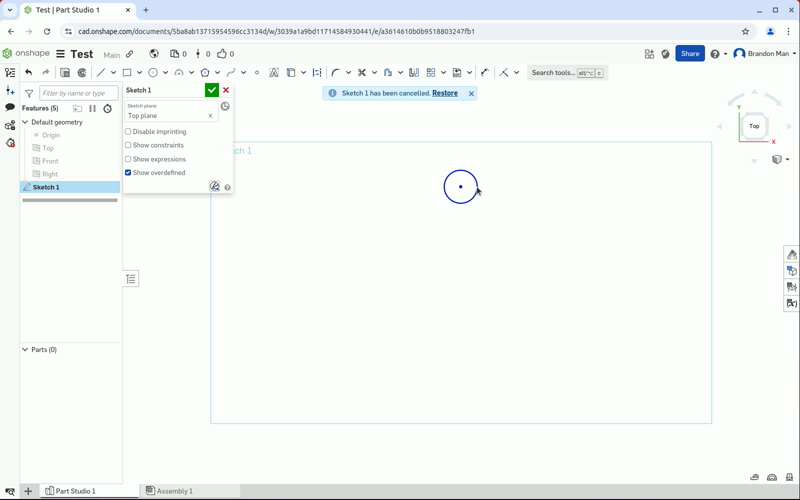
key_down(shift)
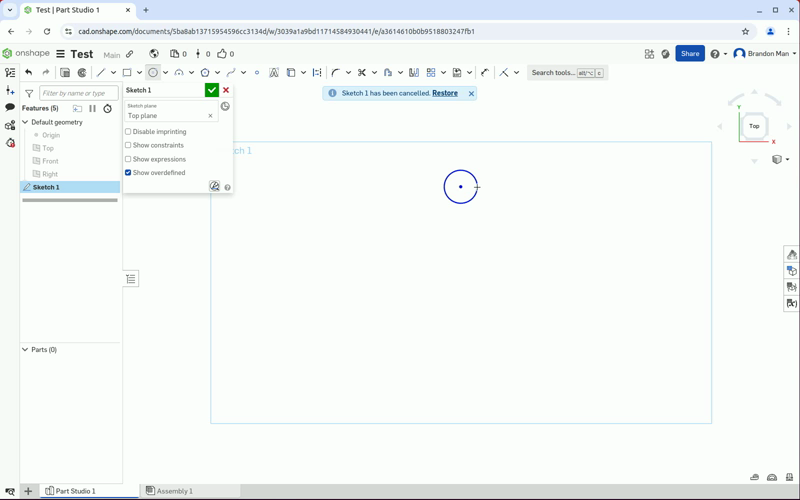
mouse_move(460, 186)
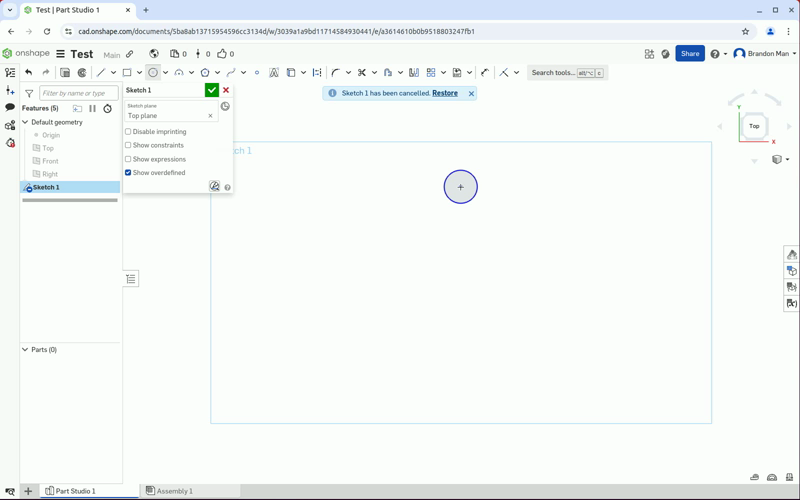
click(460, 186)
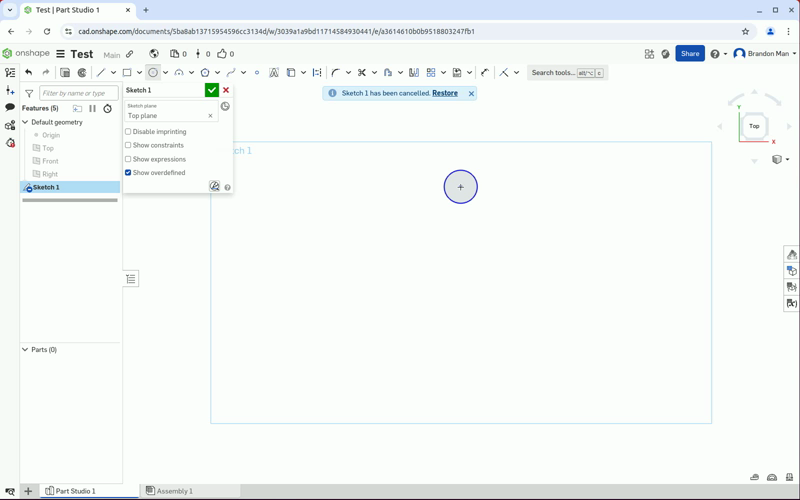
key_up(shift)
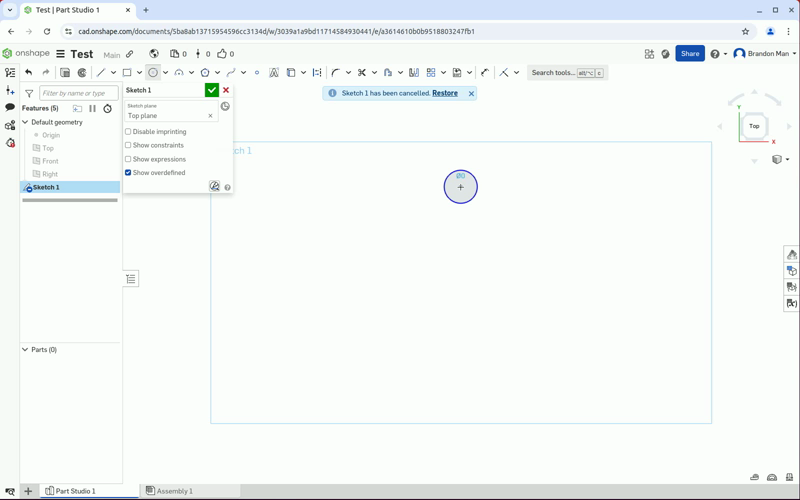
mouse_move(466, 186)
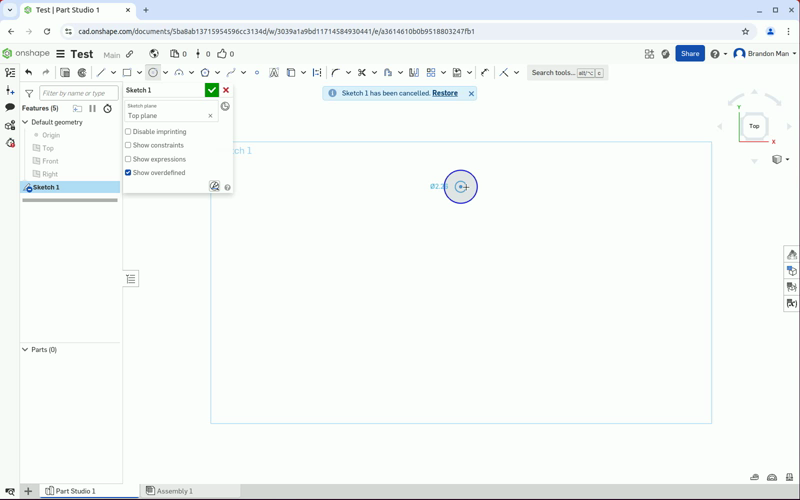
click(466, 186)
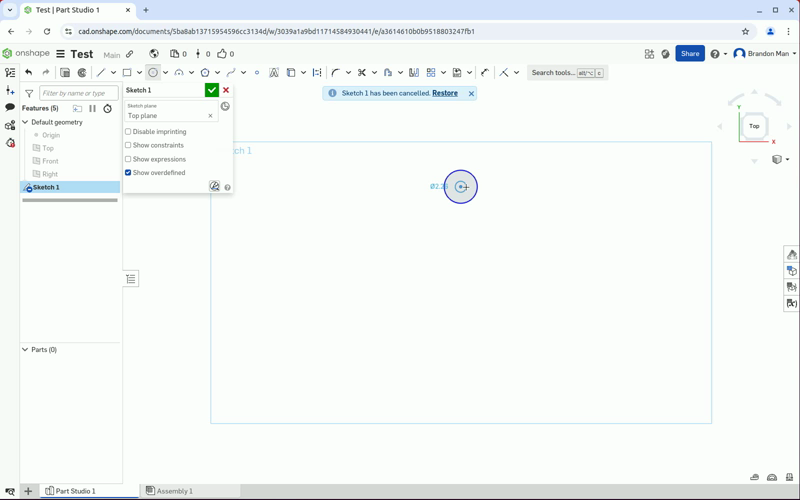
key(esc)
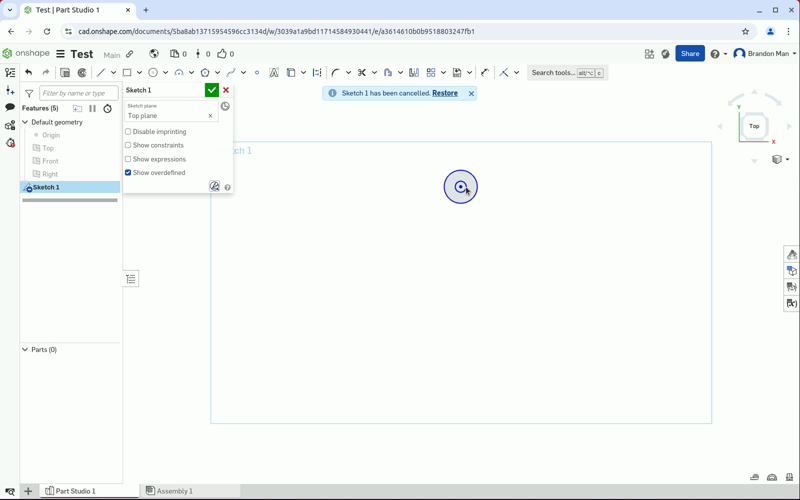
mouse_move(473, 192)
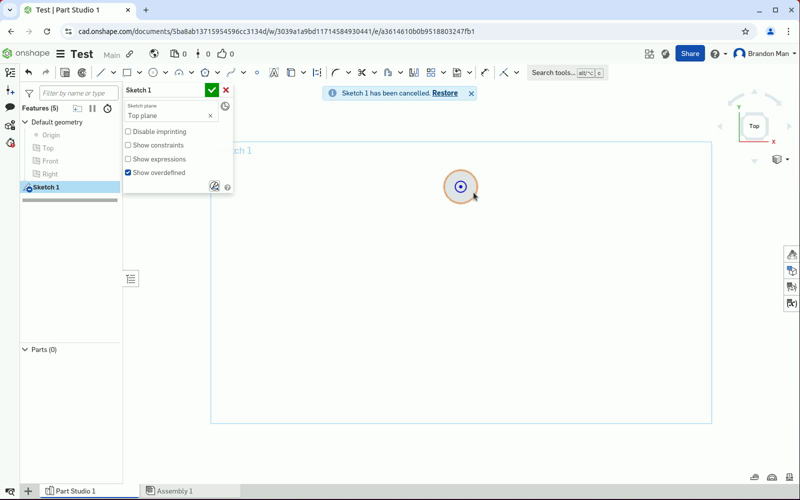
scroll(6)
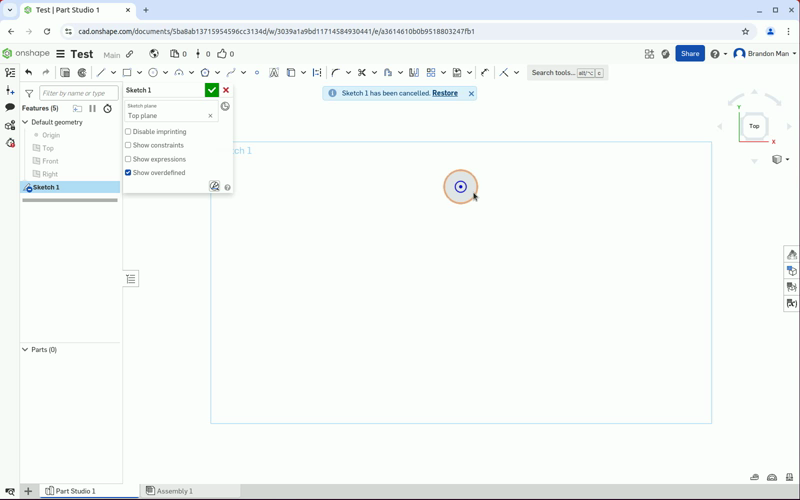
scroll(6)
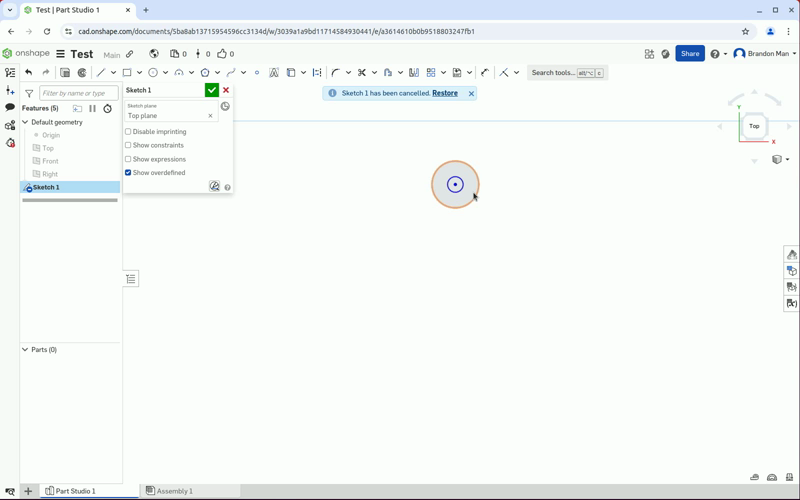
scroll(6)
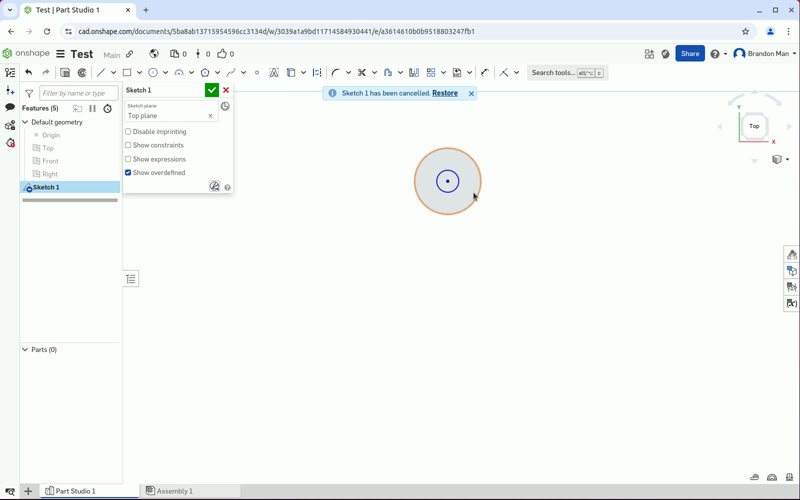
scroll(6)
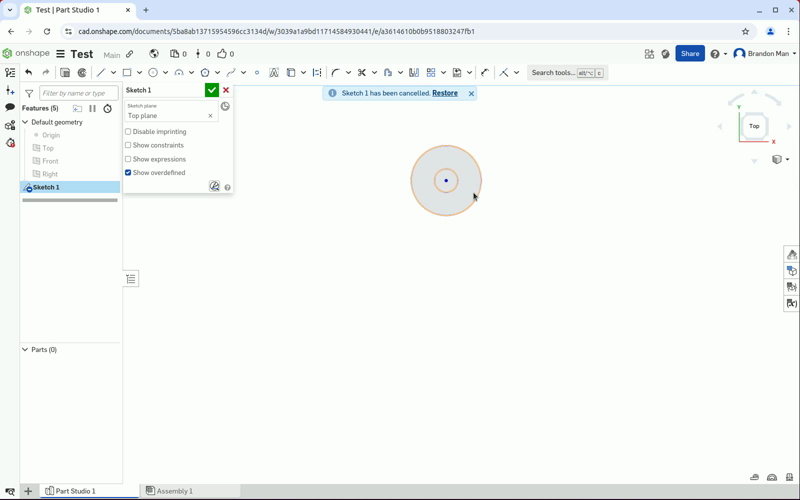
scroll(6)
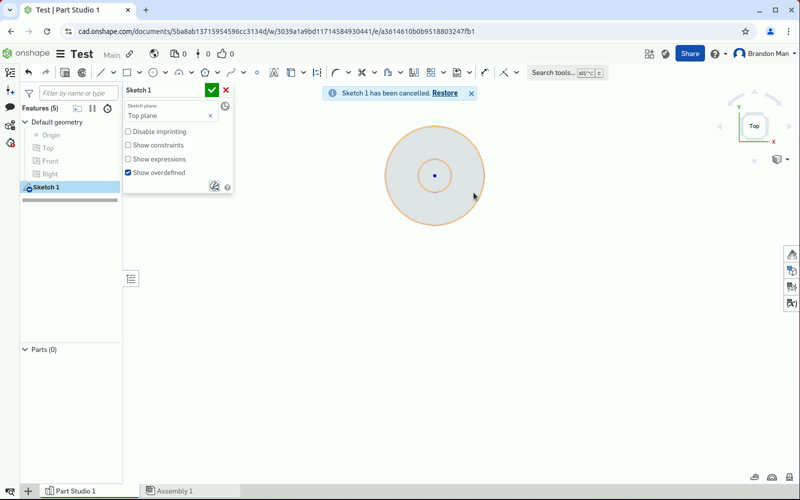
scroll(6)
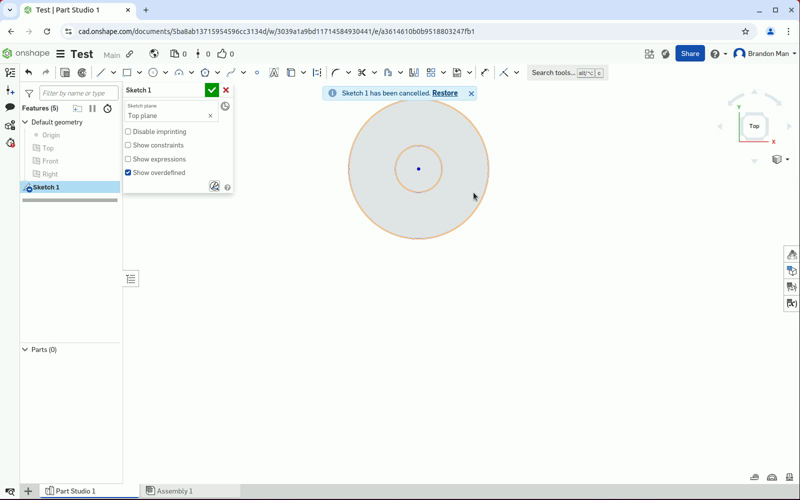
scroll(6)
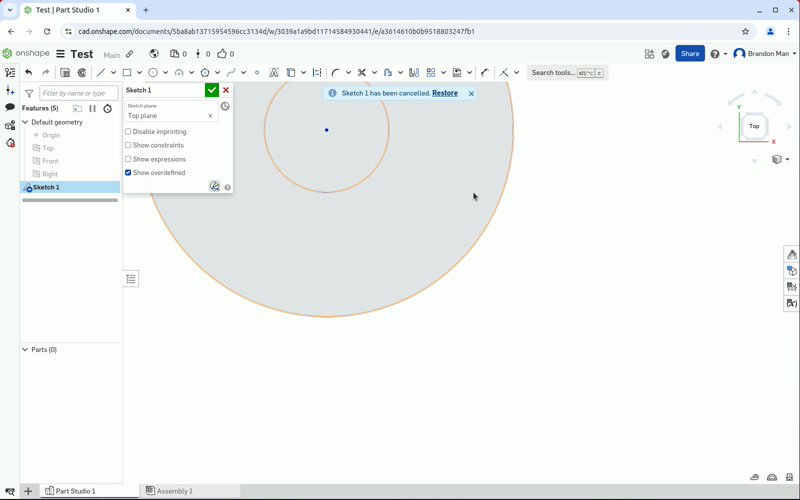
click(473, 192)
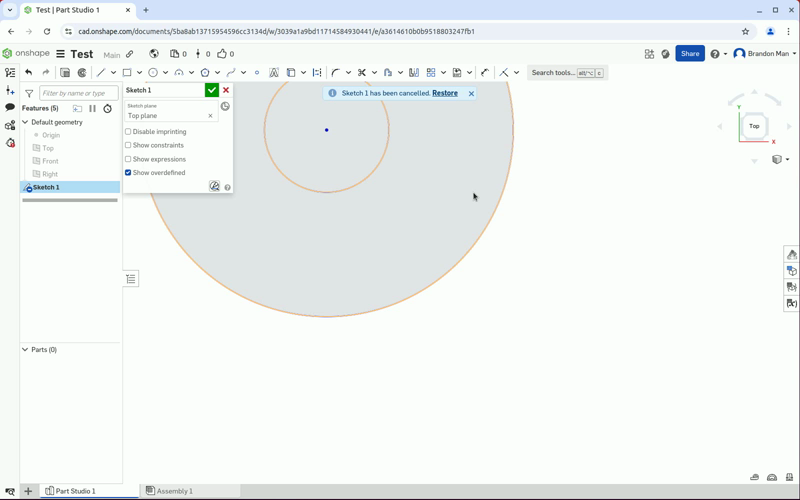
scroll(-6)
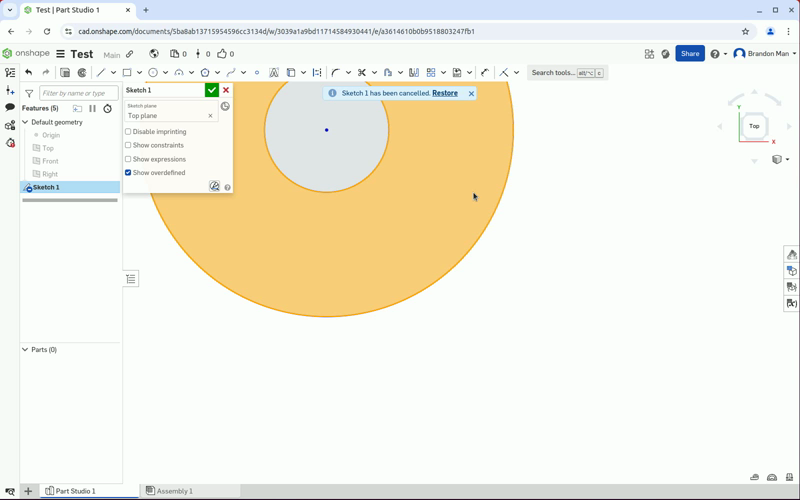
scroll(-6)
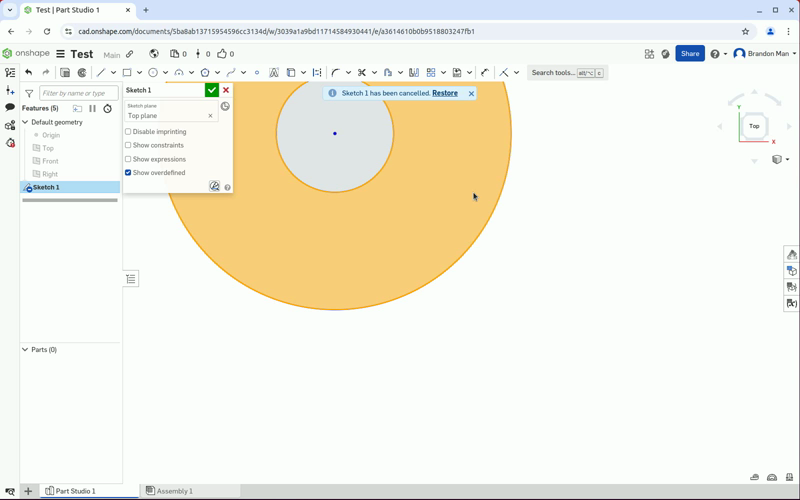
scroll(-6)
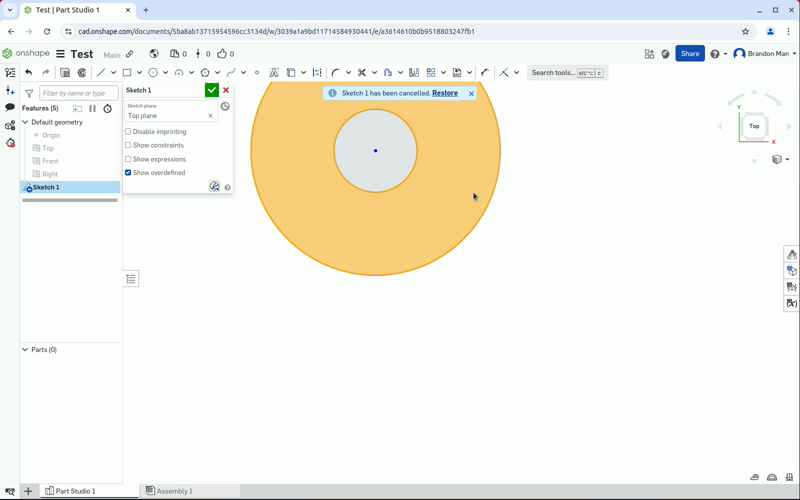
scroll(-6)
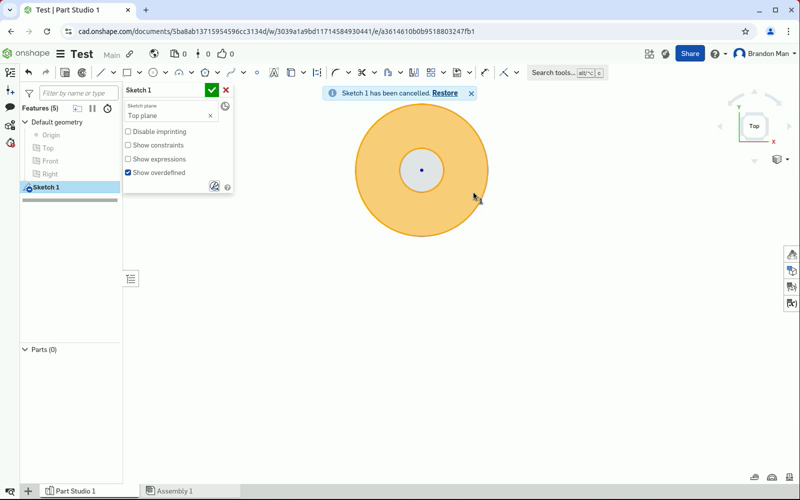
scroll(-6)
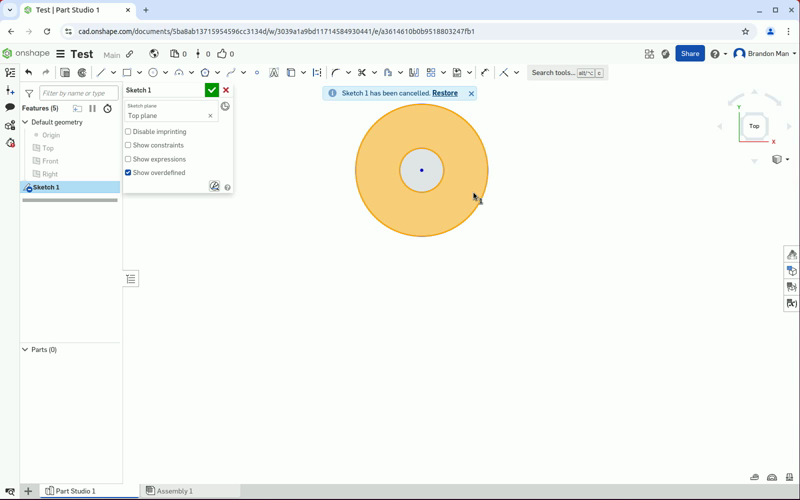
scroll(-6)
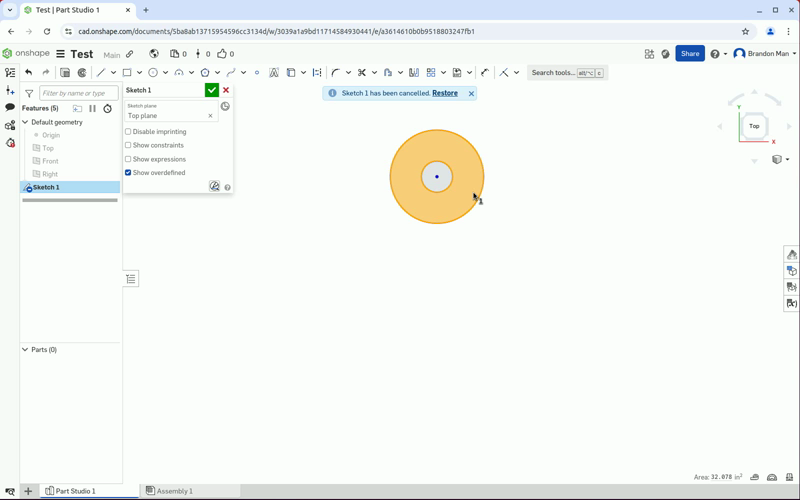
scroll(-6)
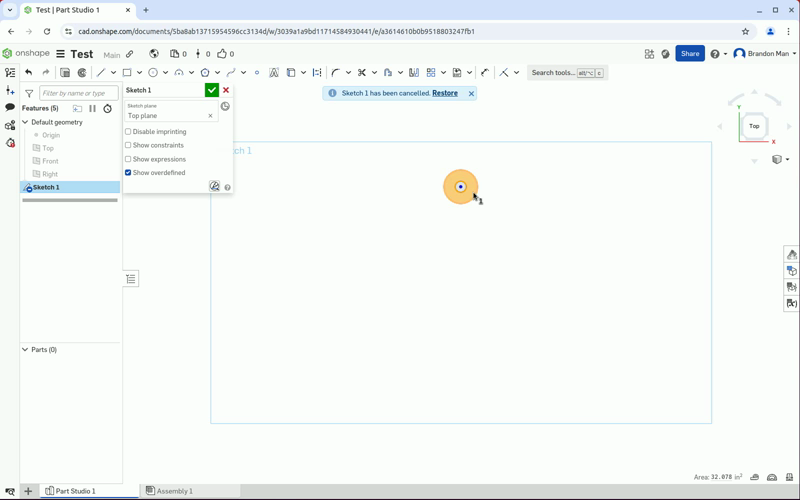
mouse_move(73, 352)
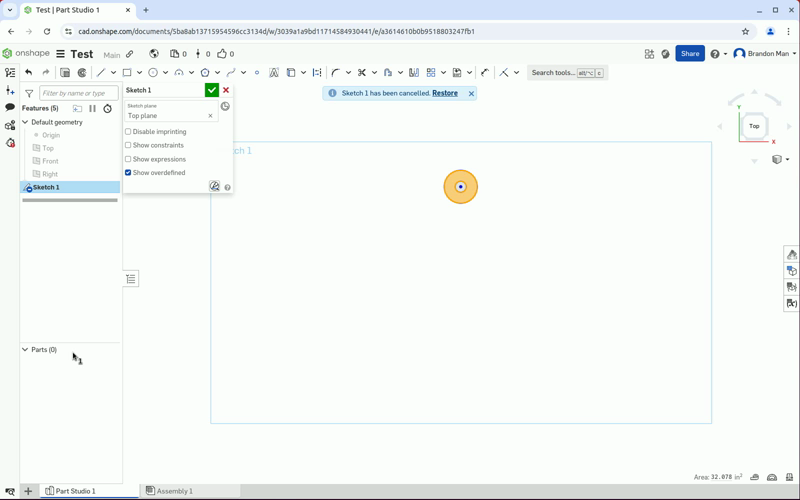
key(shift+y)
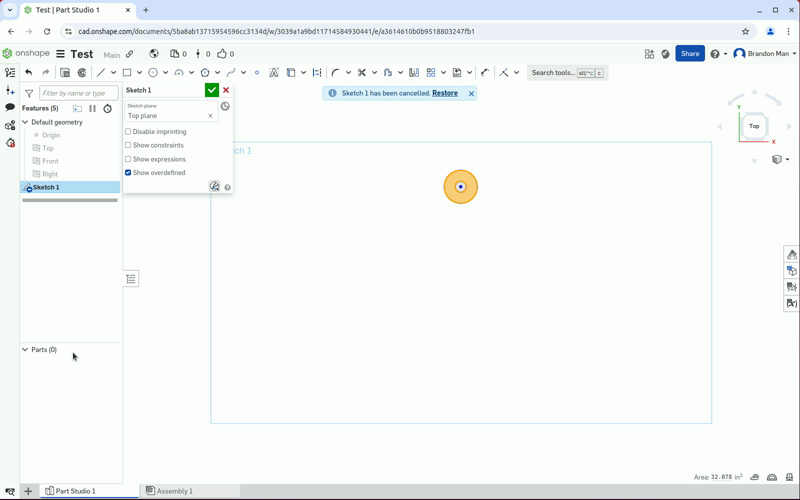
key(shift+e)
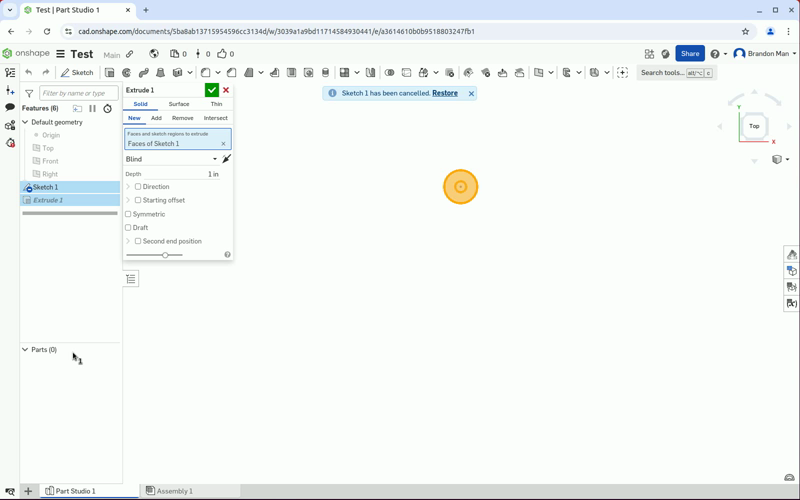
mouse_move(143, 106)
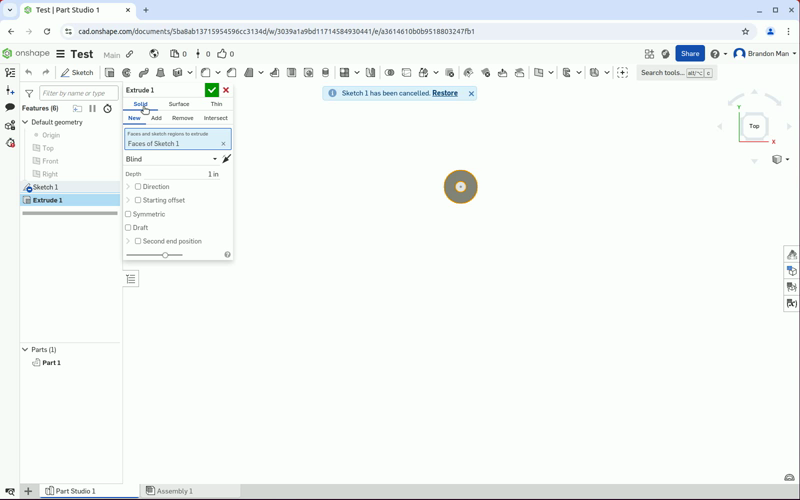
click(143, 106)
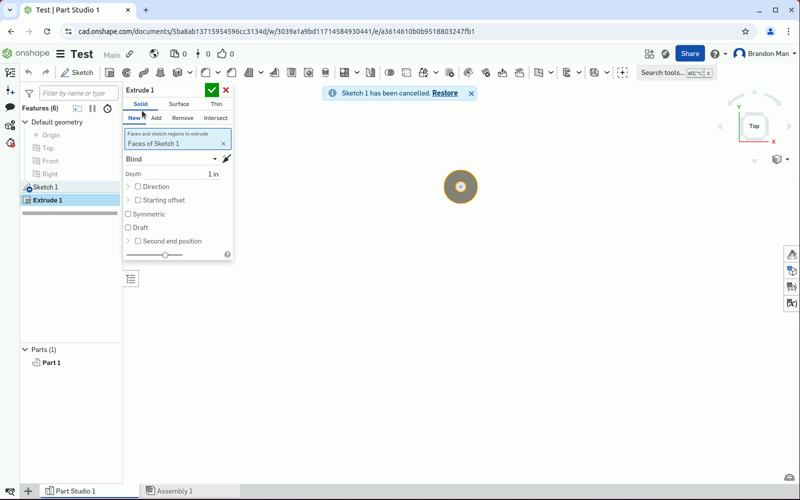
mouse_move(137, 120)
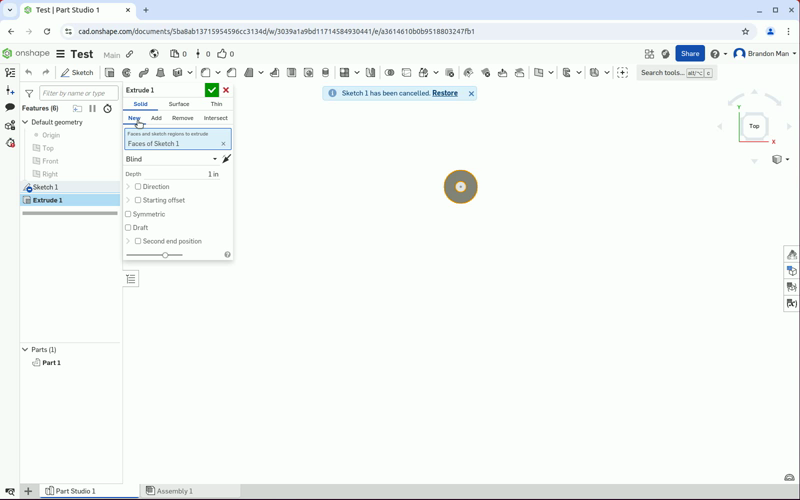
click(137, 120)
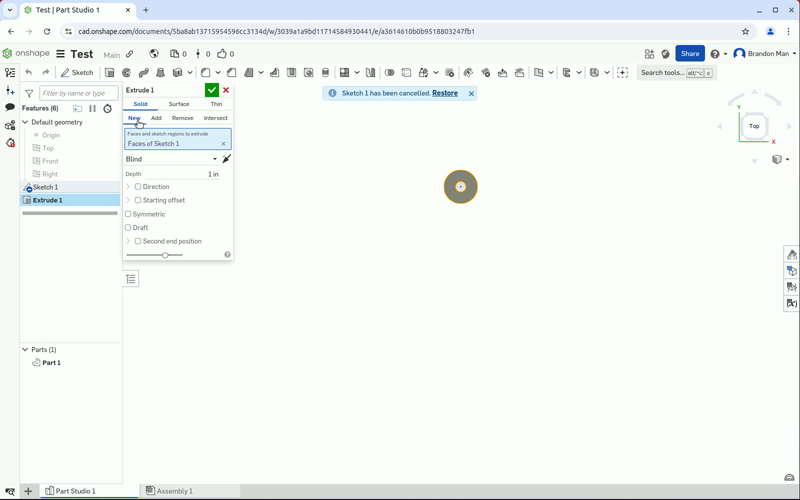
key(tab, 4)
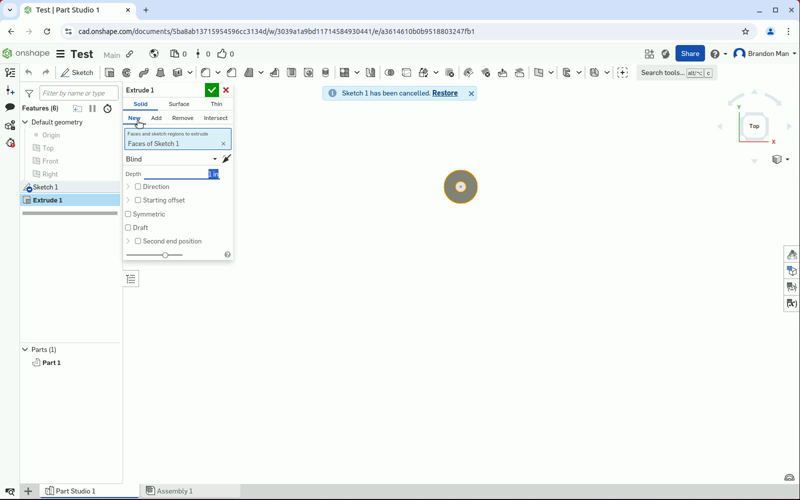
text(0.963)
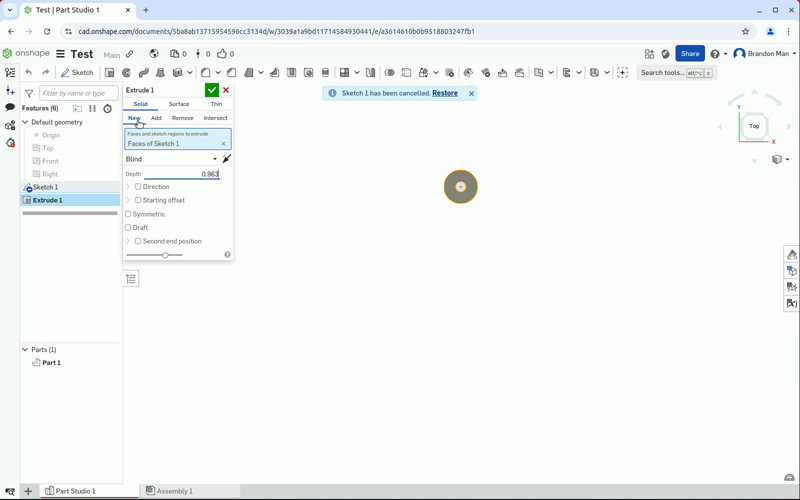
key(enter)
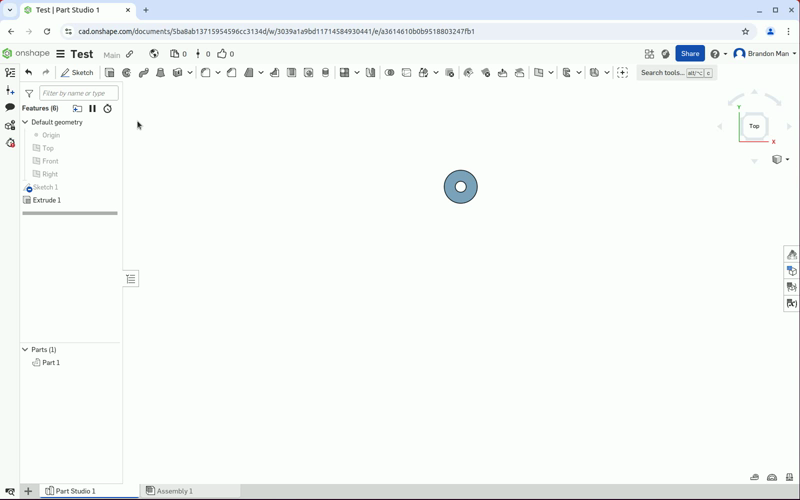
key(shift+h)
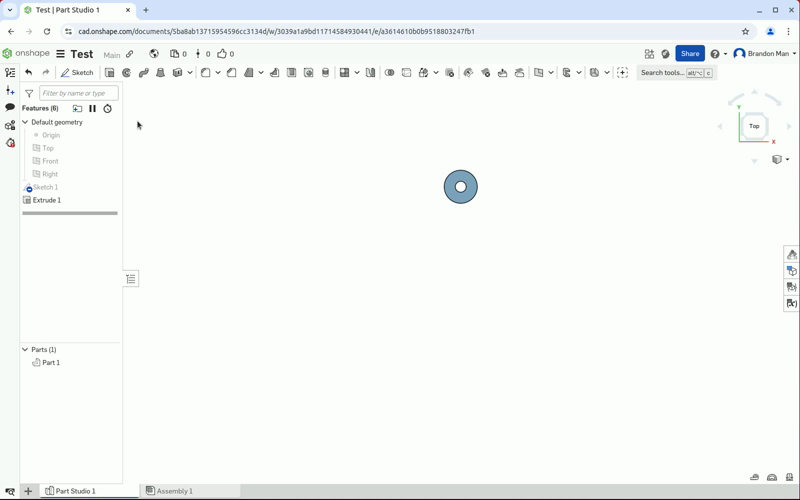
key(shift+h)
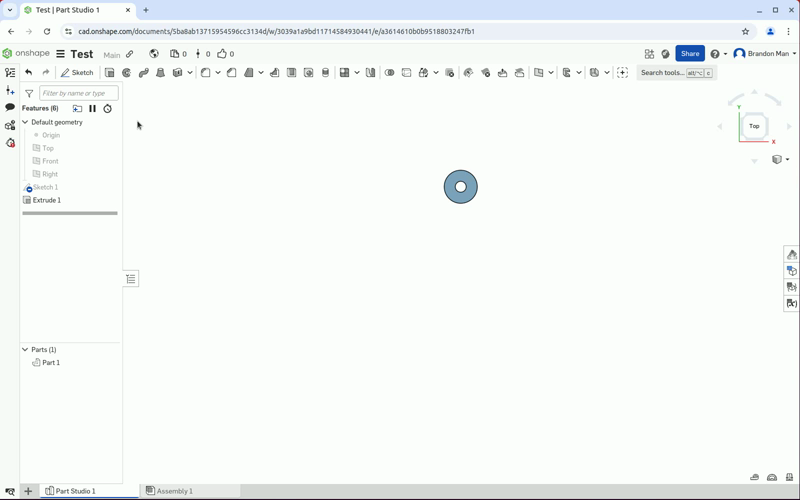
mouse_move(73, 189)
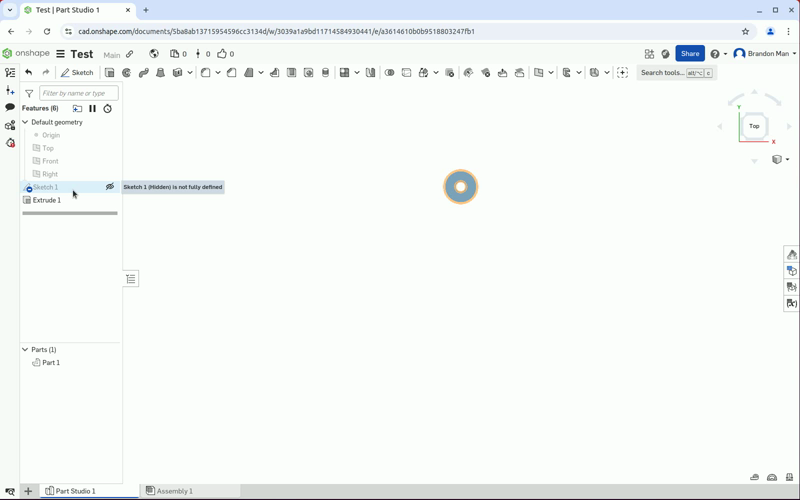
click(73, 189)
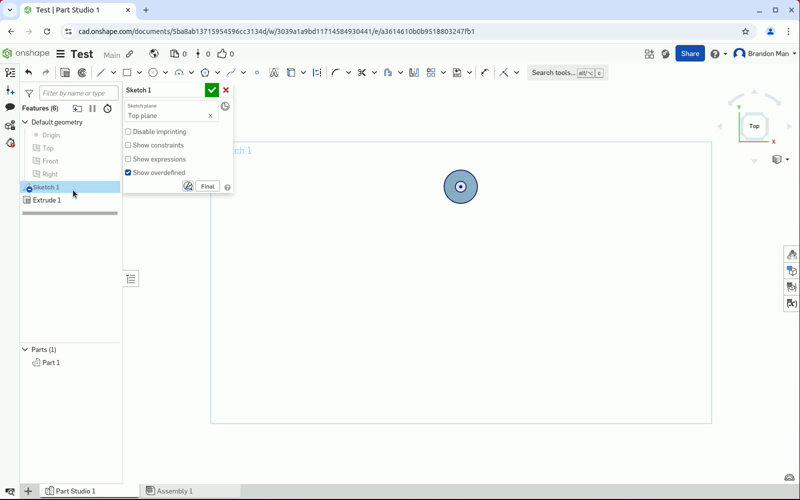
mouse_move(229, 92)
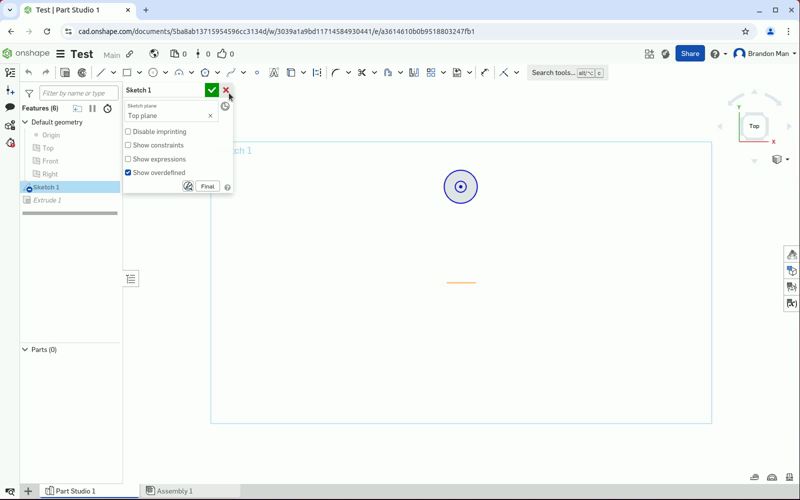
click(229, 92)
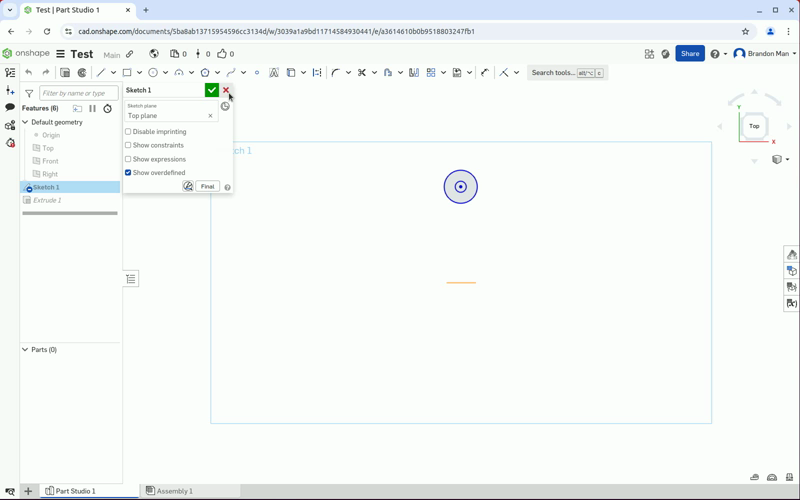
key(shift+s)
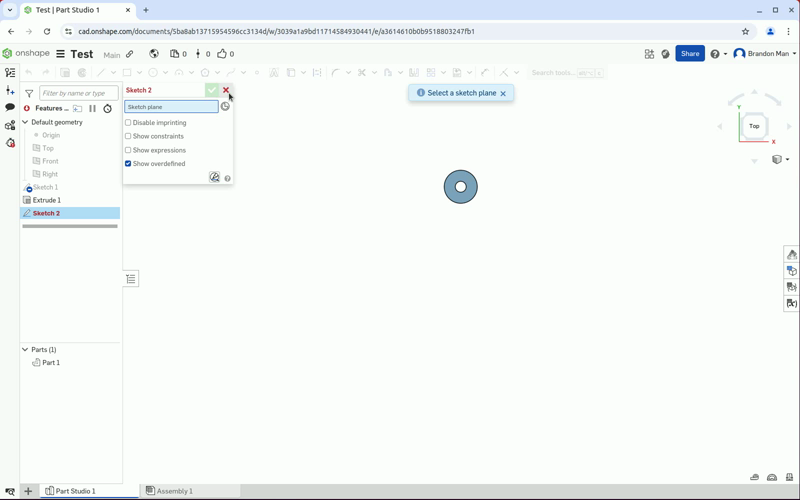
mouse_move(73, 150)
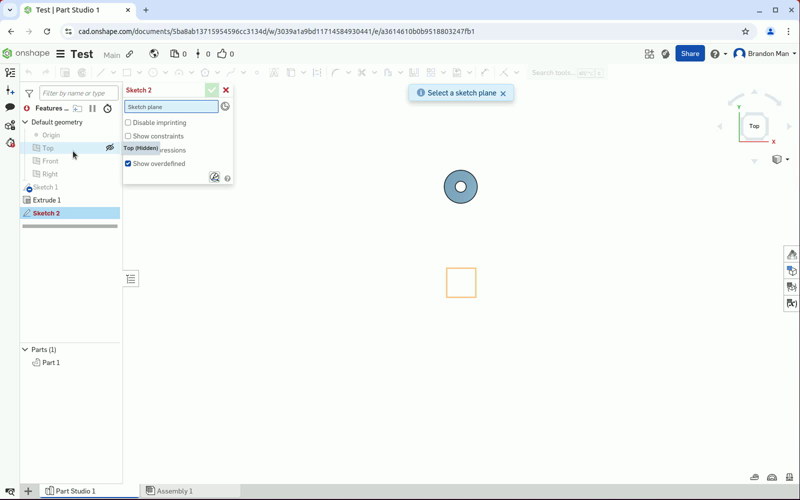
click(73, 150)
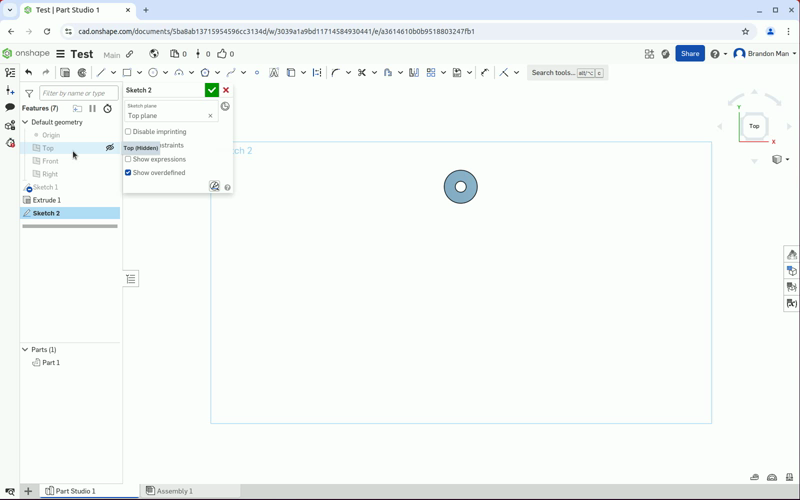
mouse_move(73, 352)
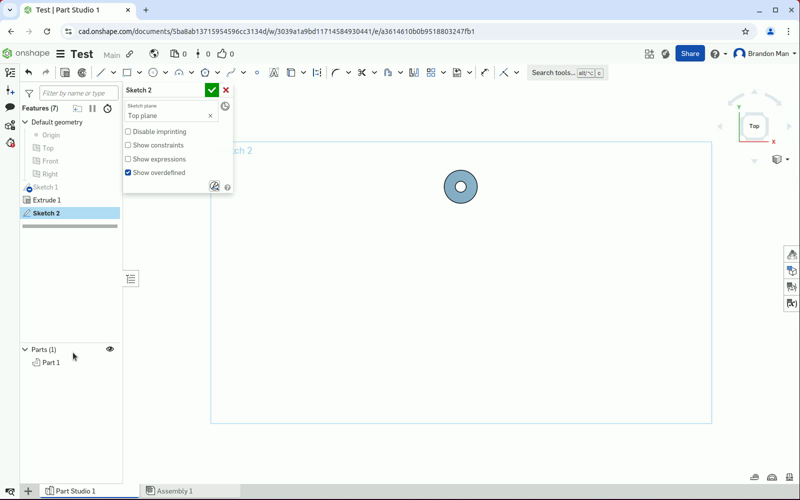
key(y)
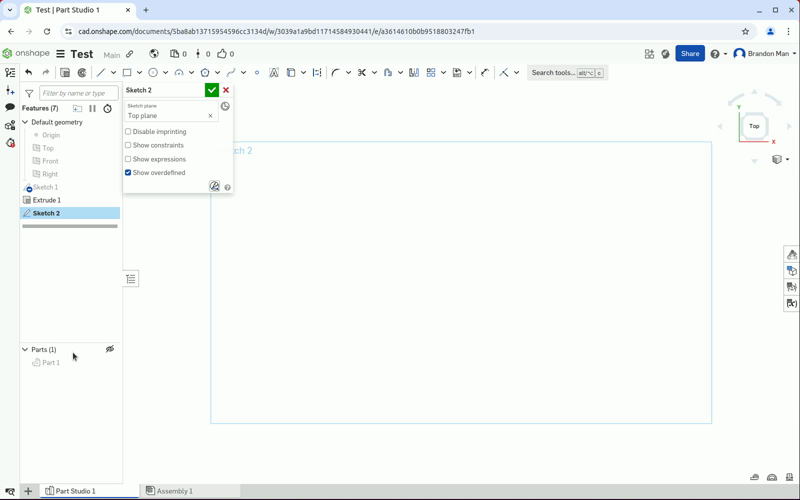
key(c)
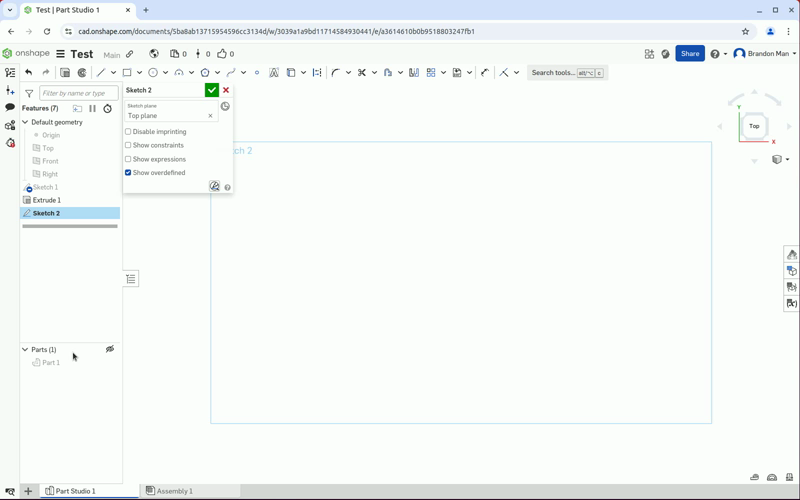
key_down(shift)
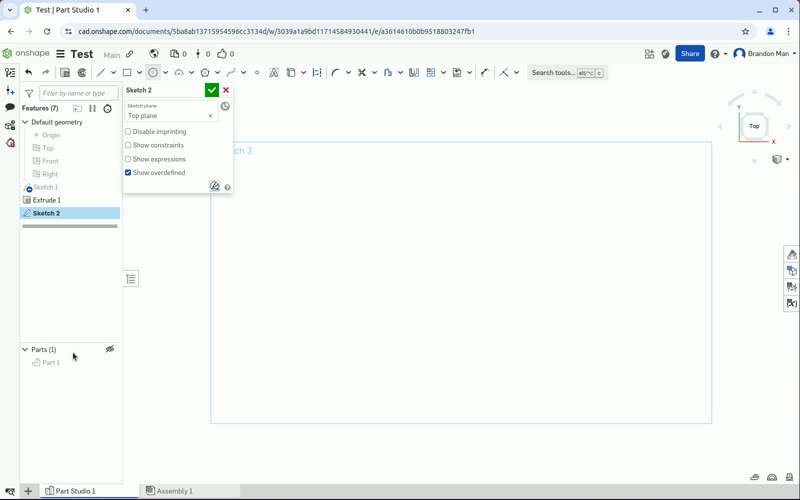
mouse_move(460, 376)
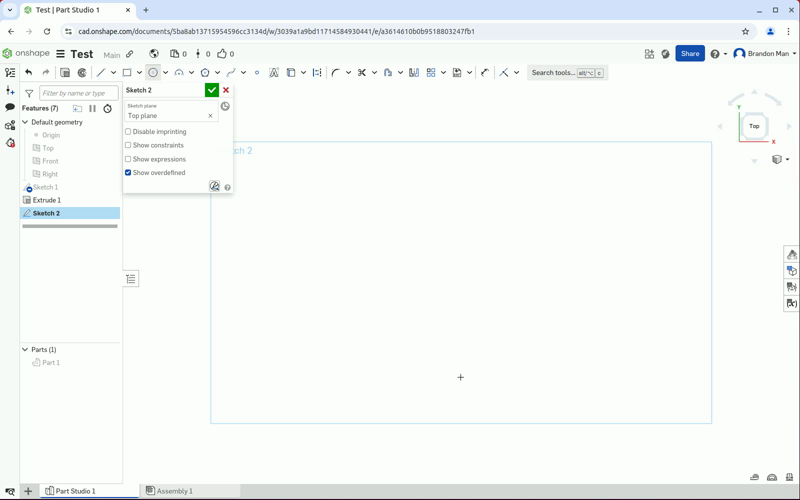
click(460, 376)
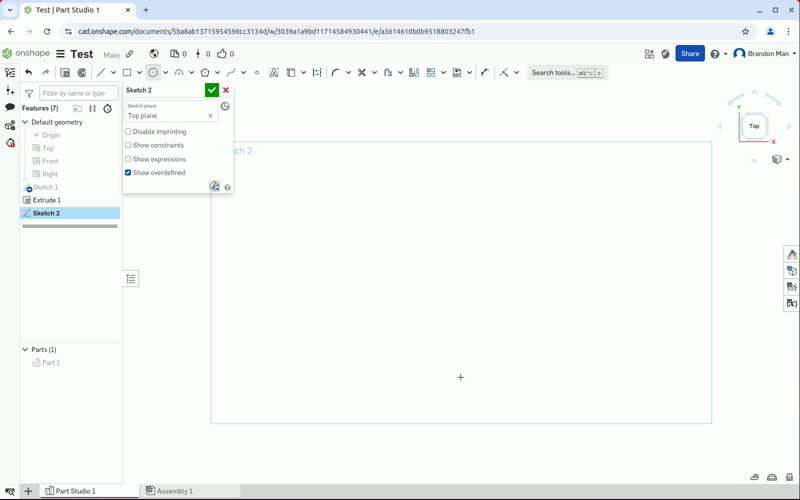
key_up(shift)
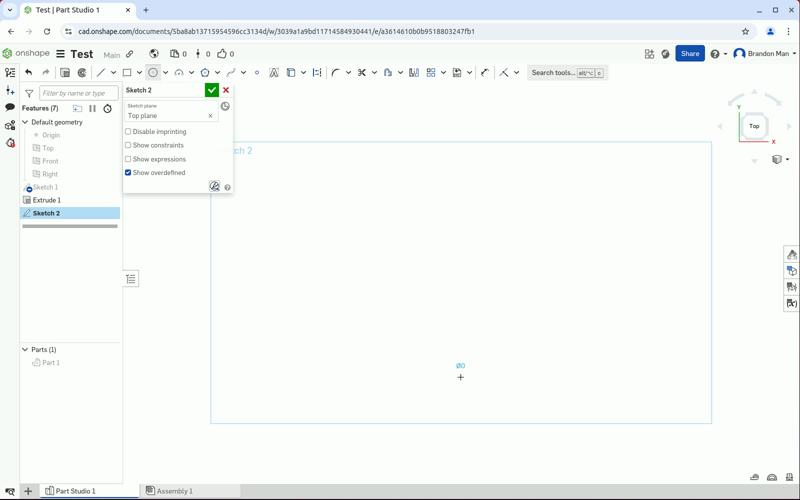
mouse_move(477, 376)
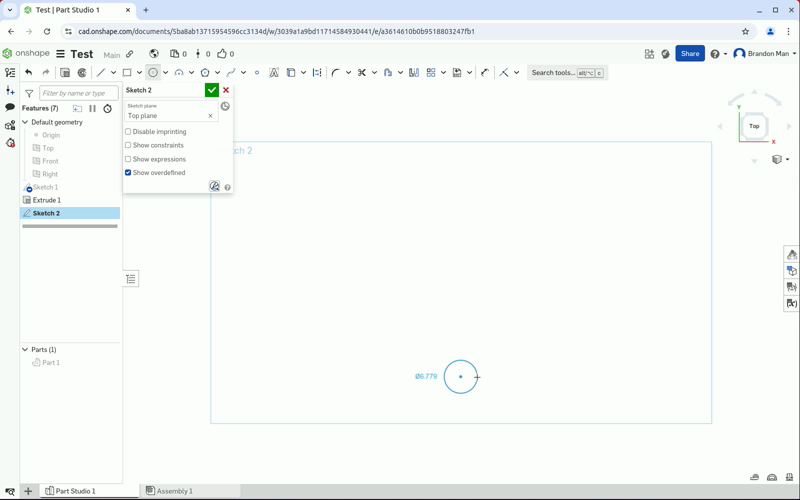
click(477, 376)
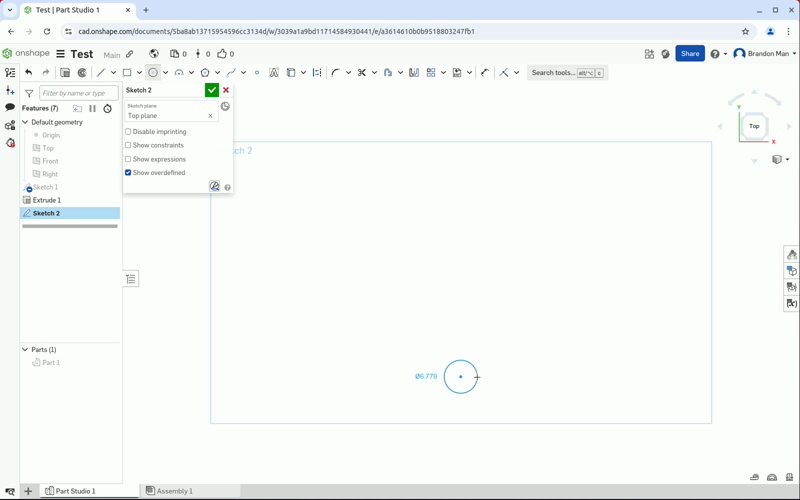
key(esc)
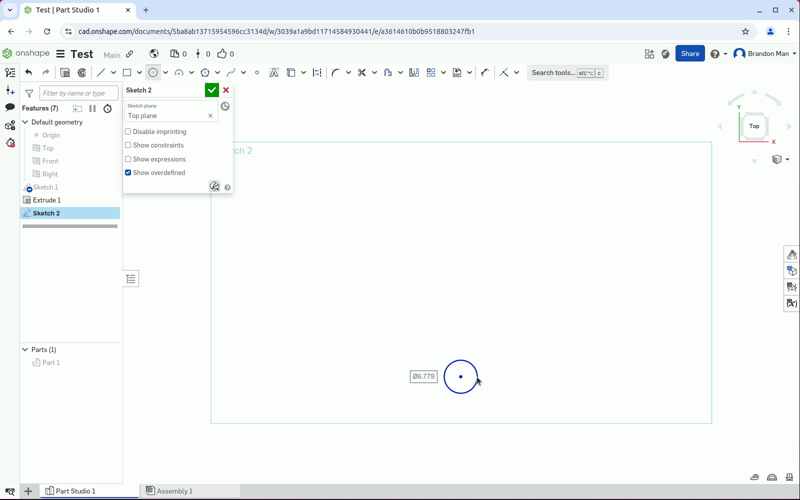
key(c)
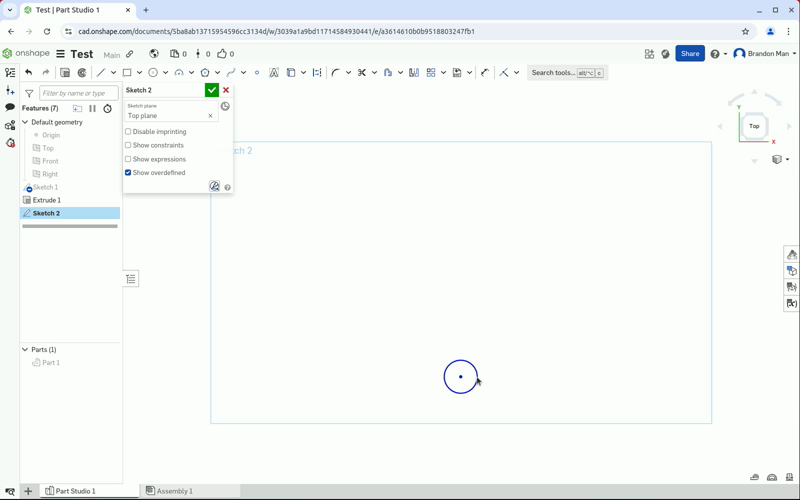
key_down(shift)
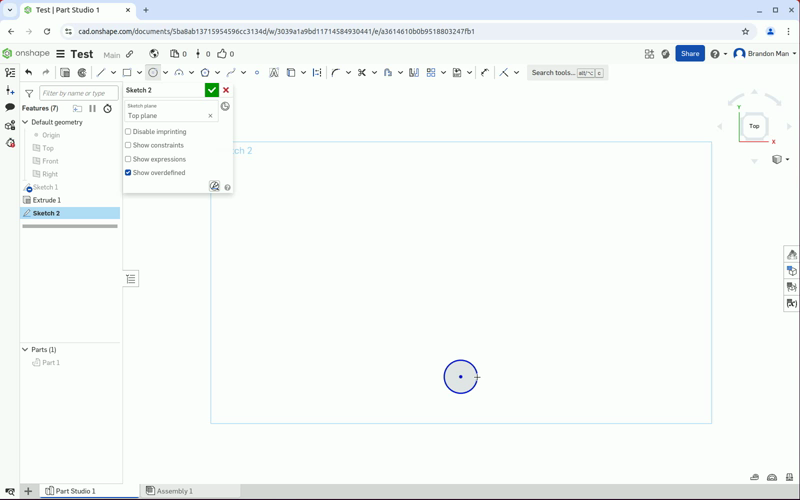
mouse_move(460, 376)
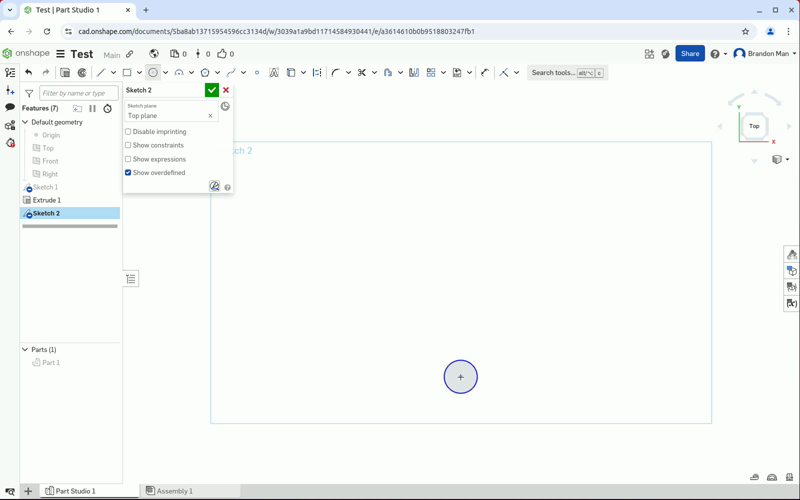
click(460, 376)
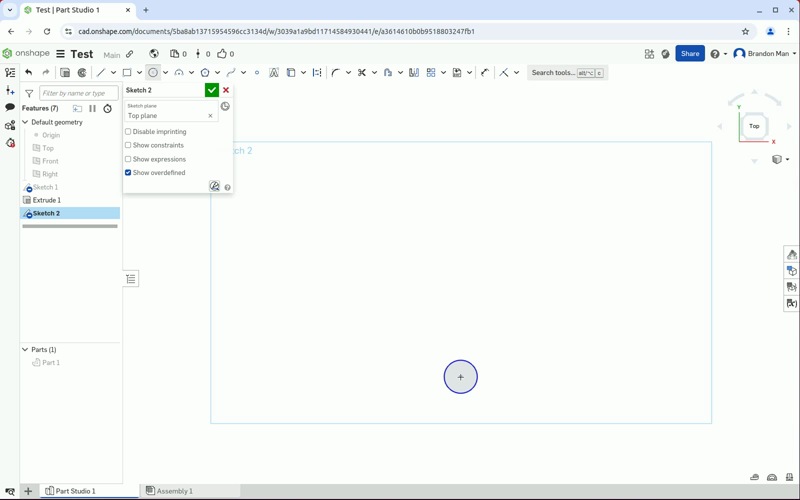
key_up(shift)
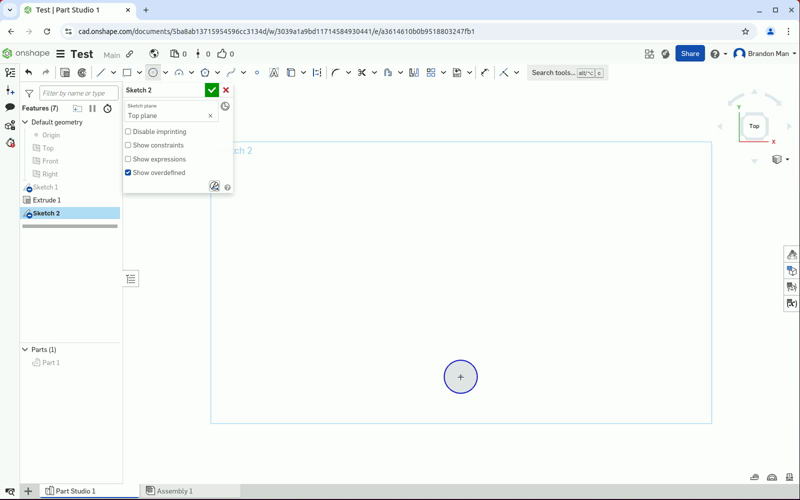
mouse_move(466, 376)
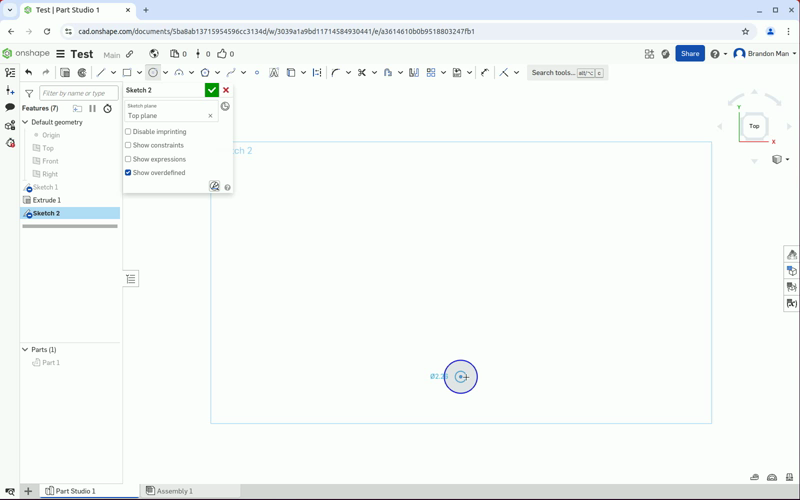
click(466, 376)
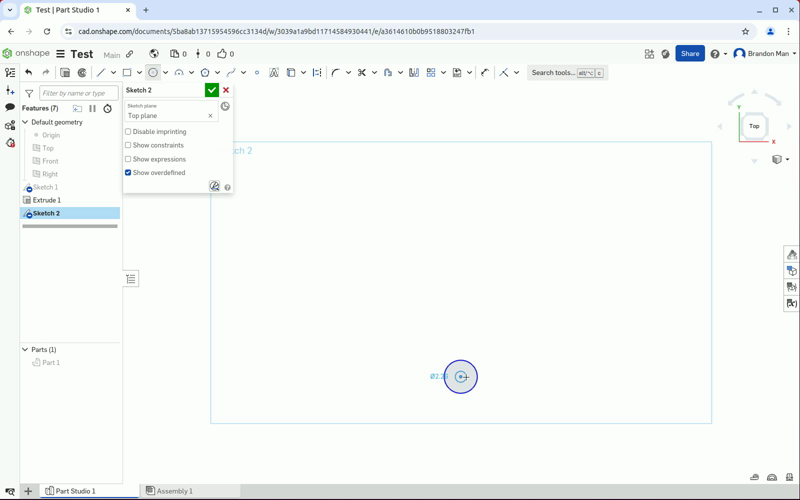
key(esc)
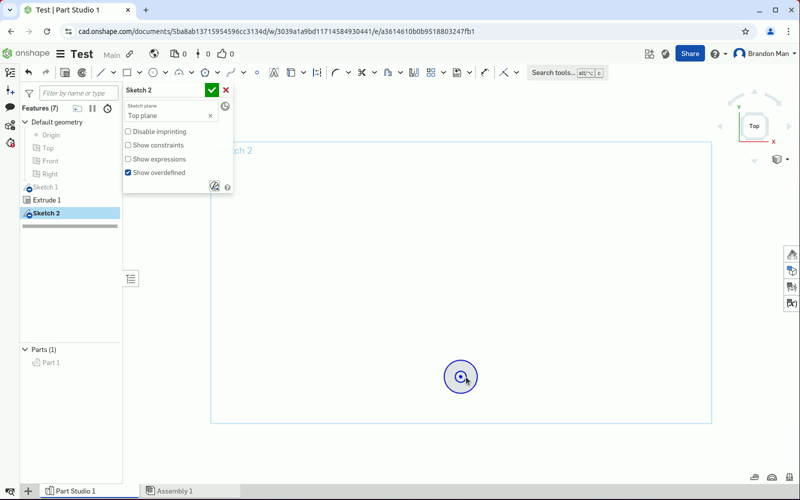
mouse_move(459, 365)
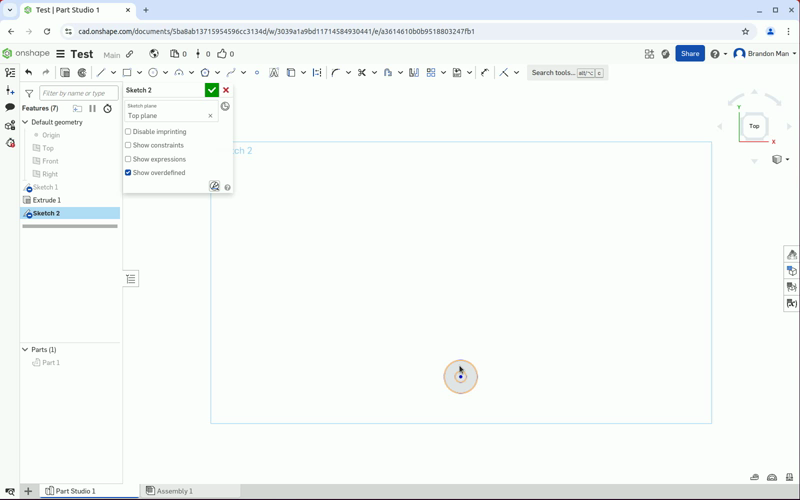
scroll(6)
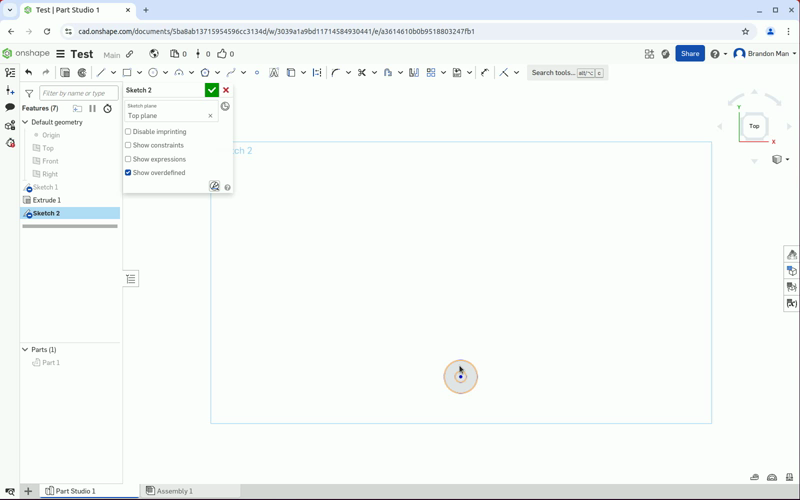
scroll(6)
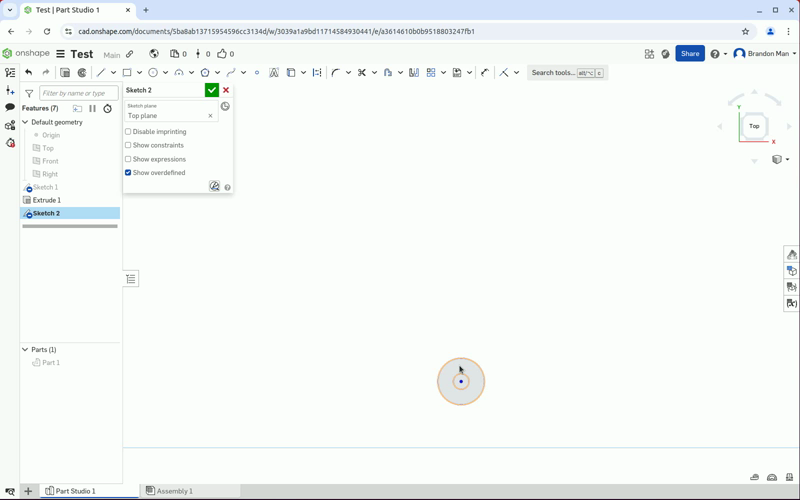
scroll(6)
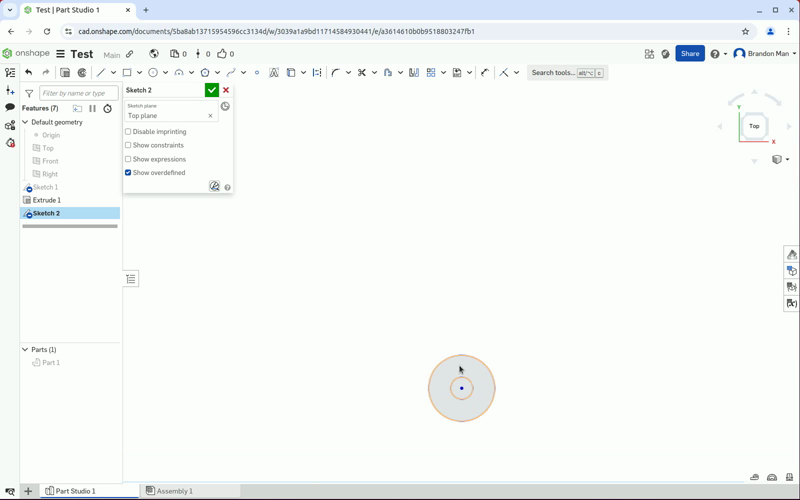
scroll(6)
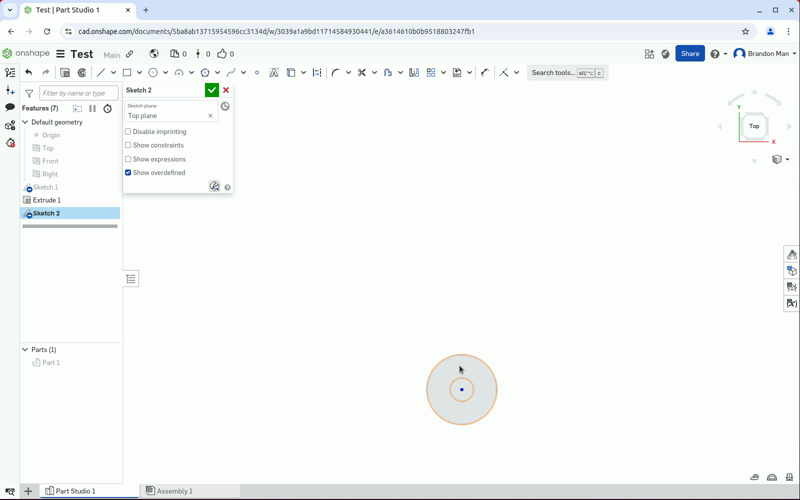
scroll(6)
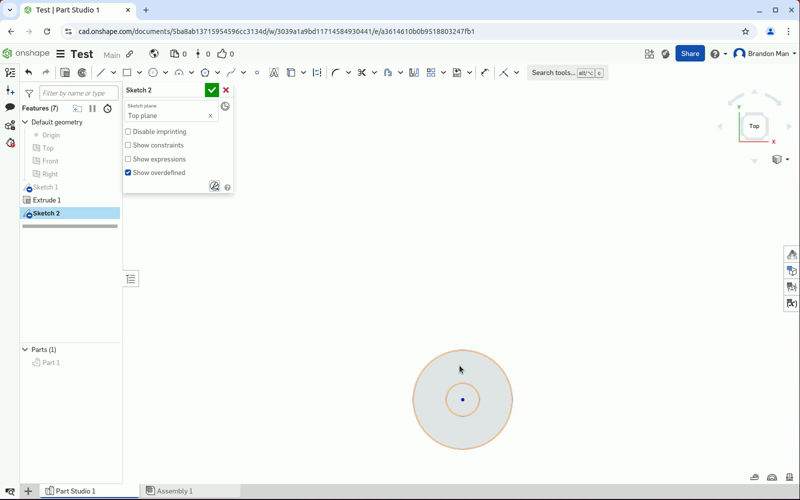
scroll(6)
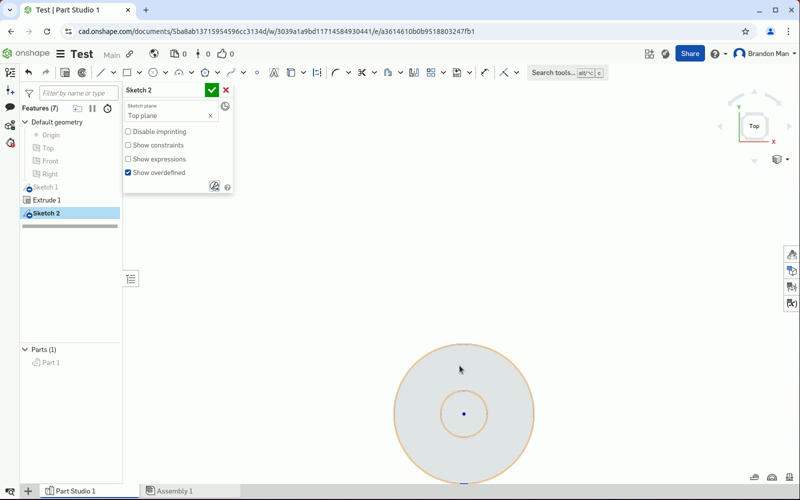
scroll(6)
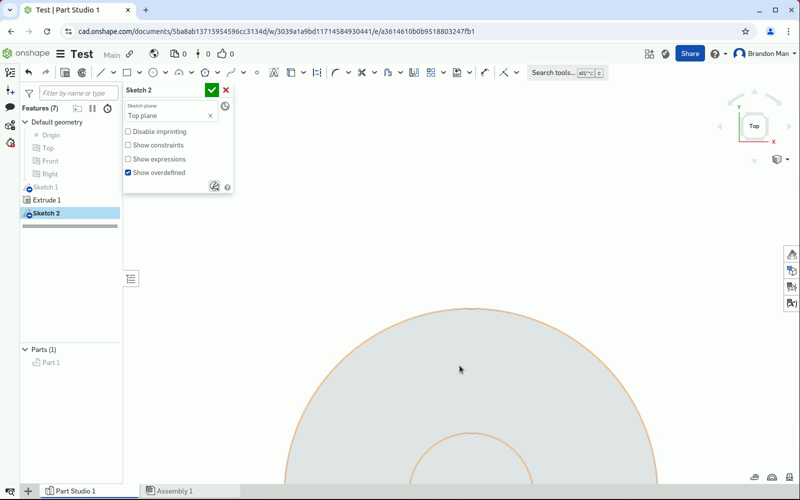
click(459, 365)
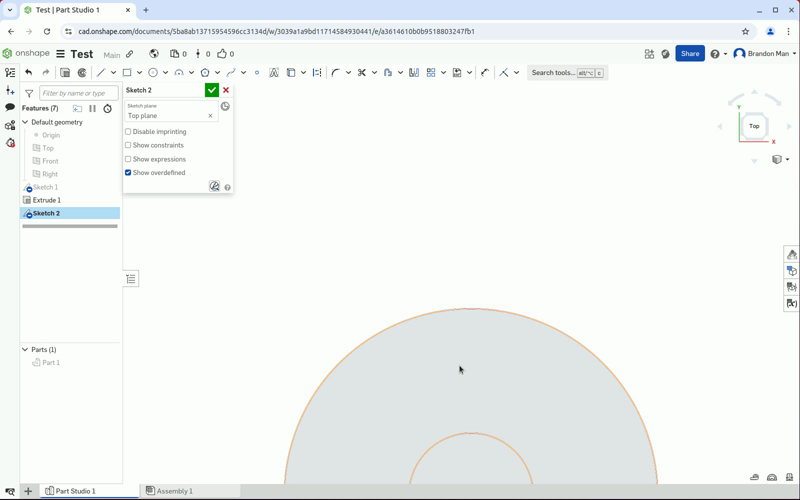
scroll(-6)
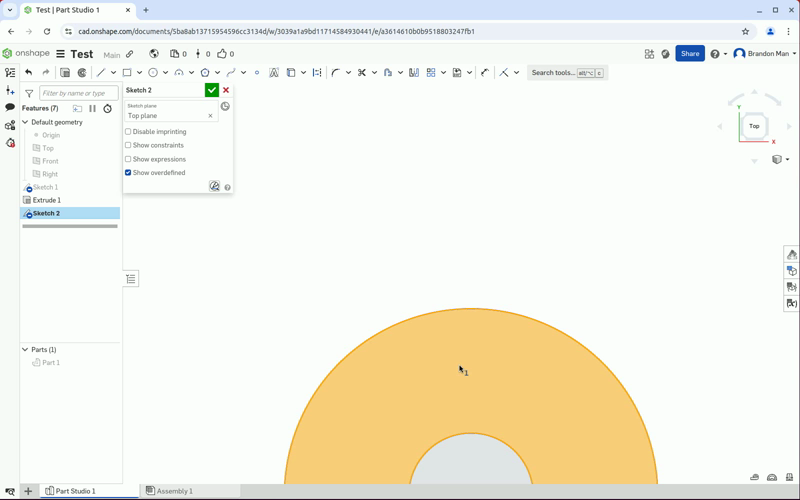
scroll(-6)
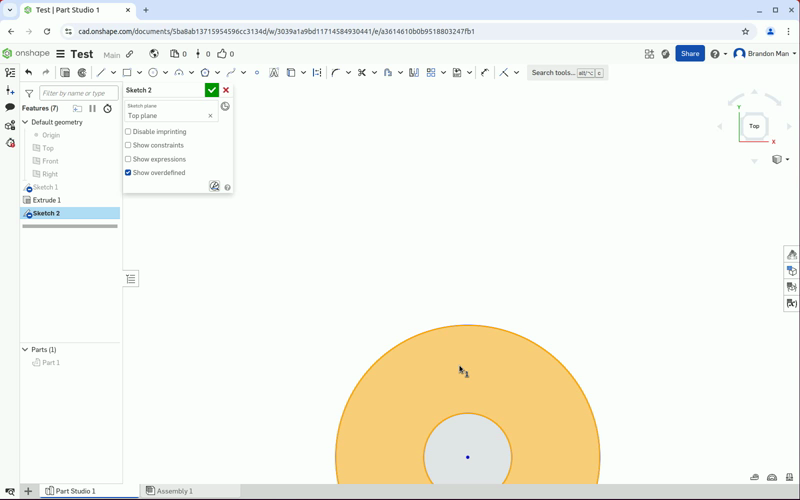
scroll(-6)
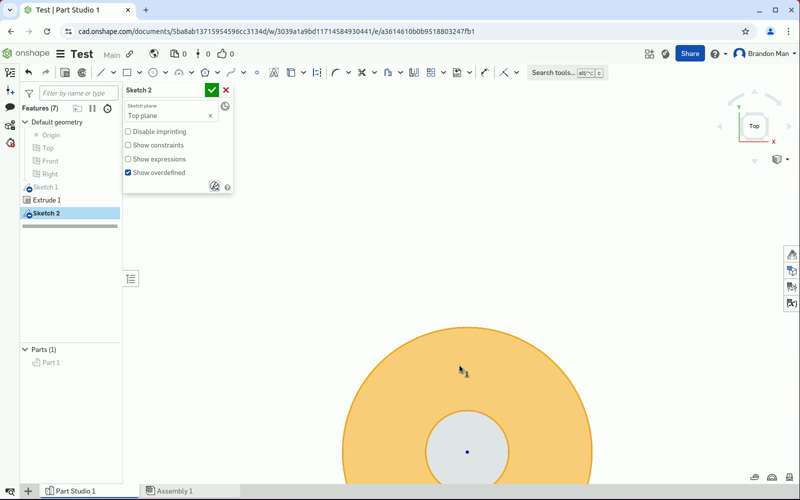
scroll(-6)
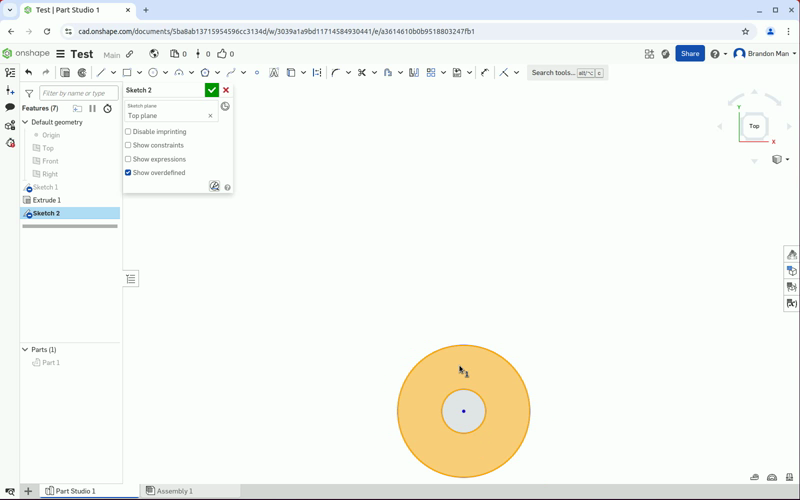
scroll(-6)
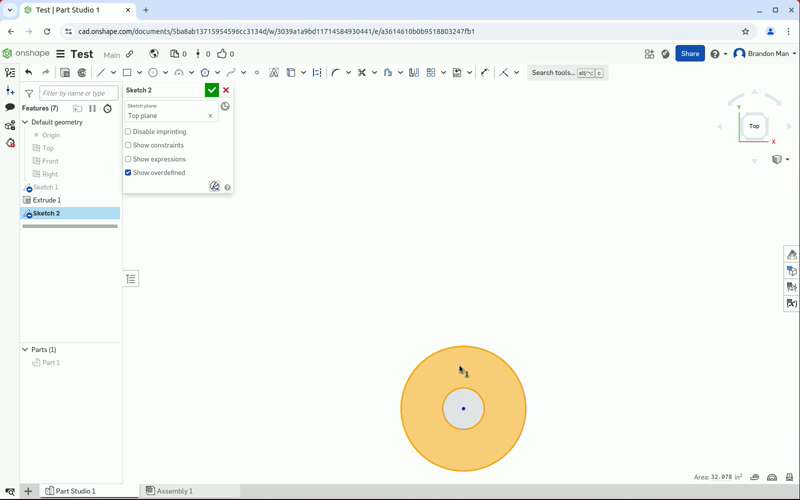
scroll(-6)
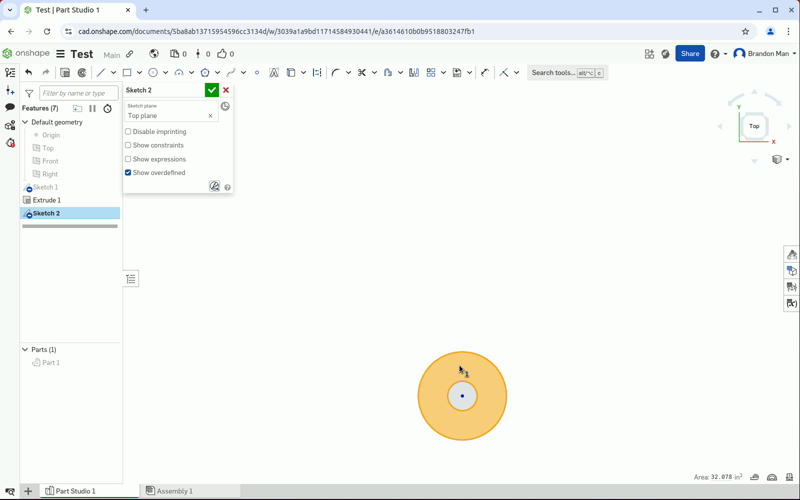
scroll(-6)
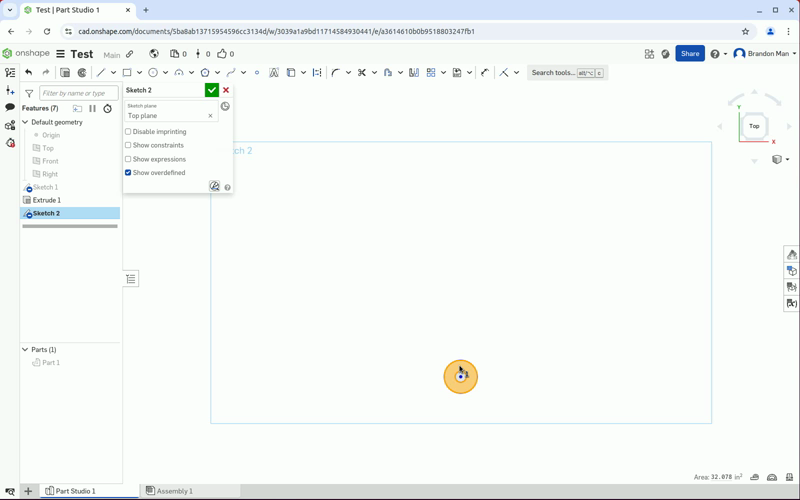
mouse_move(73, 352)
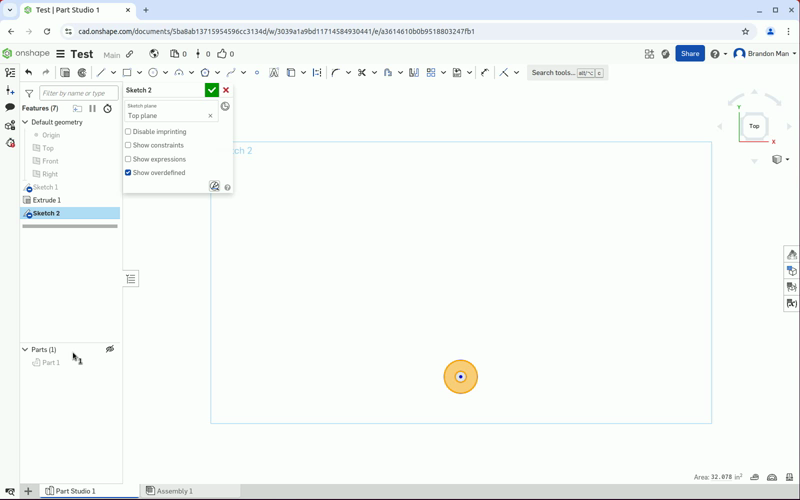
key(shift+y)
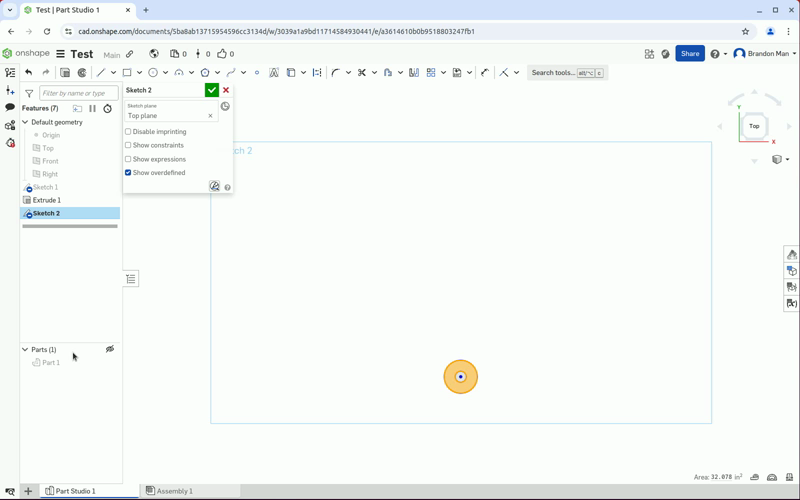
key(shift+e)
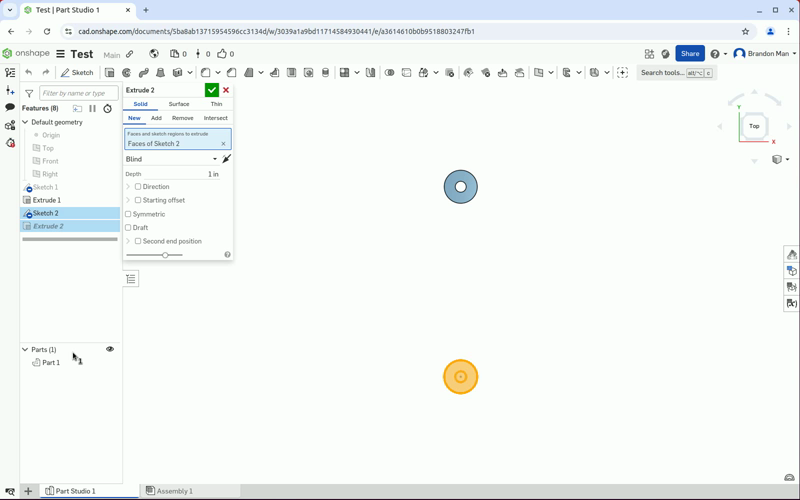
mouse_move(143, 106)
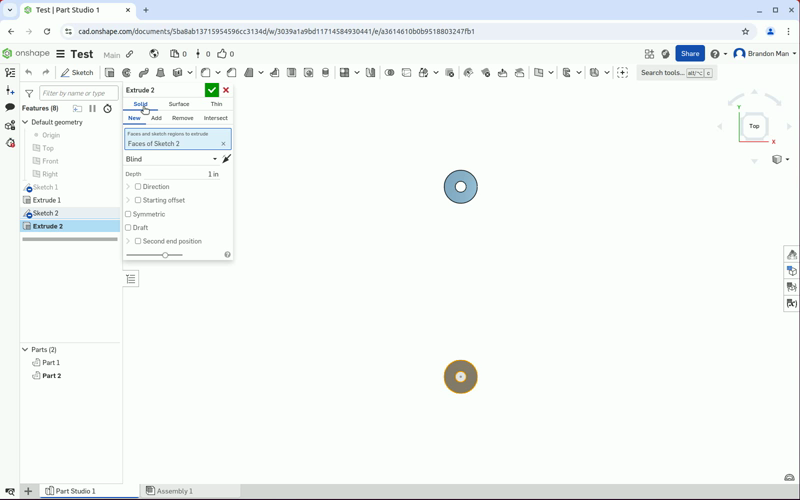
click(143, 106)
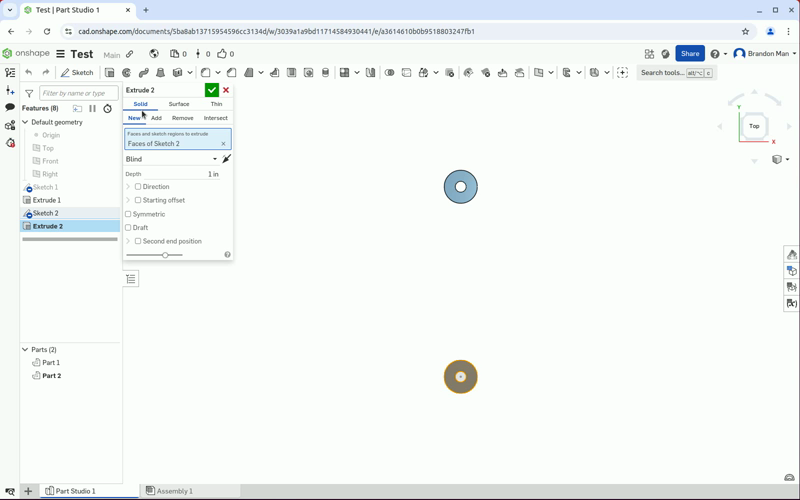
mouse_move(137, 120)
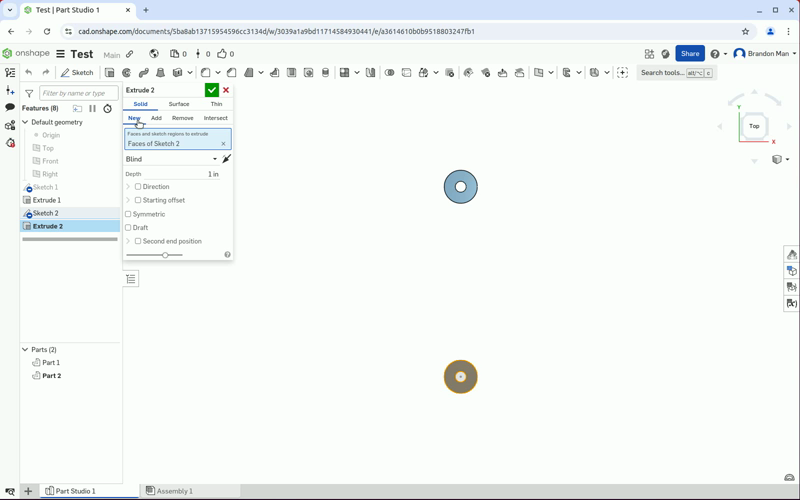
click(137, 120)
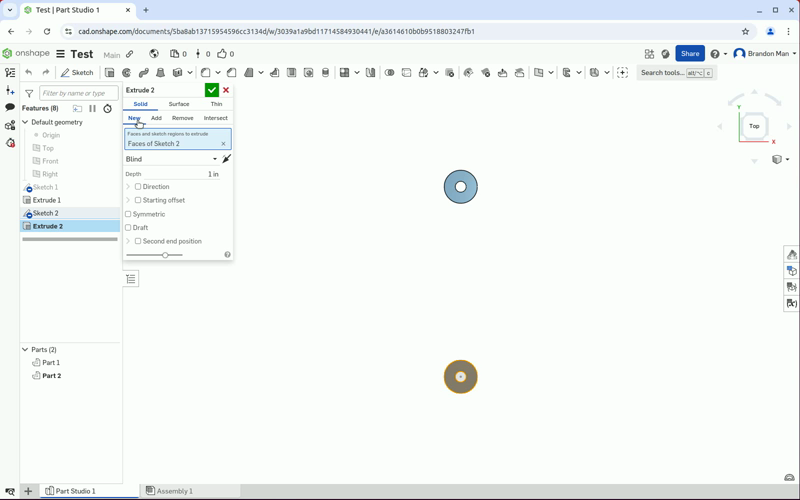
key(tab, 4)
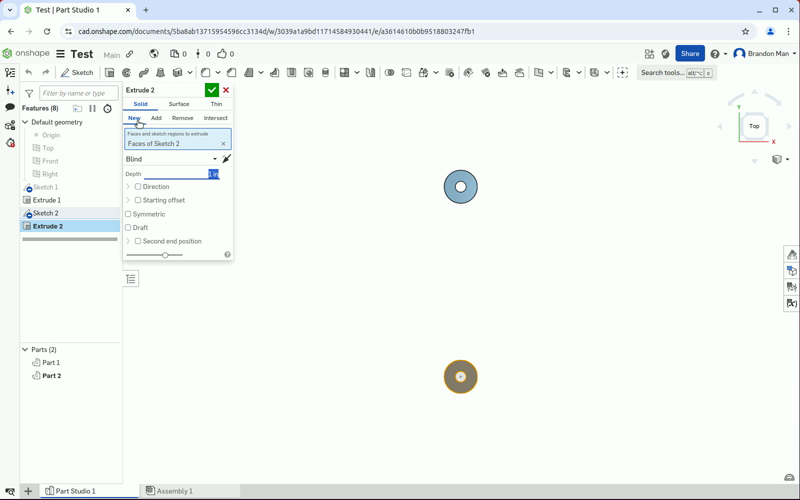
text(0.963)
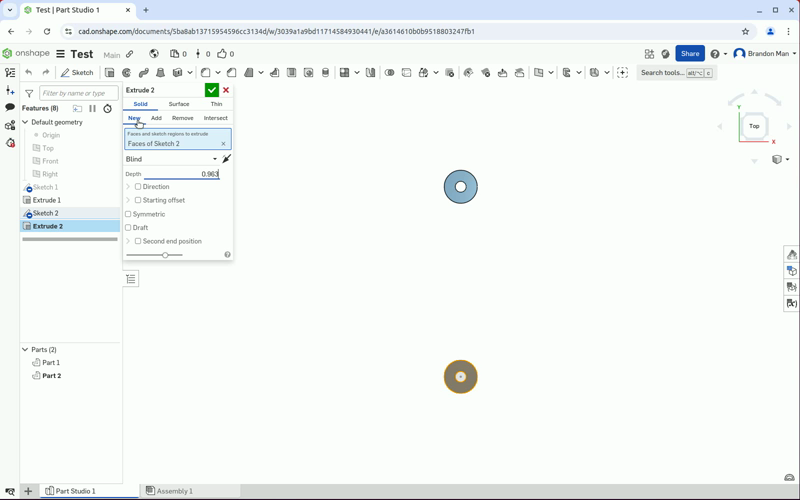
key(enter)
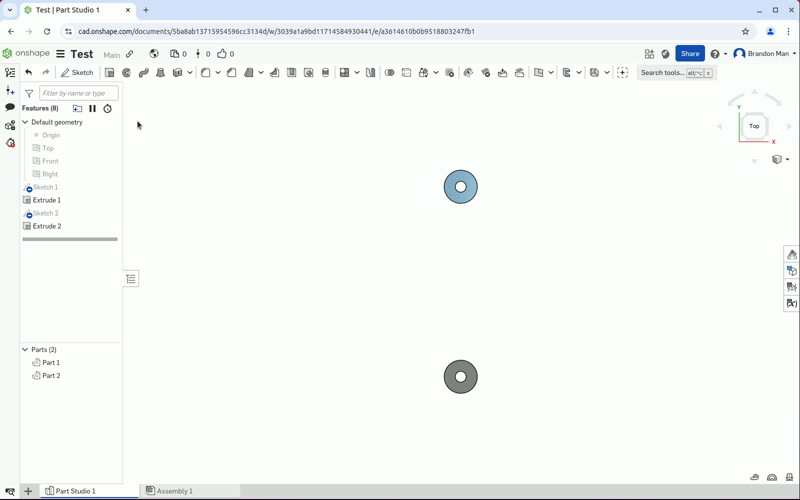
key(shift+h)
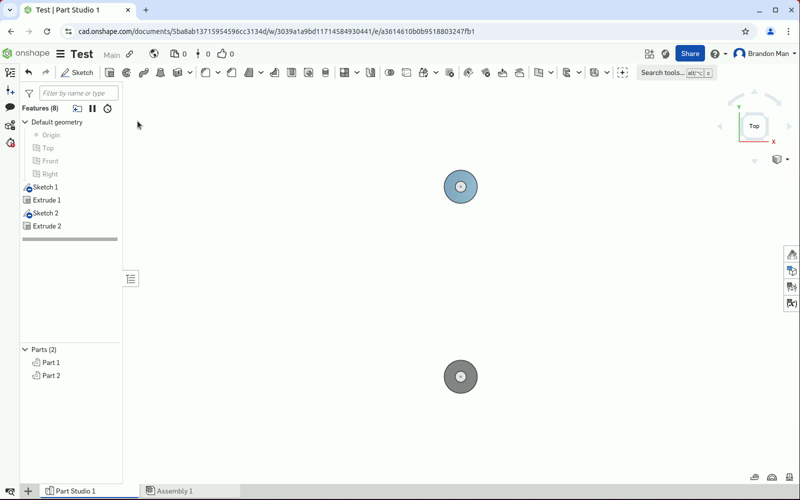
key(shift+h)
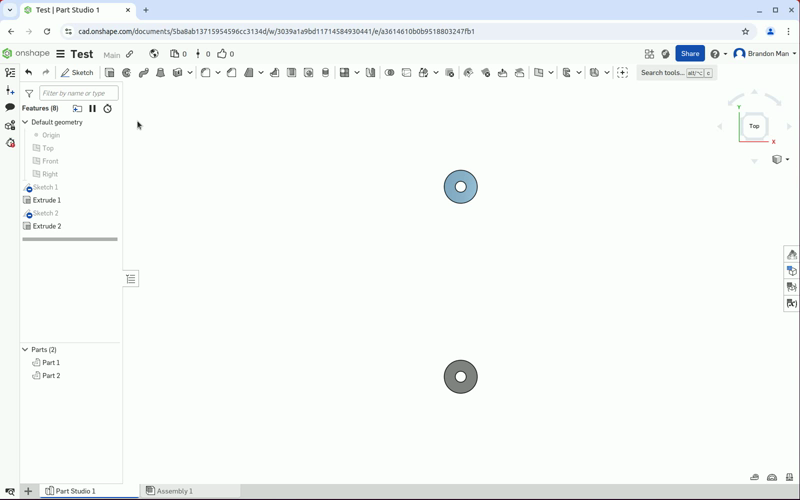
mouse_move(73, 189)
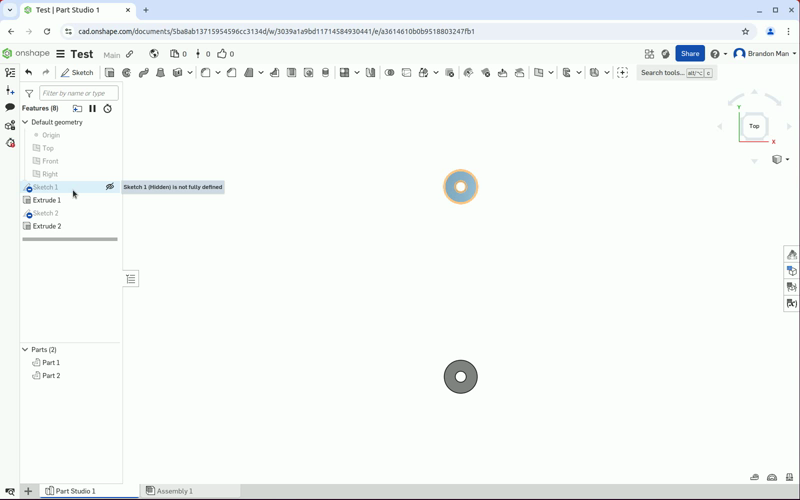
click(73, 189)
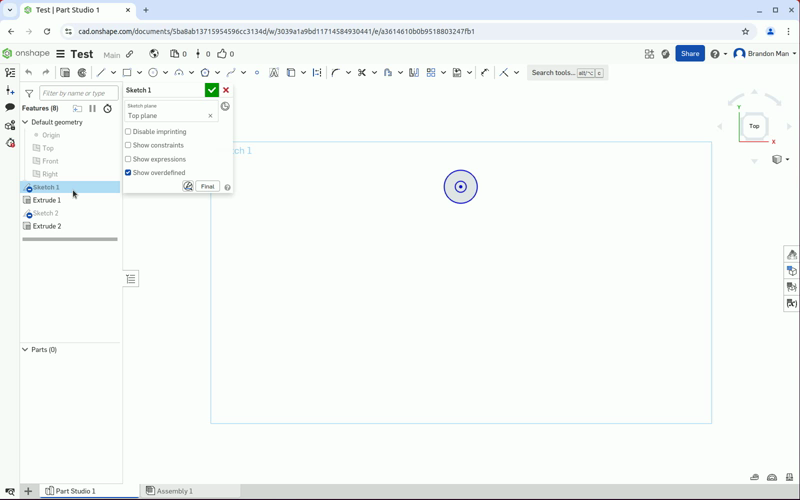
mouse_move(229, 92)
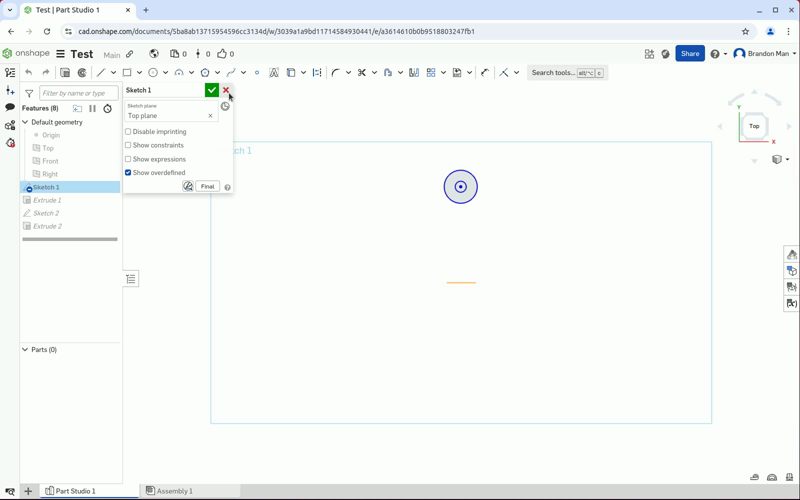
click(229, 92)
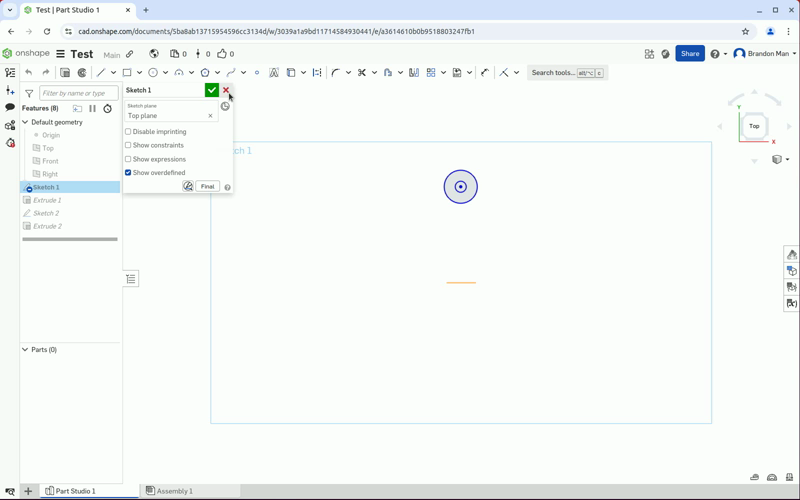
key(shift+s)
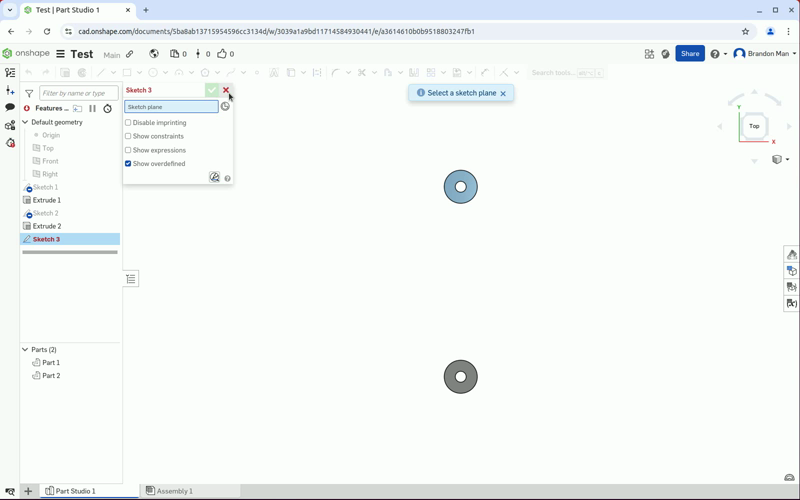
mouse_move(73, 150)
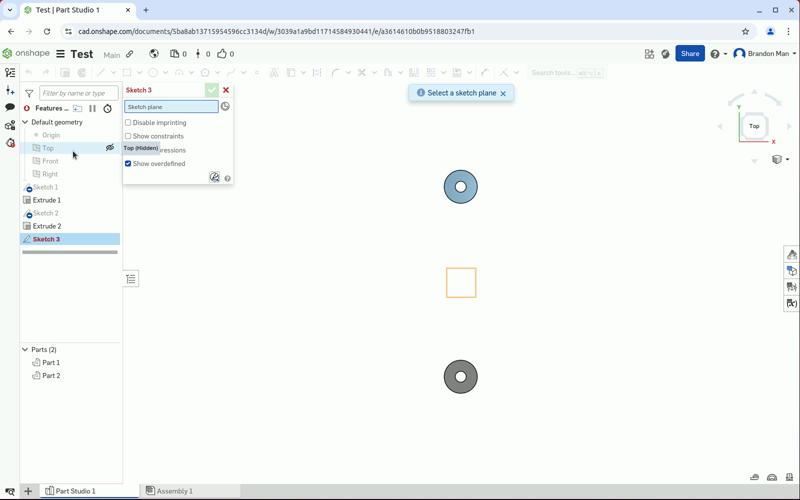
click(73, 150)
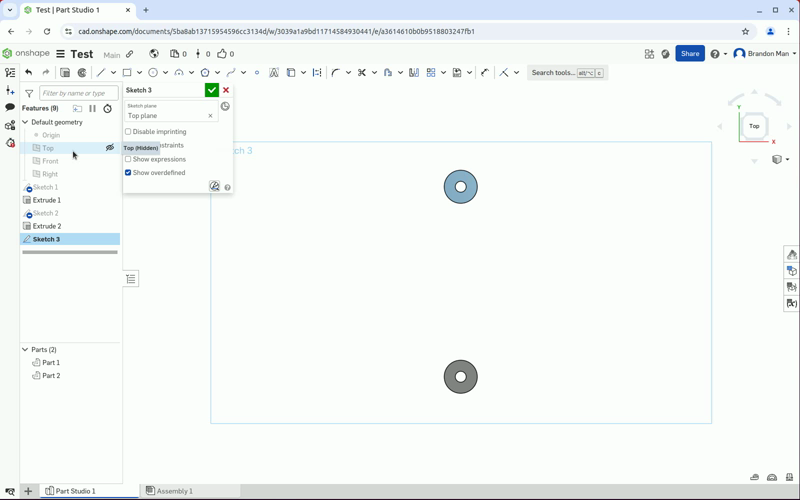
mouse_move(73, 352)
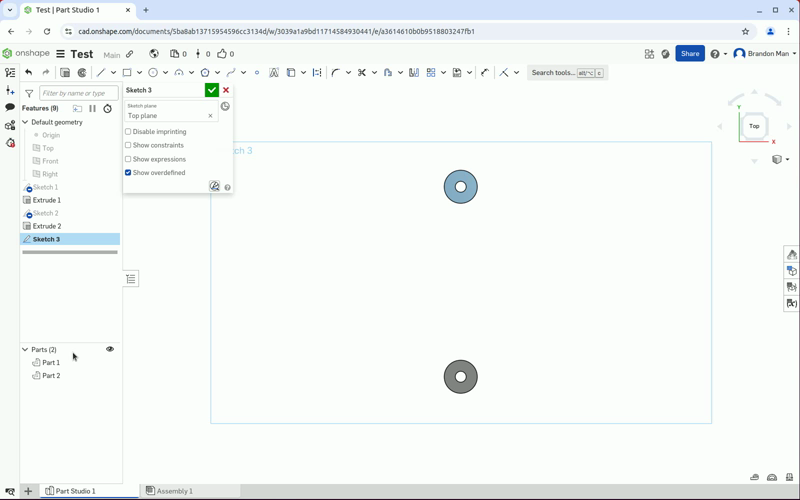
key(y)
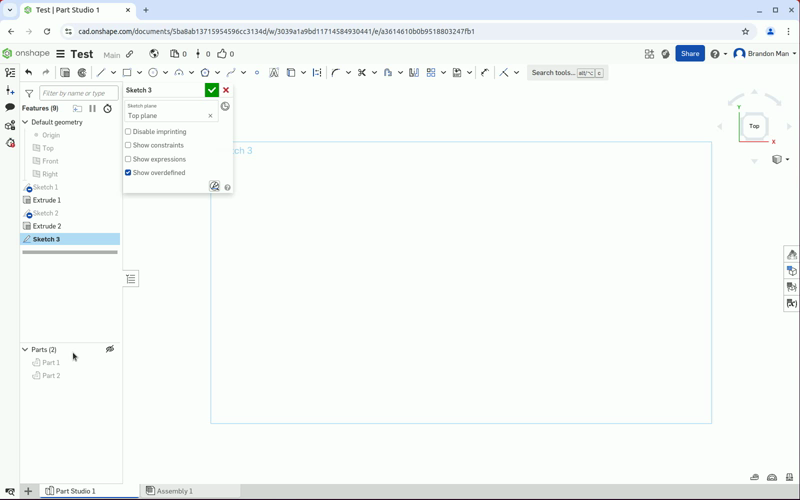
key(c)
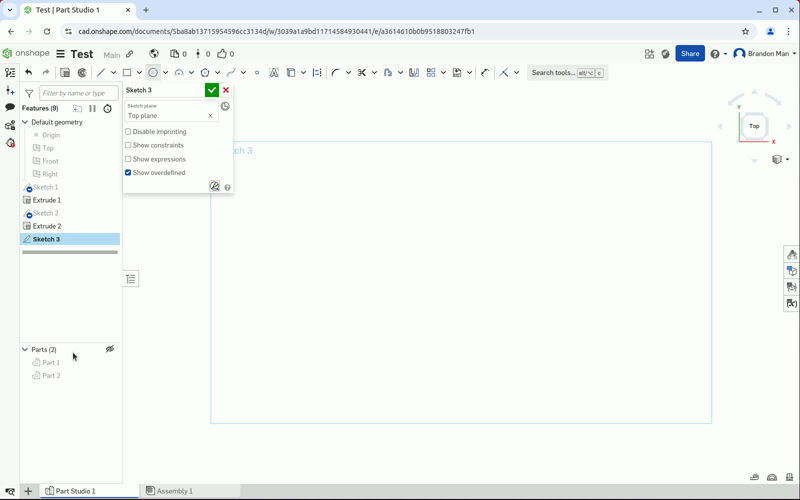
key_down(shift)
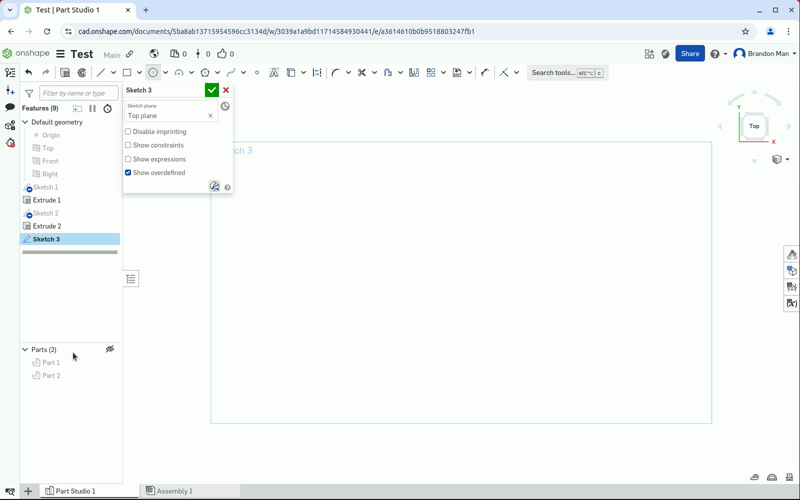
mouse_move(535, 376)
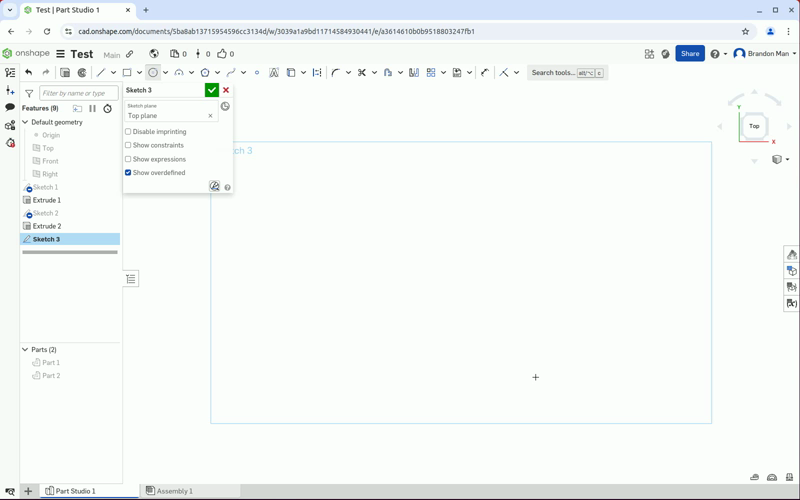
click(535, 376)
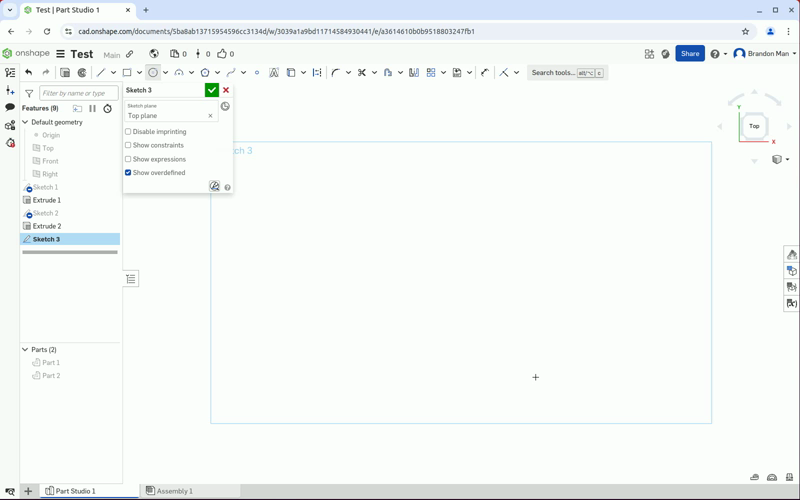
key_up(shift)
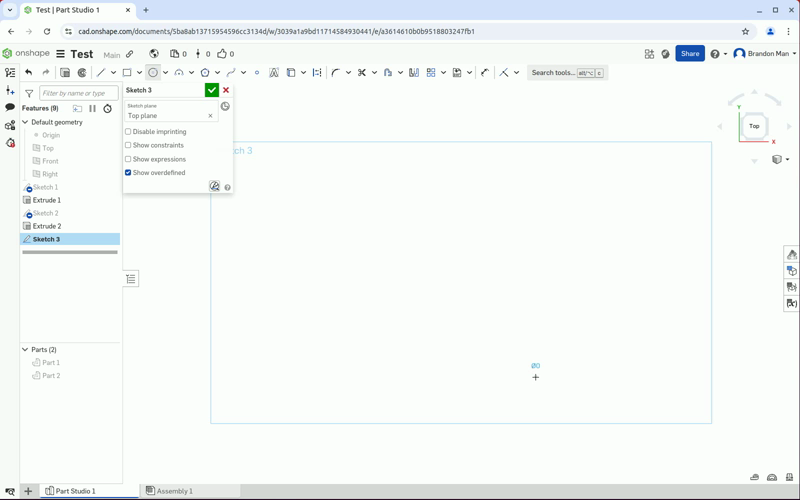
mouse_move(549, 376)
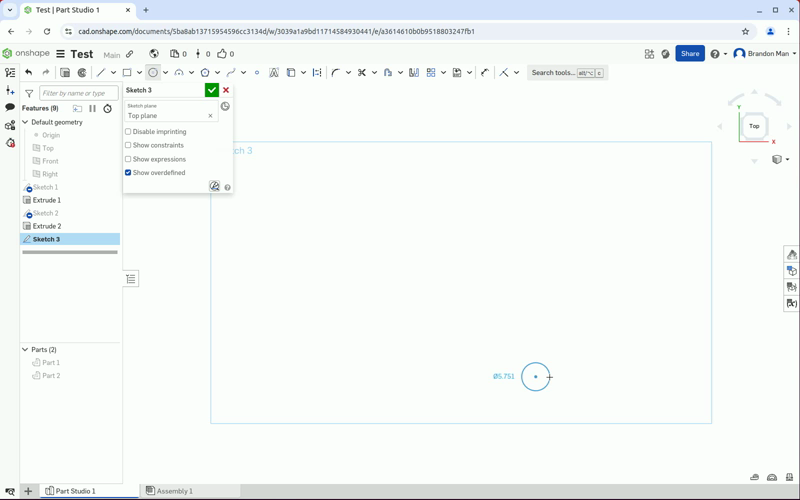
click(549, 376)
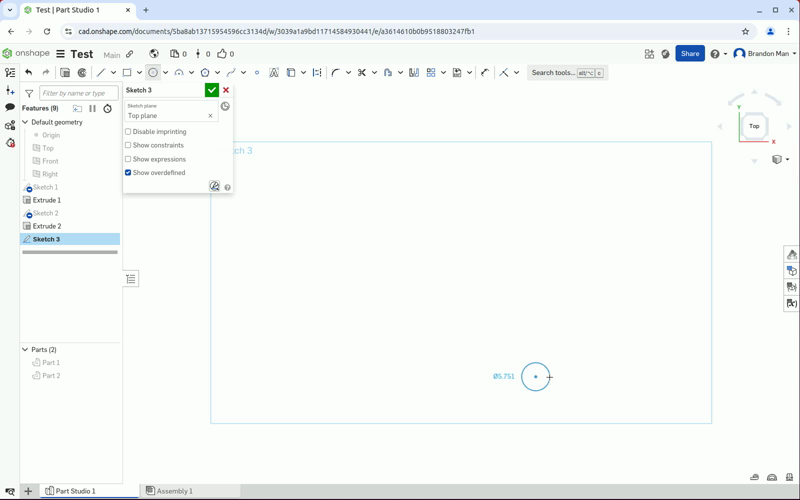
key(esc)
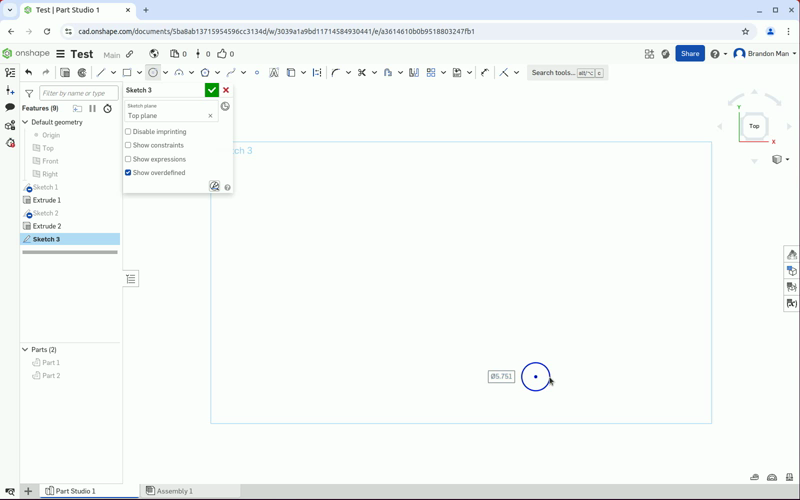
key(c)
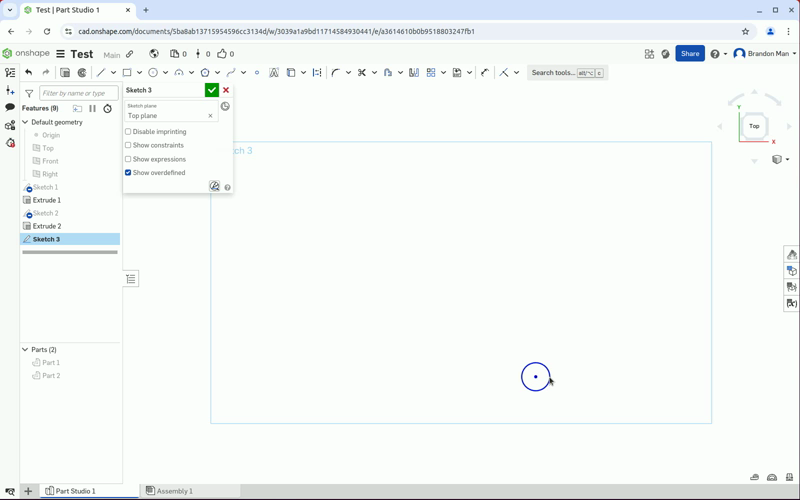
key_down(shift)
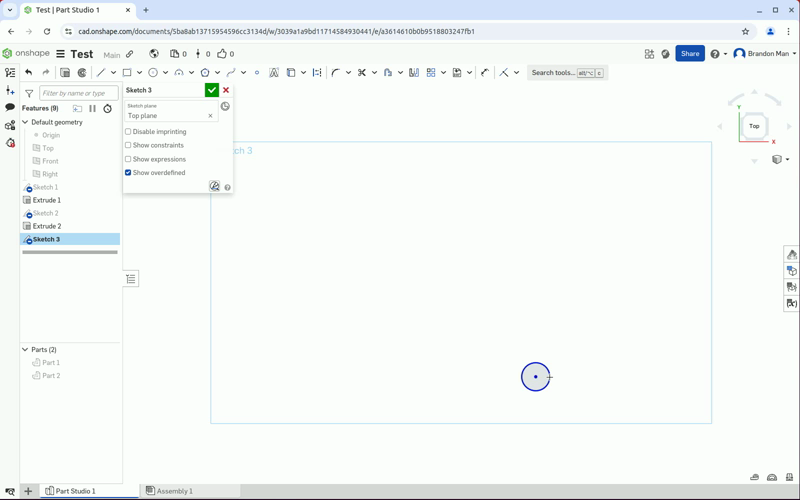
mouse_move(535, 376)
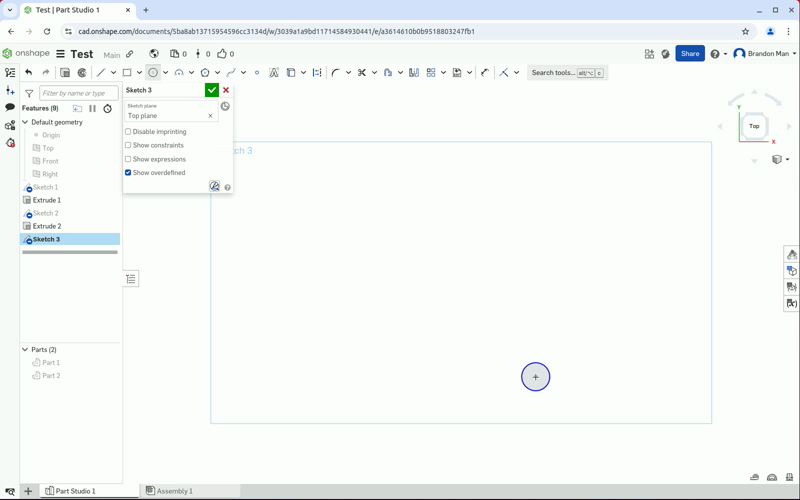
click(535, 376)
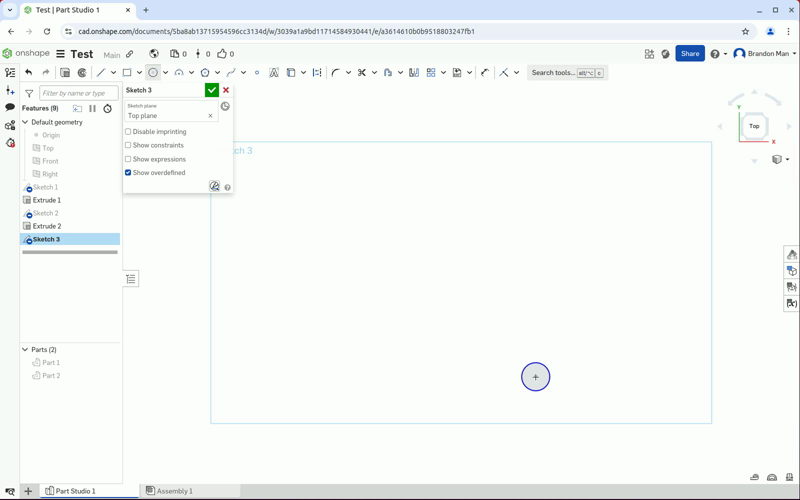
key_up(shift)
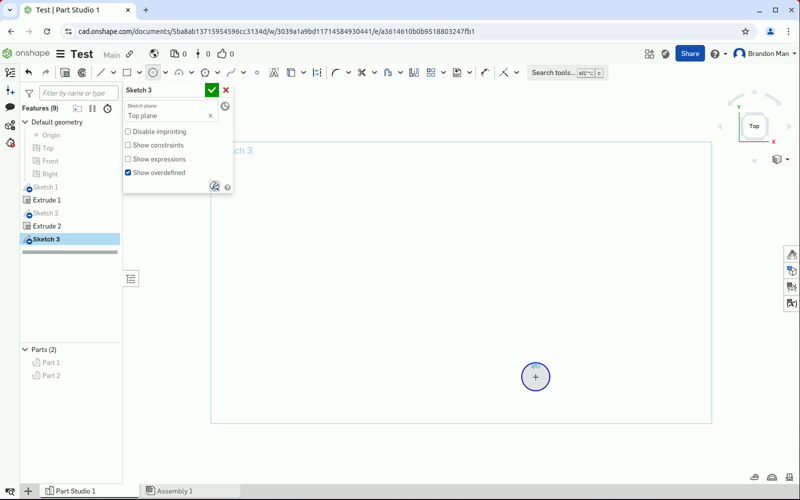
mouse_move(541, 376)
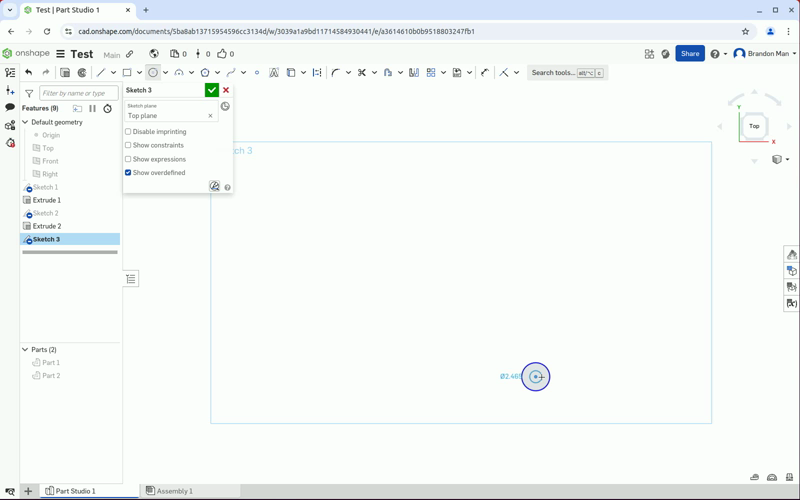
click(541, 376)
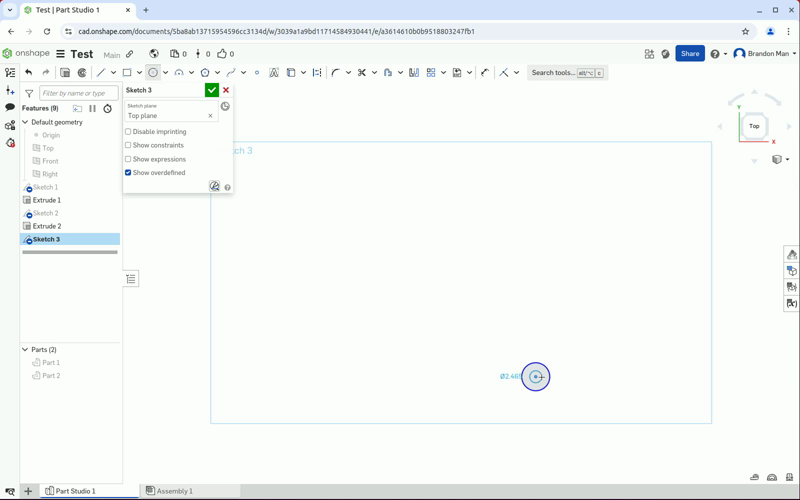
key(esc)
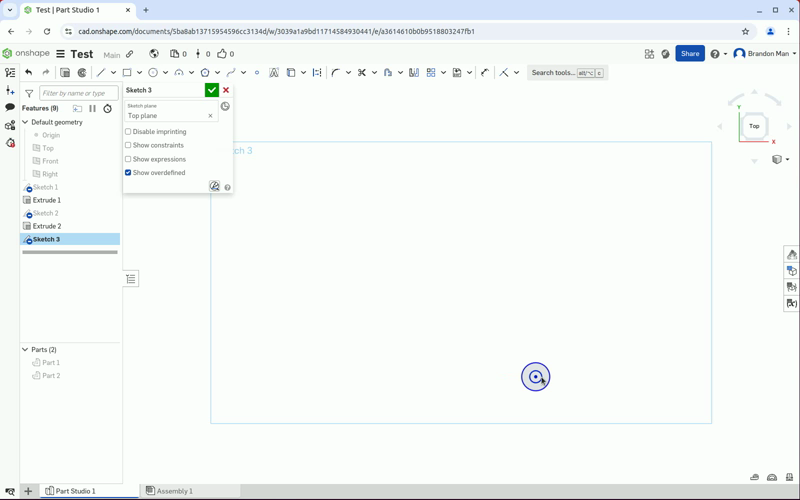
mouse_move(540, 367)
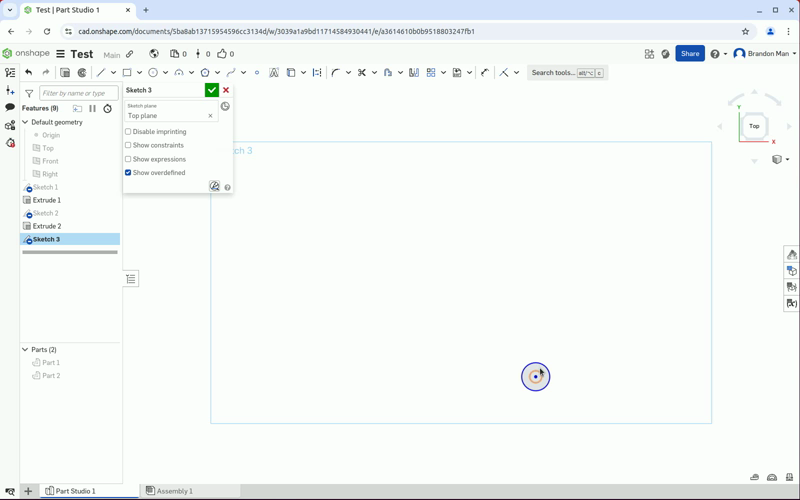
scroll(6)
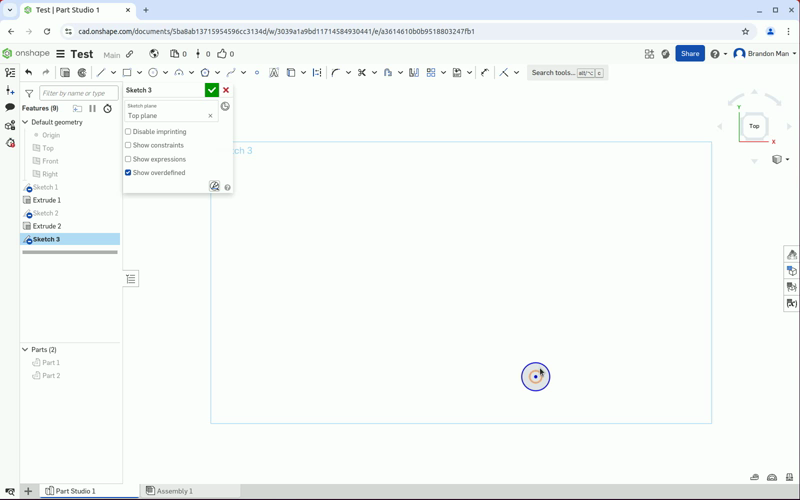
scroll(6)
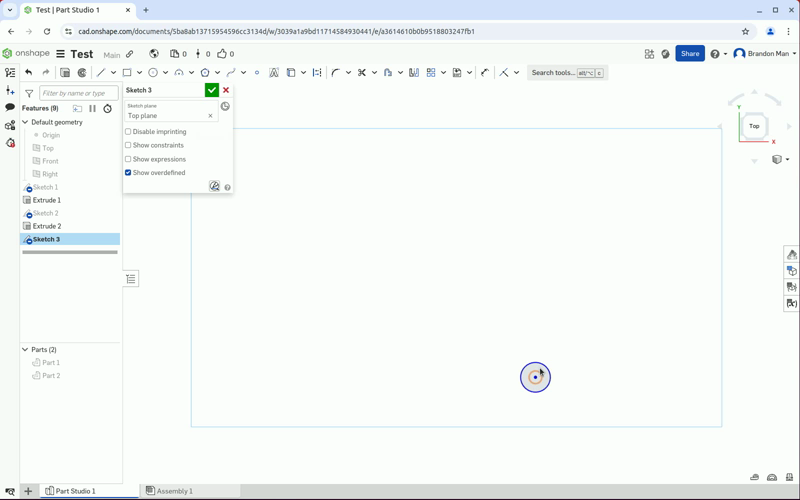
scroll(6)
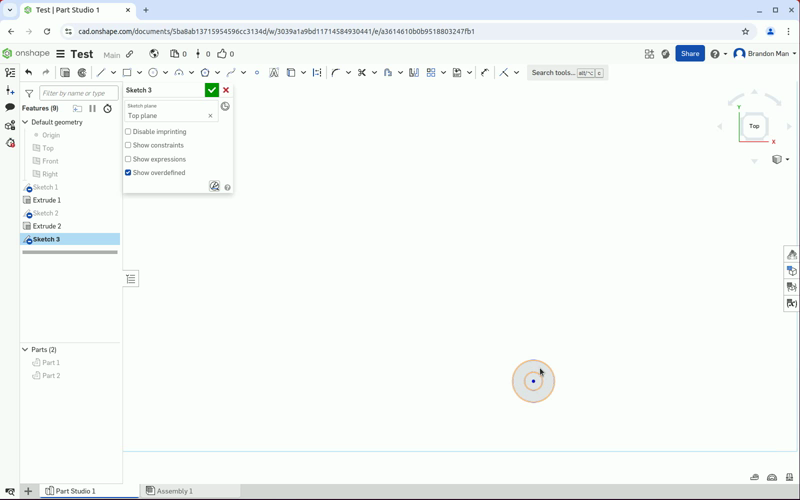
scroll(6)
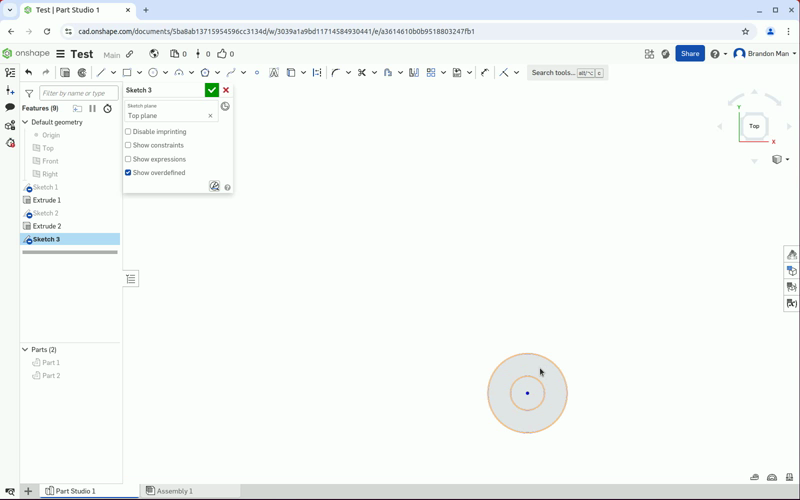
scroll(6)
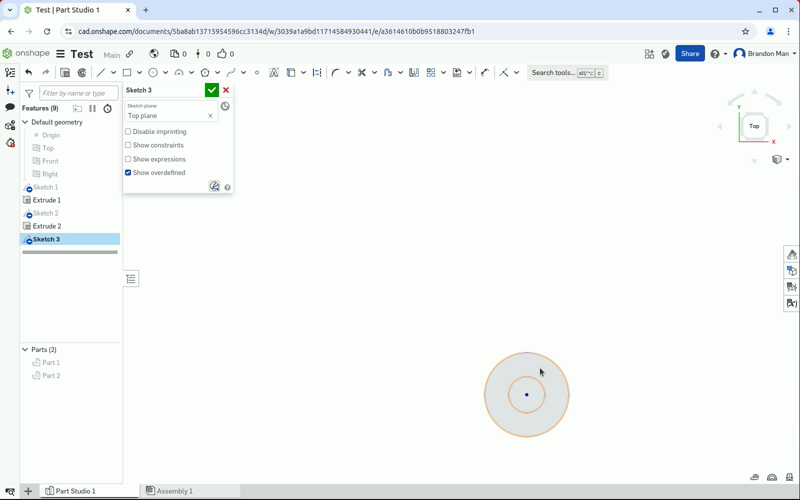
scroll(6)
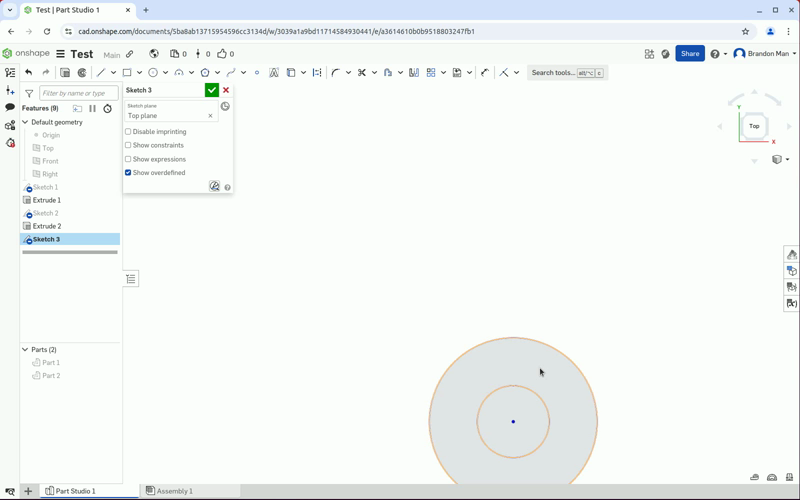
scroll(6)
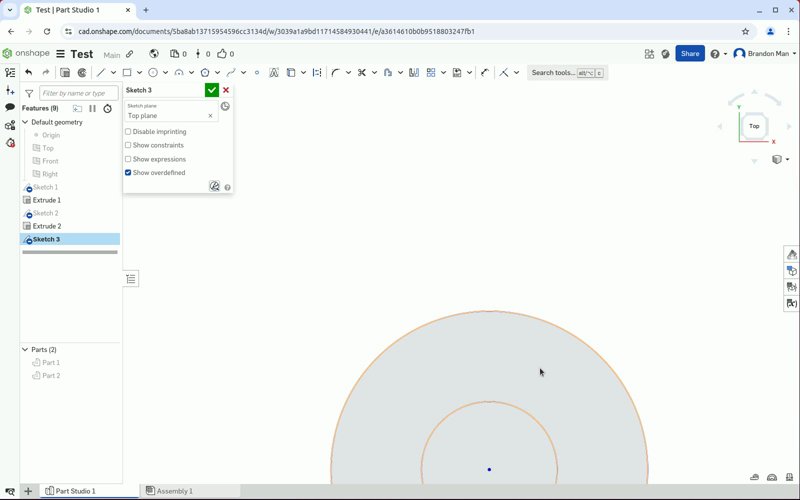
click(540, 367)
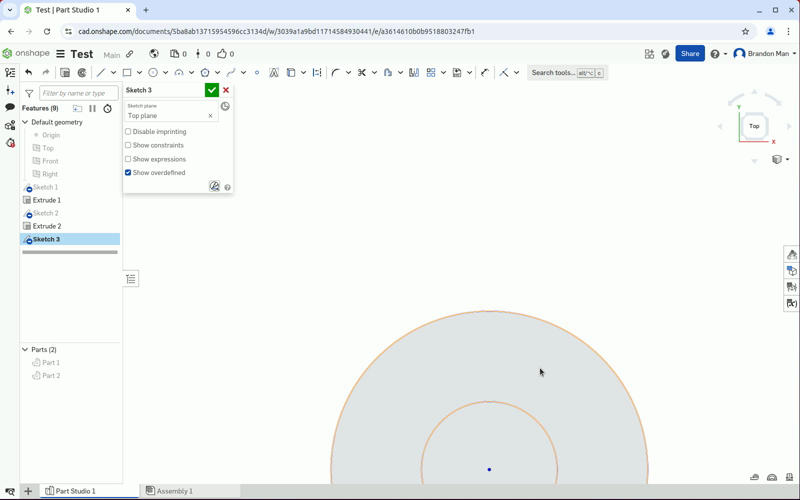
scroll(-6)
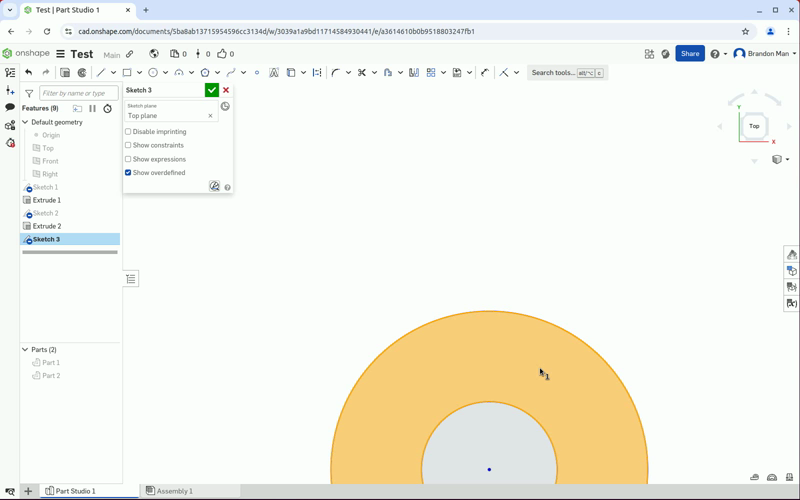
scroll(-6)
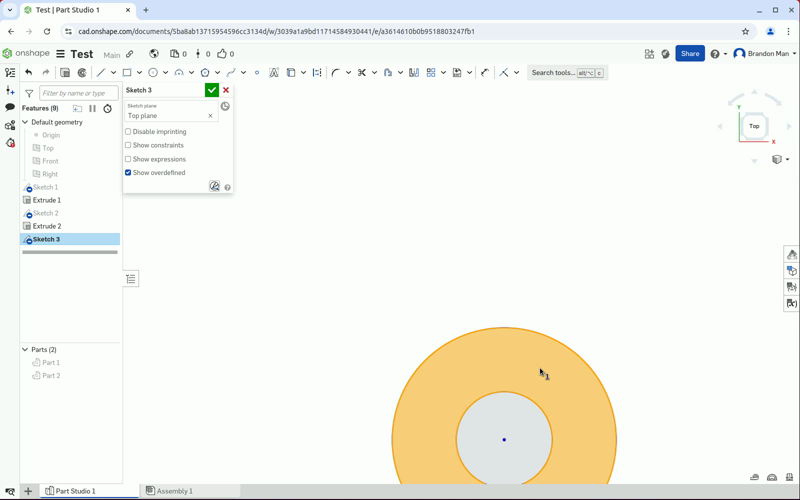
scroll(-6)
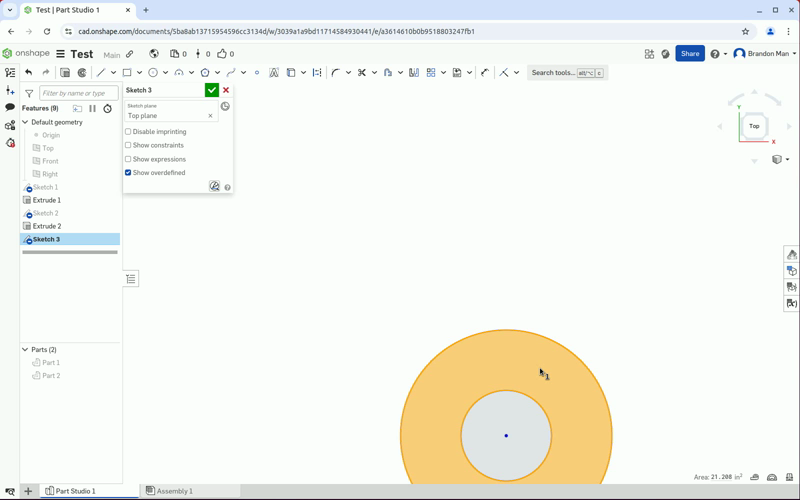
scroll(-6)
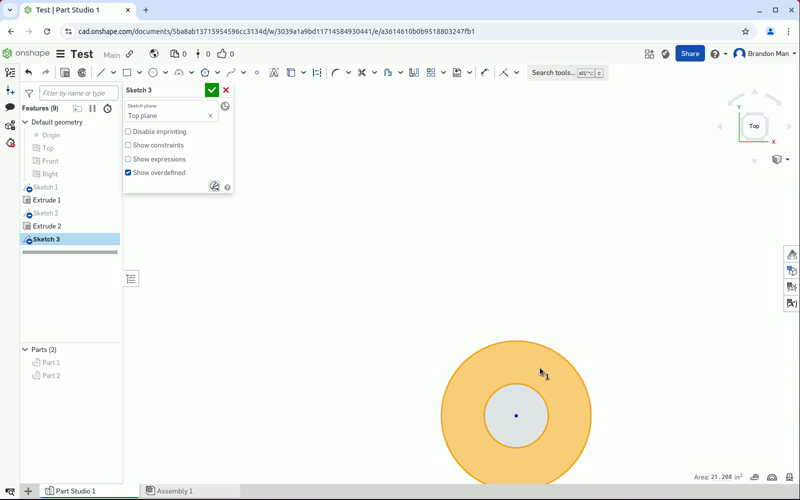
scroll(-6)
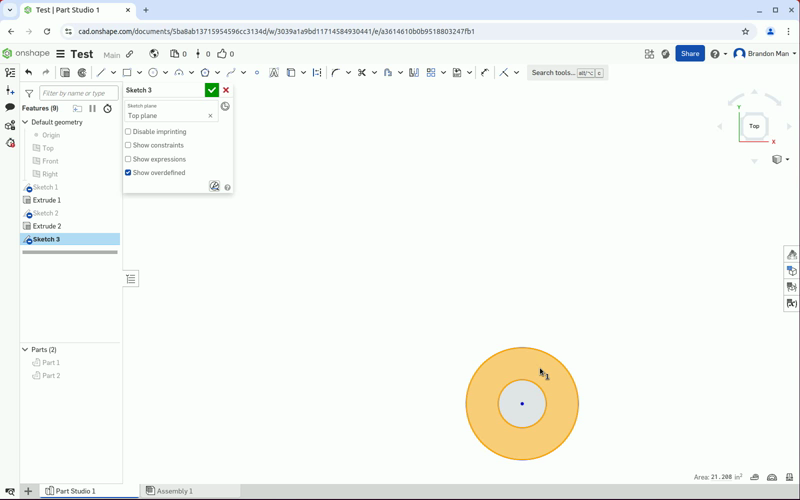
scroll(-6)
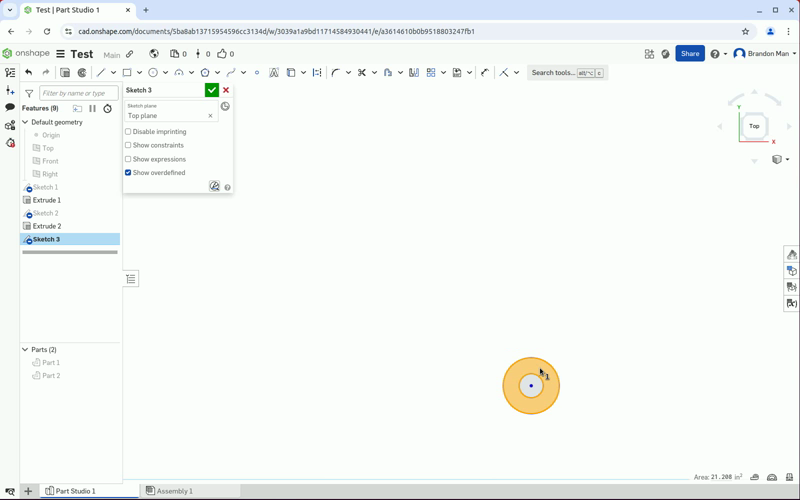
scroll(-6)
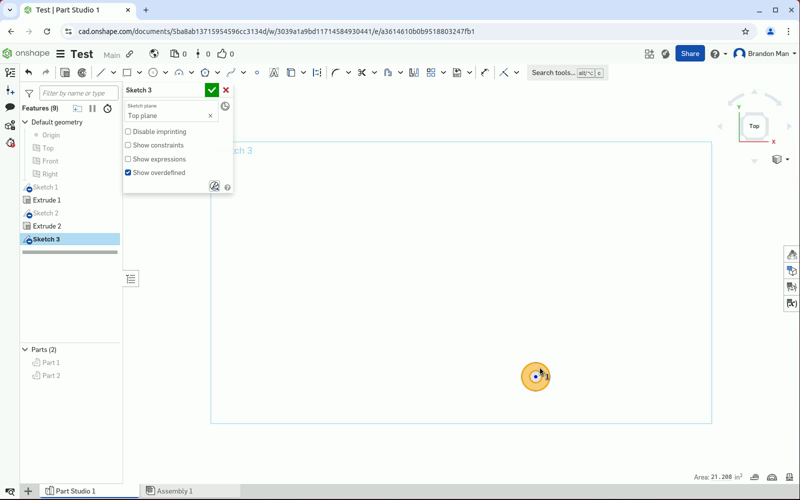
mouse_move(73, 352)
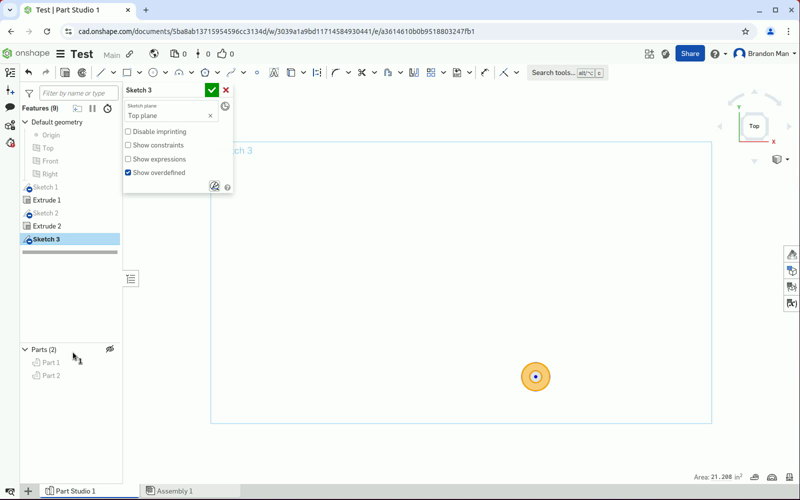
key(shift+y)
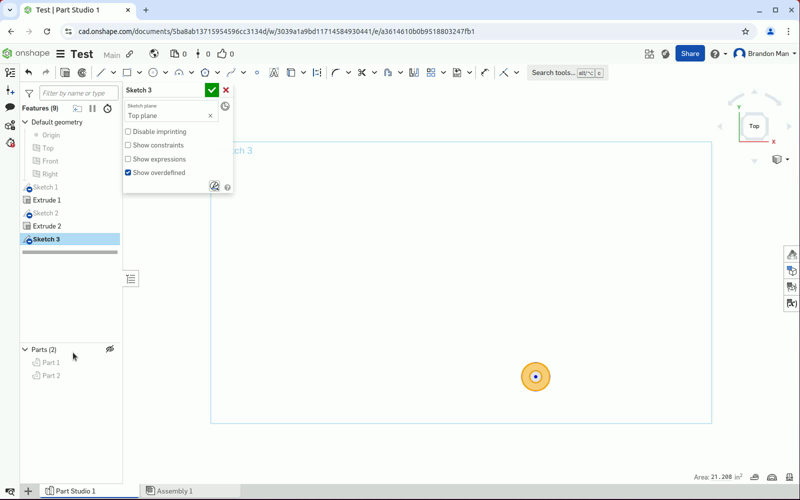
key(shift+e)
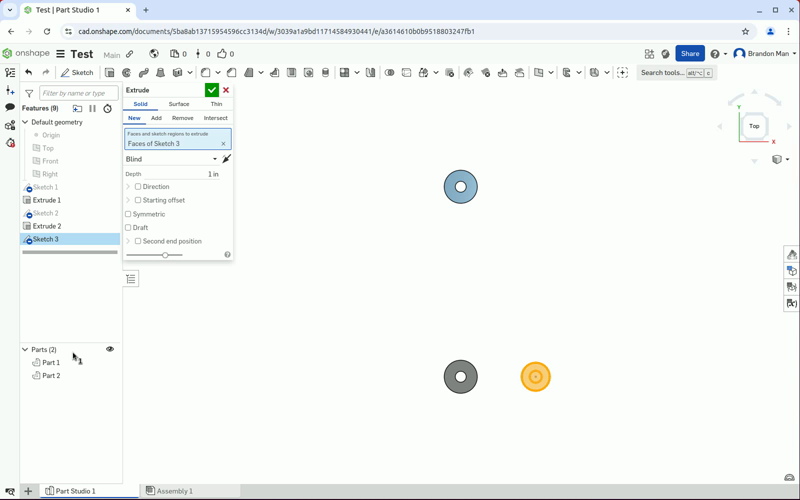
mouse_move(143, 106)
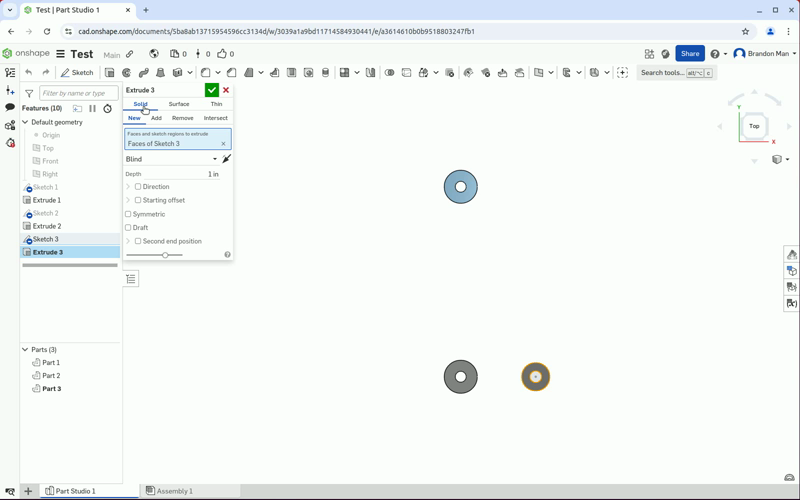
click(143, 106)
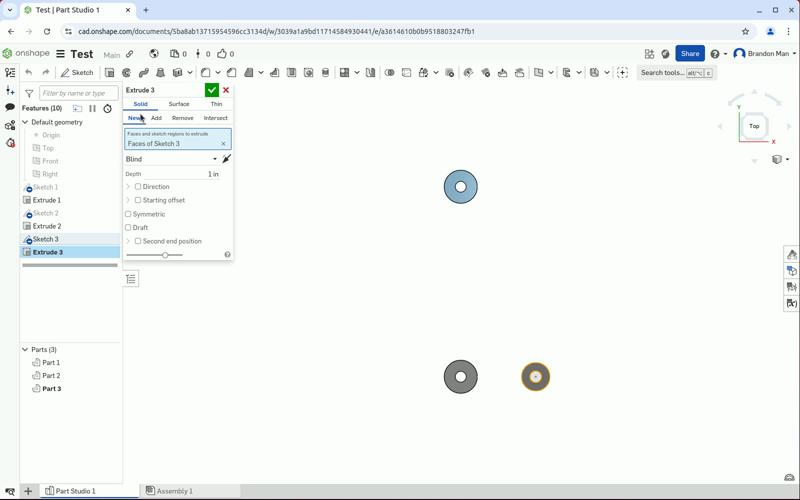
mouse_move(137, 120)
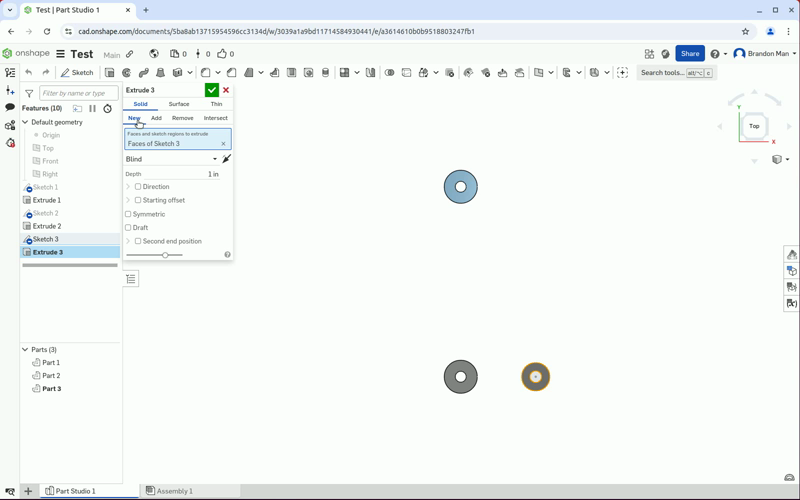
click(137, 120)
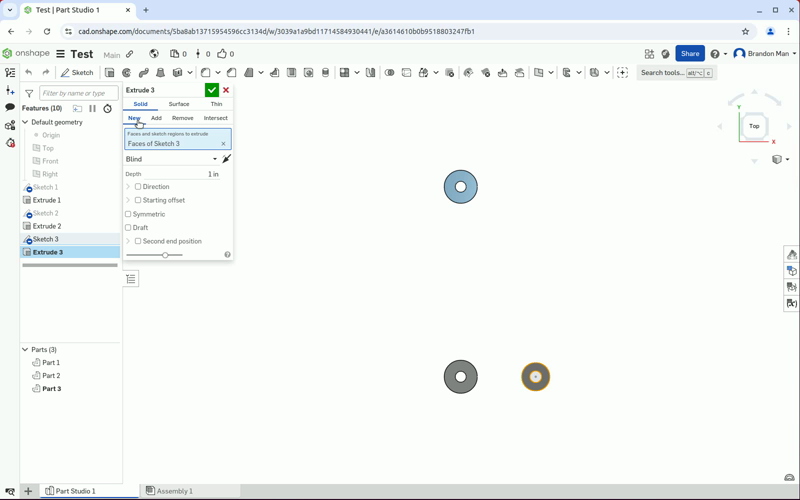
key(tab, 4)
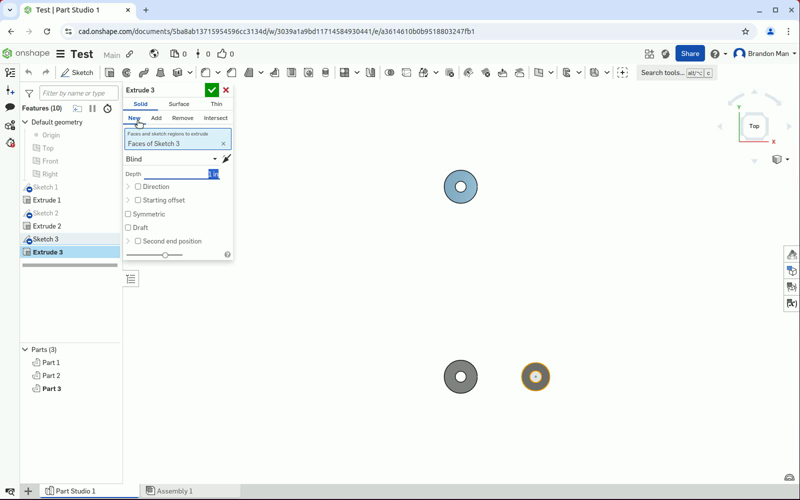
text(0.963)
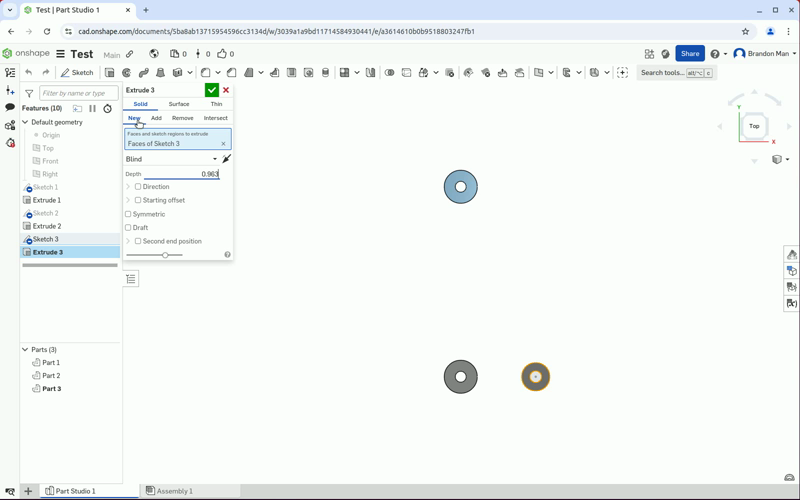
key(enter)
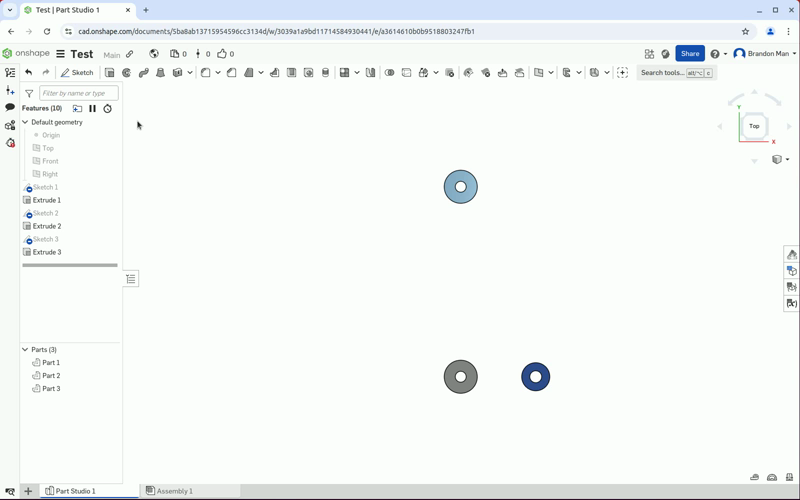
key(shift+h)
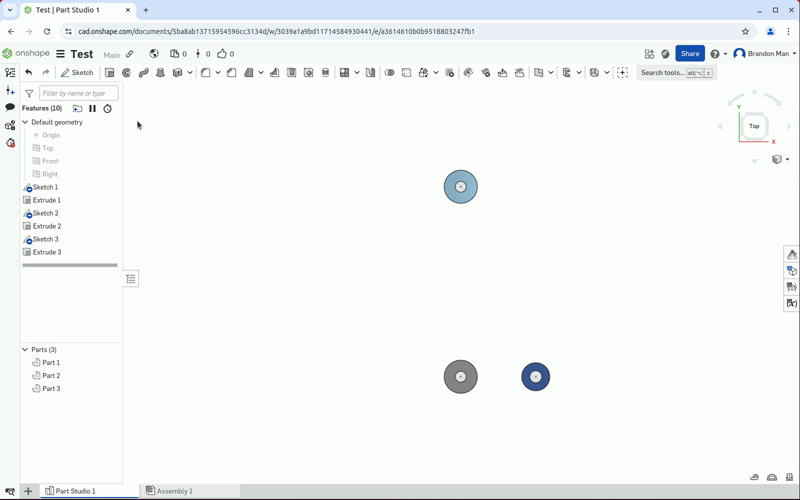
key(shift+h)
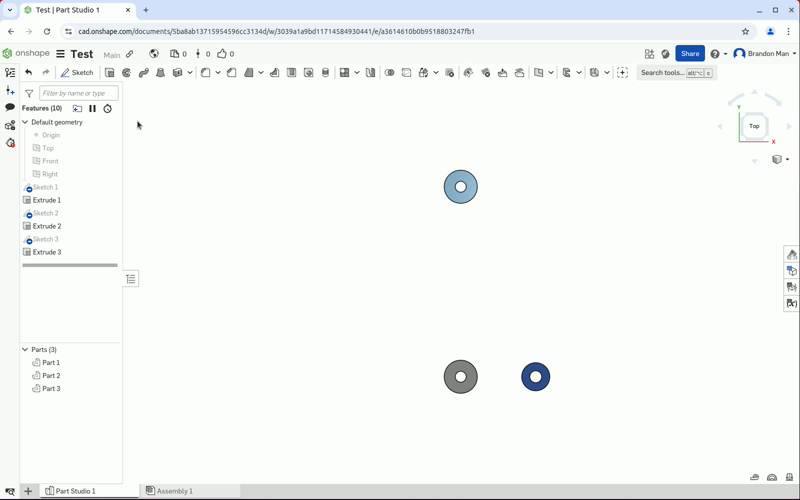
mouse_move(73, 189)
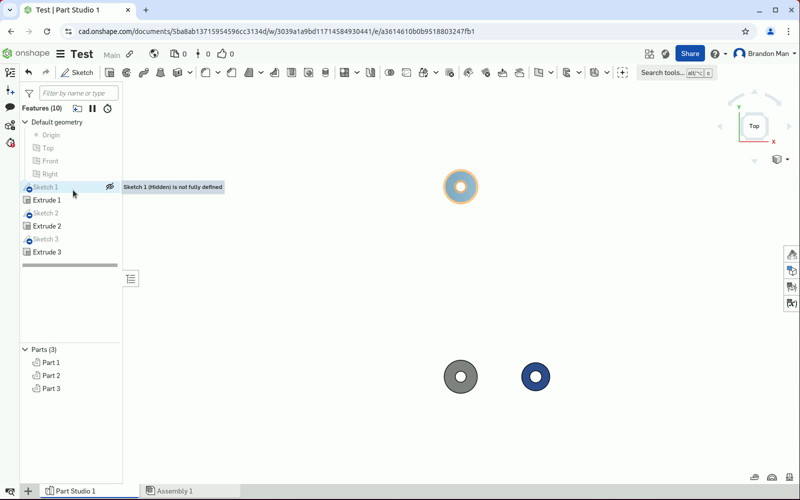
click(73, 189)
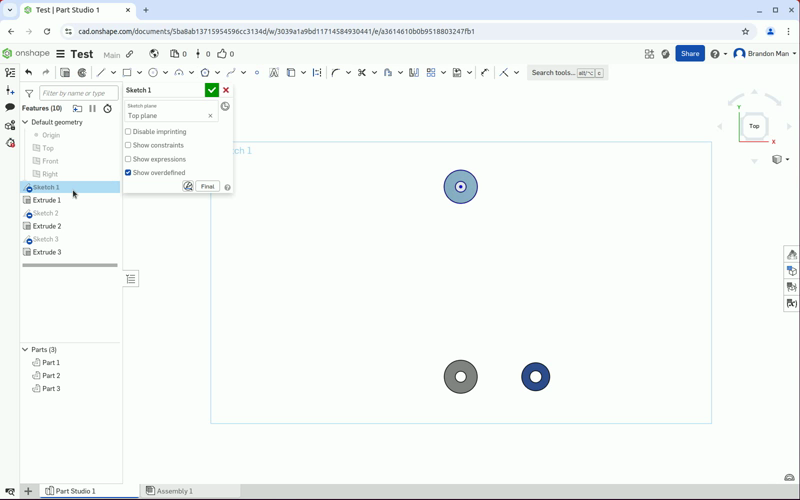
mouse_move(229, 92)
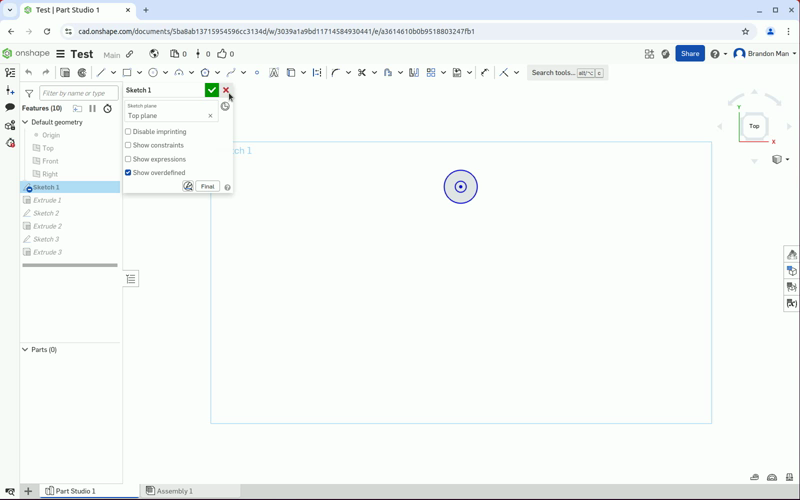
click(229, 92)
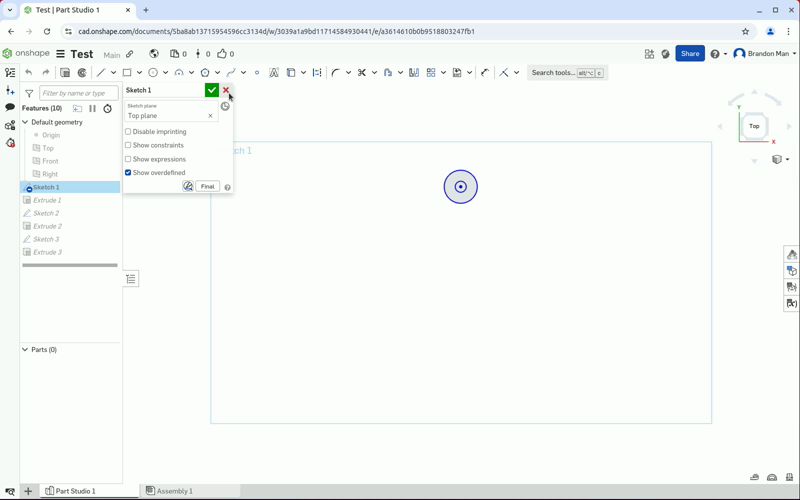
key(shift+s)
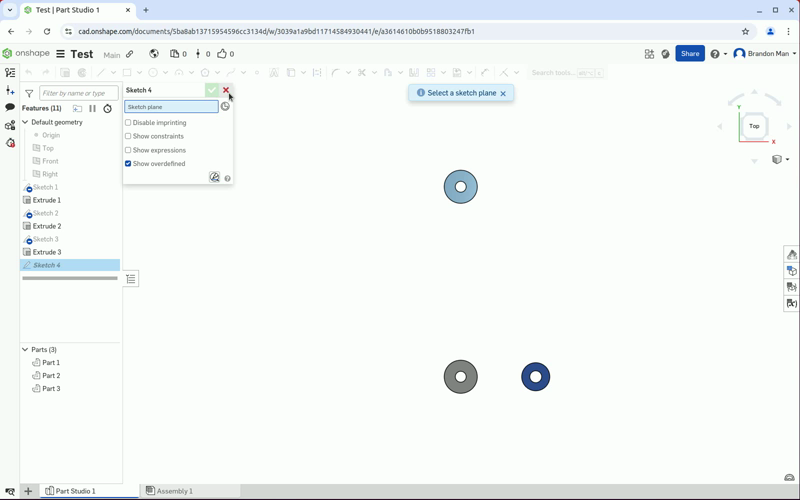
mouse_move(73, 150)
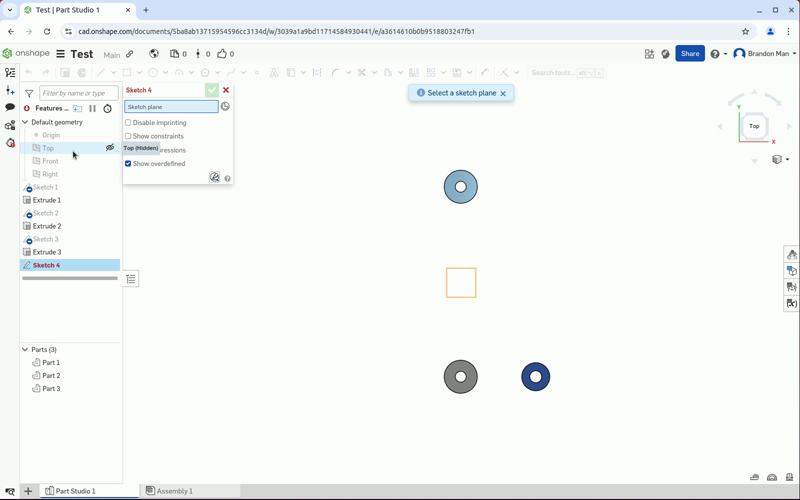
click(73, 150)
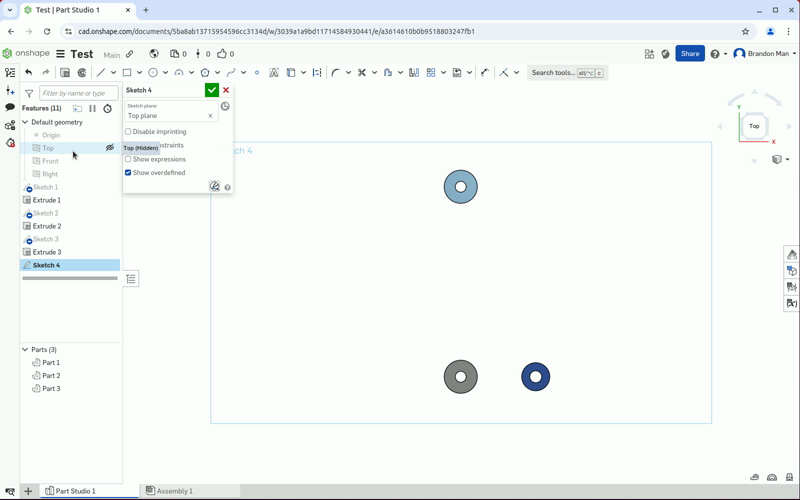
mouse_move(73, 352)
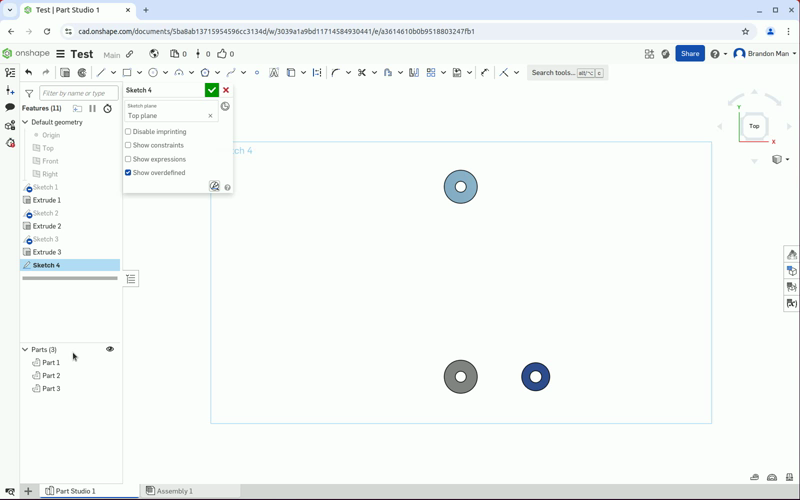
key(y)
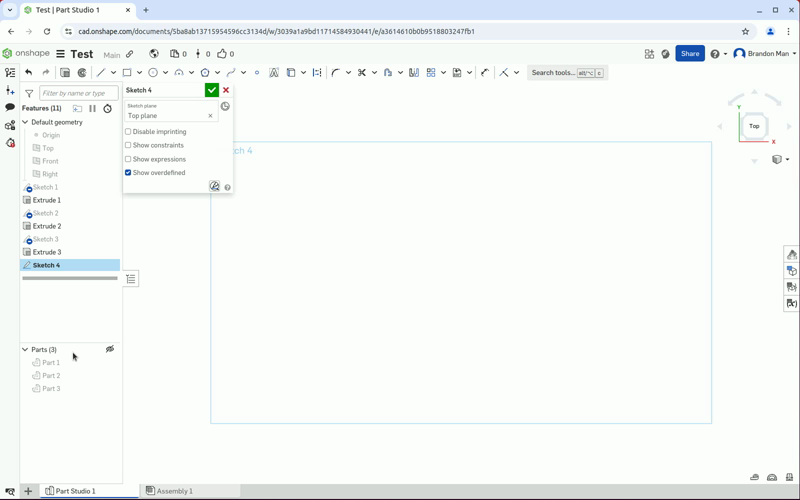
key(a)
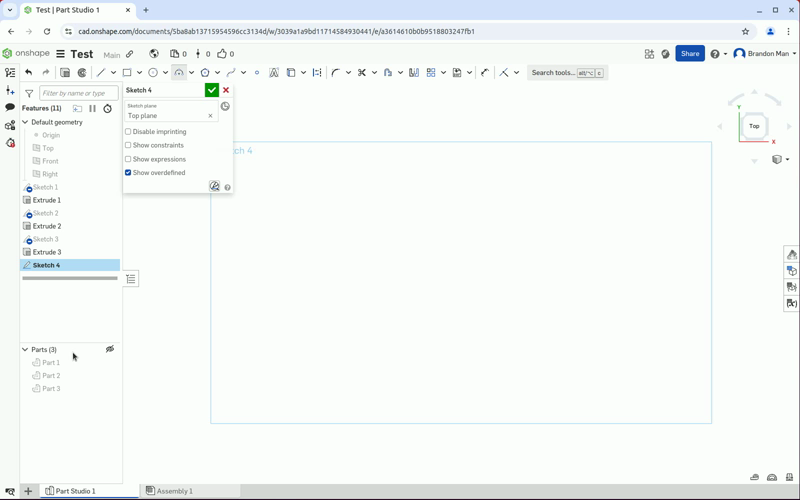
key_down(shift)
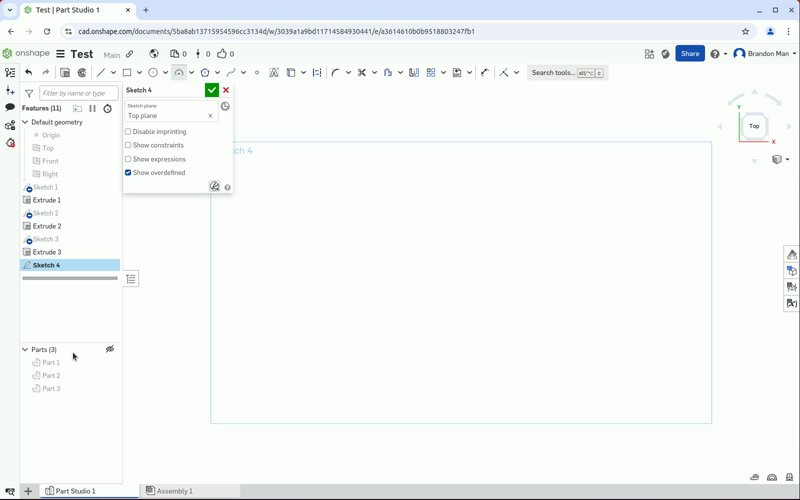
mouse_move(434, 267)
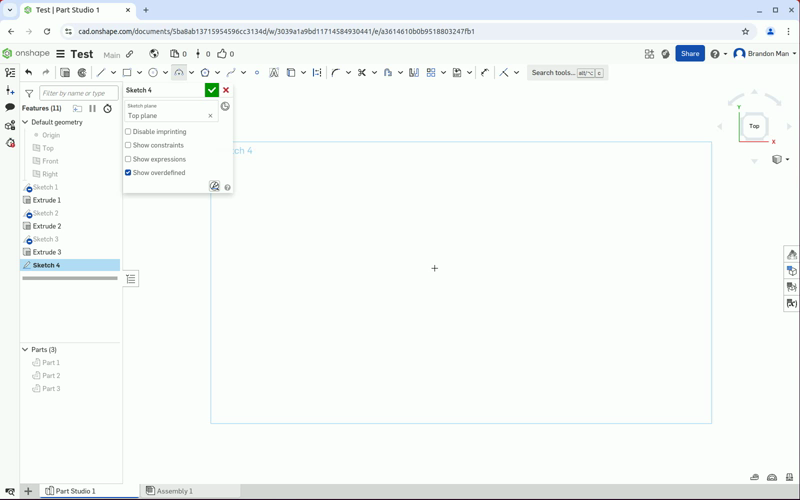
click(434, 267)
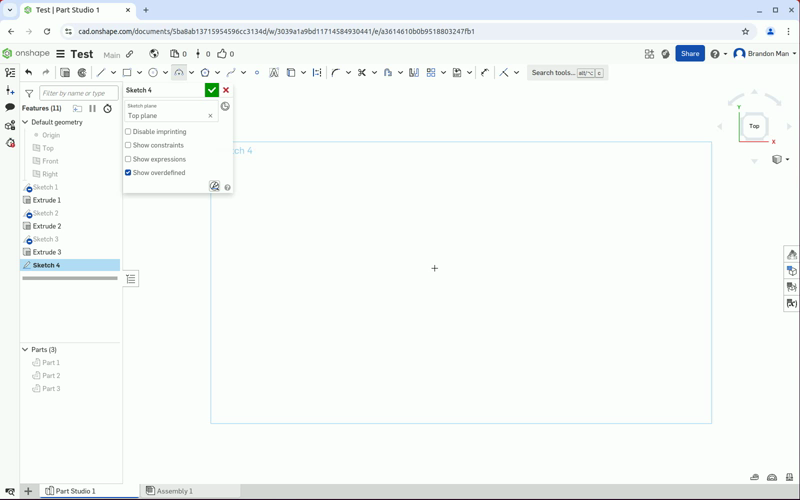
key_up(shift)
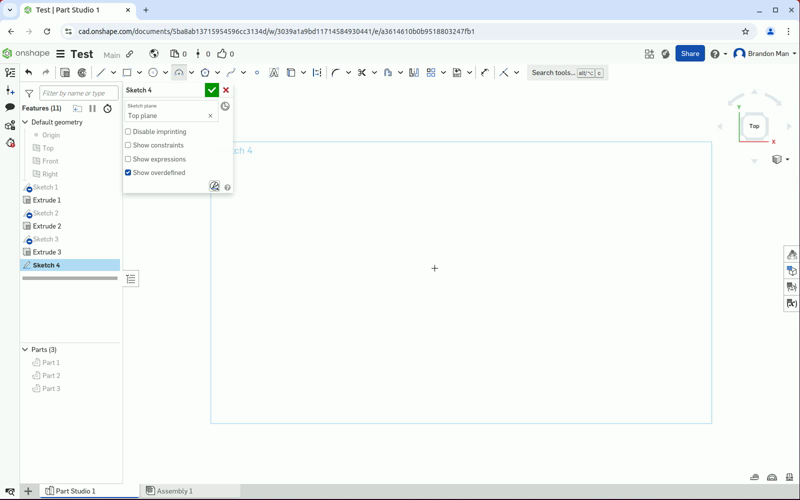
key_down(shift)
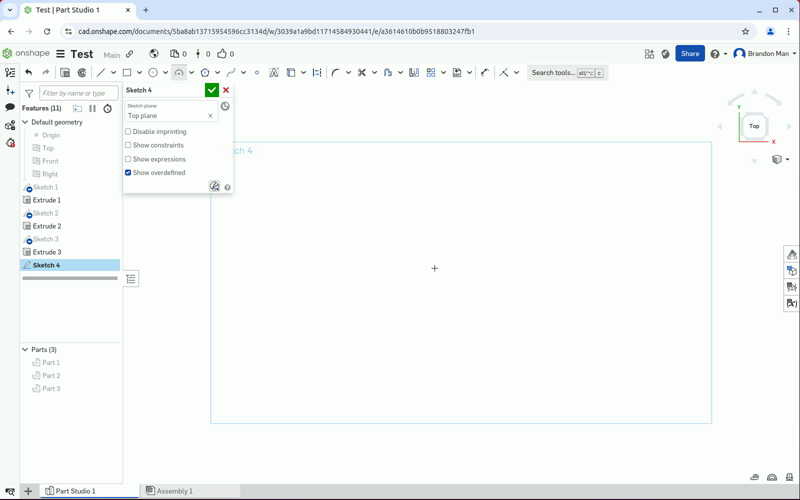
mouse_move(487, 267)
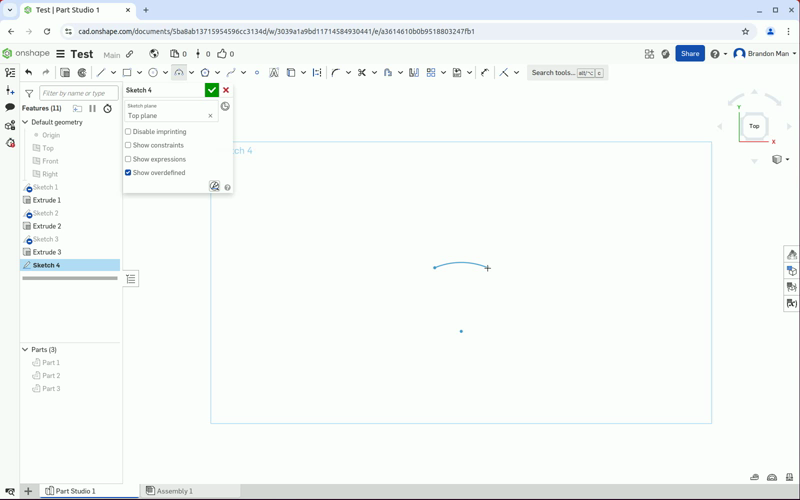
click(487, 267)
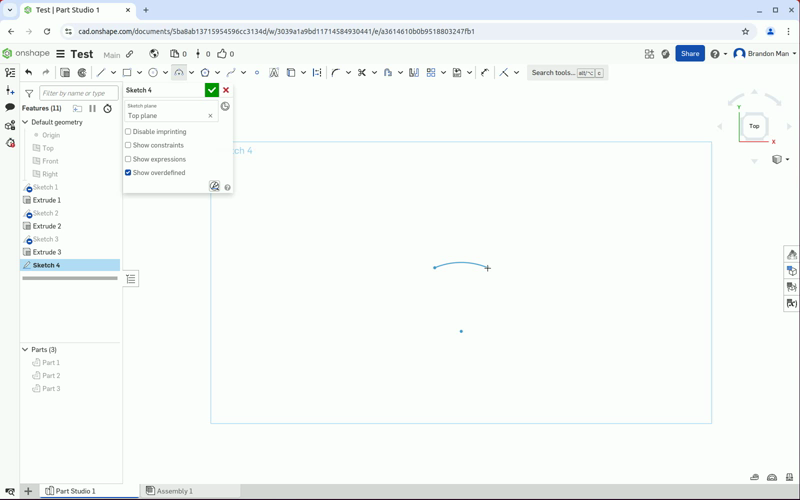
mouse_move(461, 244)
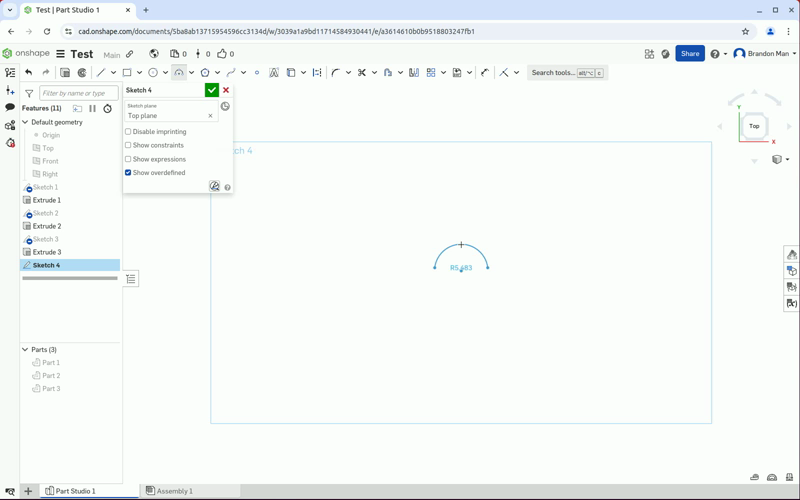
click(461, 244)
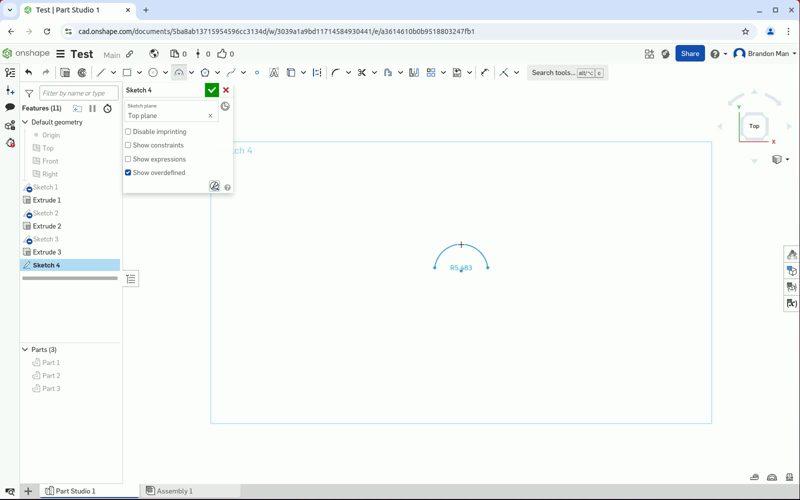
key_up(shift)
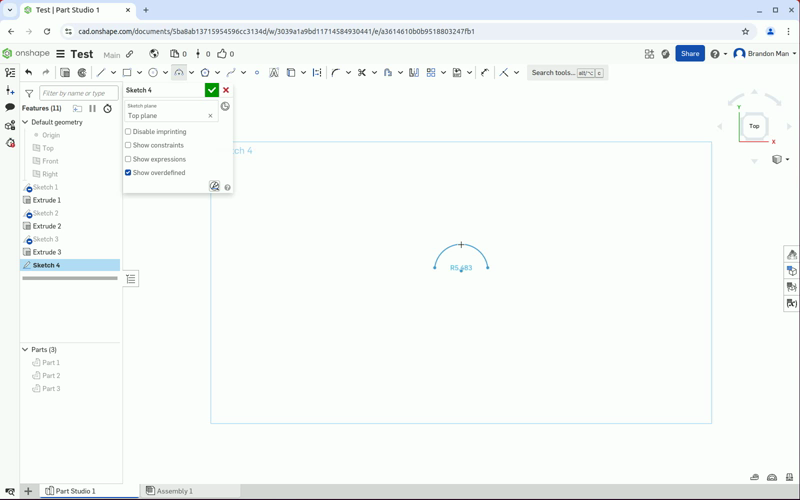
key(esc)
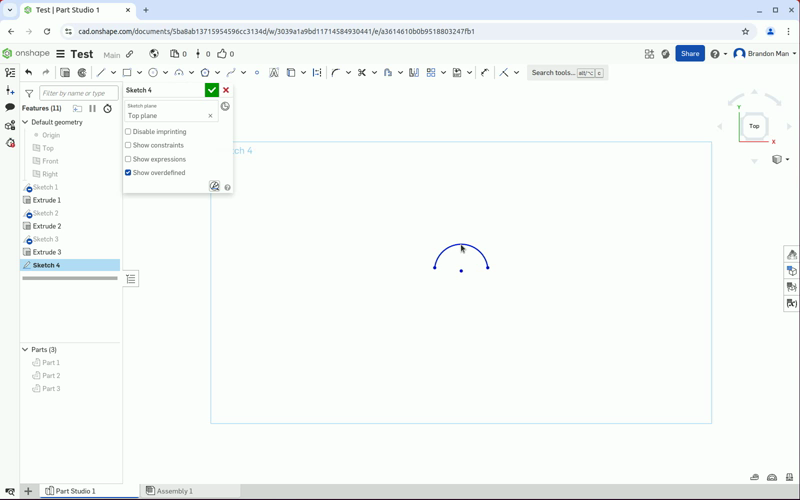
key(l)
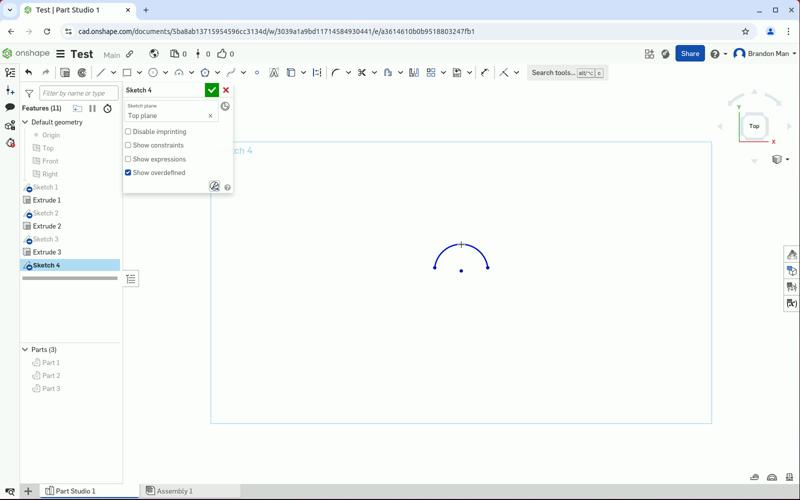
mouse_move(487, 267)
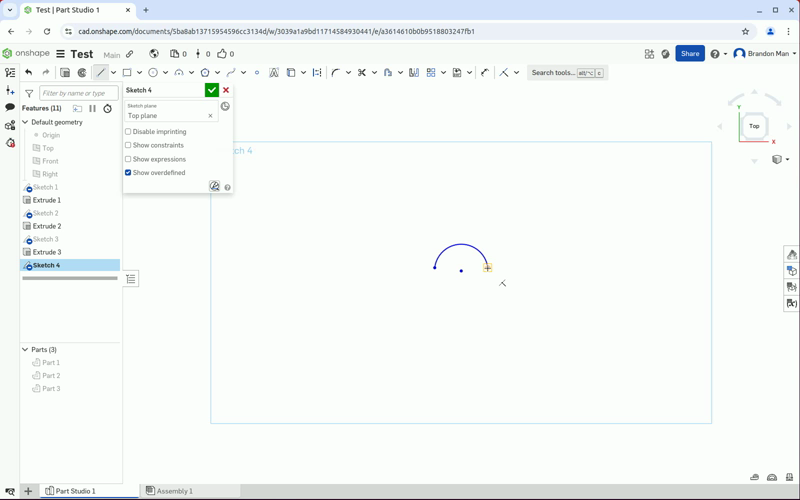
click(487, 267)
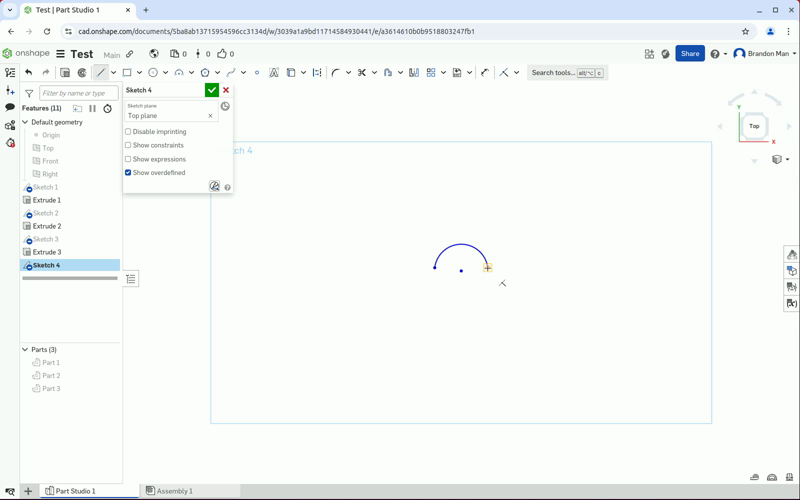
key_down(shift)
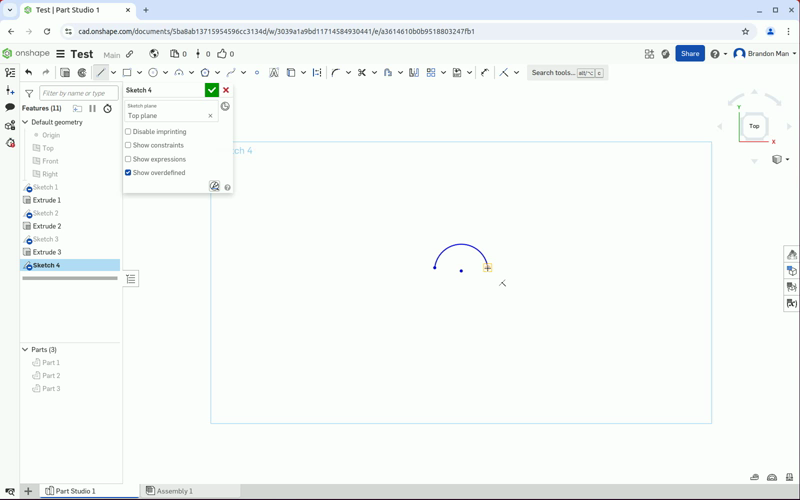
mouse_move(477, 184)
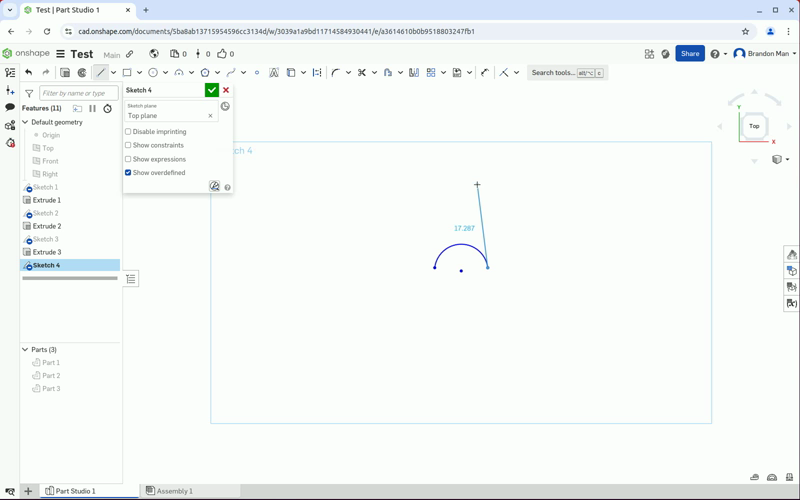
click(477, 184)
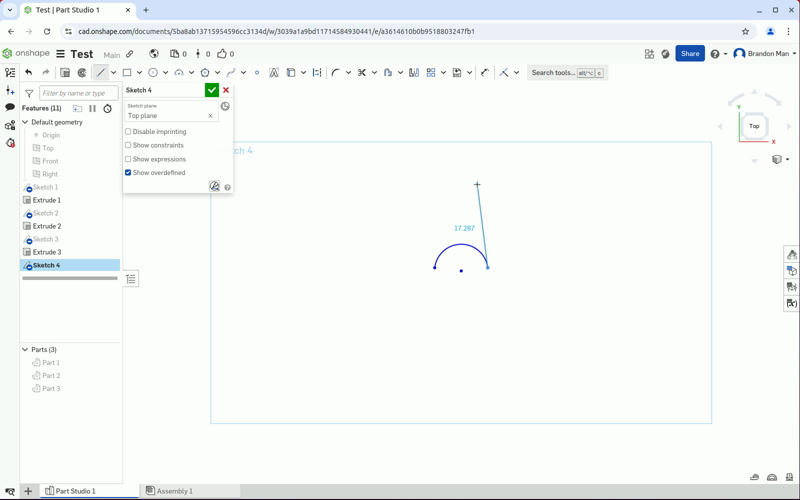
key_up(shift)
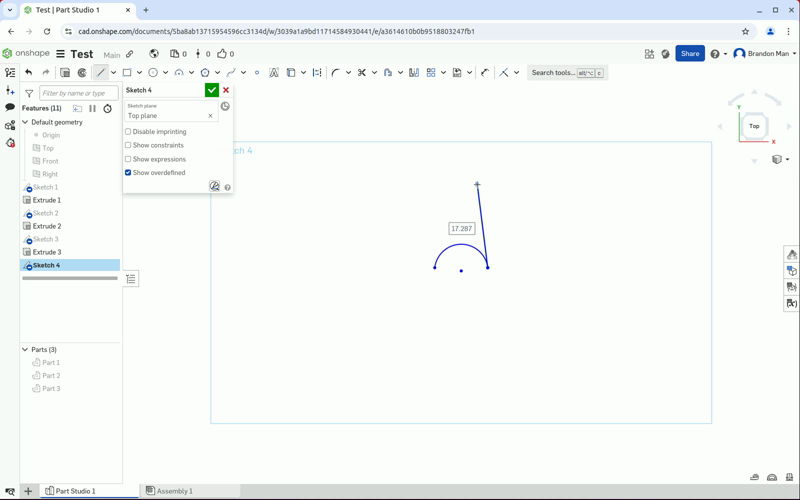
key(esc)
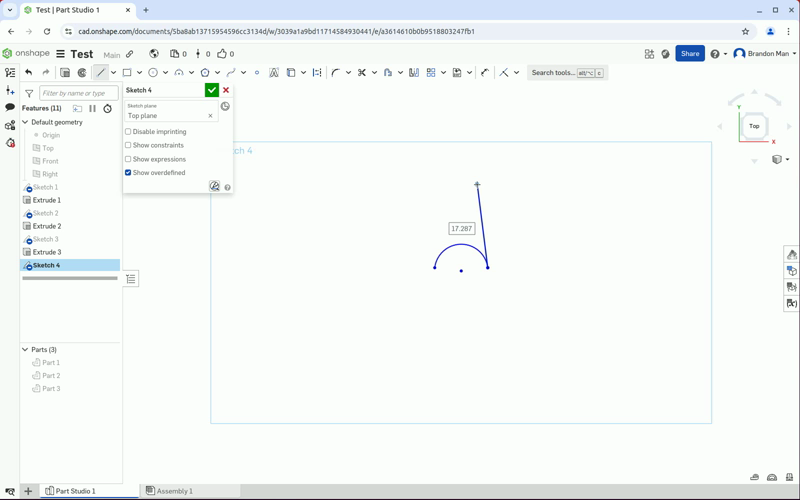
key(a)
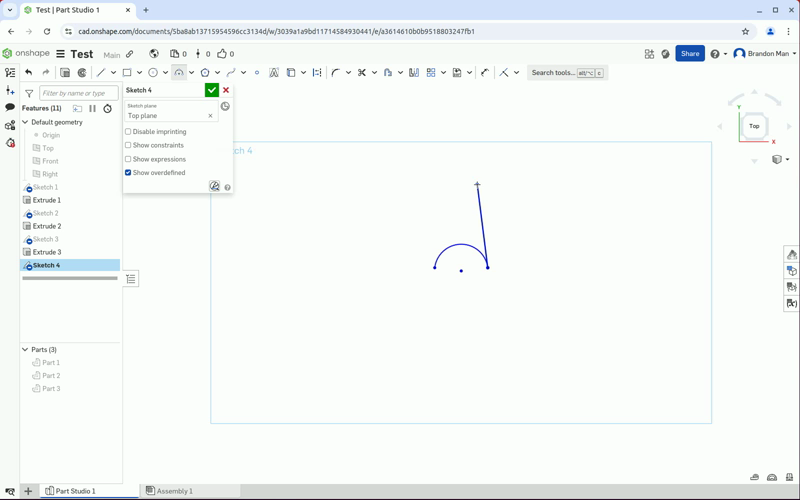
mouse_move(477, 184)
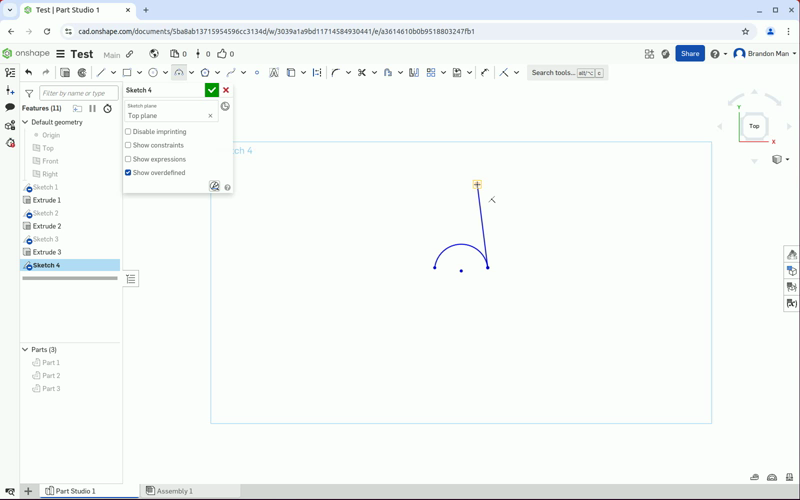
click(477, 184)
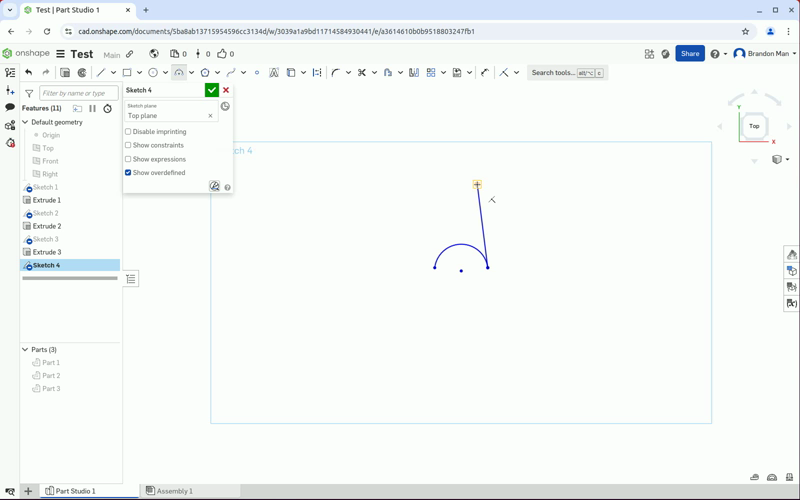
key_down(shift)
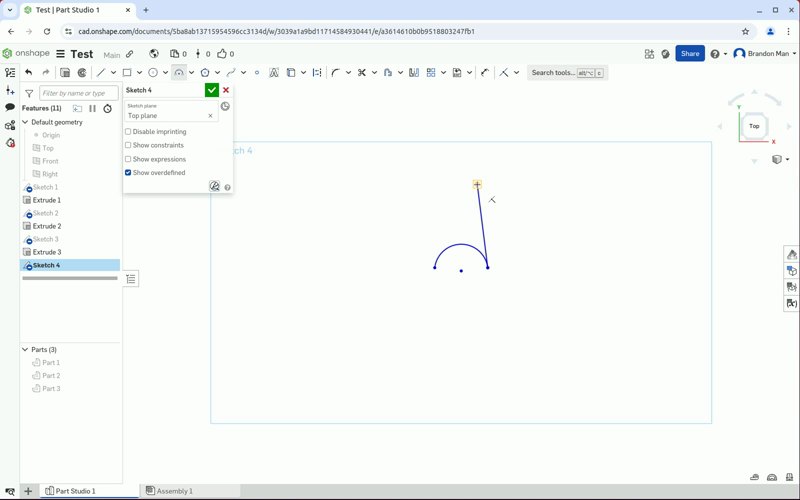
mouse_move(445, 184)
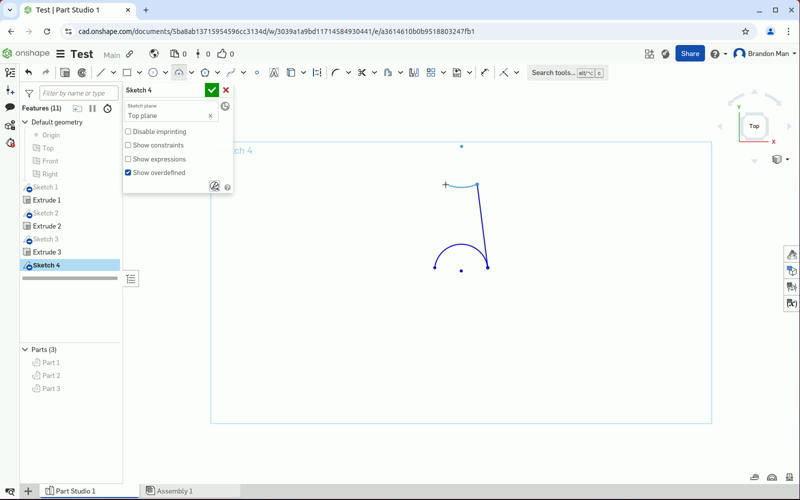
click(445, 184)
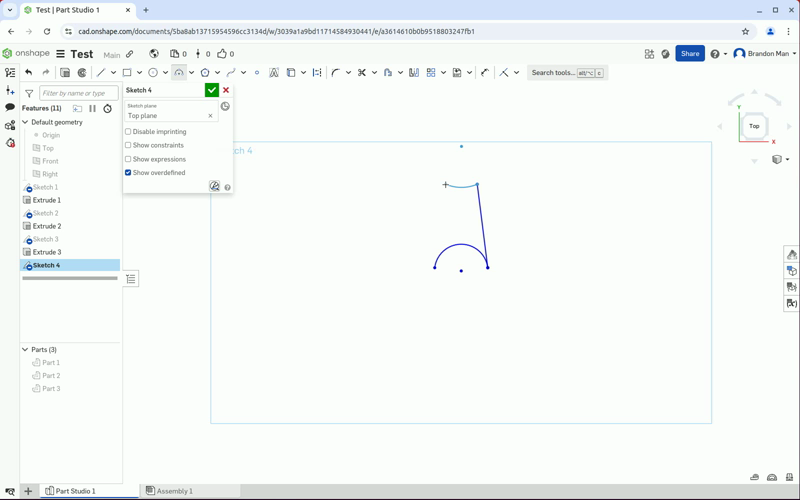
mouse_move(461, 201)
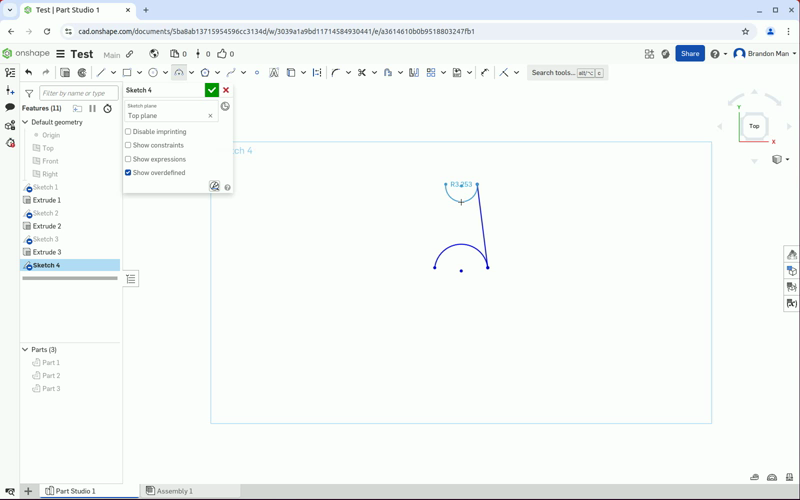
click(461, 201)
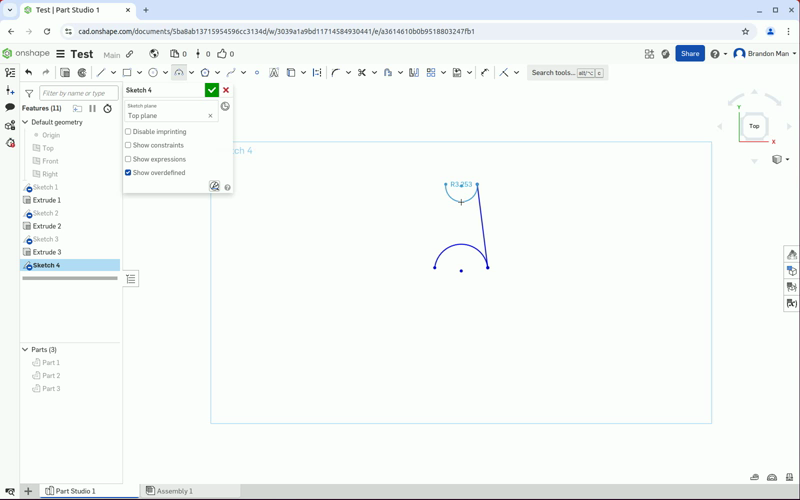
key_up(shift)
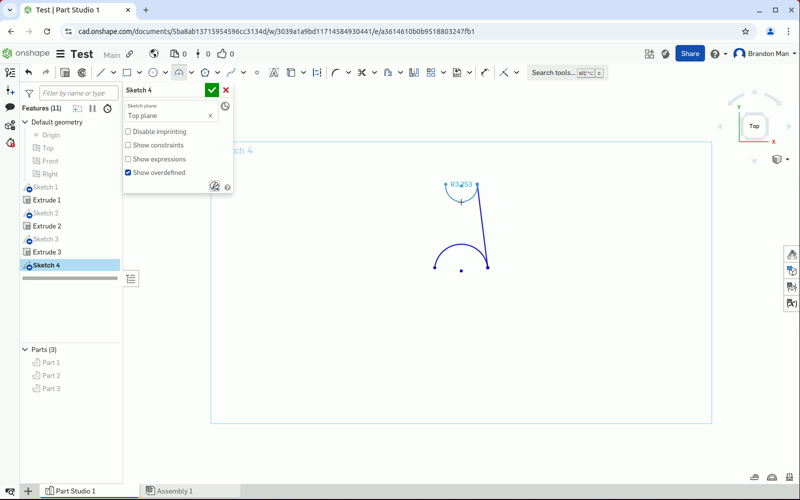
key(esc)
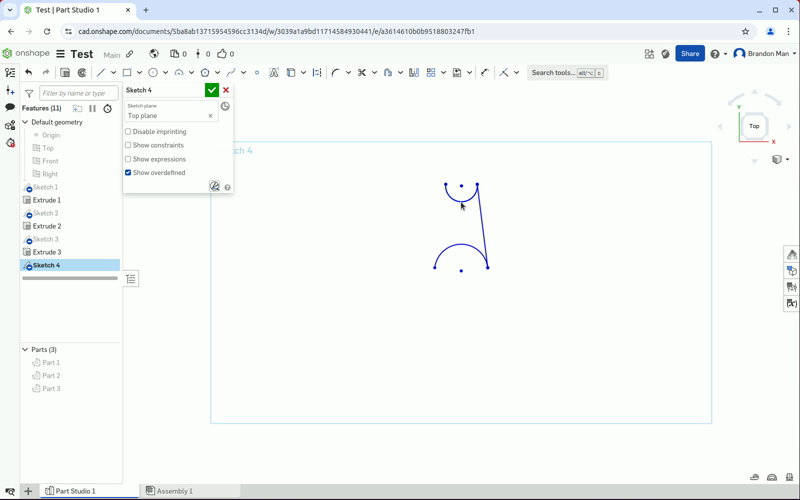
key(l)
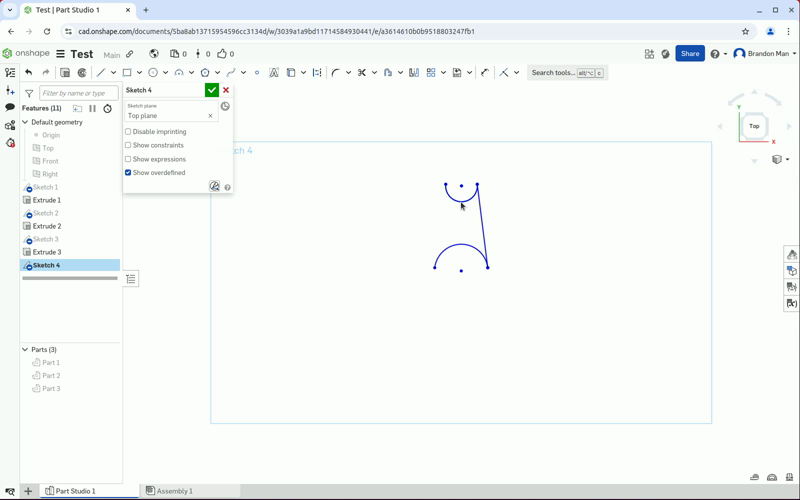
mouse_move(445, 184)
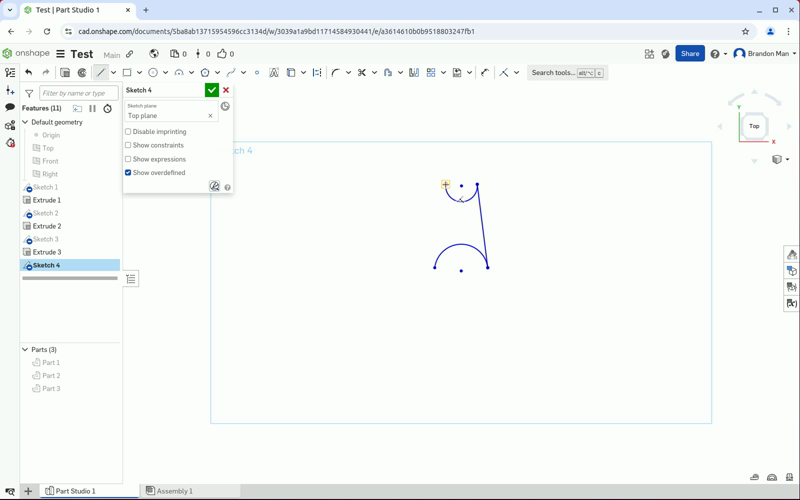
click(445, 184)
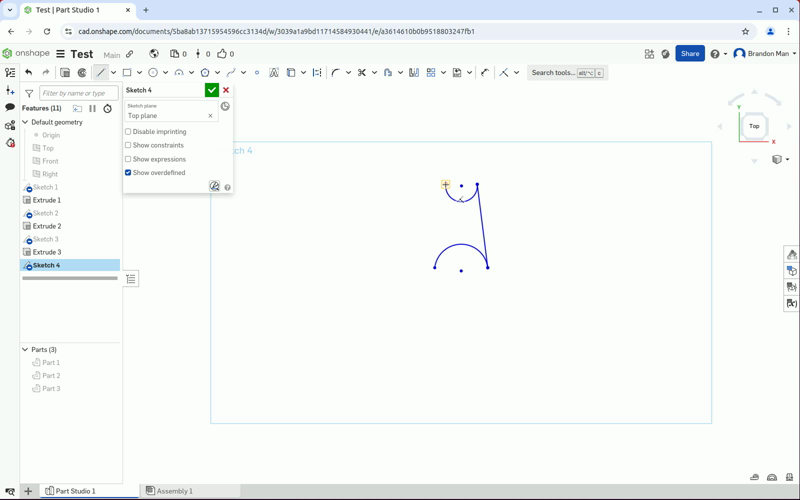
key_down(shift)
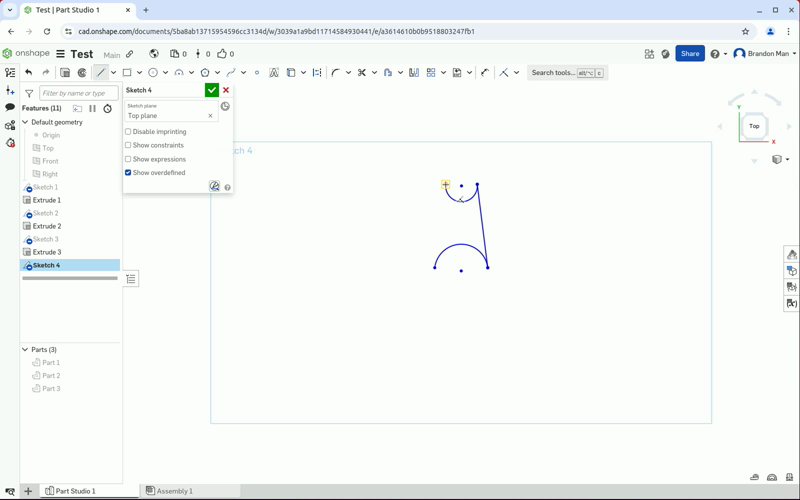
mouse_move(434, 267)
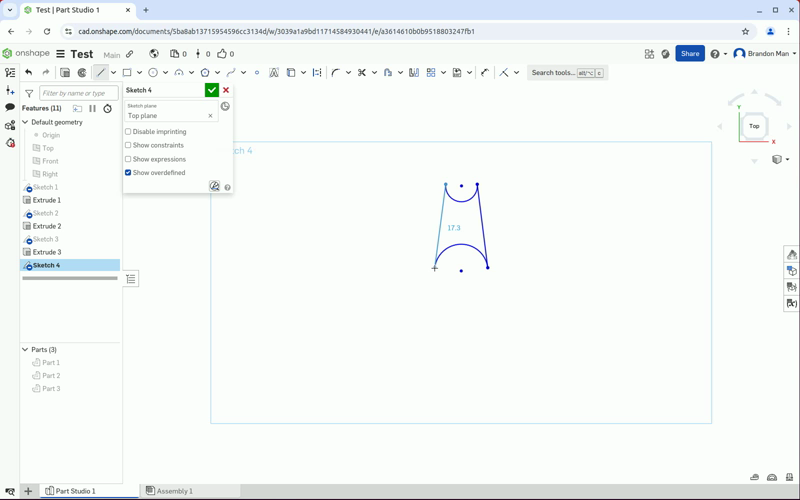
key_up(shift)
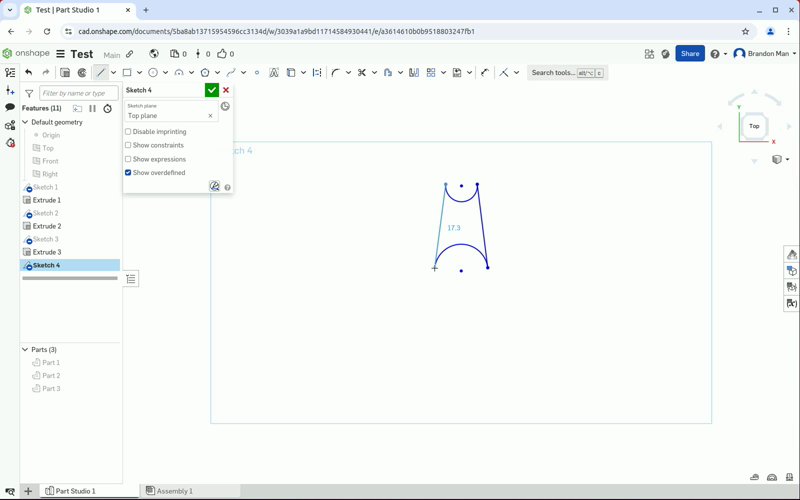
click(434, 267)
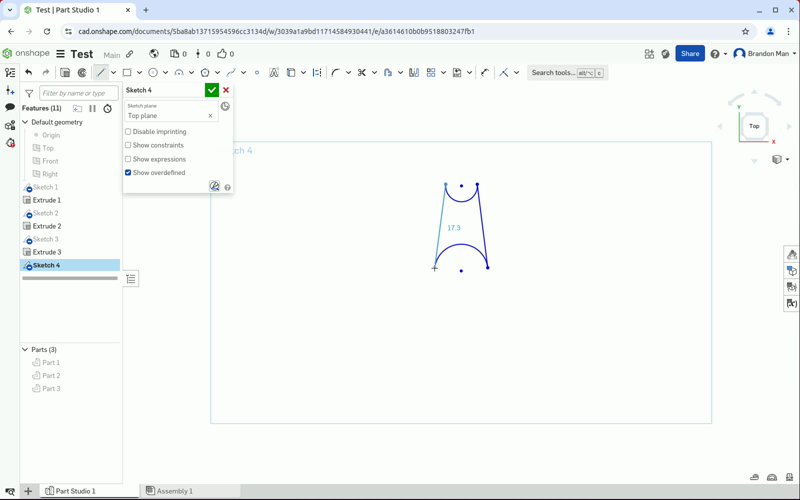
key(esc)
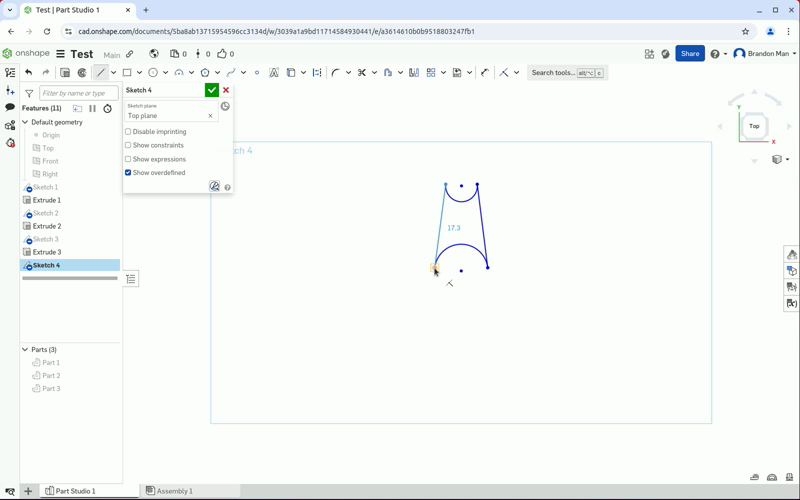
key(c)
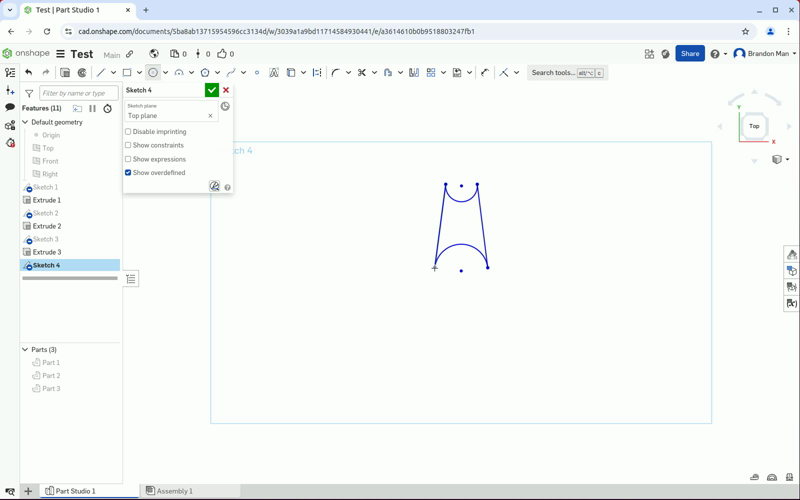
key_down(shift)
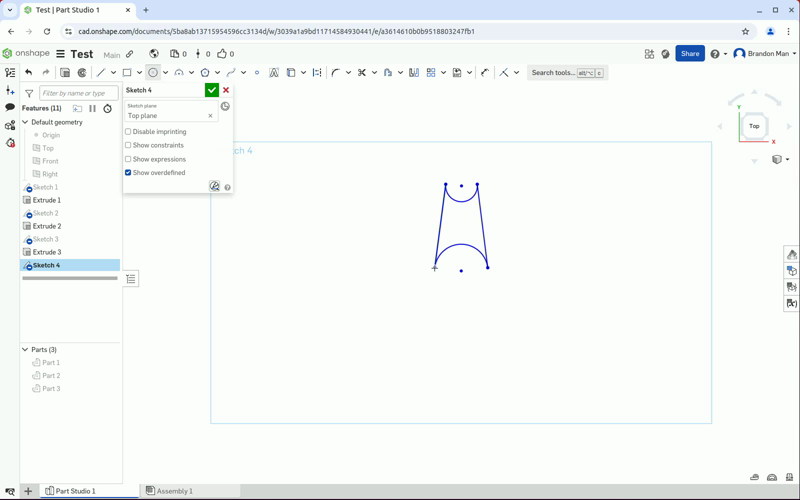
mouse_move(456, 209)
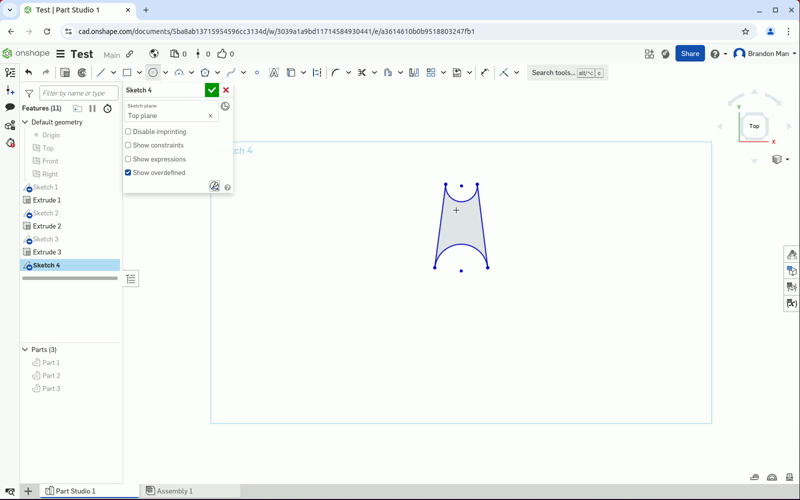
click(456, 209)
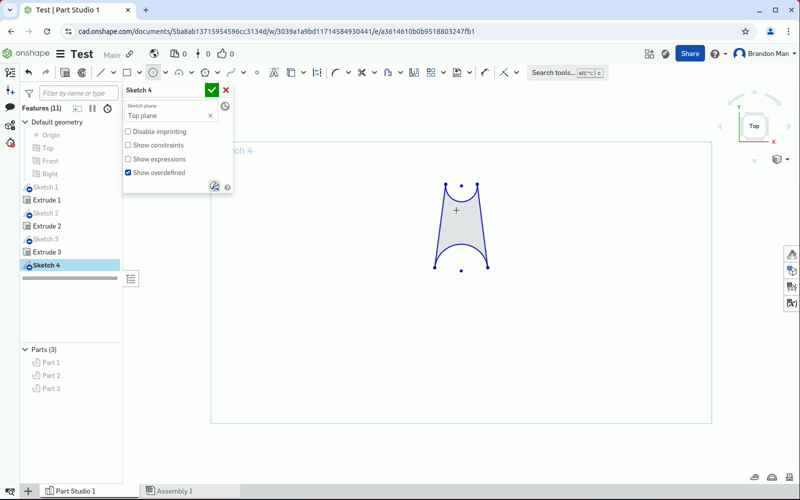
key_up(shift)
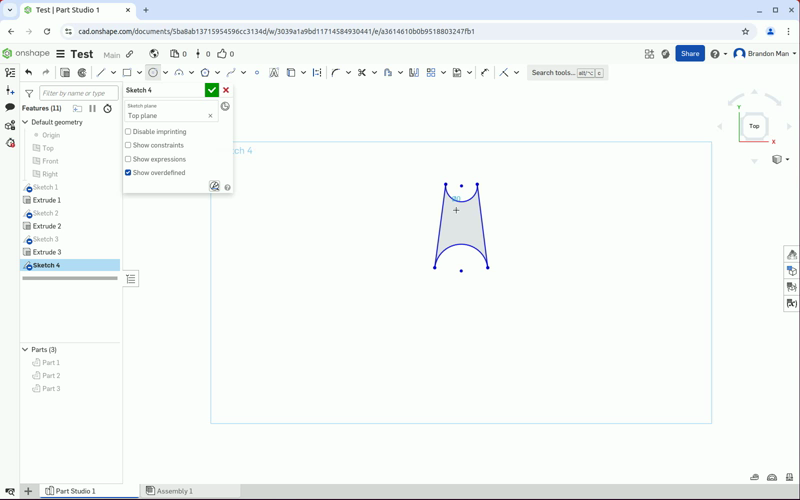
mouse_move(461, 209)
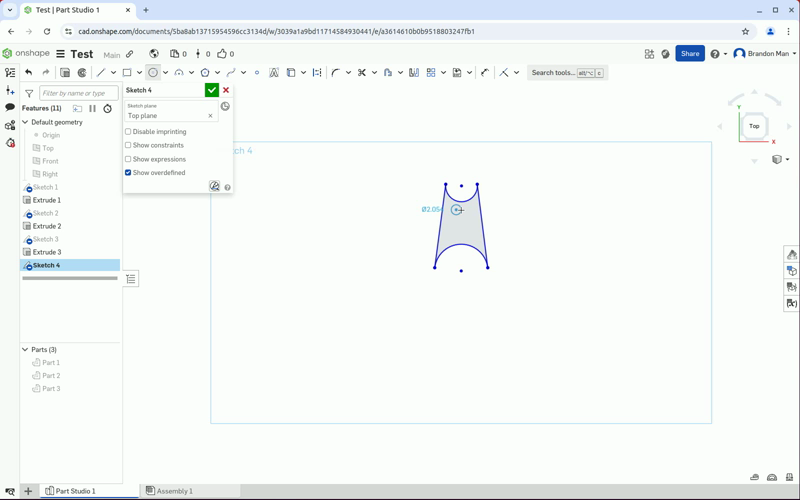
click(461, 209)
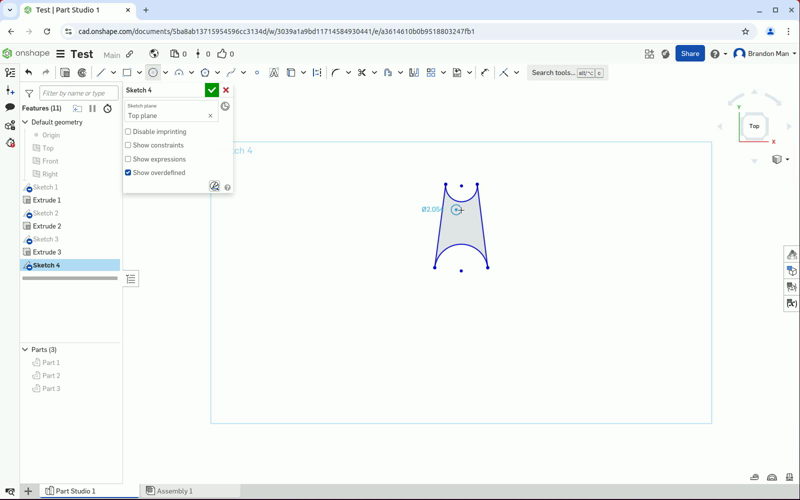
key(esc)
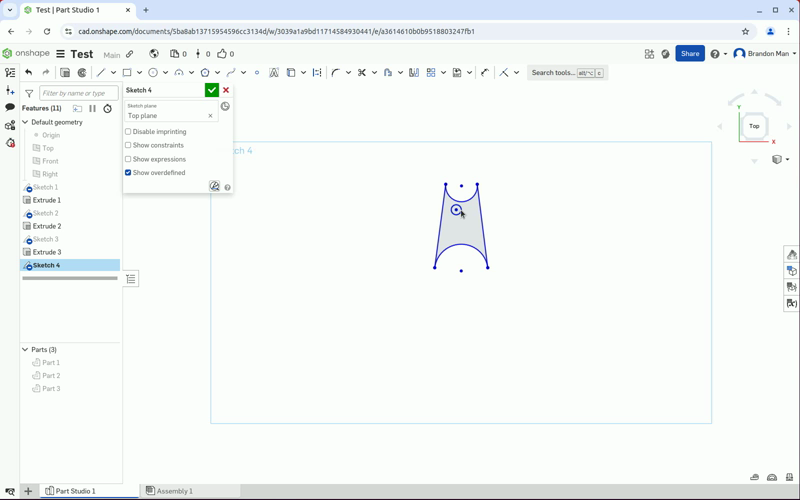
mouse_move(459, 237)
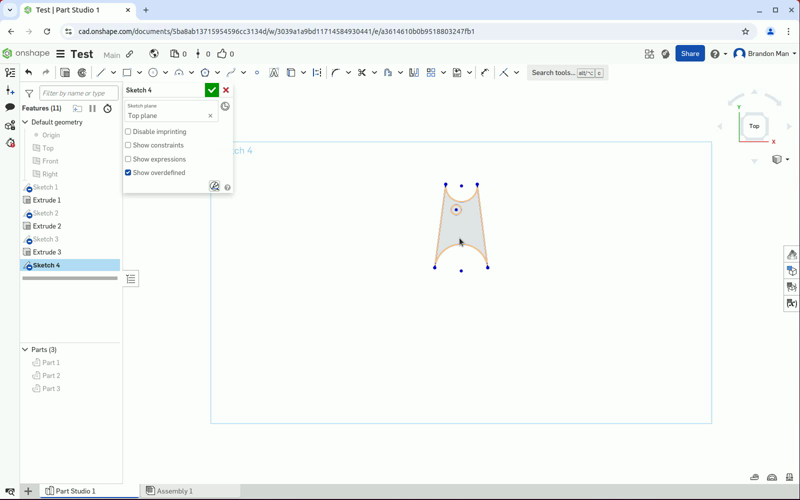
click(459, 237)
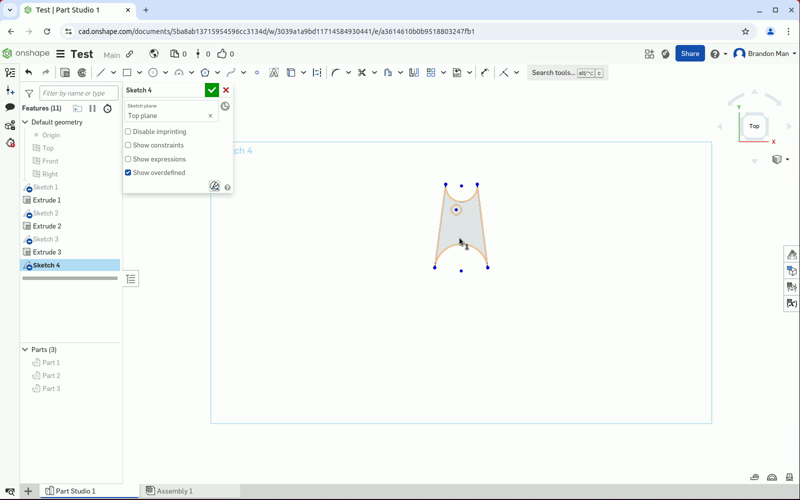
mouse_move(73, 352)
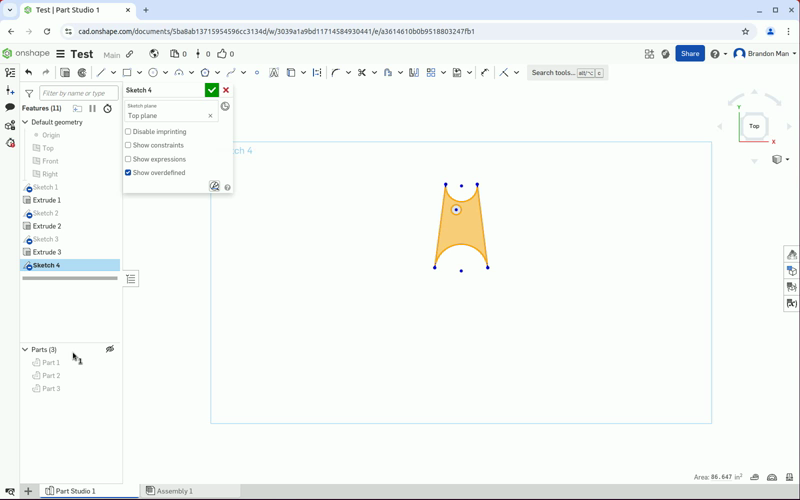
key(shift+y)
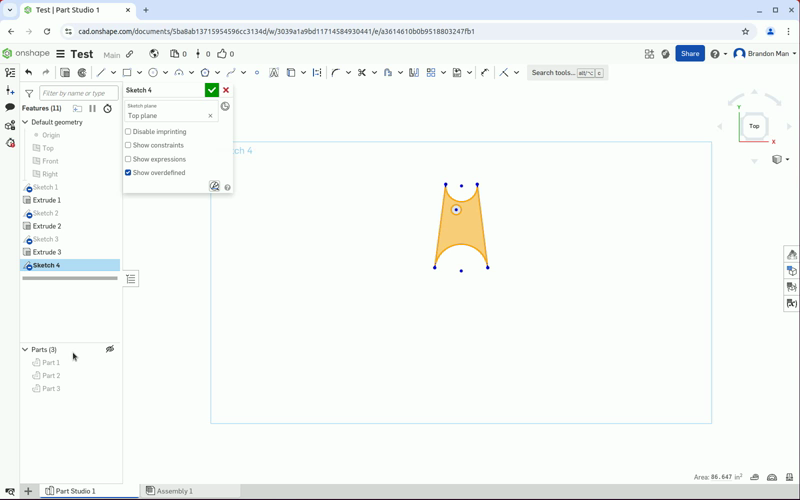
key(shift+e)
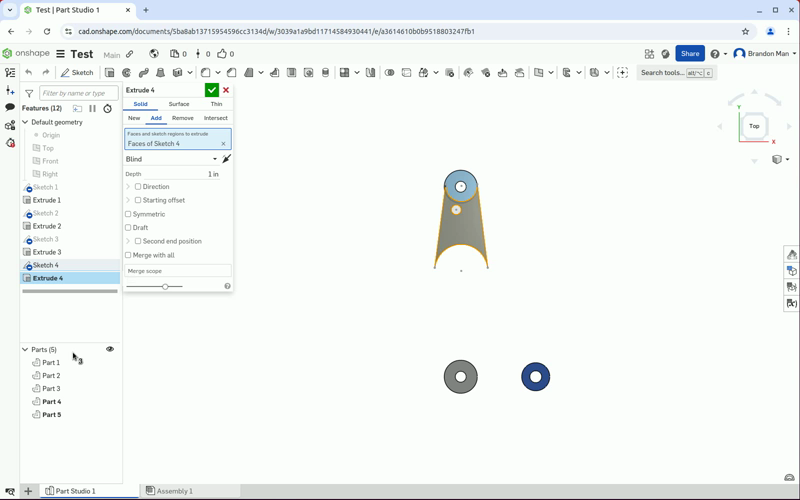
mouse_move(143, 106)
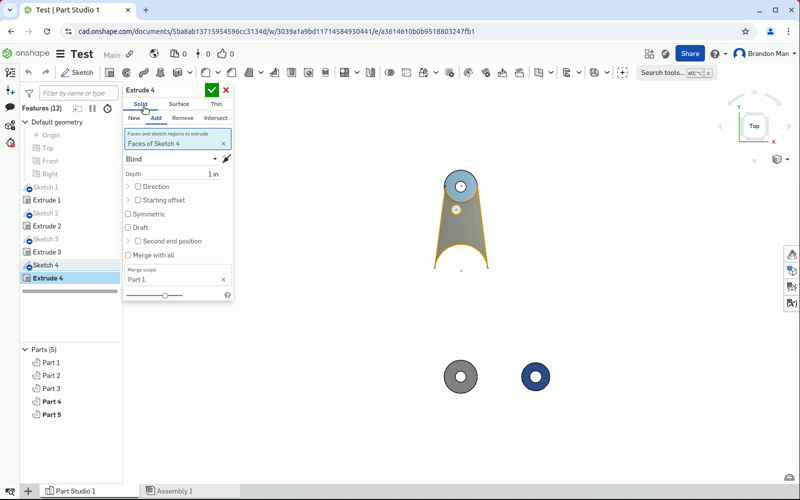
click(143, 106)
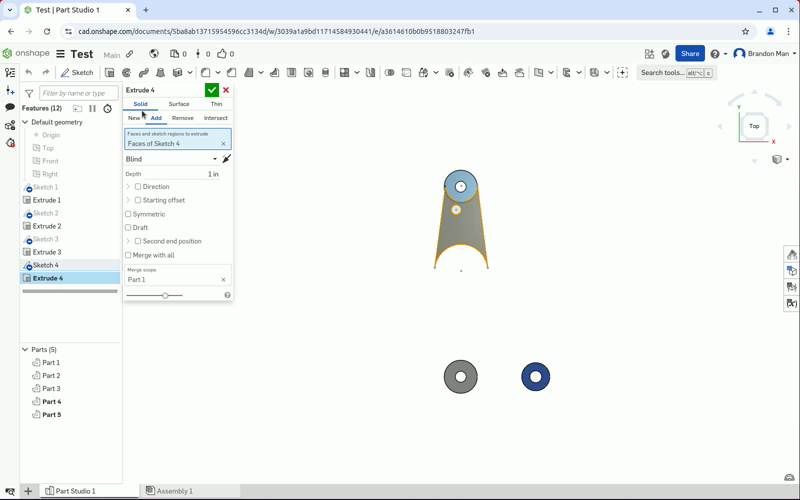
mouse_move(137, 120)
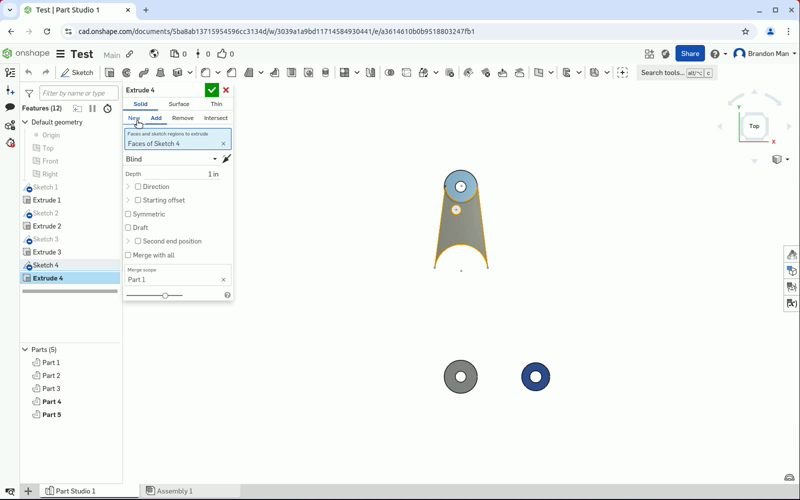
click(137, 120)
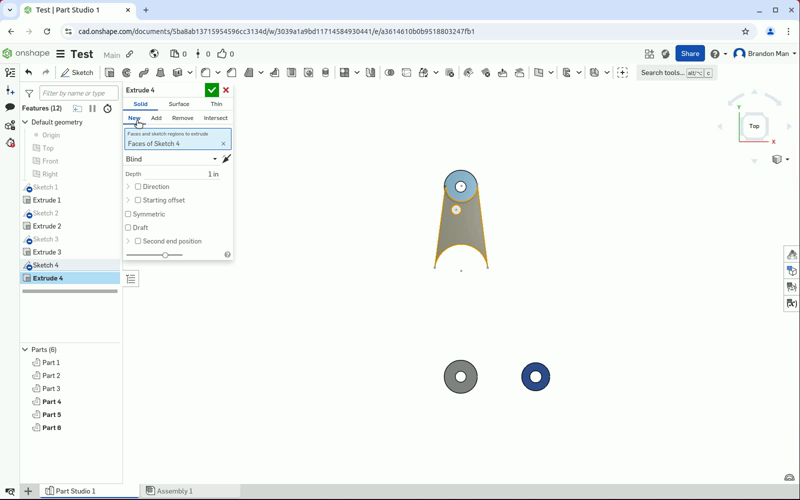
key(tab, 4)
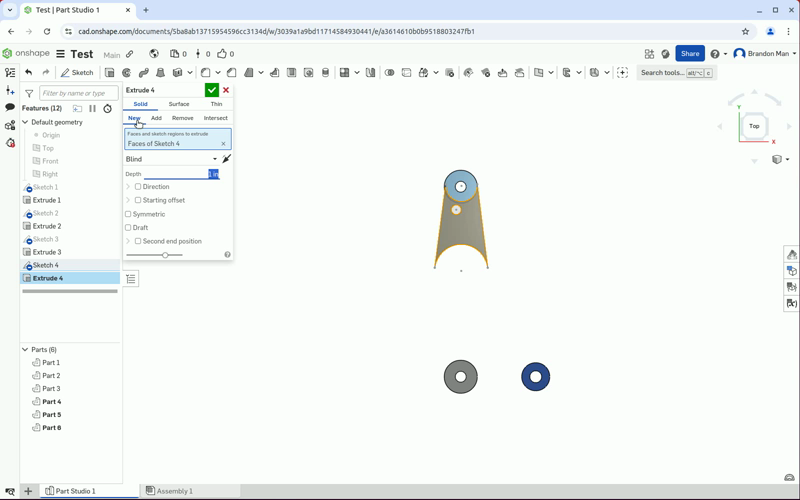
text(0.963)
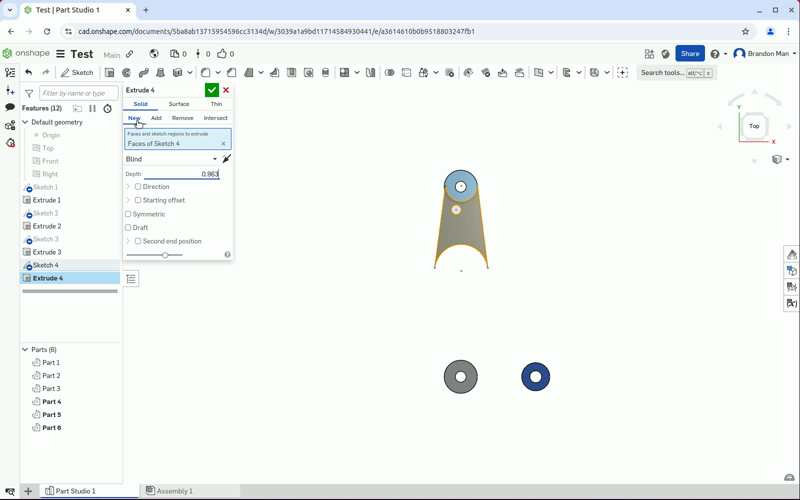
key(enter)
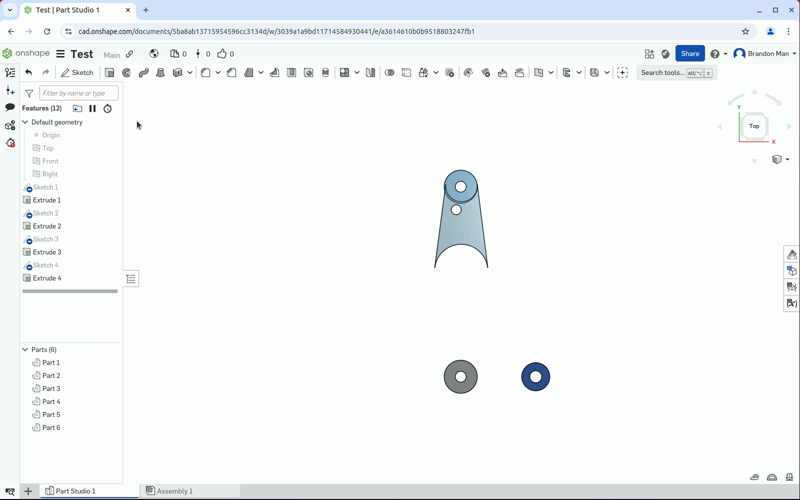
key(shift+h)
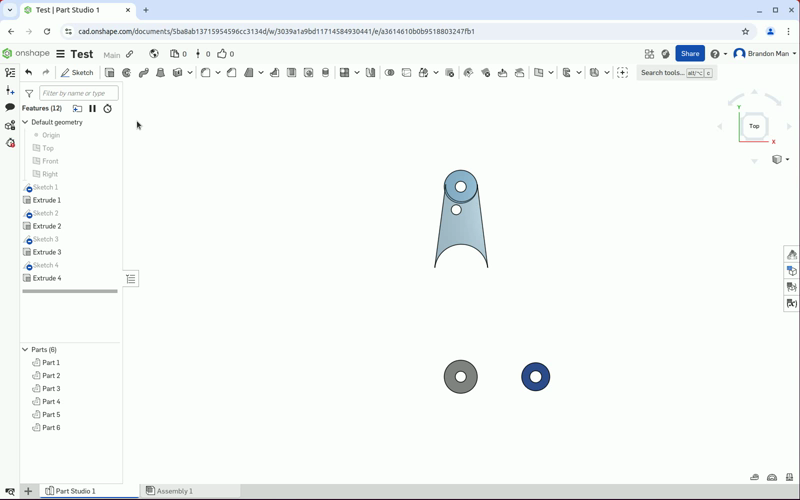
key(shift+h)
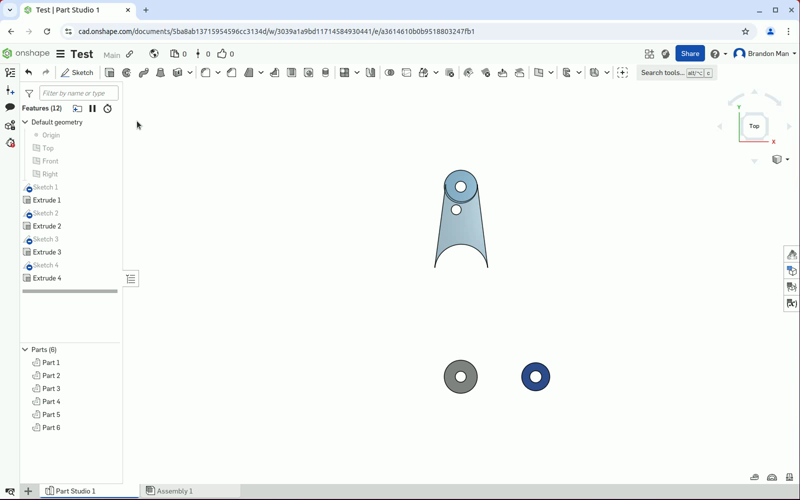
mouse_move(73, 189)
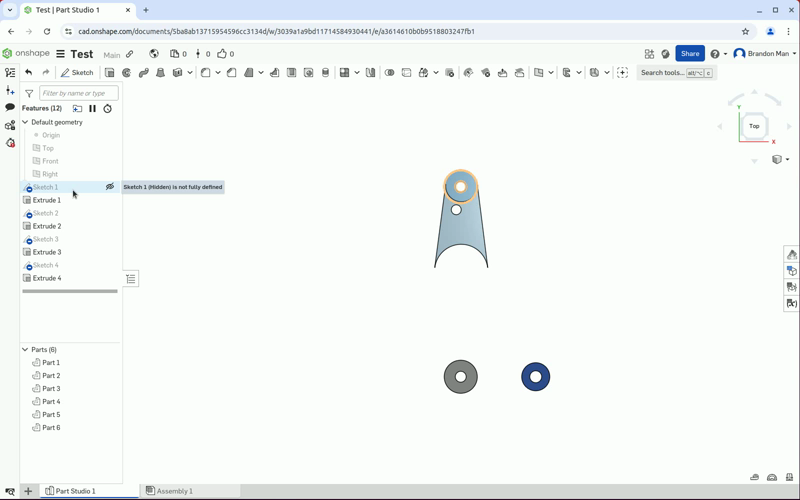
click(73, 189)
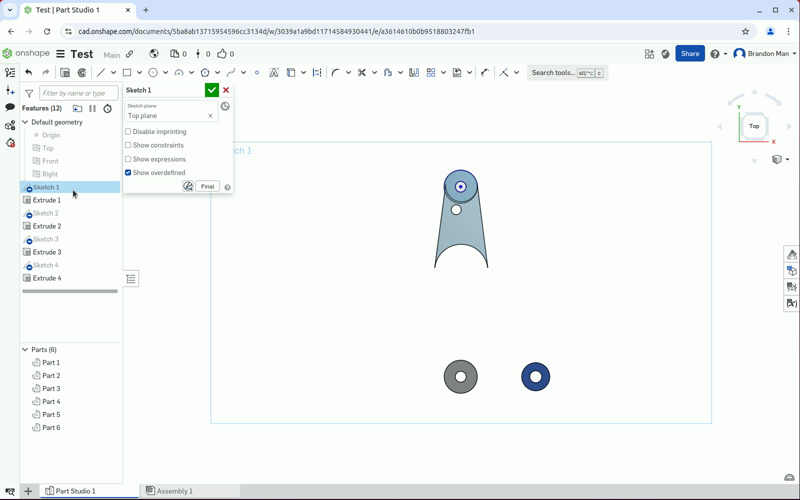
mouse_move(229, 92)
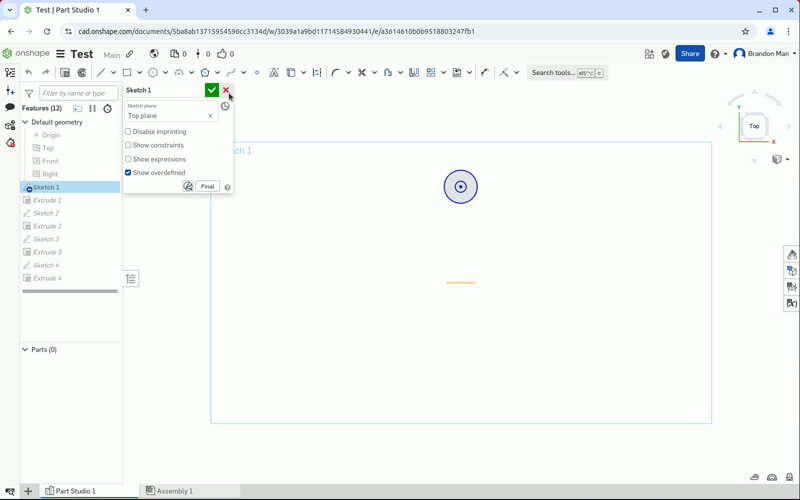
click(229, 92)
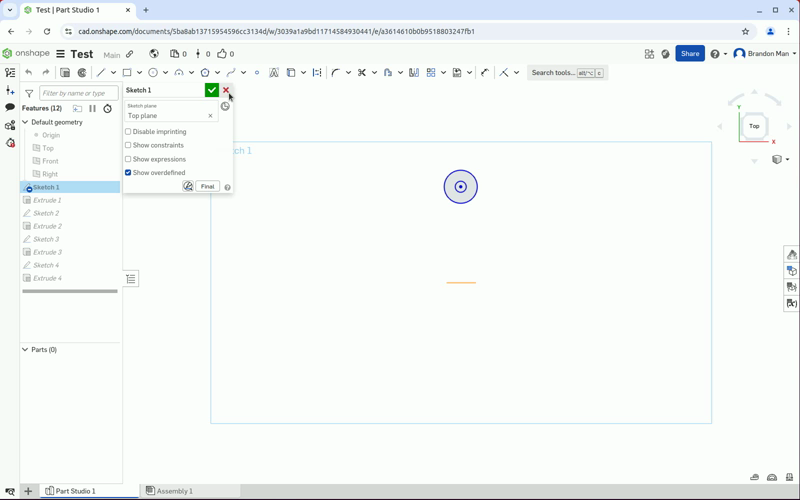
key(shift+s)
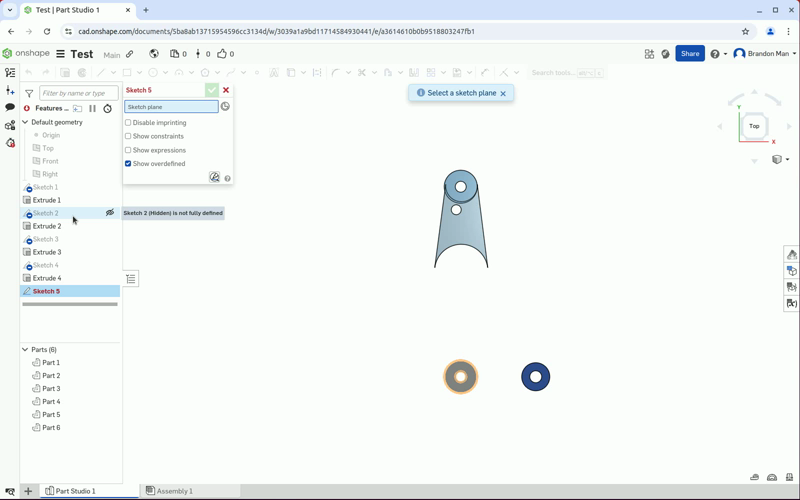
scroll(3)
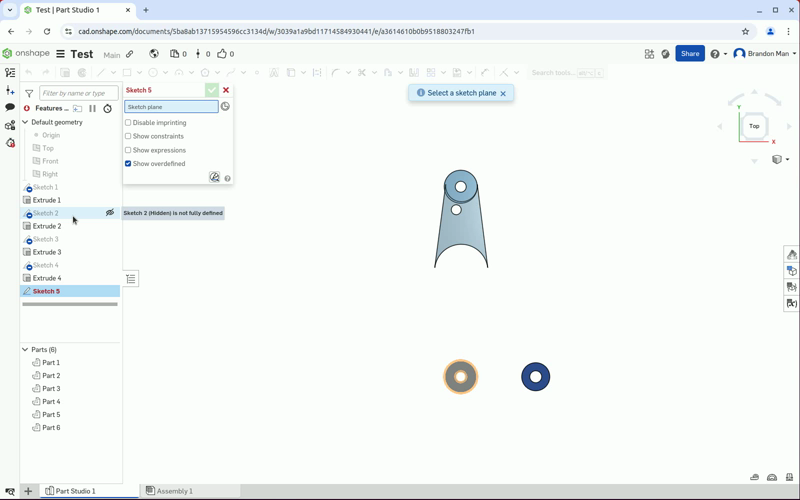
mouse_move(73, 150)
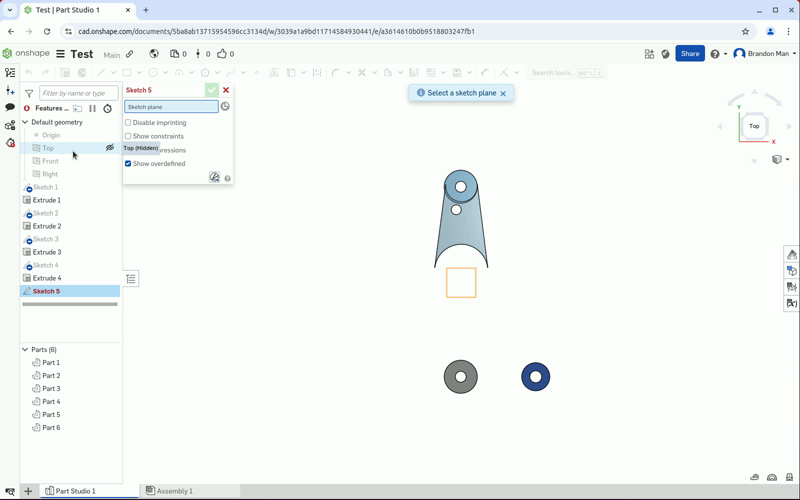
click(73, 150)
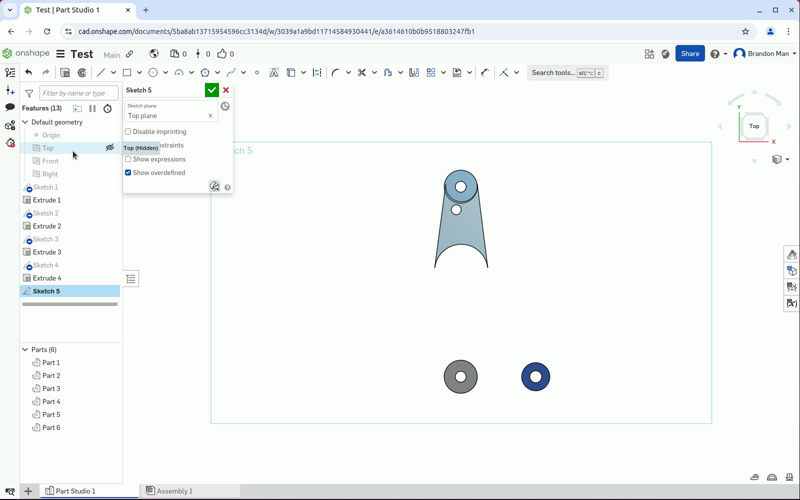
mouse_move(73, 352)
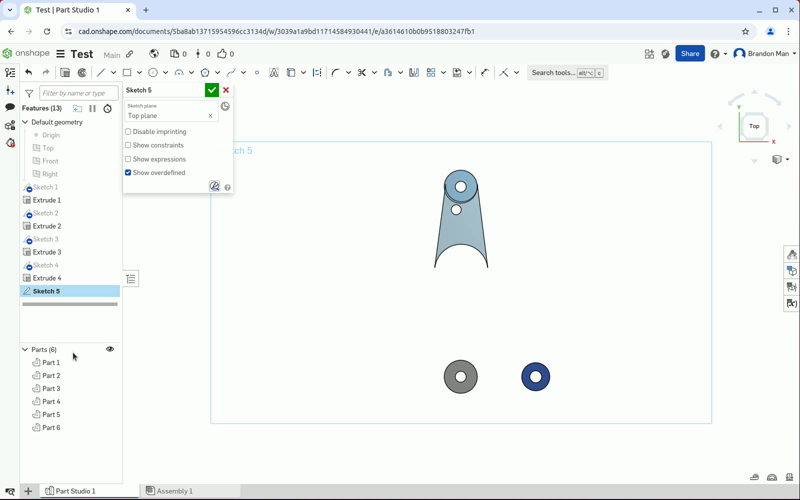
key(y)
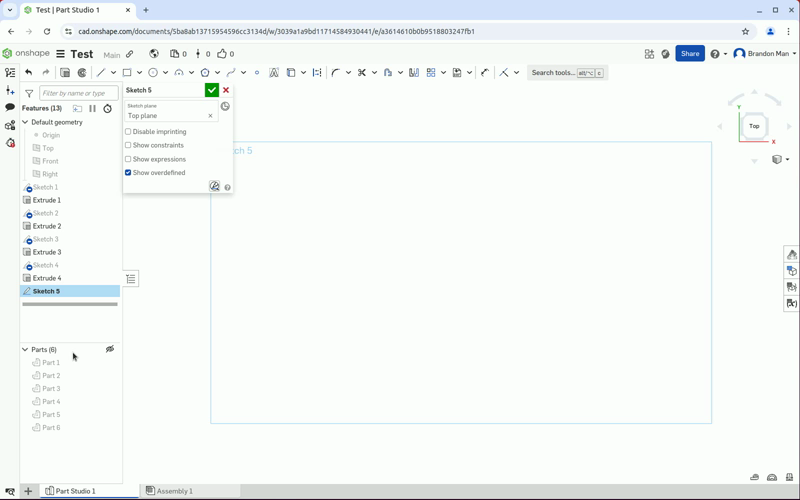
key(c)
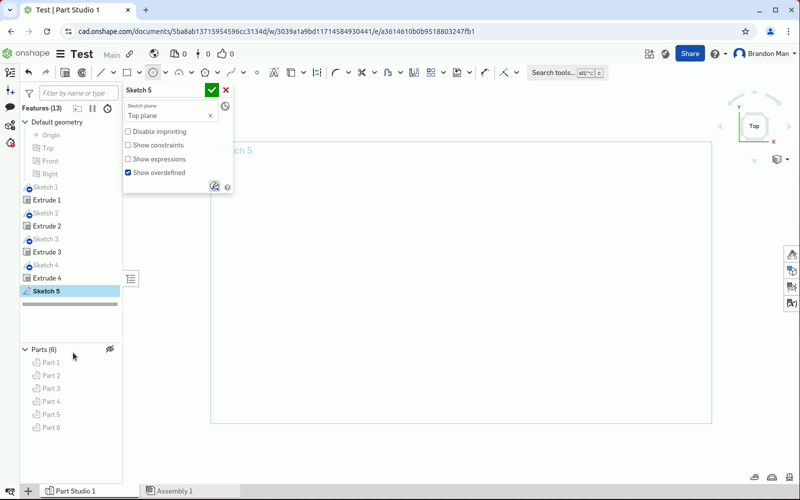
key_down(shift)
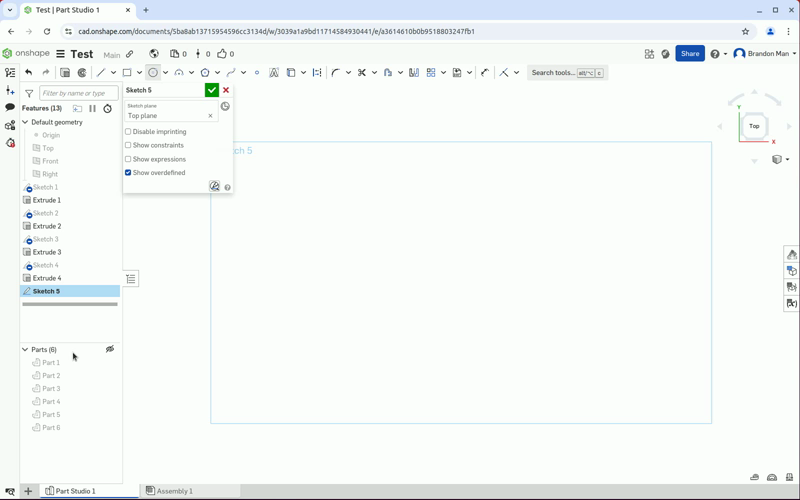
mouse_move(460, 271)
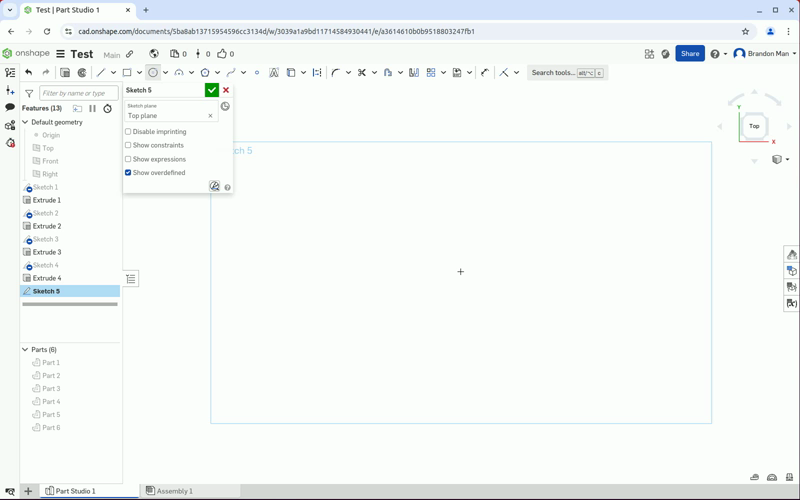
click(460, 271)
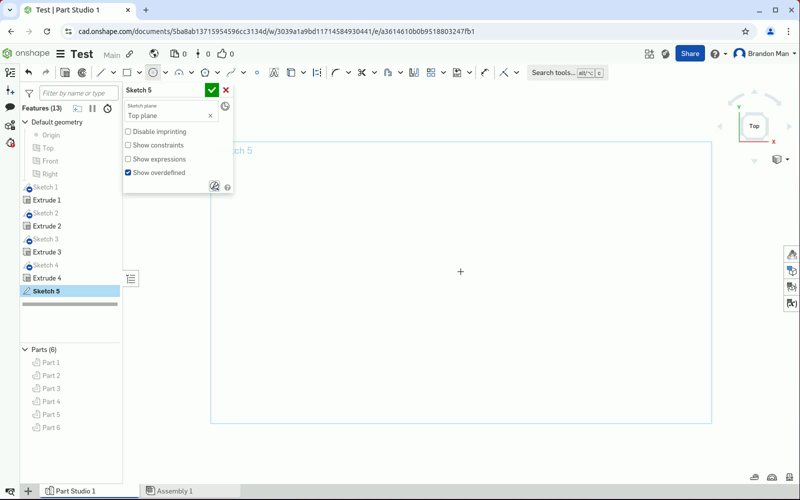
key_up(shift)
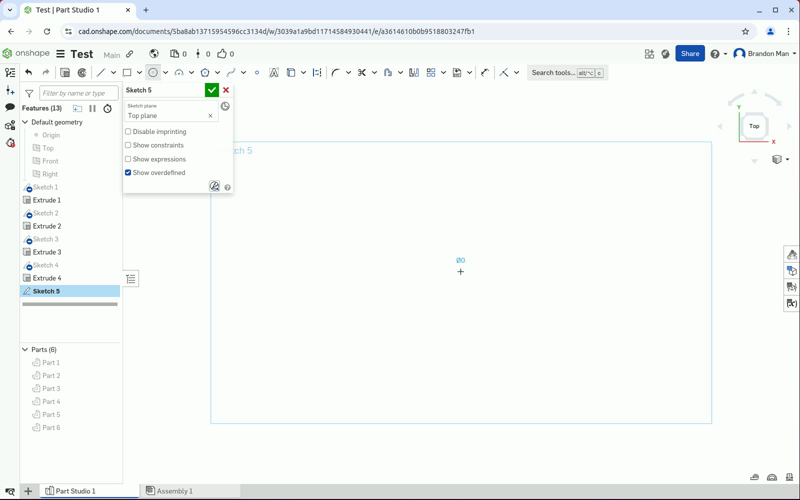
mouse_move(487, 271)
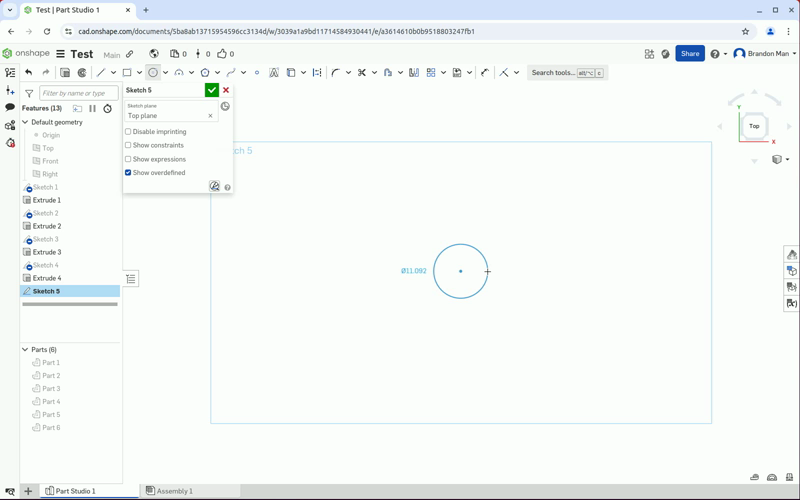
click(487, 271)
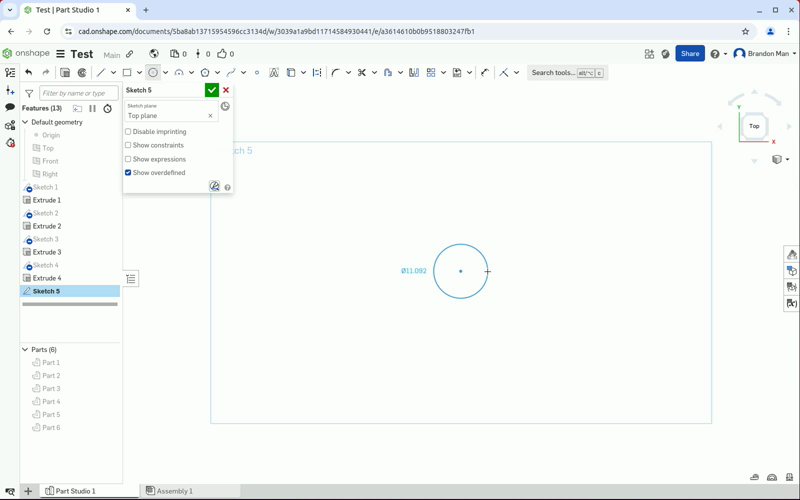
key(esc)
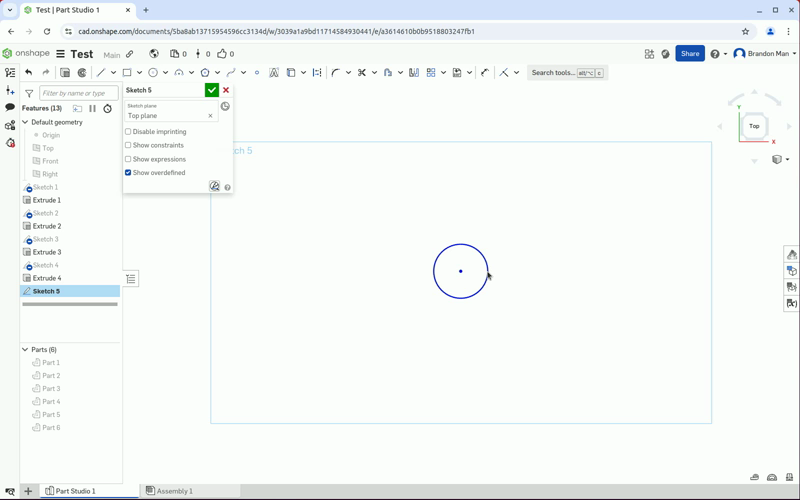
key(c)
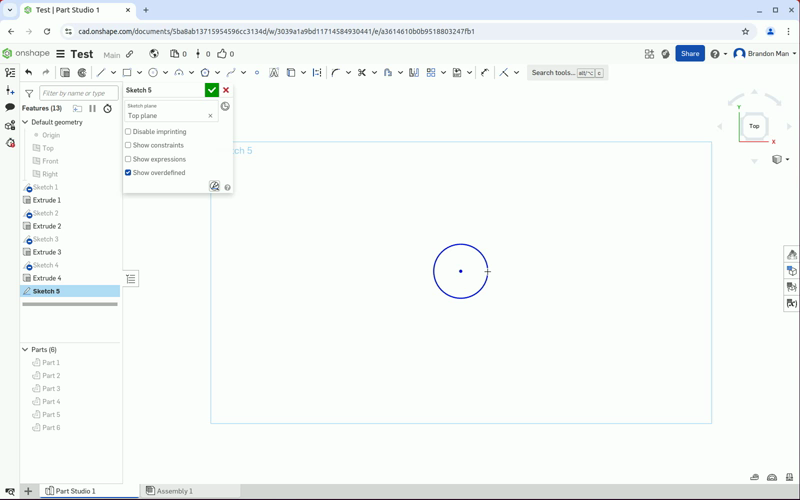
key_down(shift)
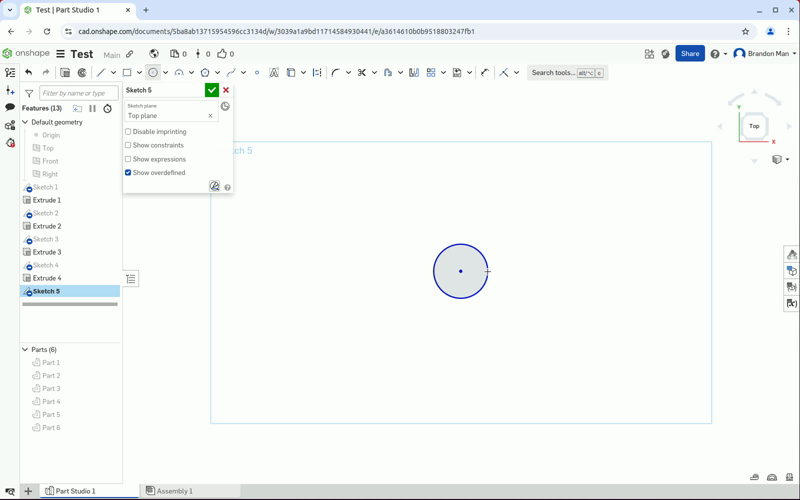
mouse_move(460, 271)
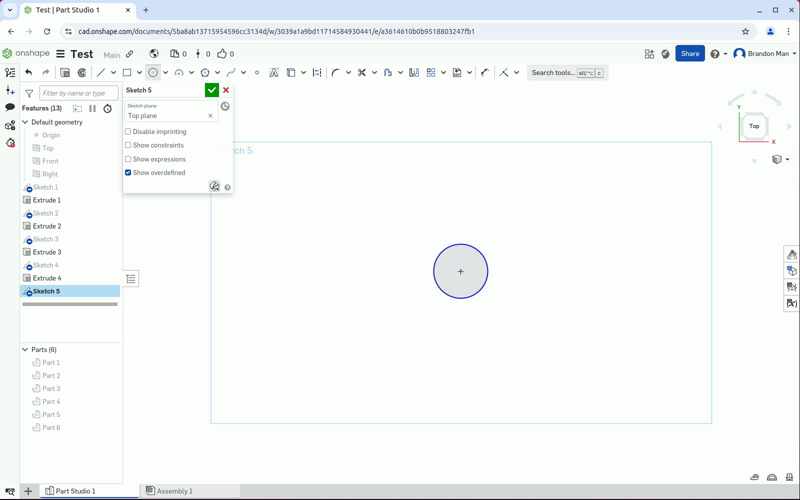
click(460, 271)
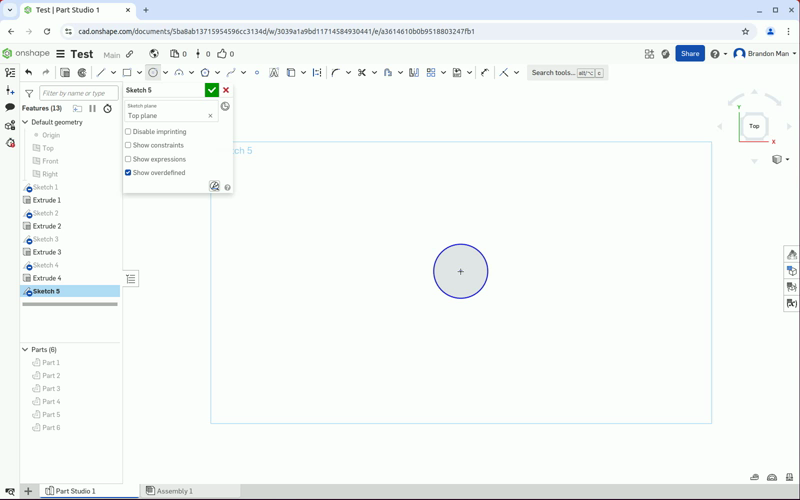
key_up(shift)
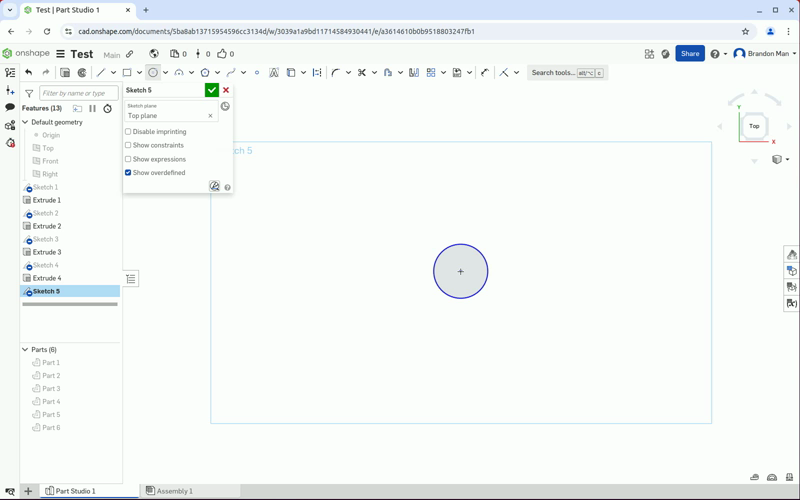
mouse_move(466, 271)
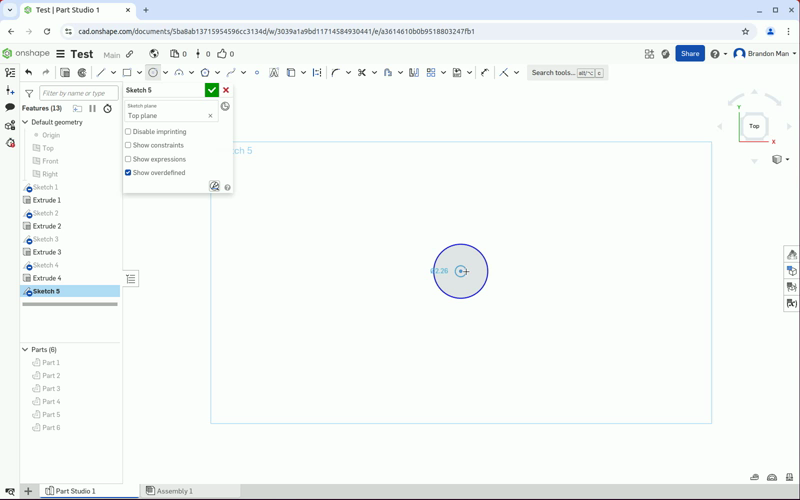
click(466, 271)
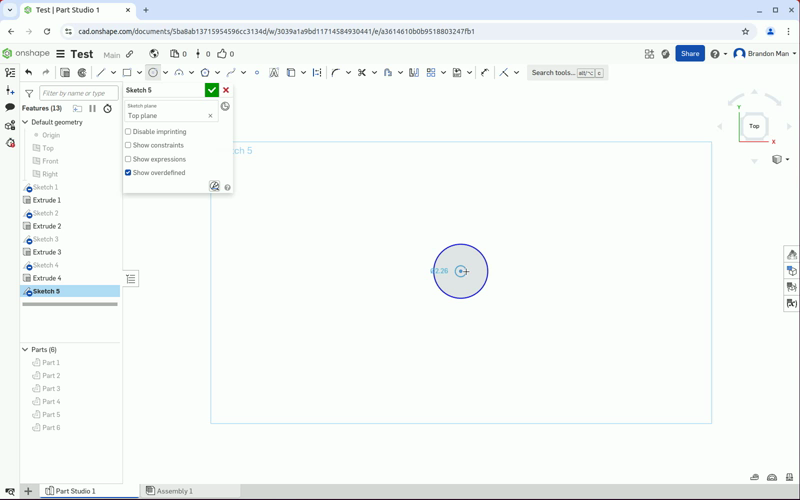
key(esc)
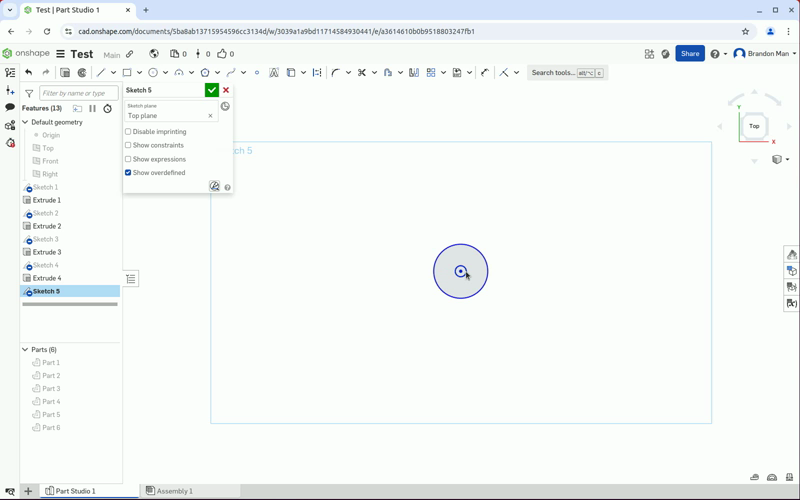
mouse_move(437, 279)
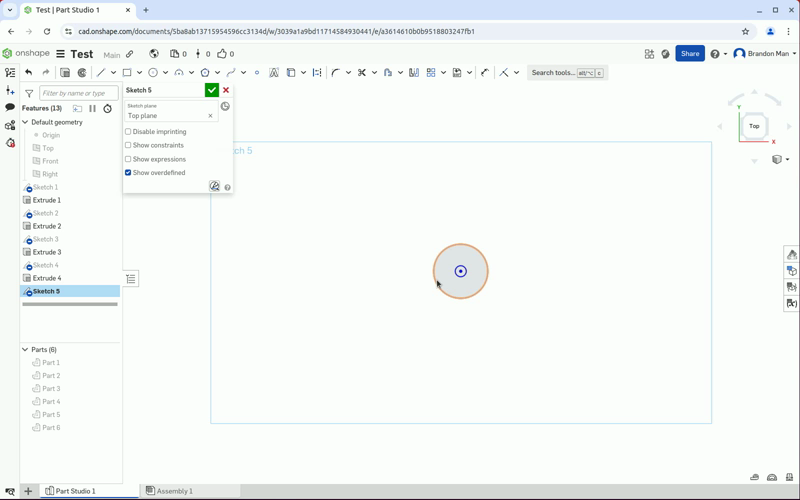
click(437, 279)
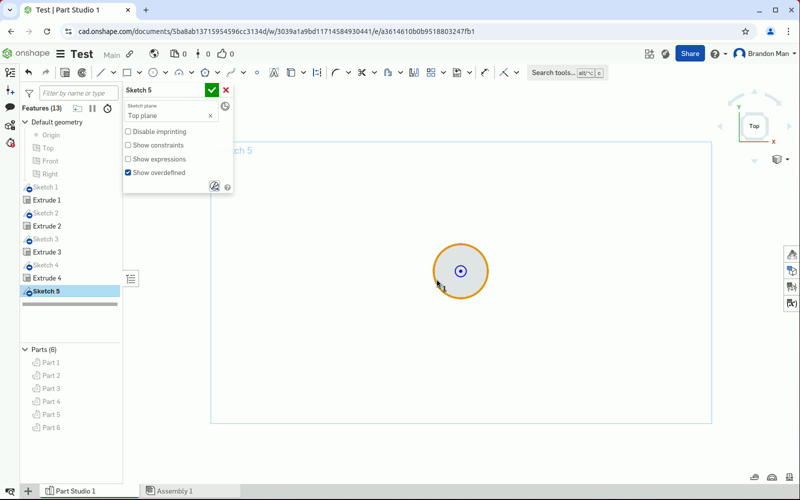
mouse_move(73, 352)
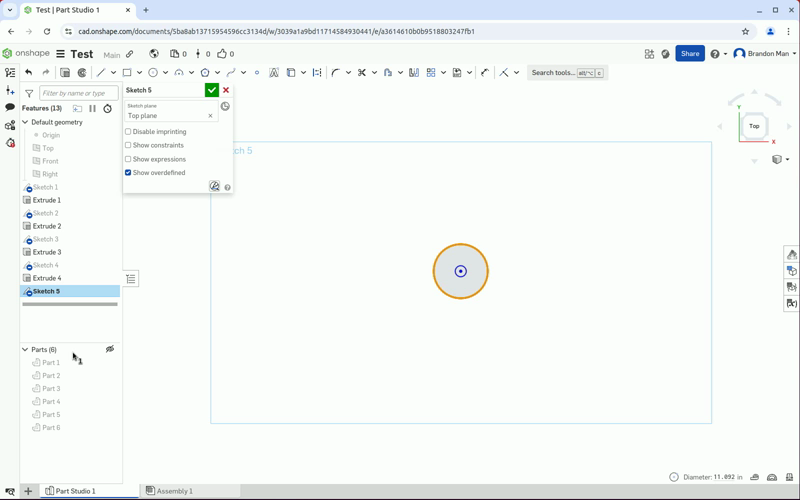
key(shift+y)
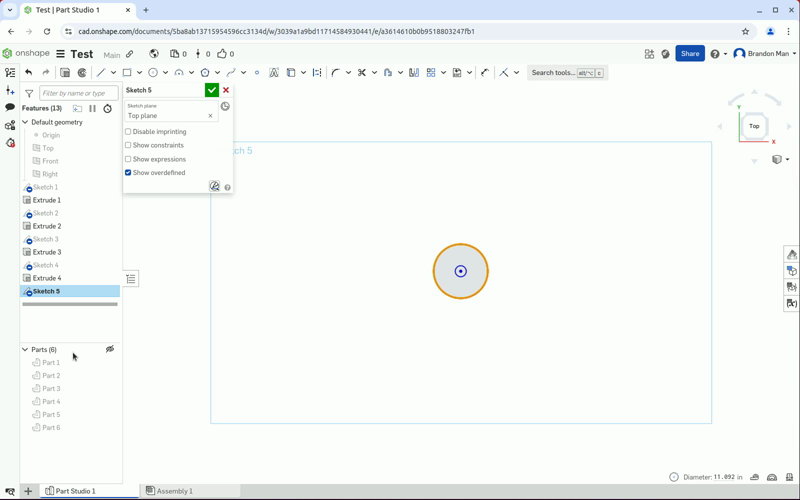
key(shift+e)
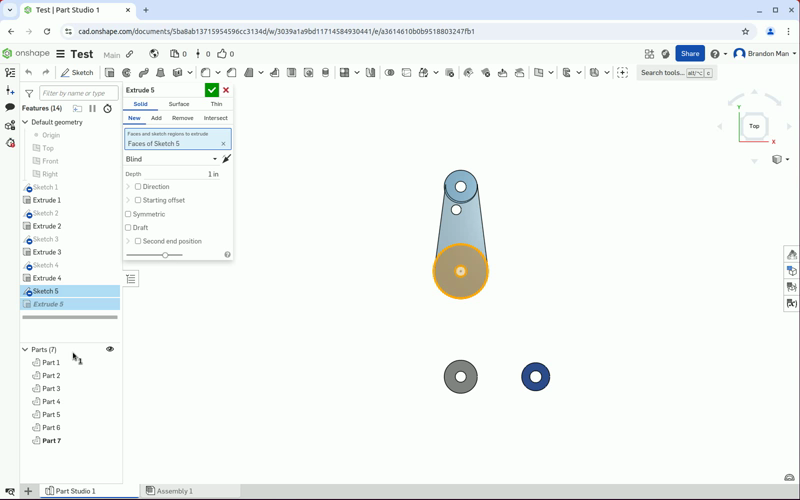
mouse_move(143, 106)
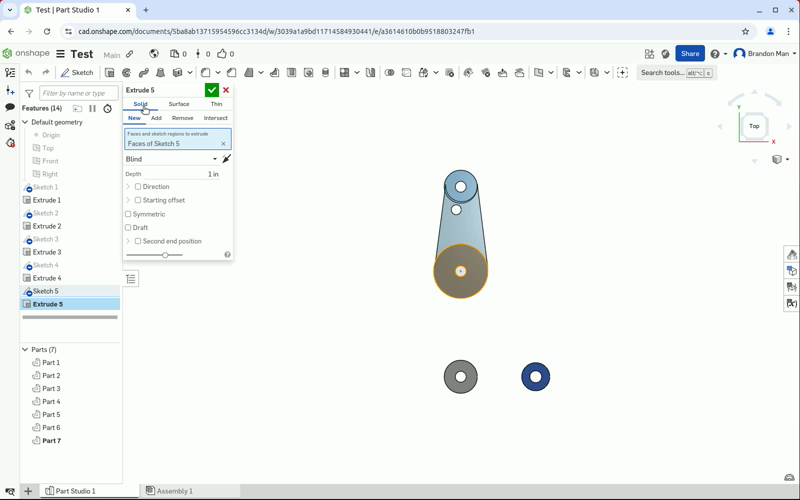
click(143, 106)
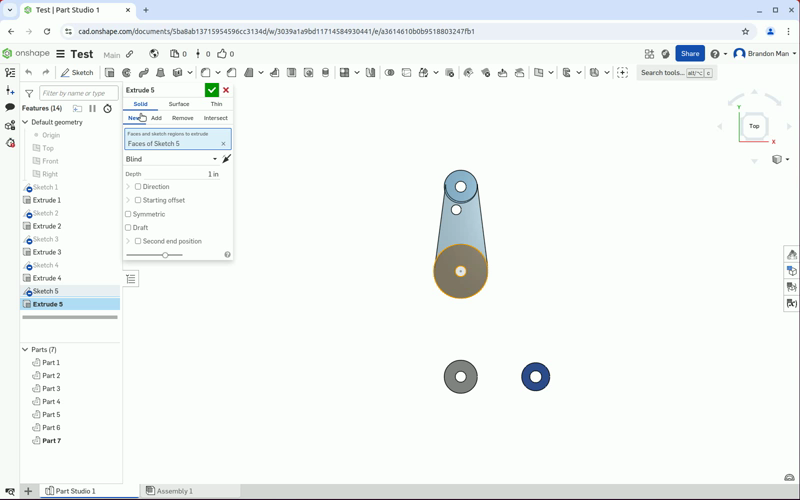
mouse_move(137, 120)
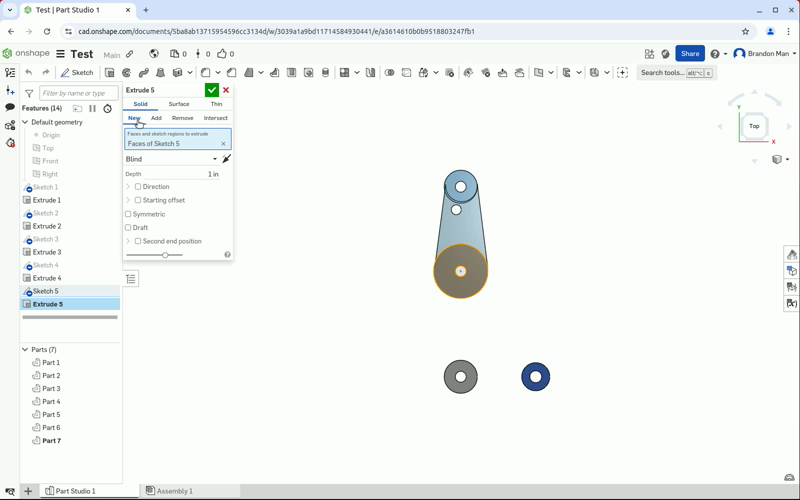
click(137, 120)
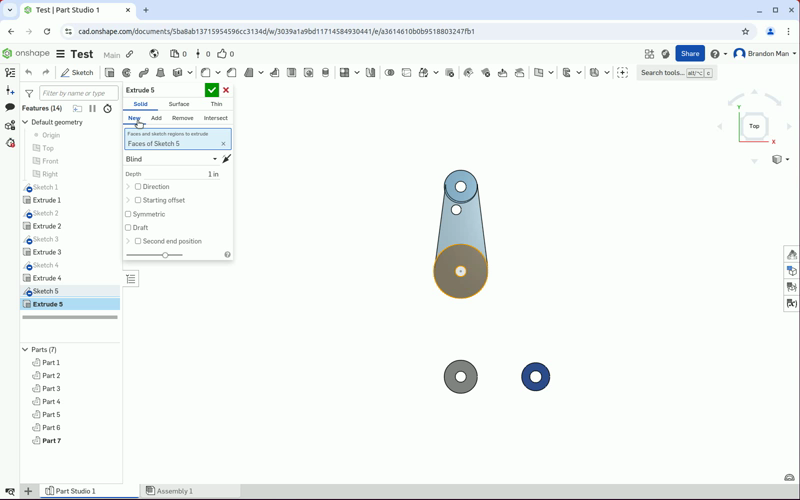
key(tab, 4)
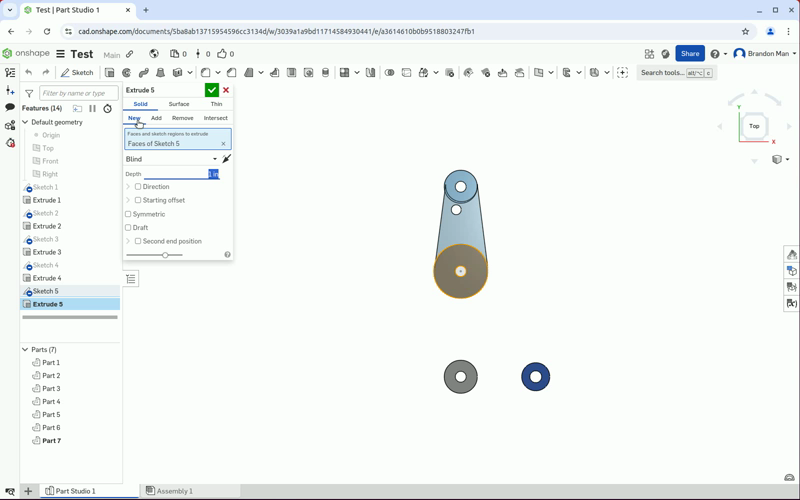
text(0.963)
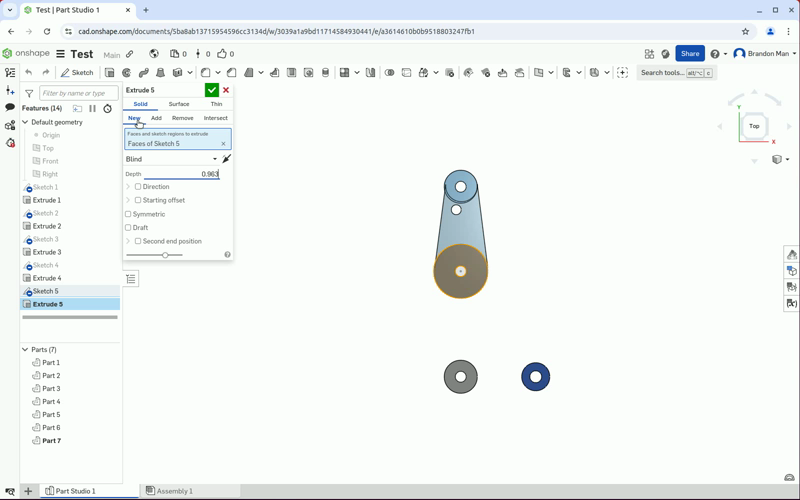
key(enter)
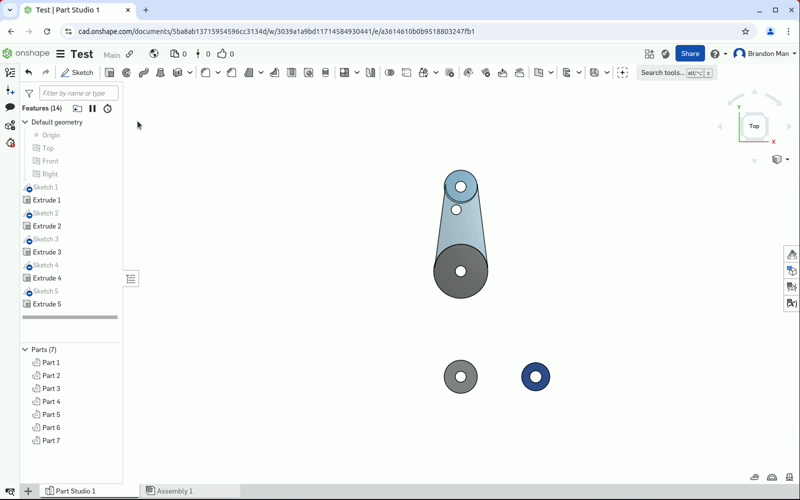
key(shift+h)
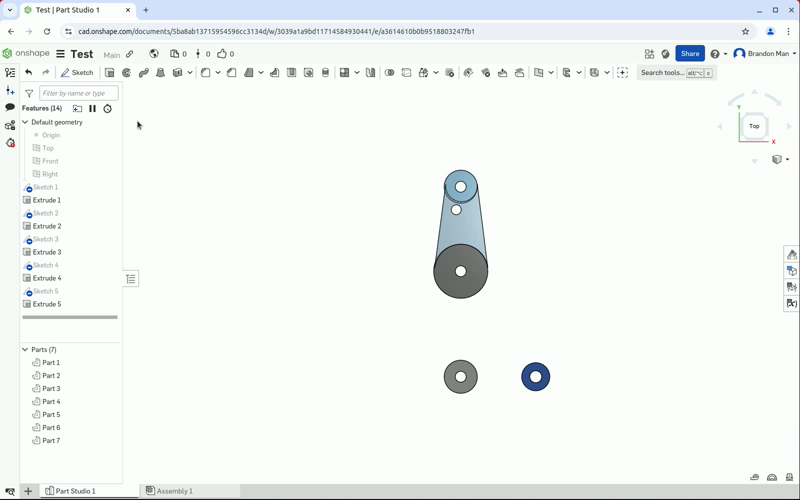
key(shift+h)
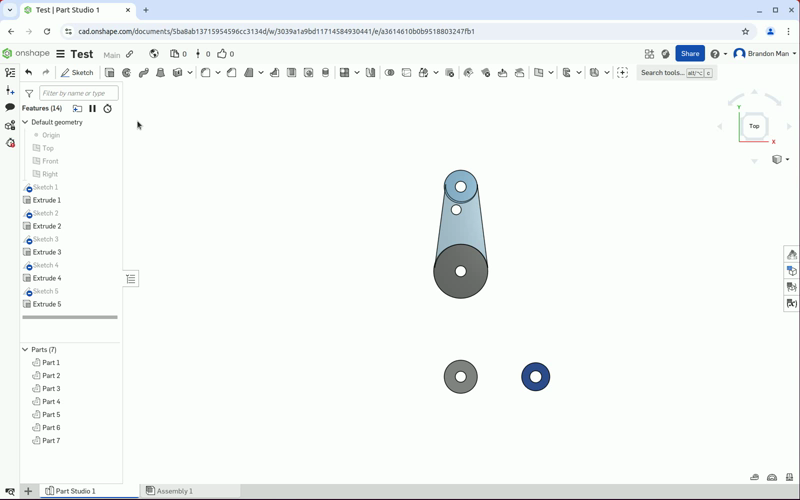
mouse_move(73, 189)
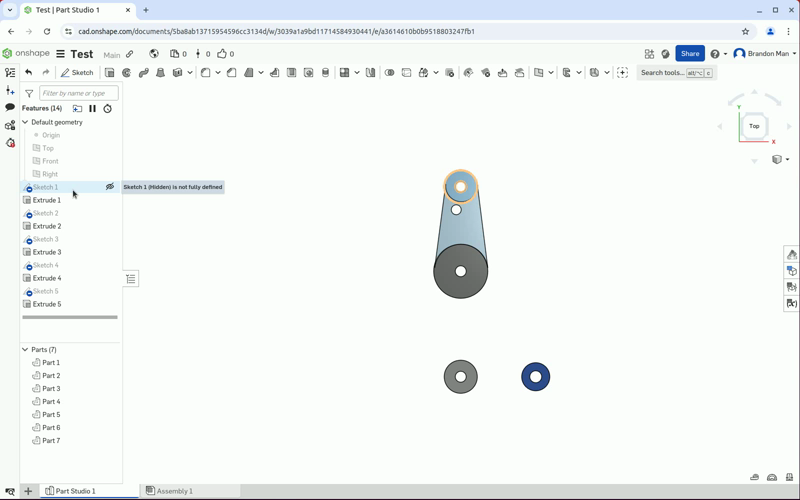
click(73, 189)
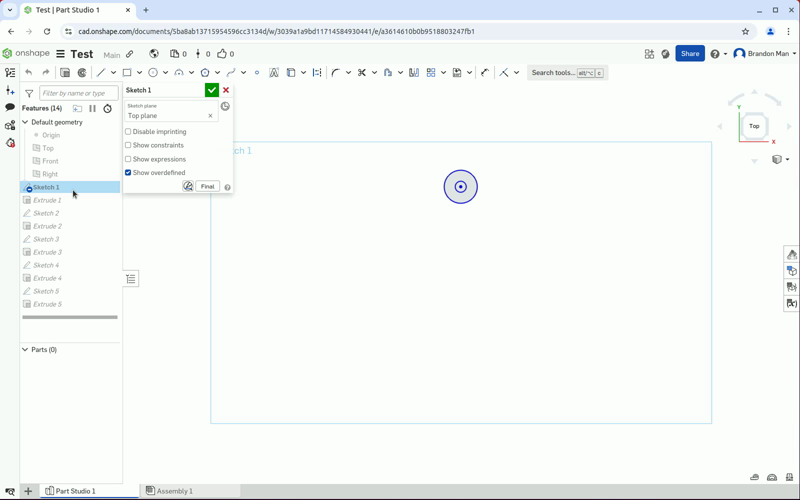
mouse_move(229, 92)
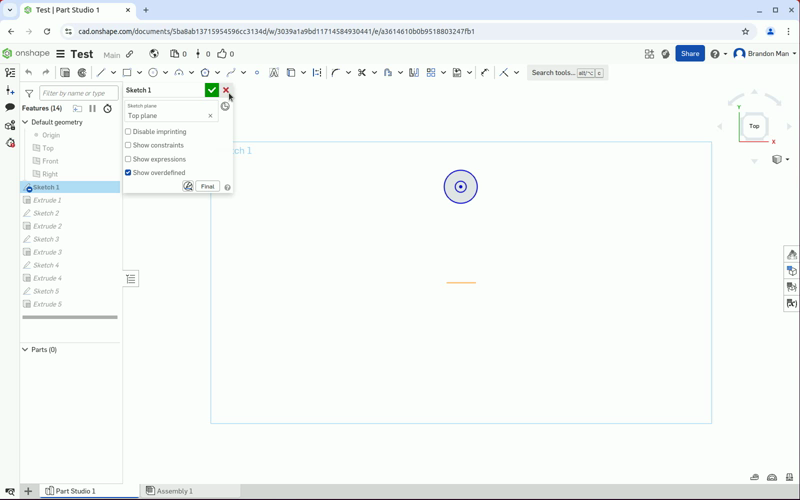
click(229, 92)
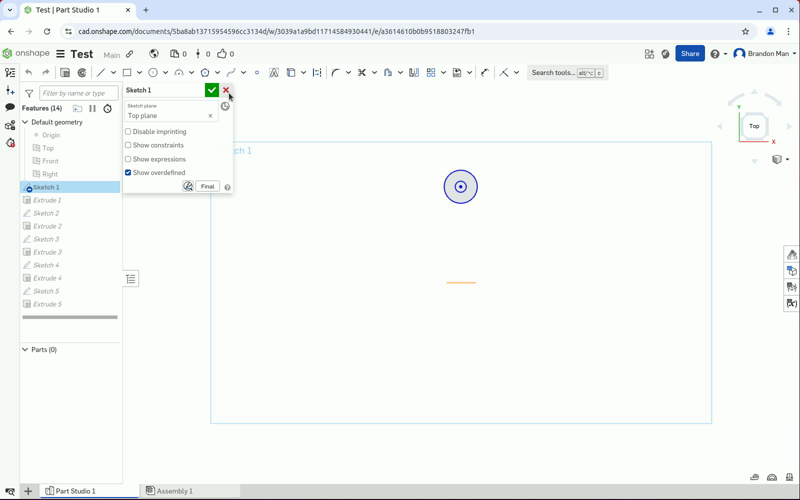
key(shift+s)
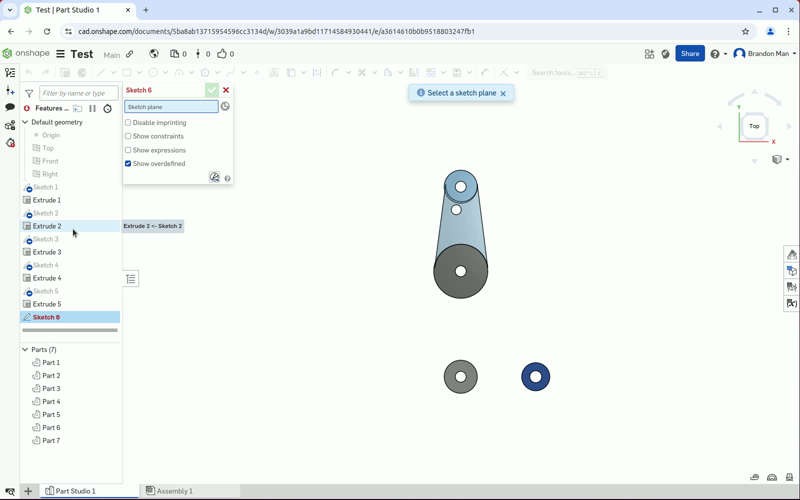
scroll(3)
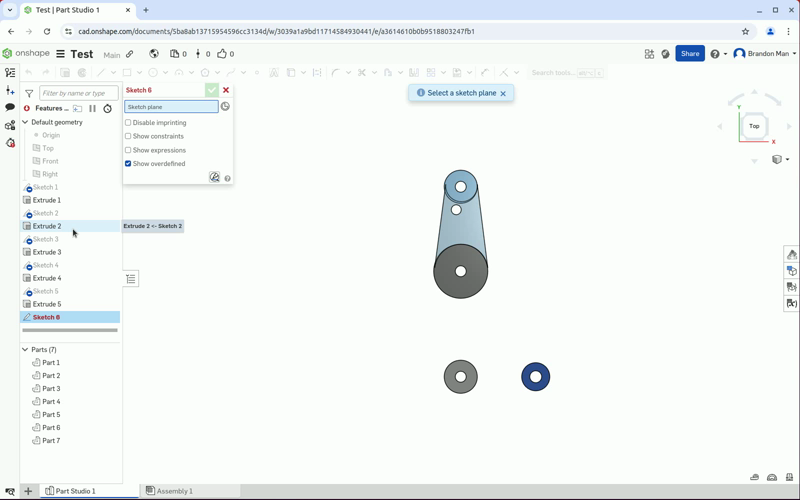
mouse_move(73, 150)
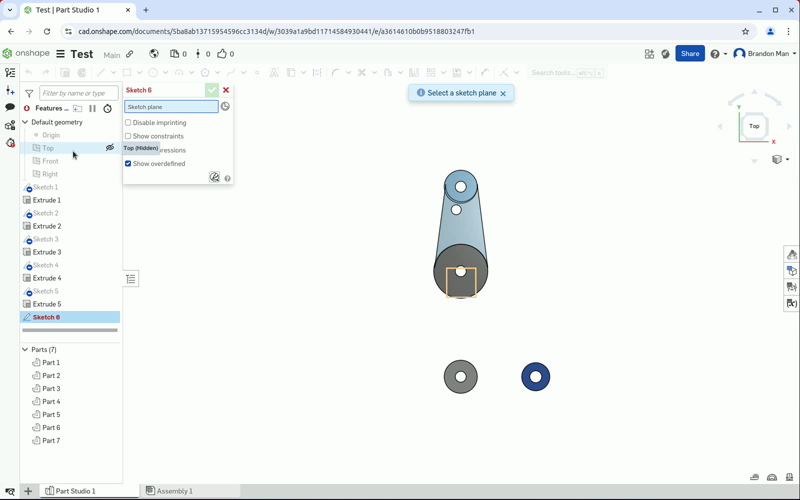
click(73, 150)
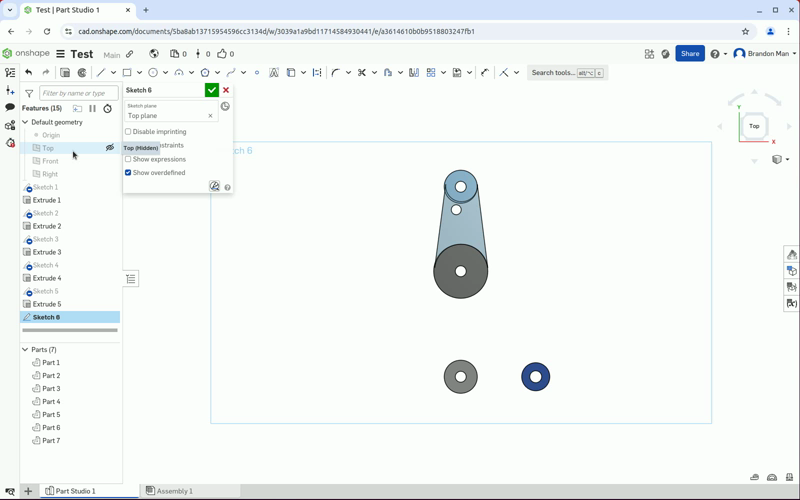
mouse_move(73, 352)
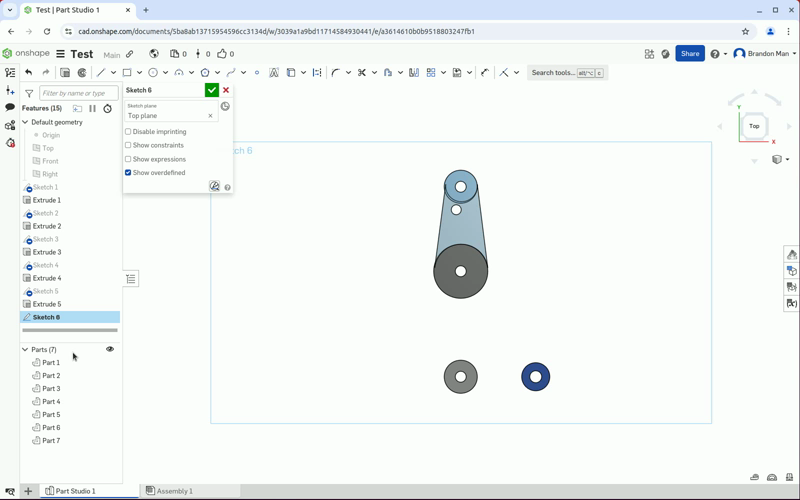
key(y)
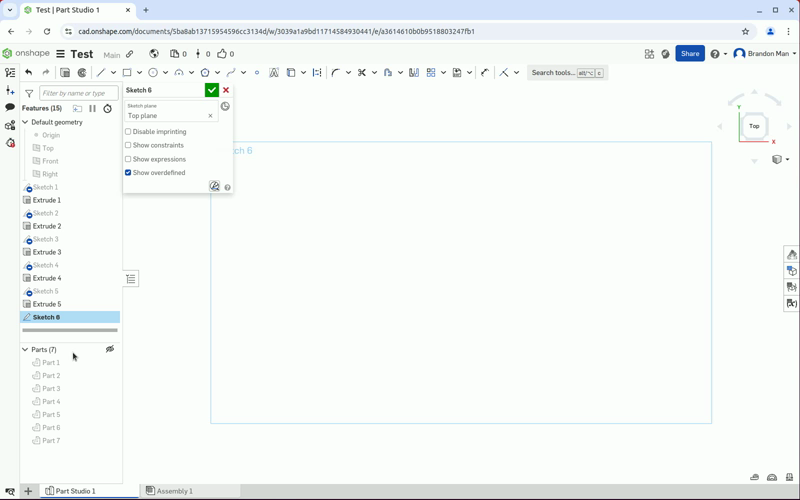
key(l)
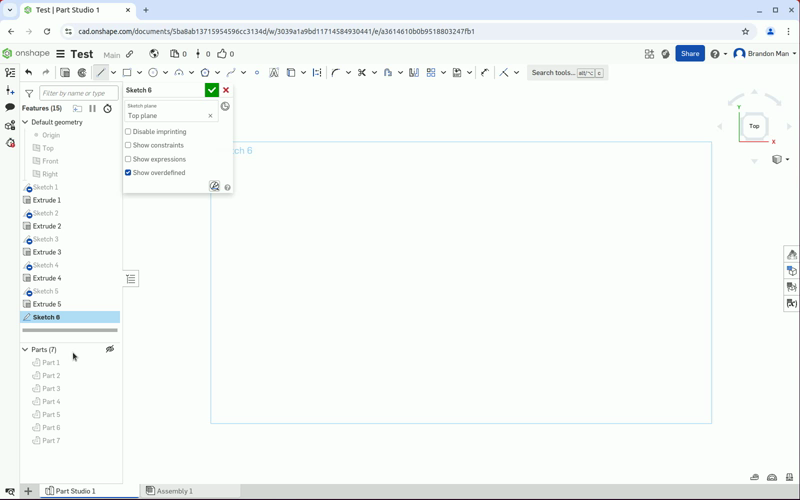
key_down(shift)
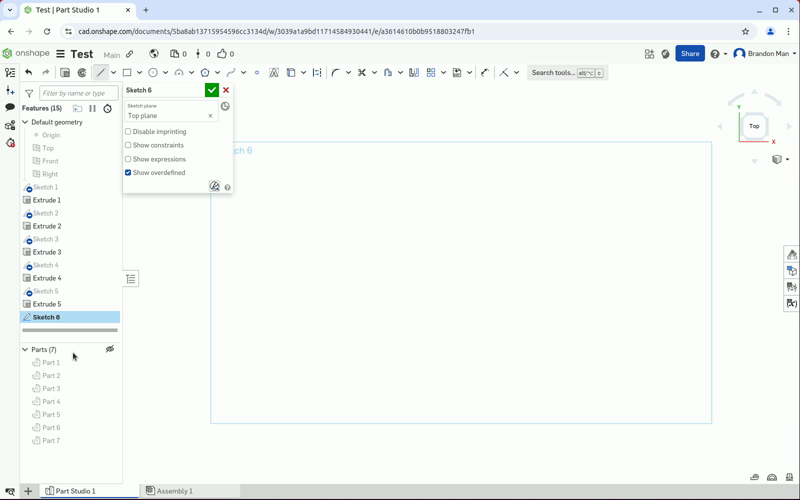
mouse_move(434, 273)
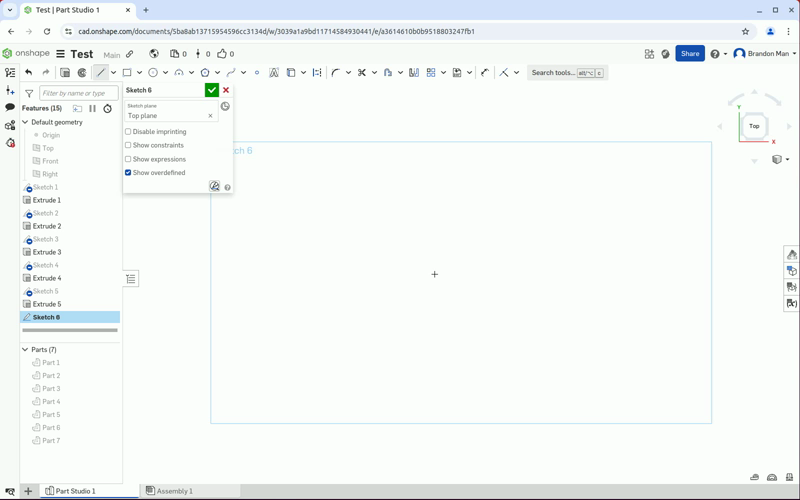
click(434, 273)
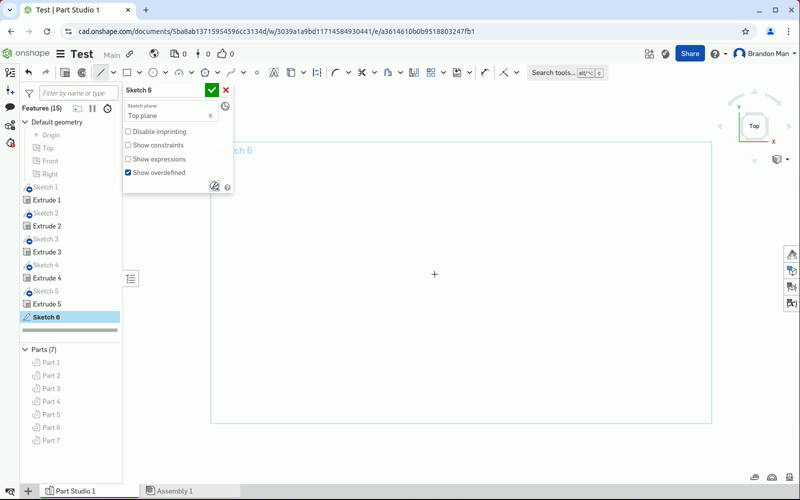
key_up(shift)
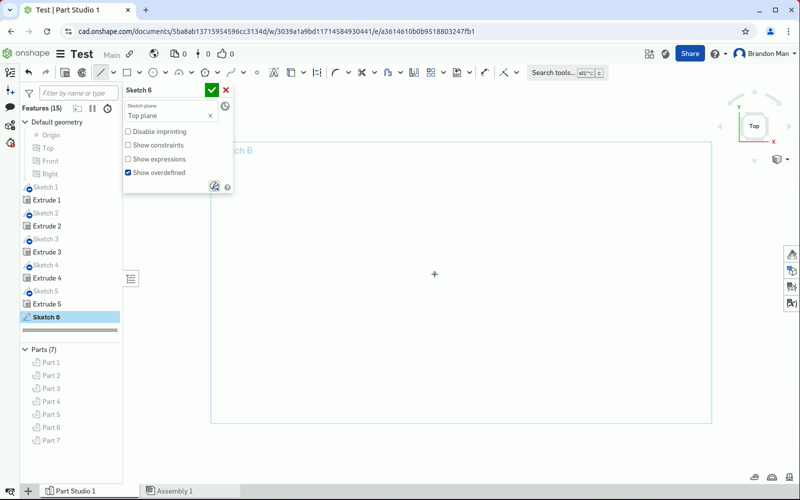
key_down(shift)
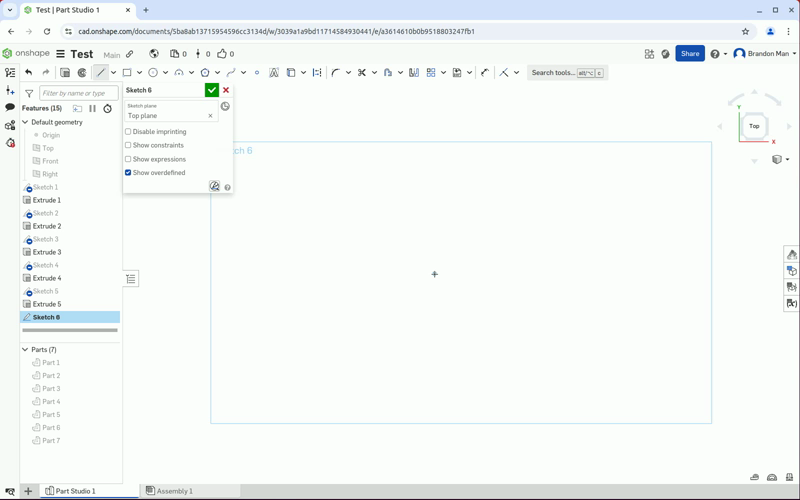
mouse_move(444, 378)
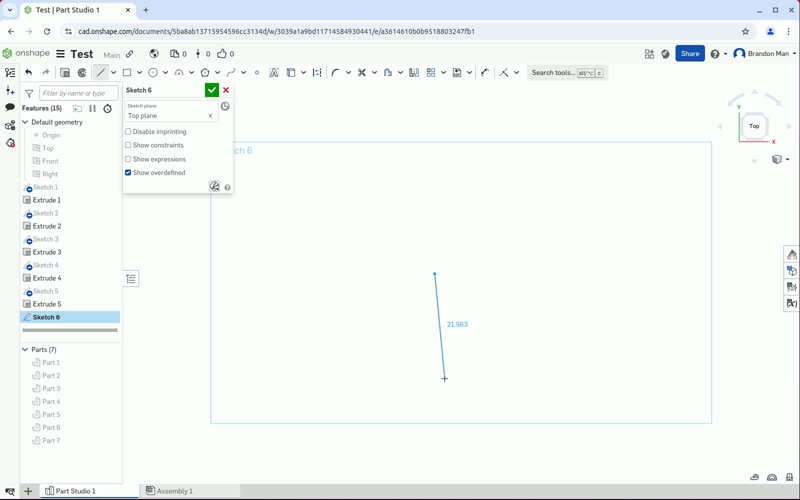
click(444, 378)
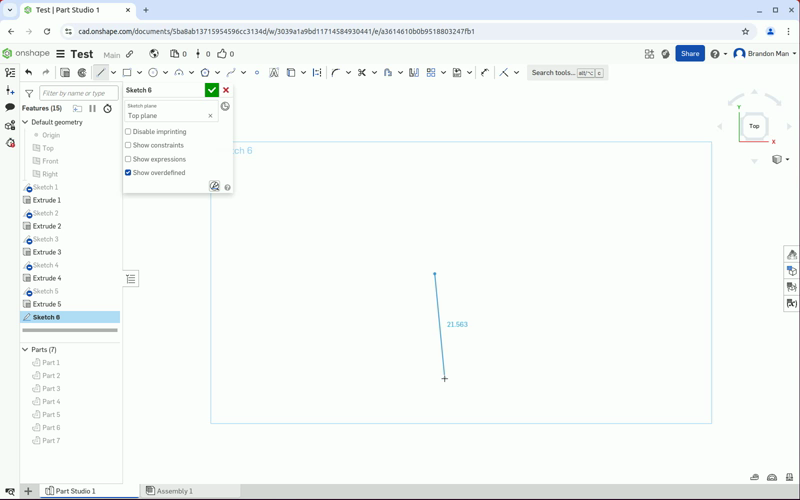
key_up(shift)
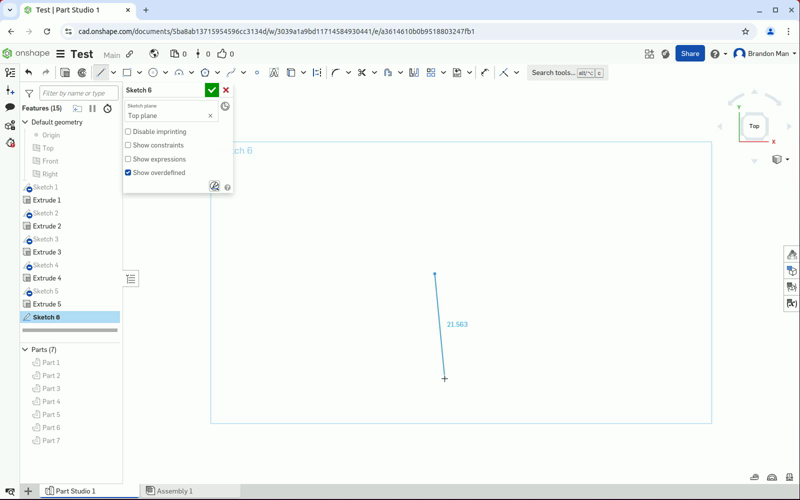
key(esc)
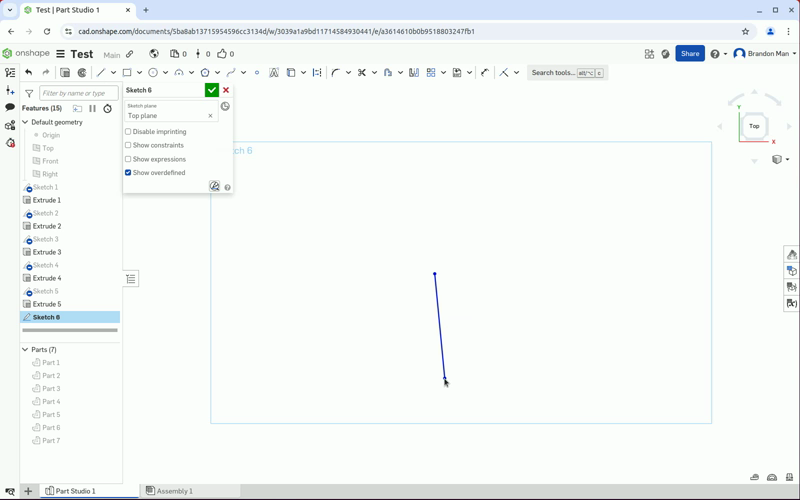
key(a)
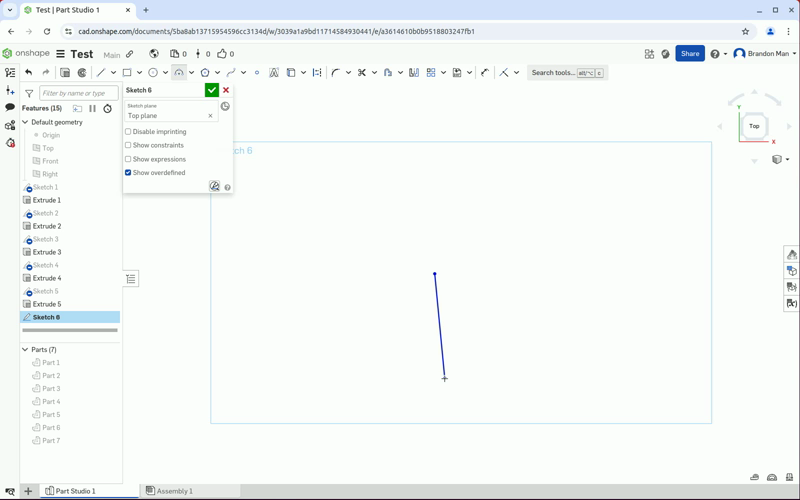
mouse_move(444, 378)
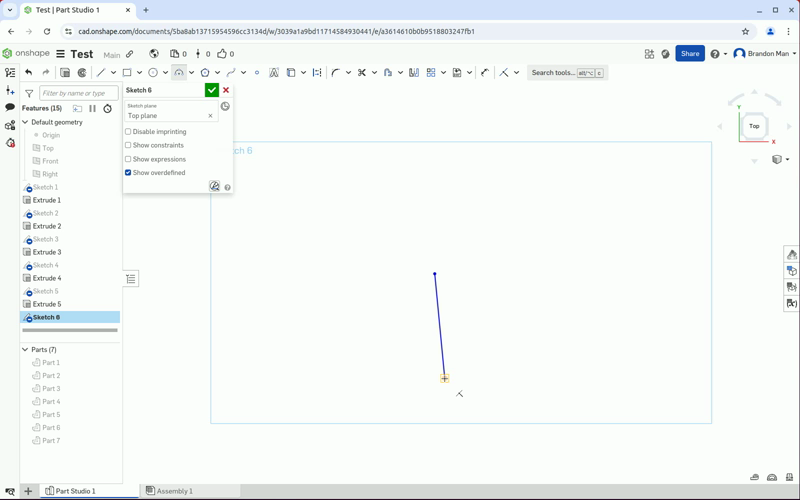
click(444, 378)
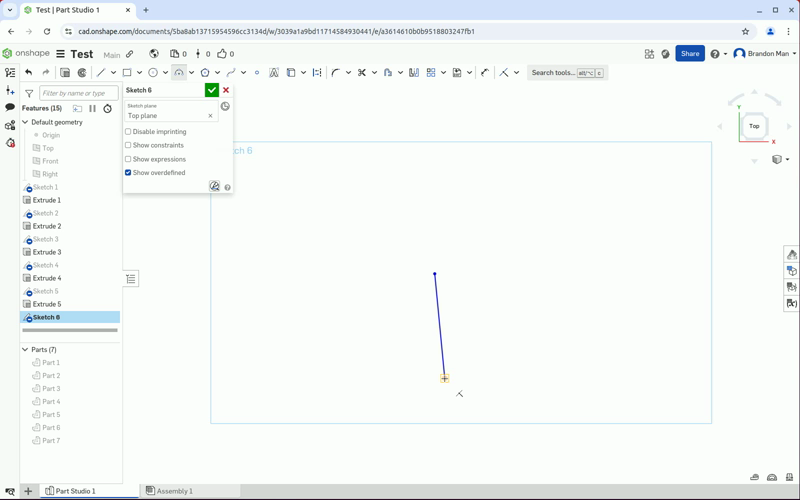
key_down(shift)
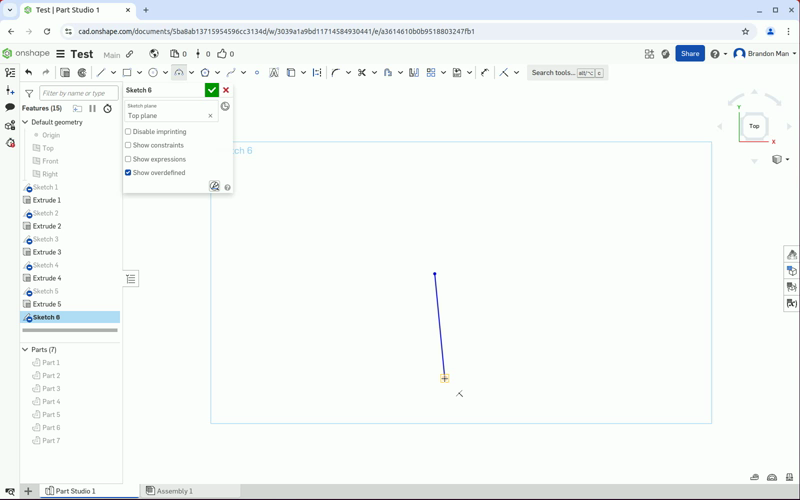
mouse_move(461, 391)
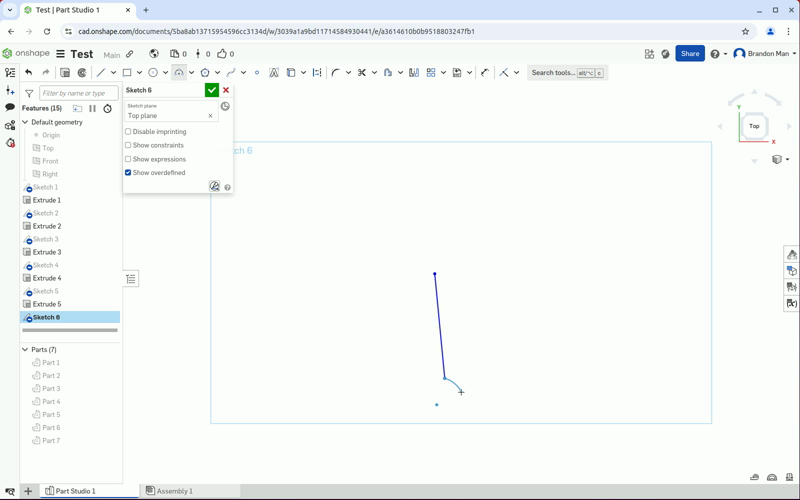
click(461, 391)
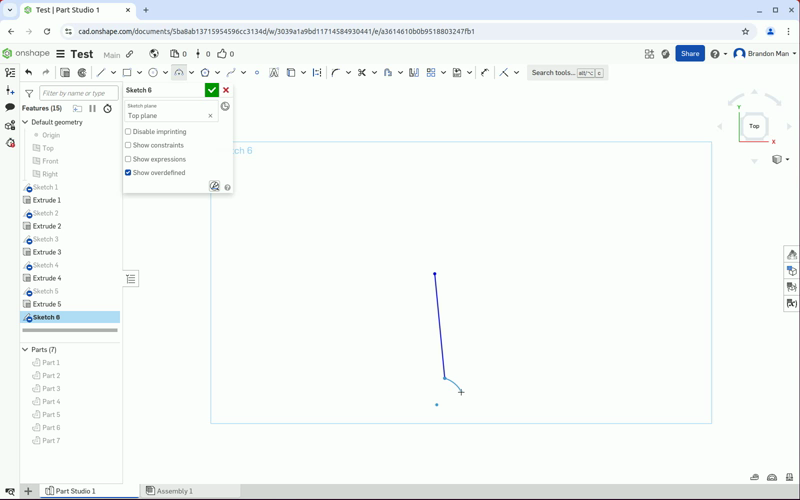
mouse_move(470, 364)
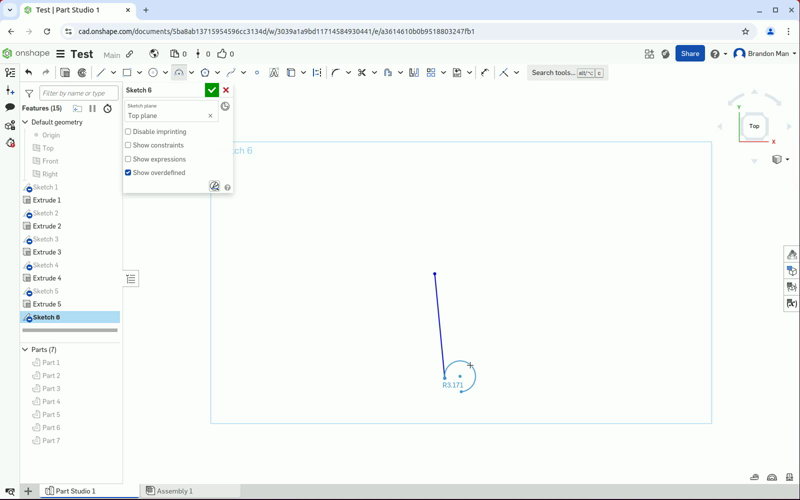
click(470, 364)
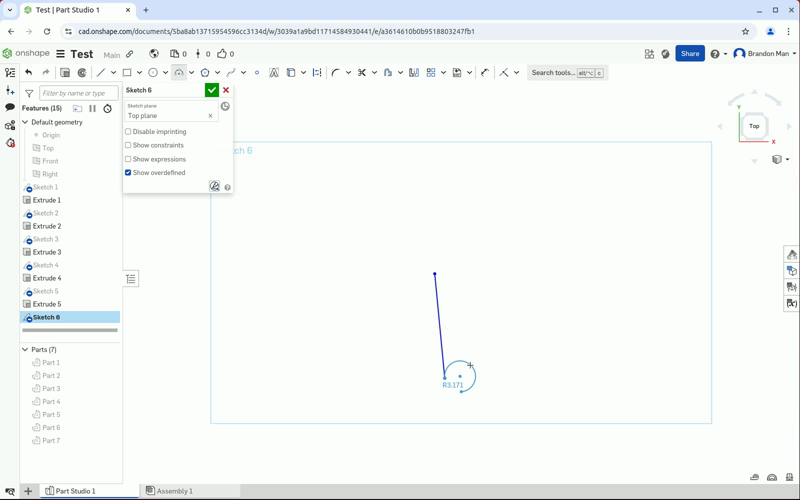
key_up(shift)
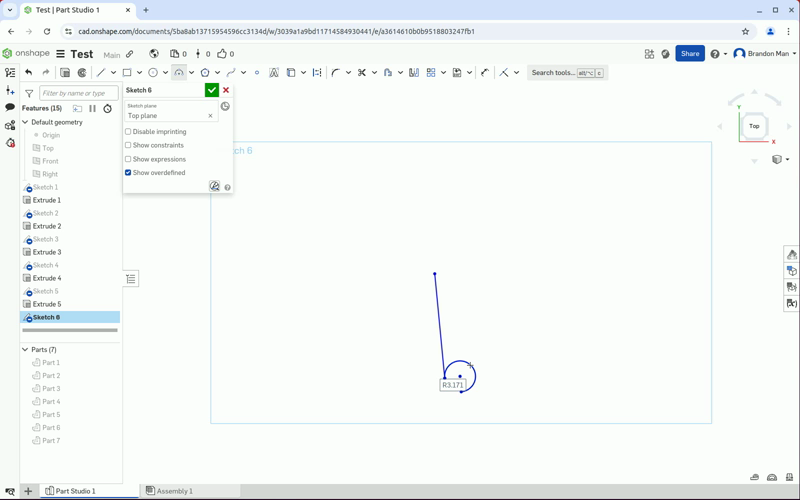
key(esc)
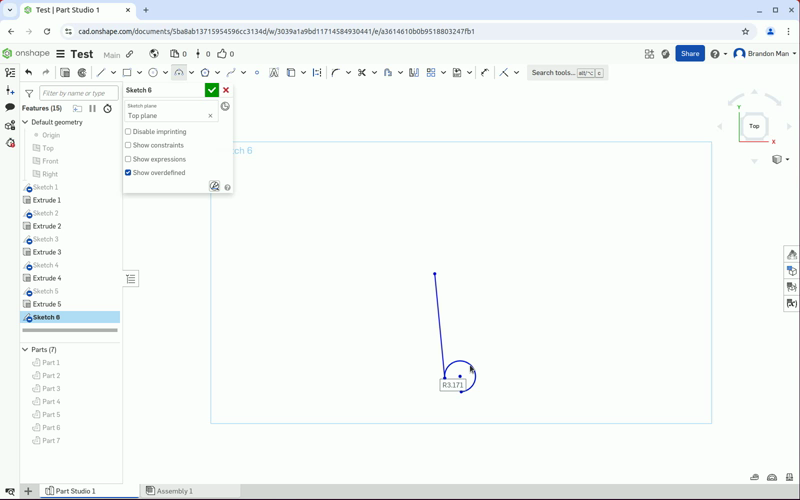
key(l)
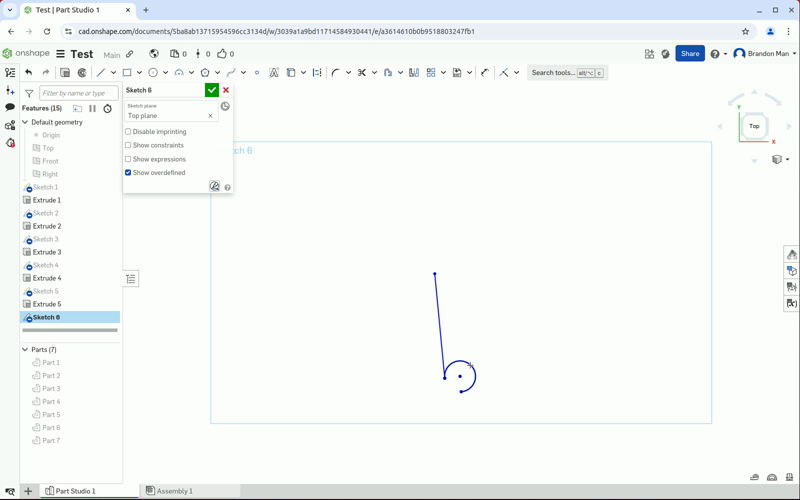
mouse_move(461, 391)
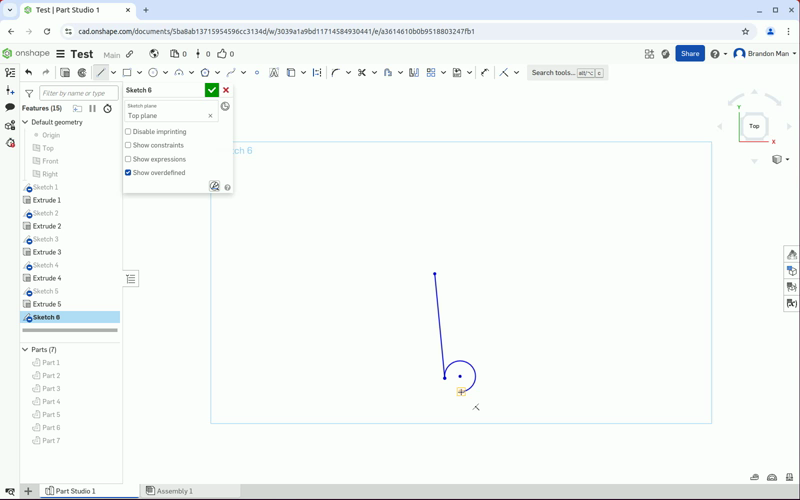
click(461, 391)
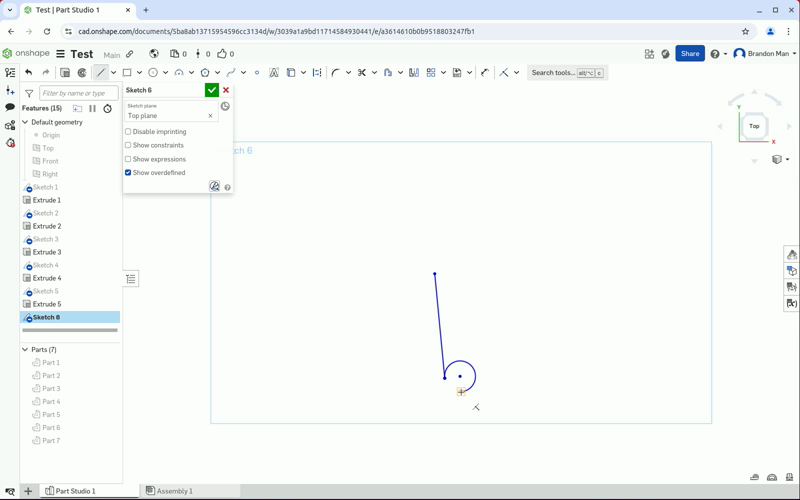
key_down(shift)
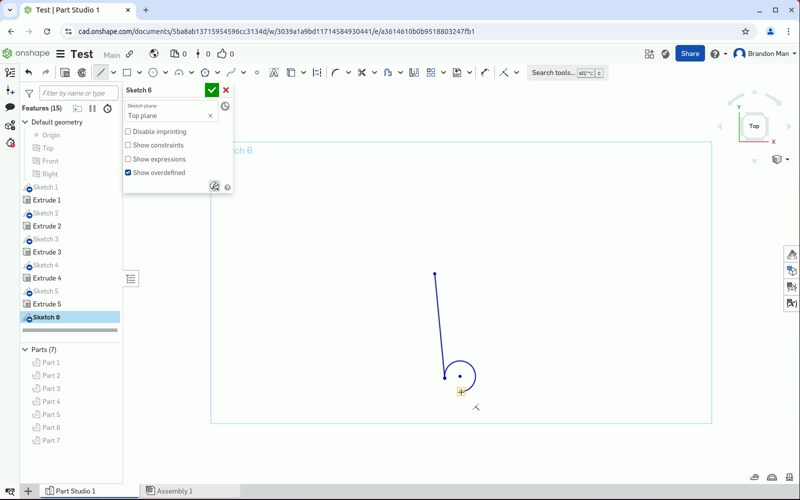
mouse_move(535, 389)
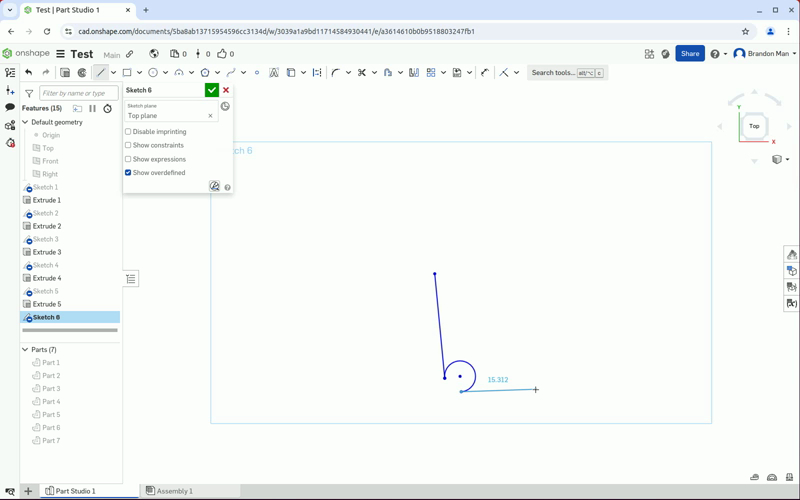
click(535, 389)
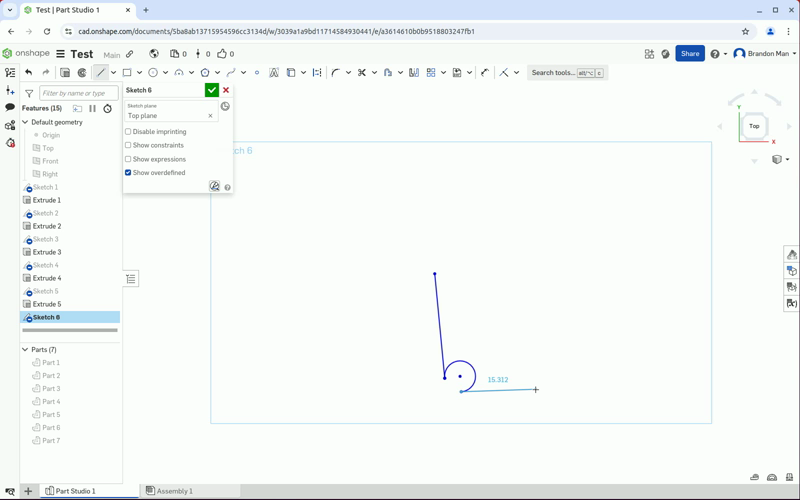
key_up(shift)
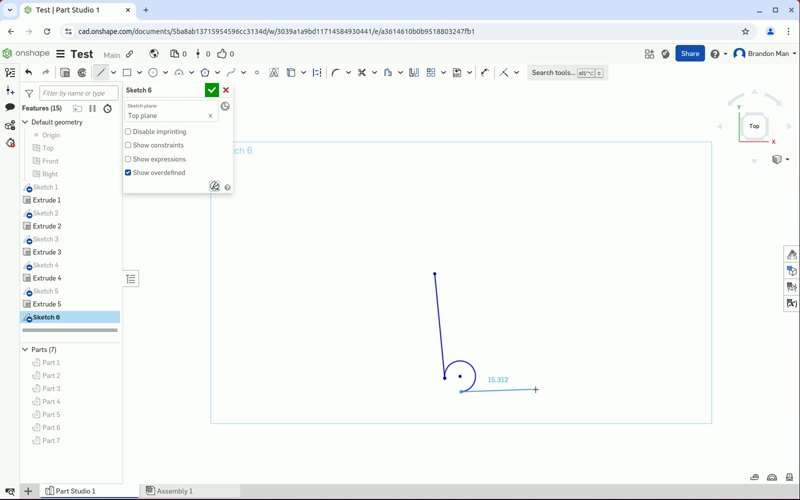
key(esc)
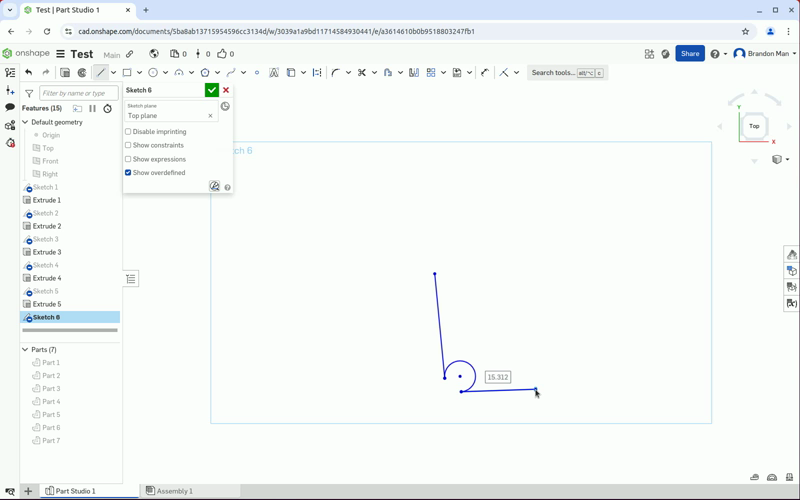
key(a)
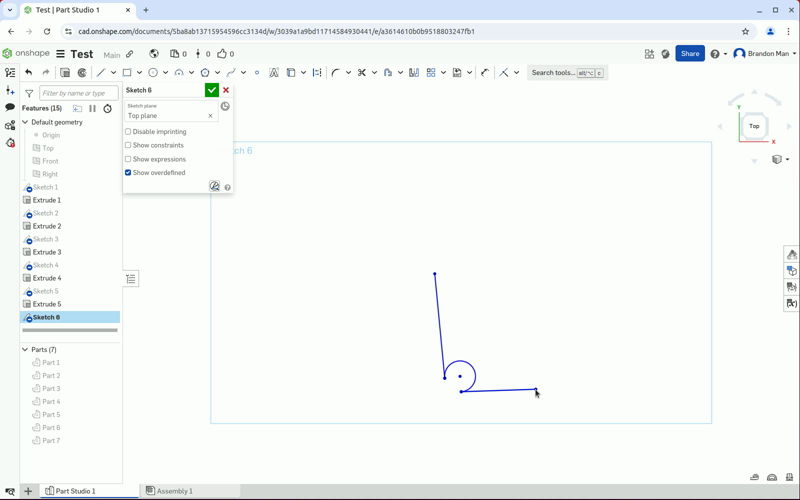
mouse_move(535, 389)
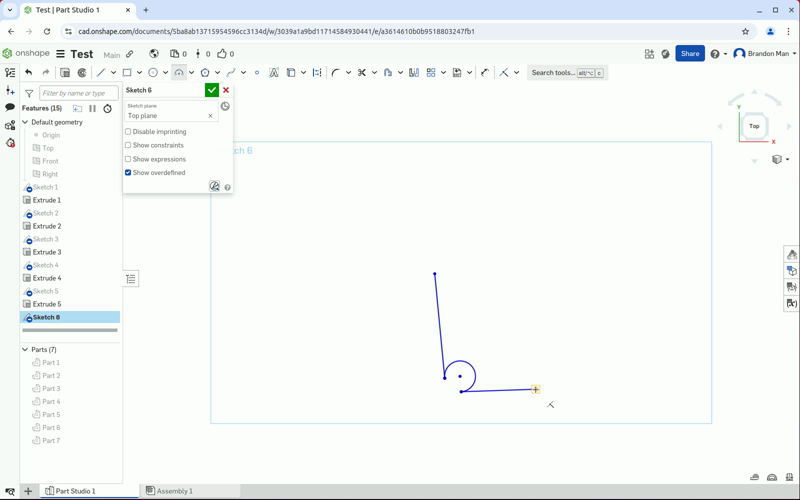
click(535, 389)
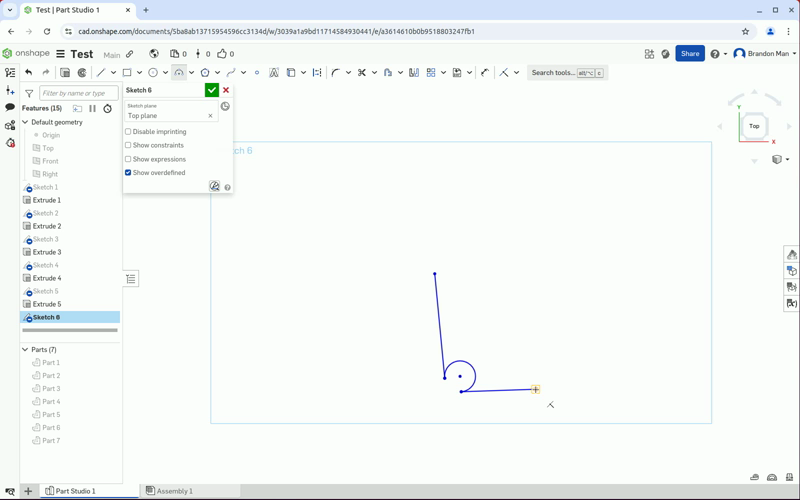
key_down(shift)
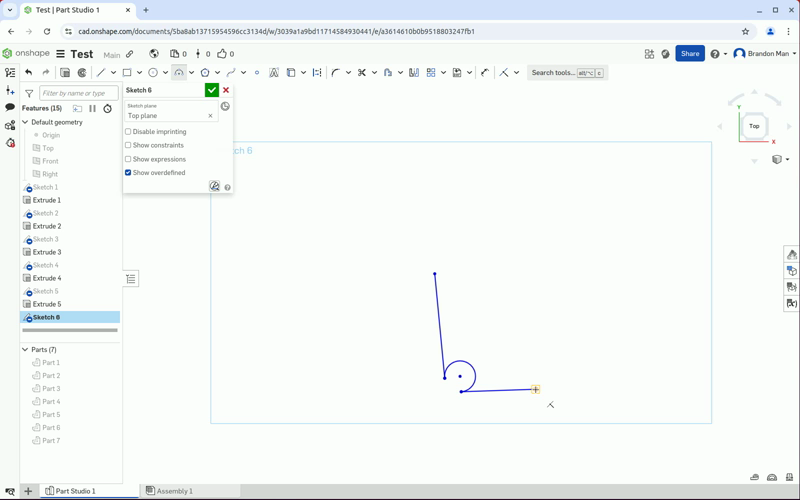
mouse_move(535, 363)
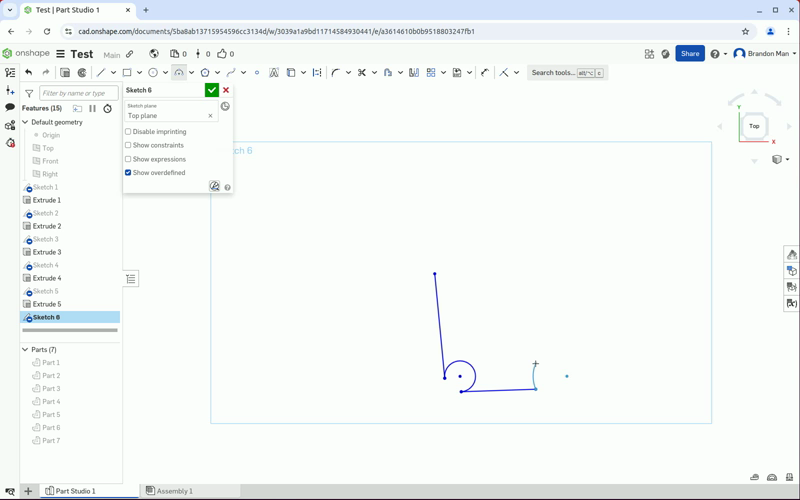
click(535, 363)
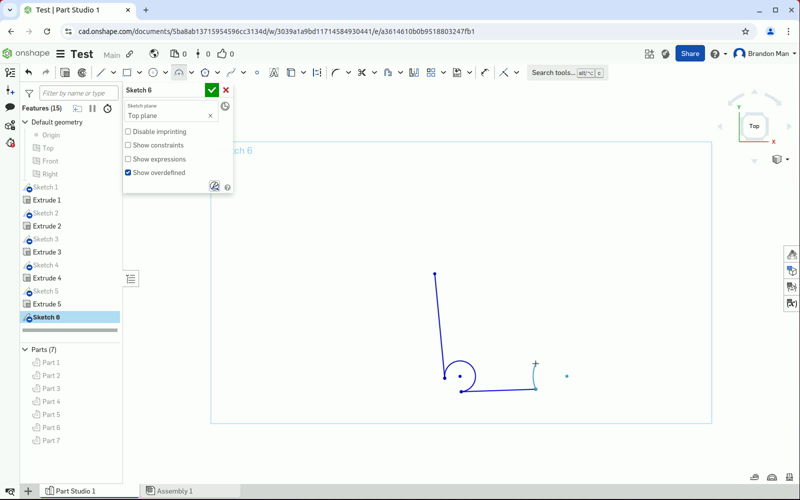
mouse_move(522, 376)
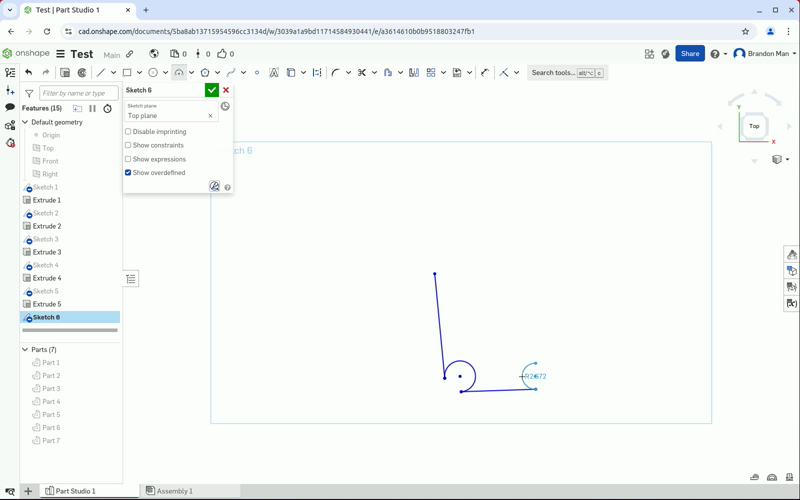
click(522, 376)
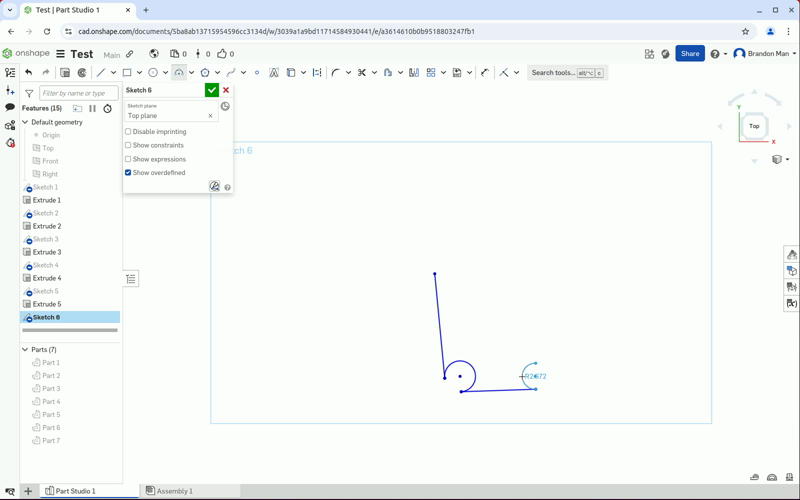
key_up(shift)
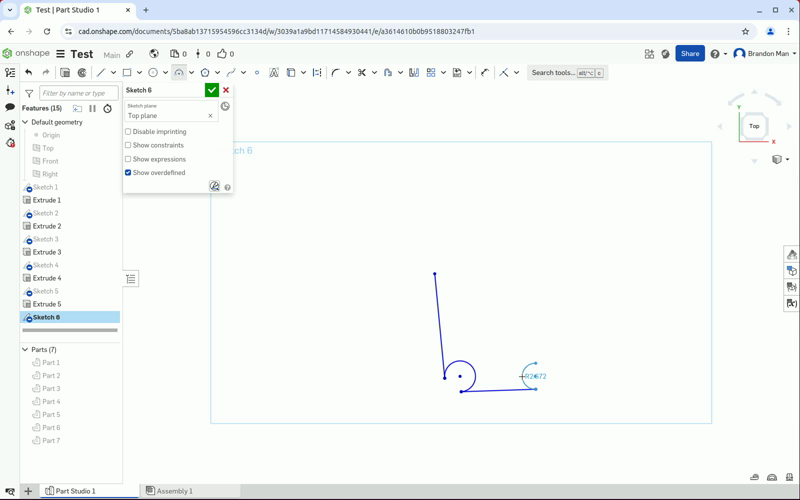
key(esc)
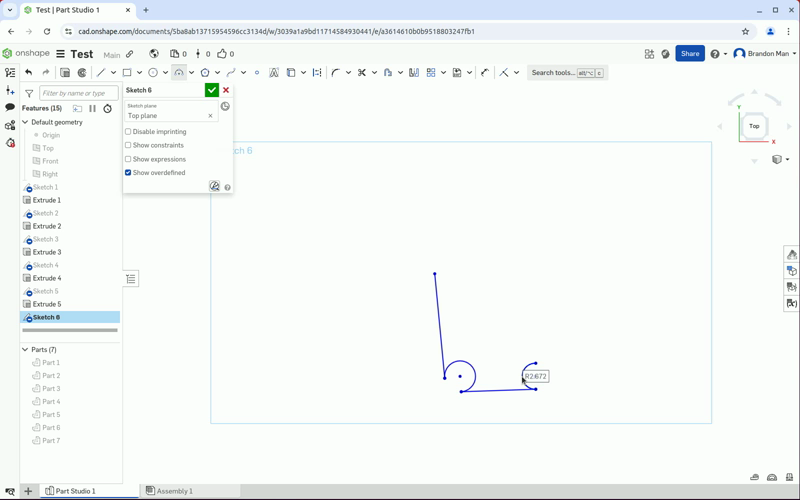
key(l)
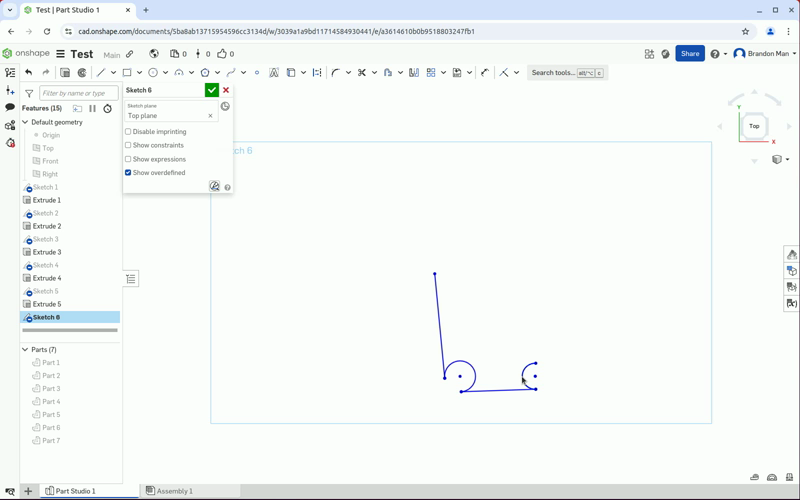
mouse_move(535, 363)
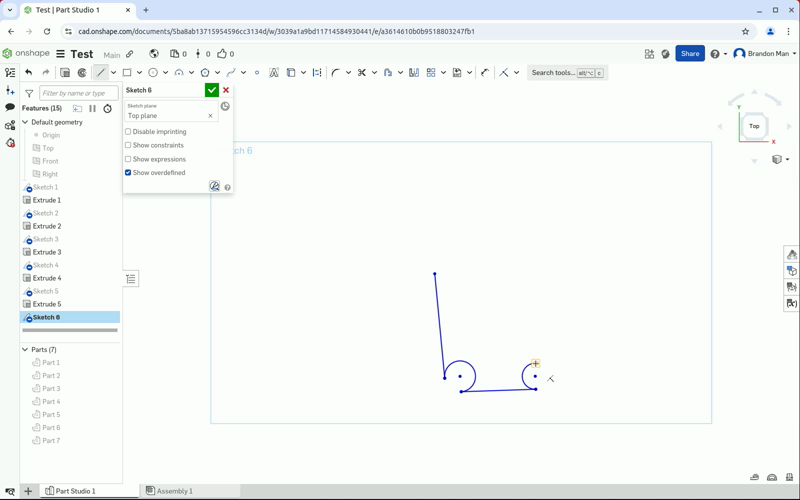
click(535, 363)
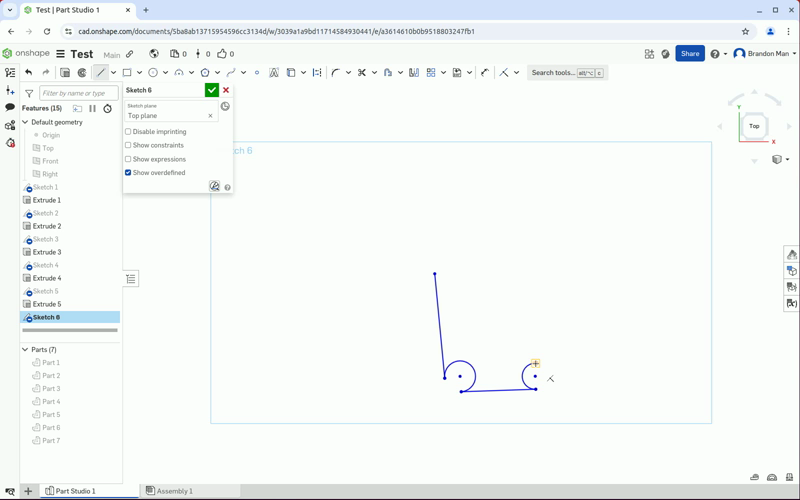
key_down(shift)
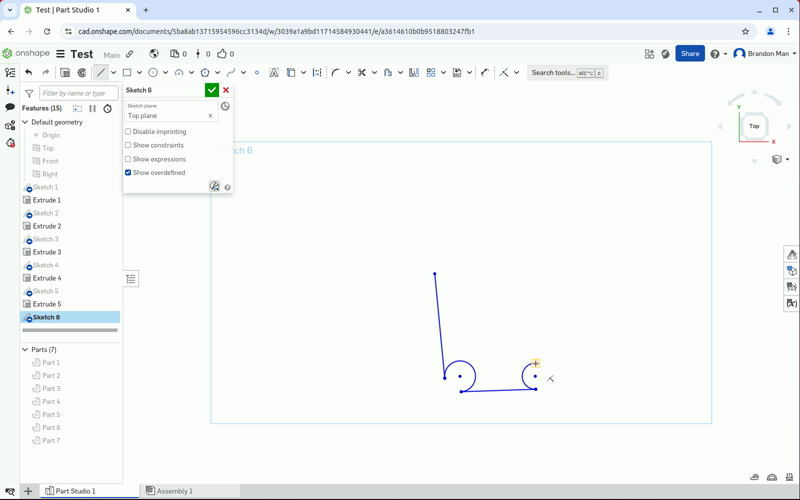
mouse_move(565, 363)
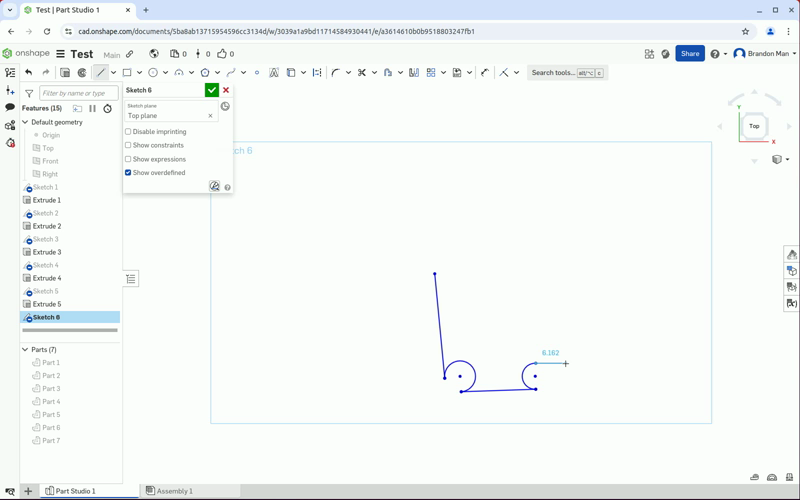
mouse_move(492, 362)
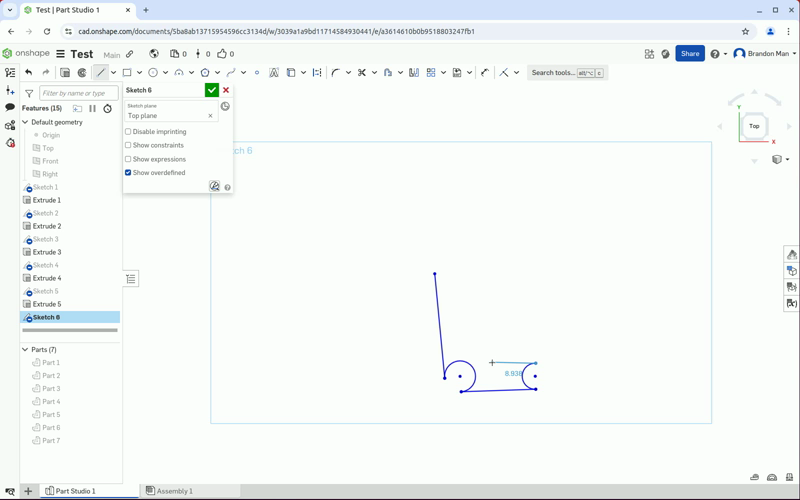
click(492, 362)
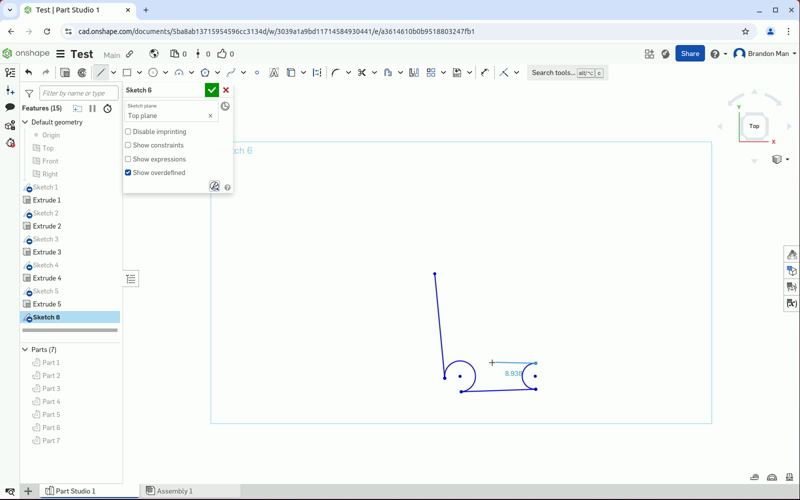
key_up(shift)
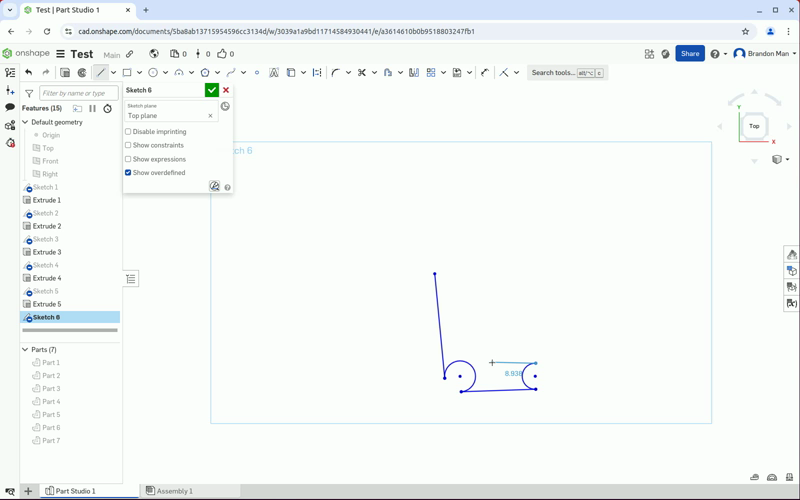
key(esc)
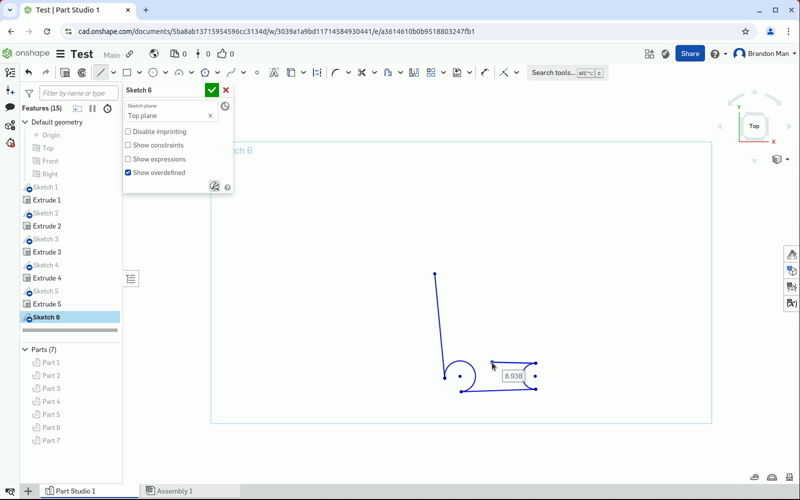
key(a)
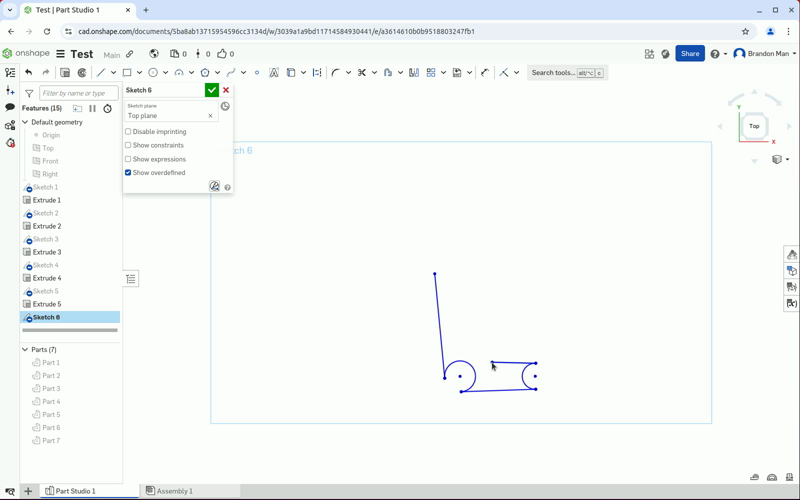
mouse_move(492, 362)
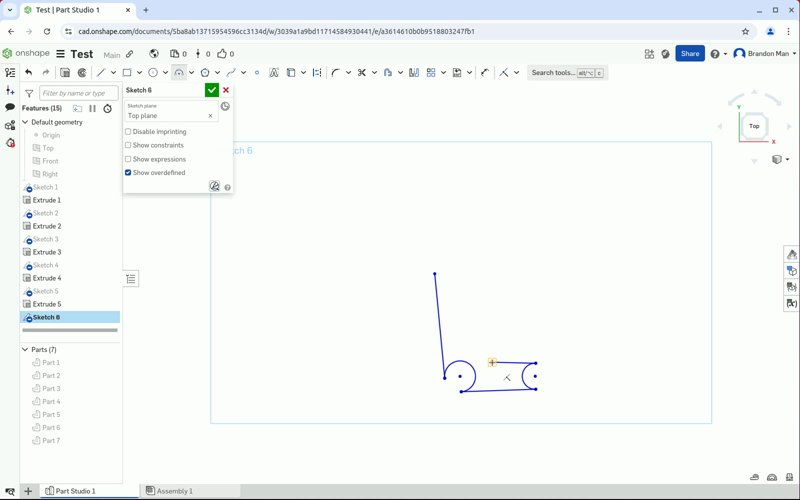
click(492, 362)
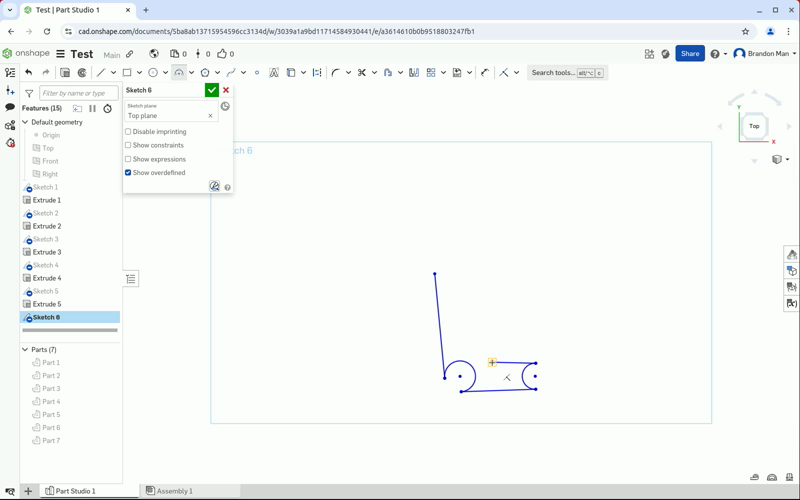
key_down(shift)
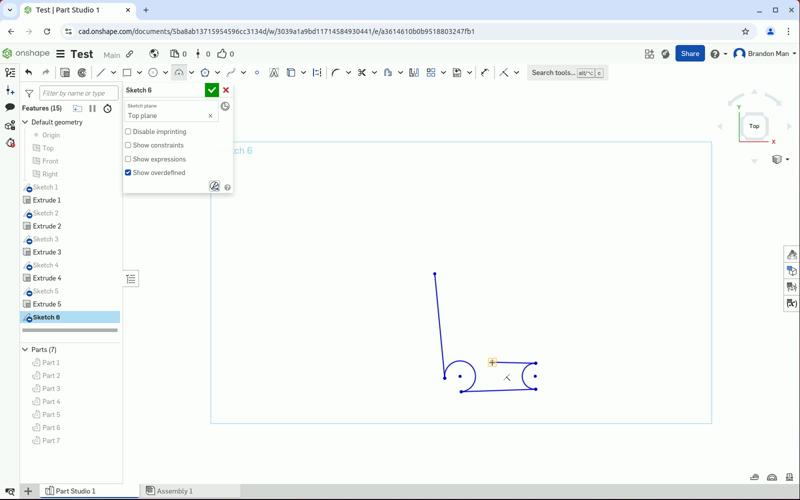
mouse_move(479, 347)
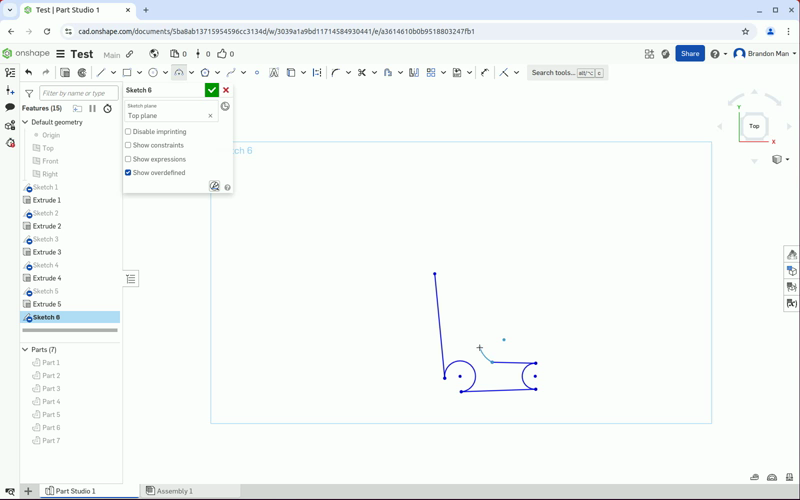
click(479, 347)
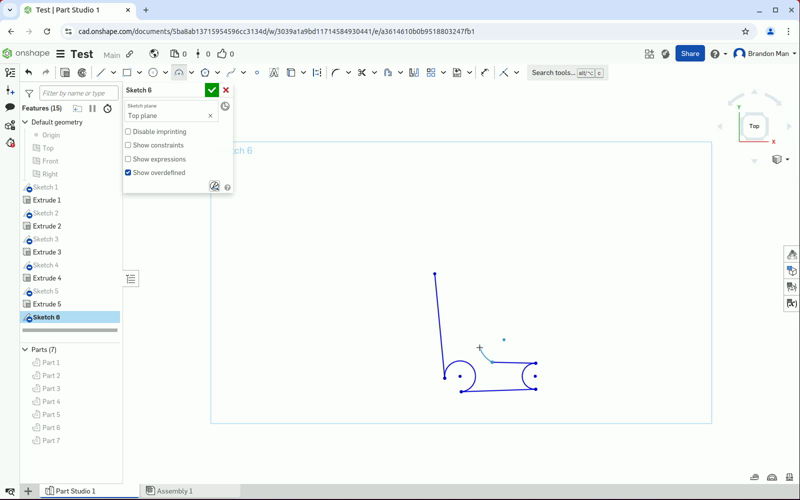
mouse_move(482, 357)
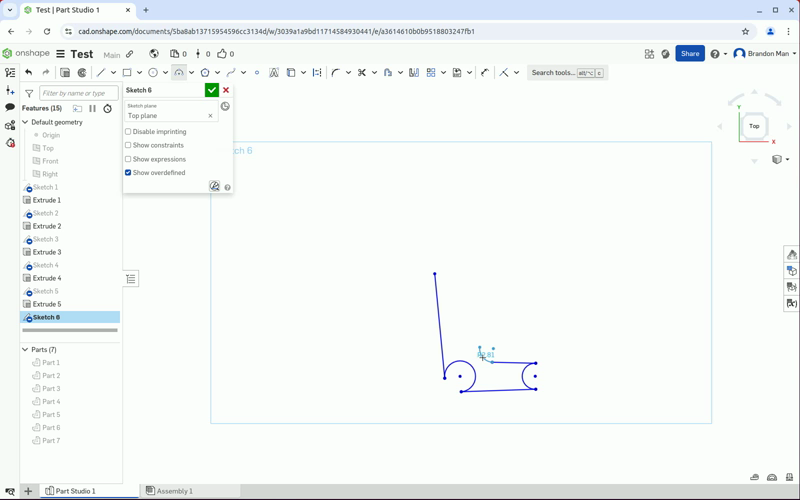
click(482, 357)
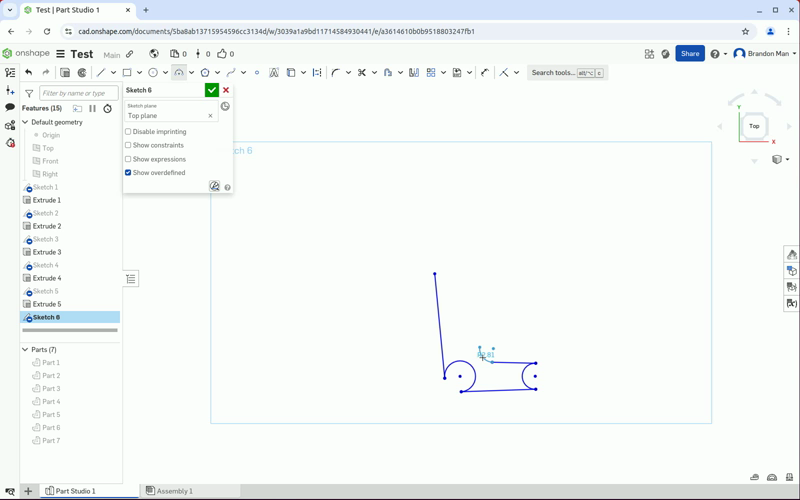
key_up(shift)
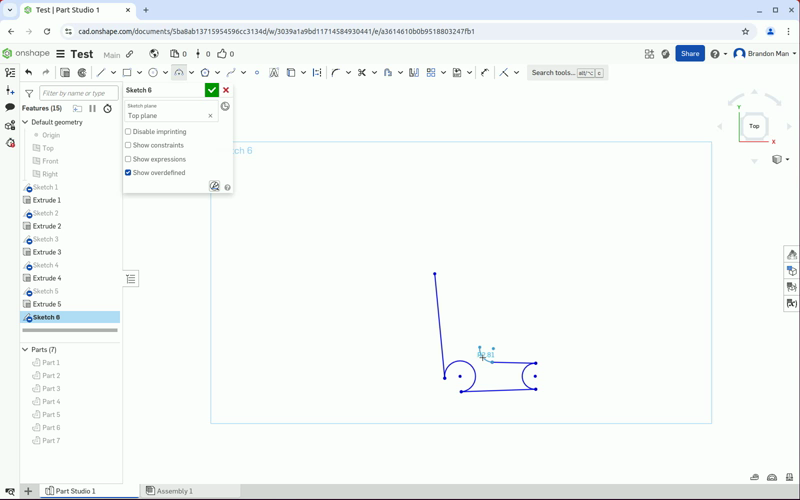
key(esc)
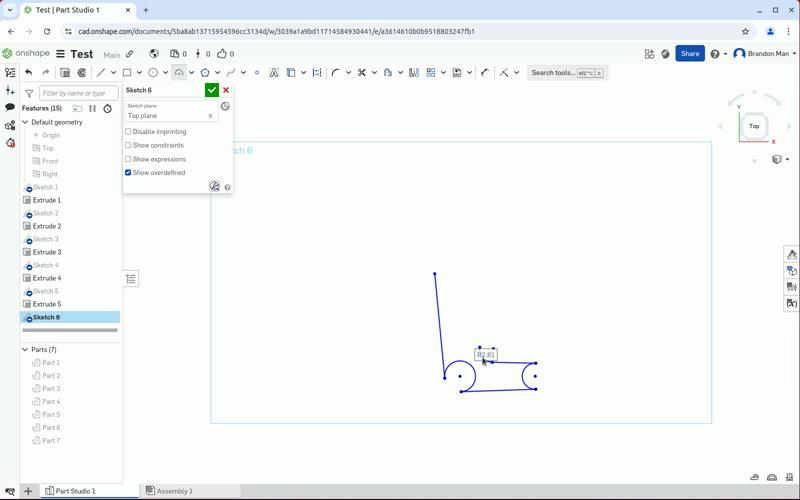
key(l)
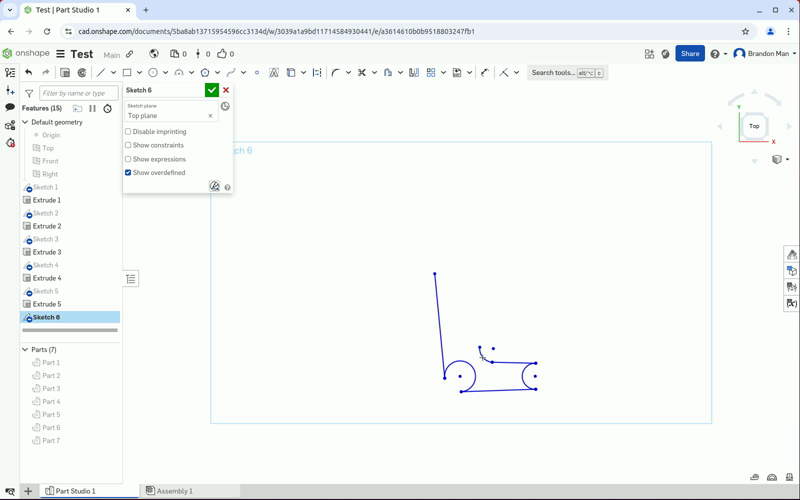
mouse_move(479, 347)
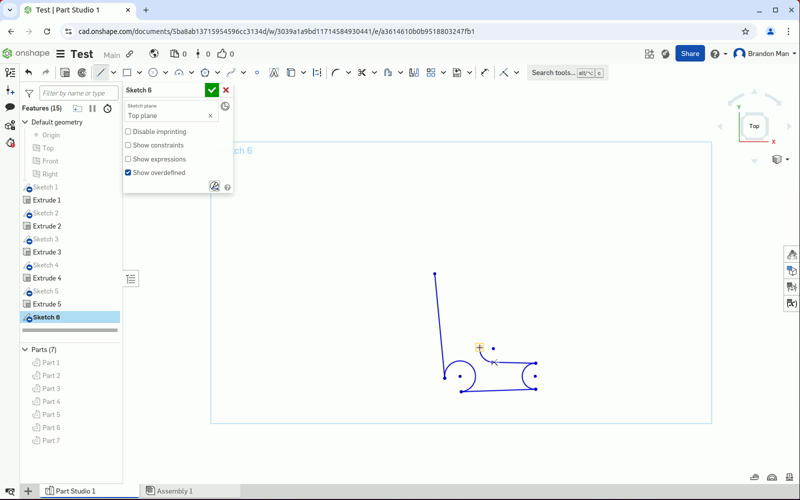
click(479, 347)
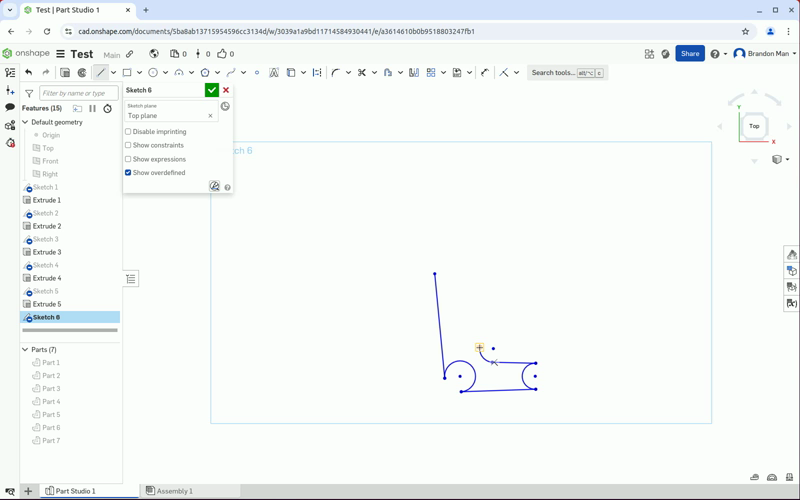
key_down(shift)
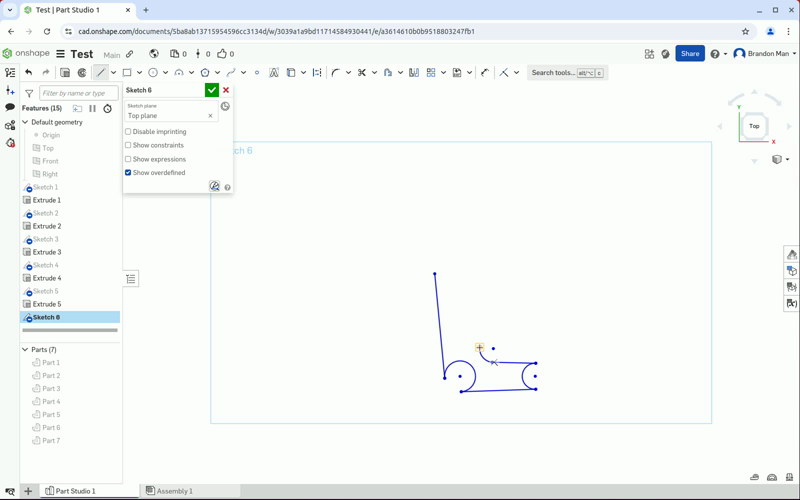
mouse_move(487, 273)
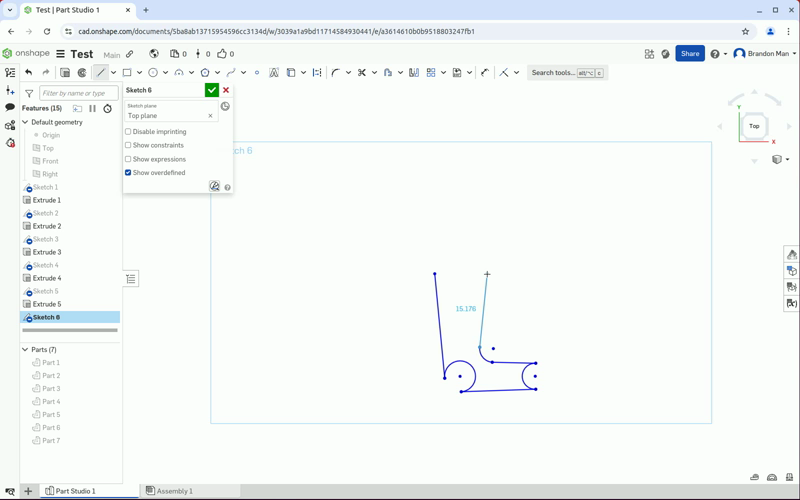
click(487, 273)
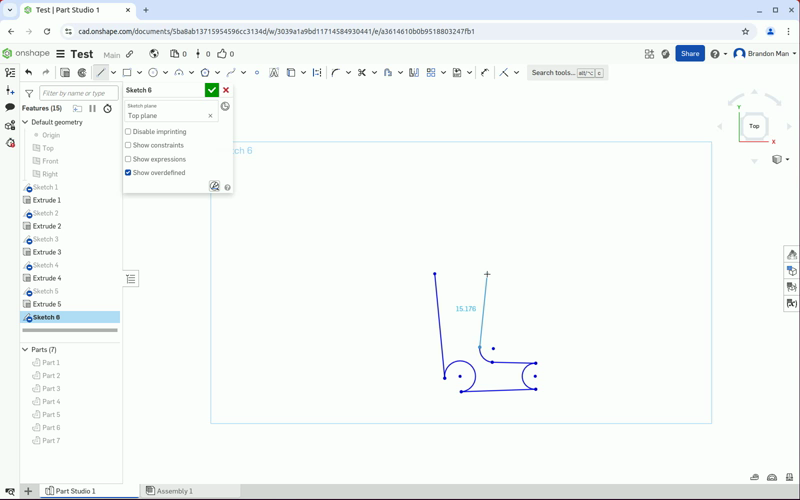
key_up(shift)
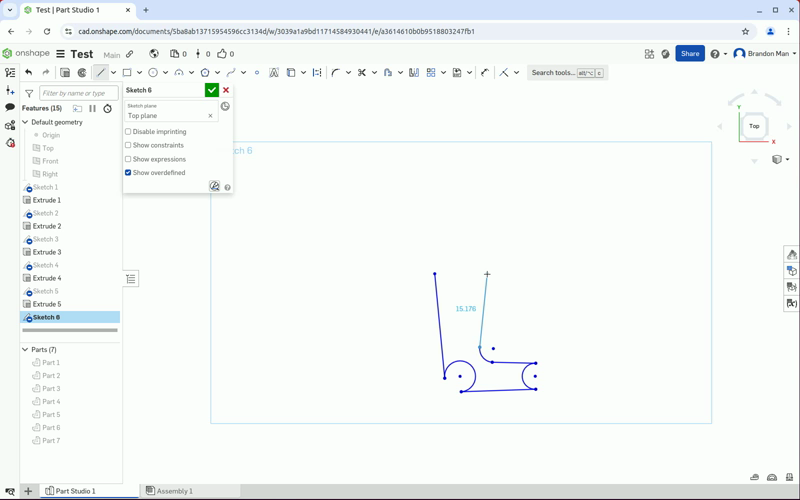
key(esc)
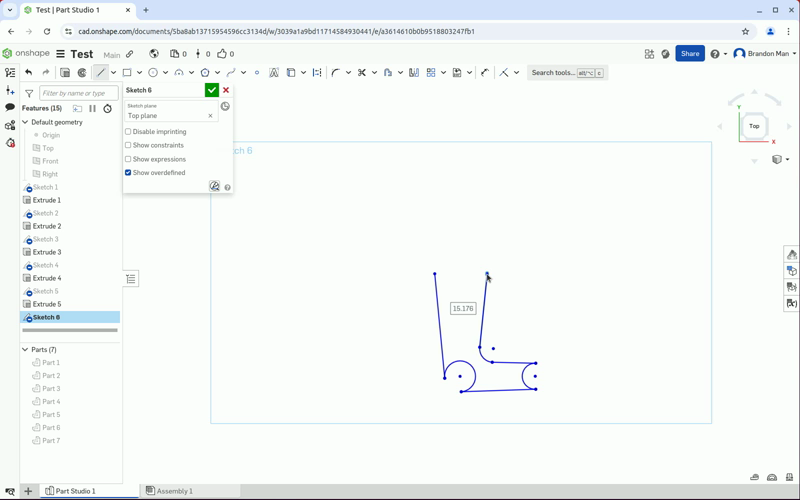
key(a)
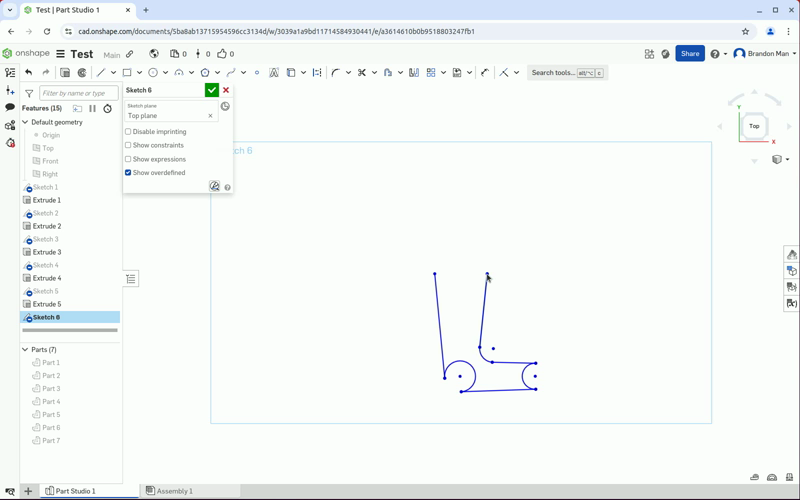
mouse_move(487, 273)
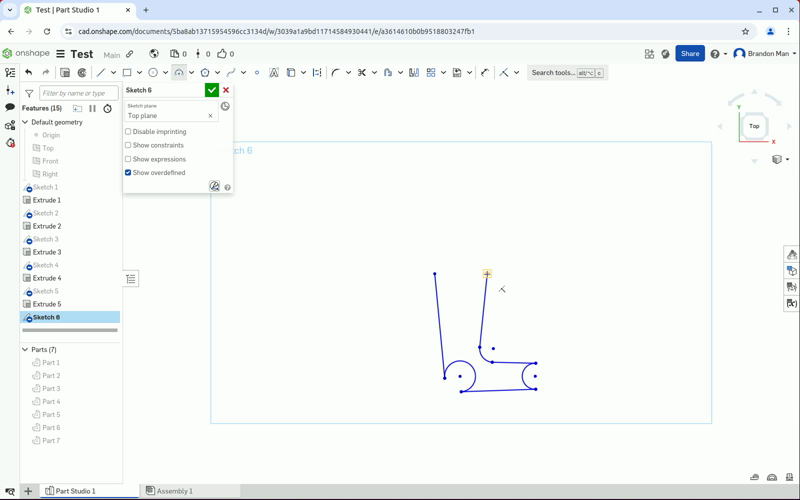
click(487, 273)
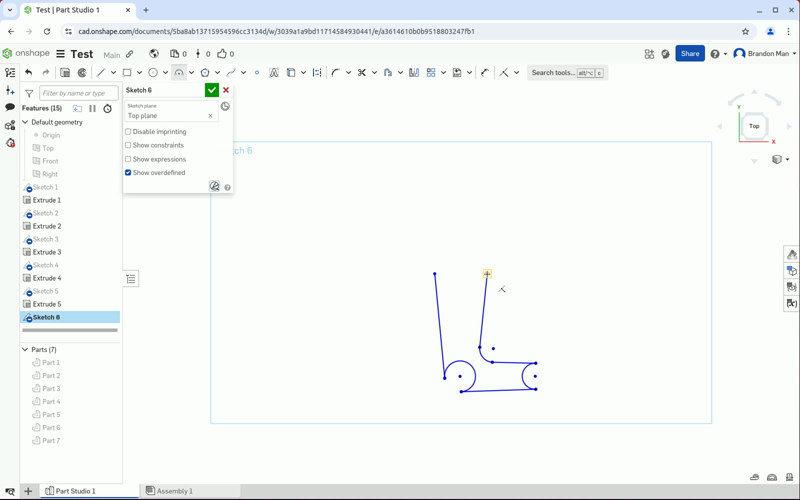
mouse_move(434, 273)
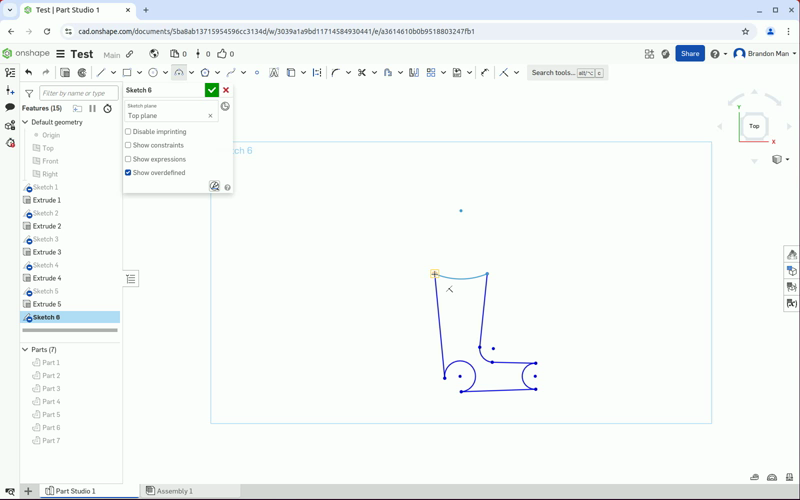
click(434, 273)
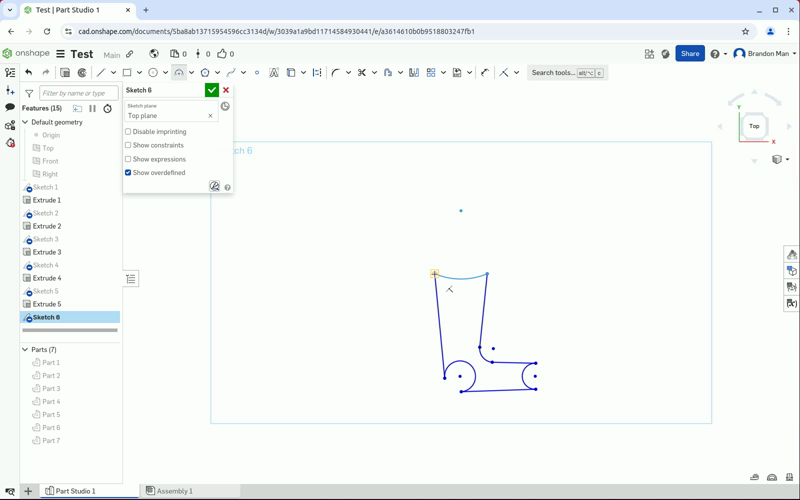
key_down(shift)
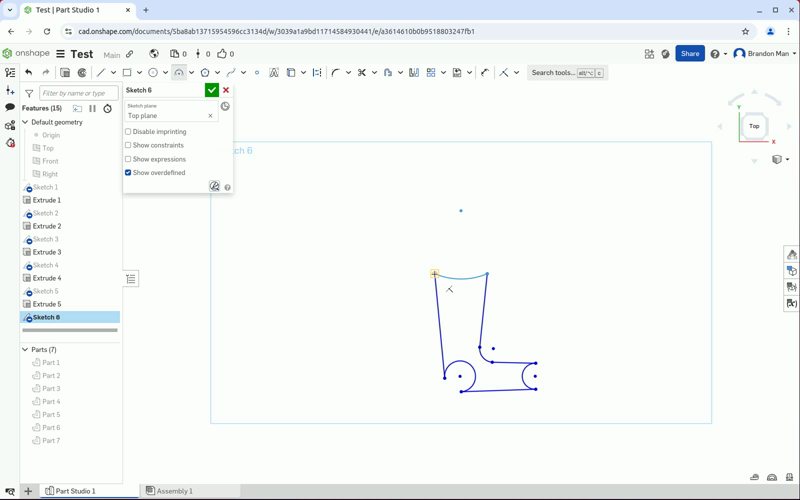
mouse_move(461, 297)
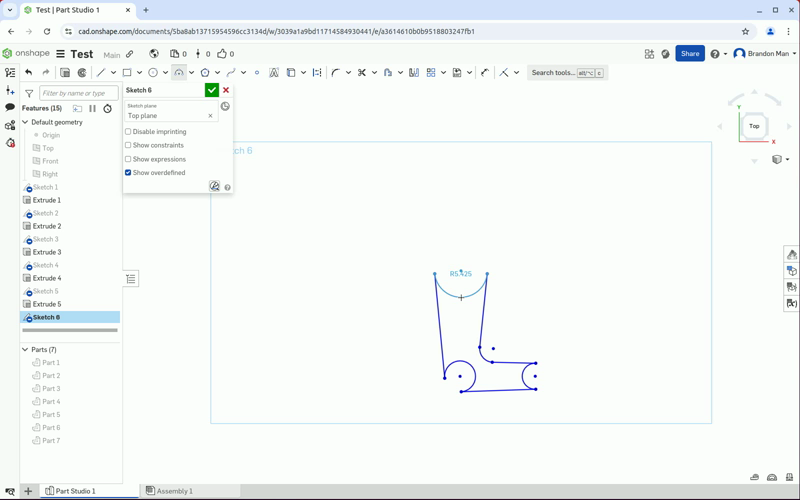
click(461, 297)
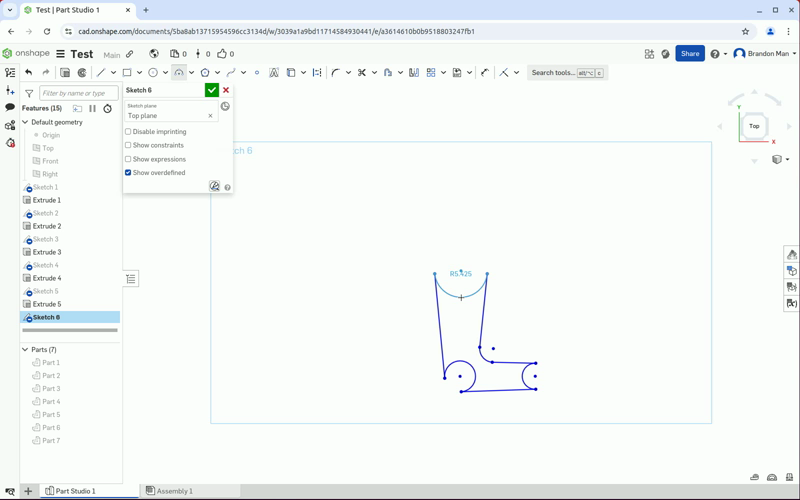
key_up(shift)
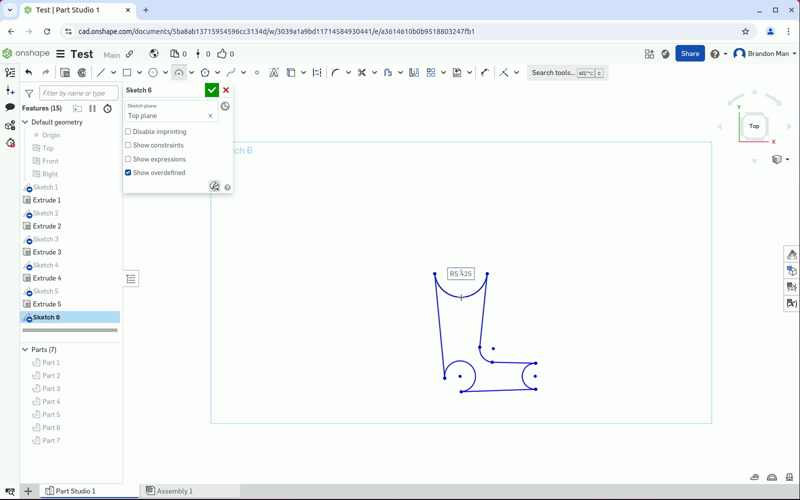
key(esc)
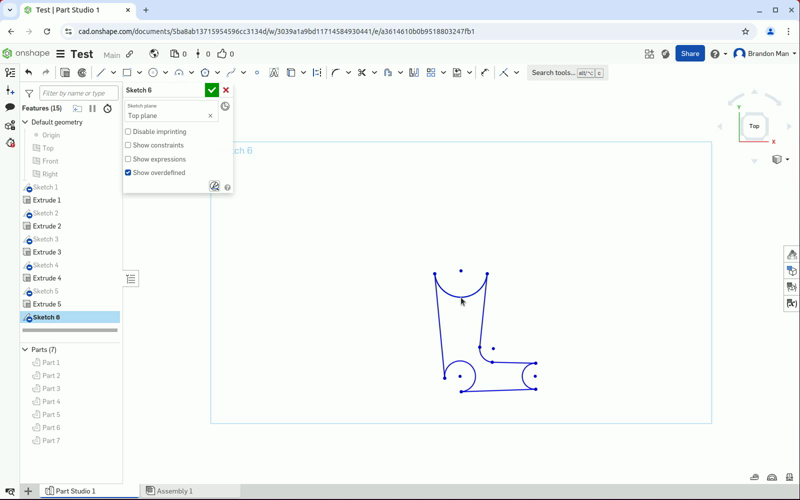
mouse_move(442, 294)
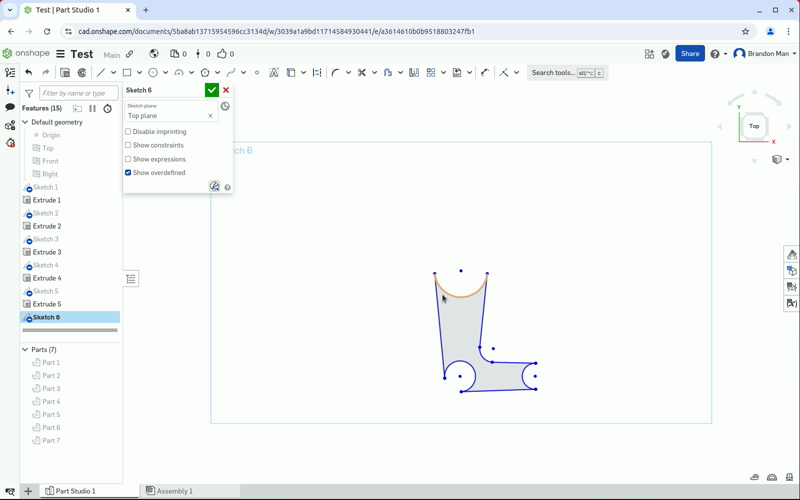
click(442, 294)
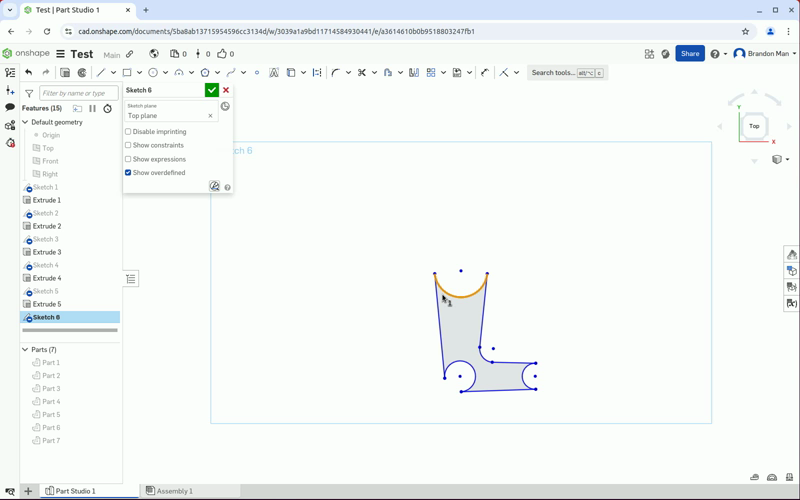
mouse_move(73, 352)
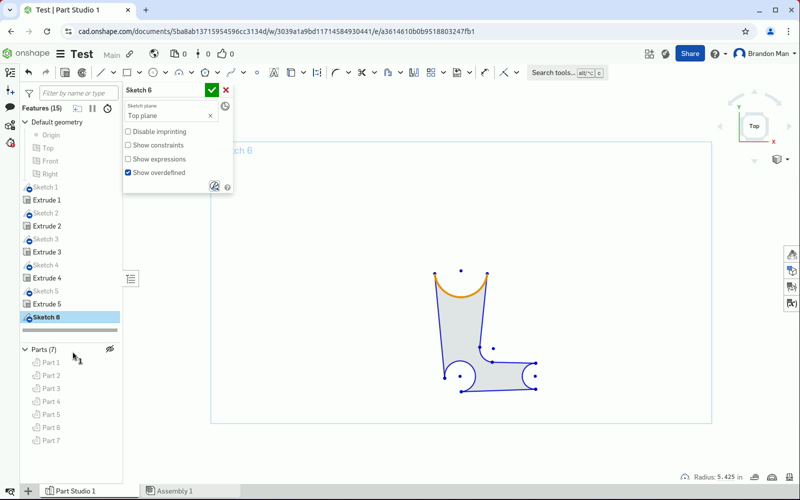
key(shift+y)
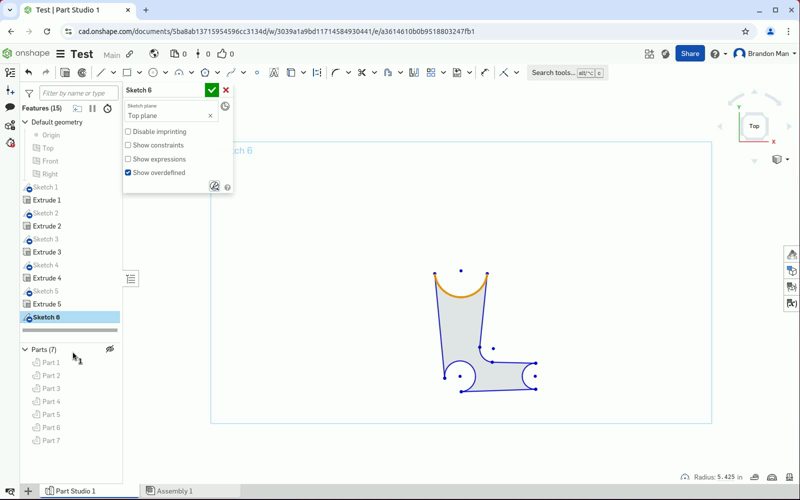
key(shift+e)
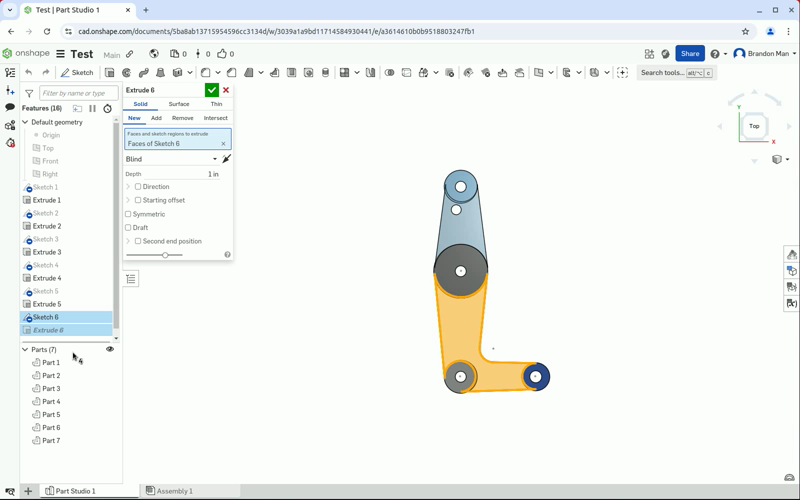
mouse_move(143, 106)
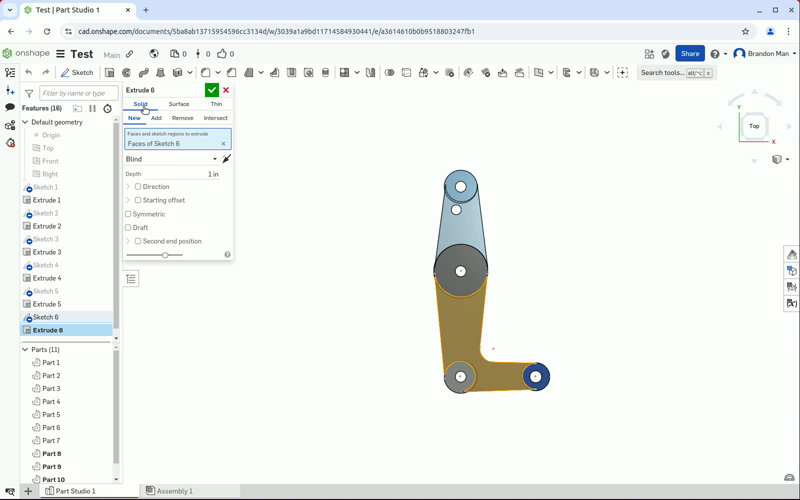
click(143, 106)
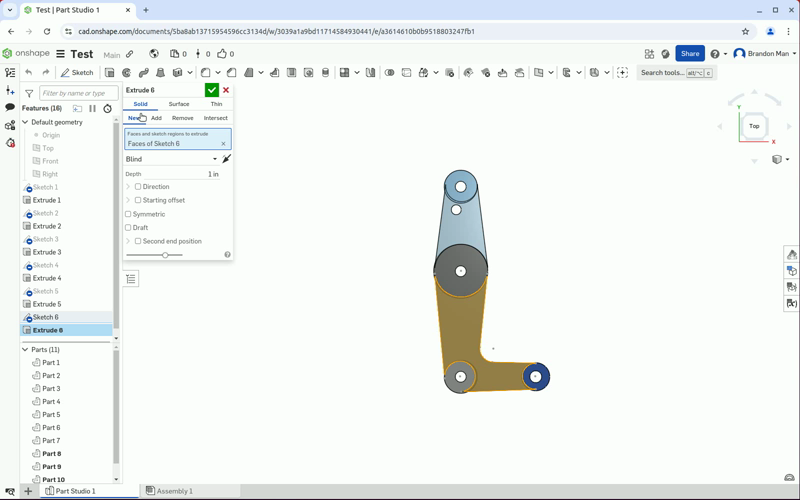
mouse_move(137, 120)
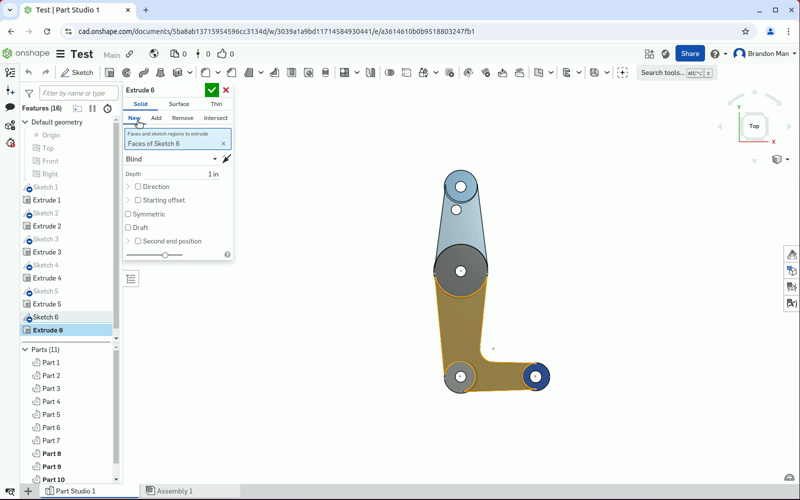
click(137, 120)
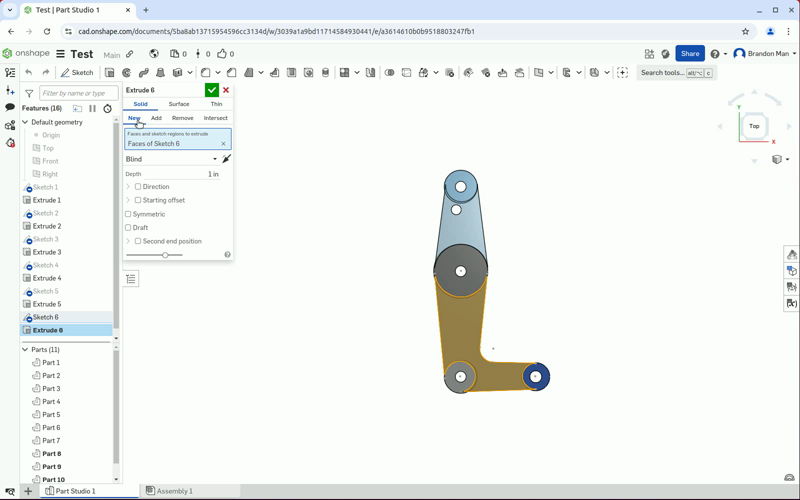
key(tab, 4)
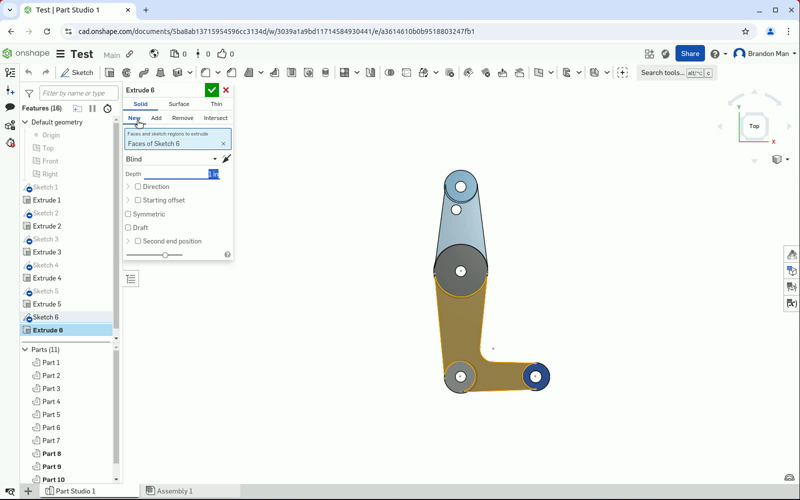
text(0.963)
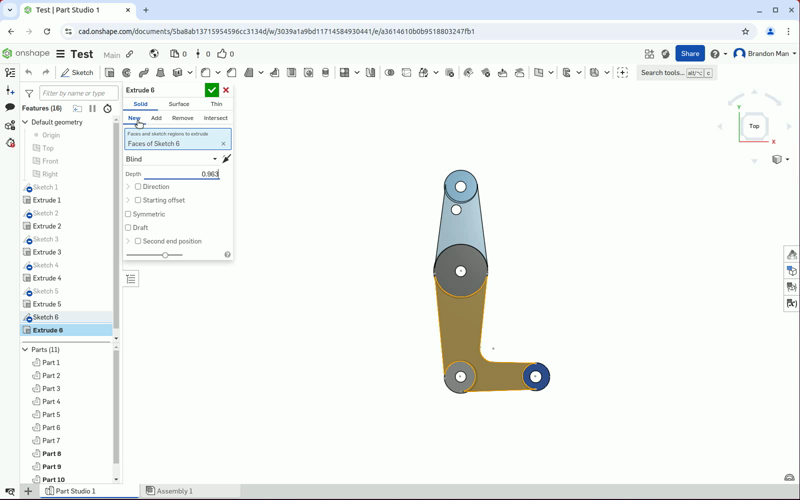
key(enter)
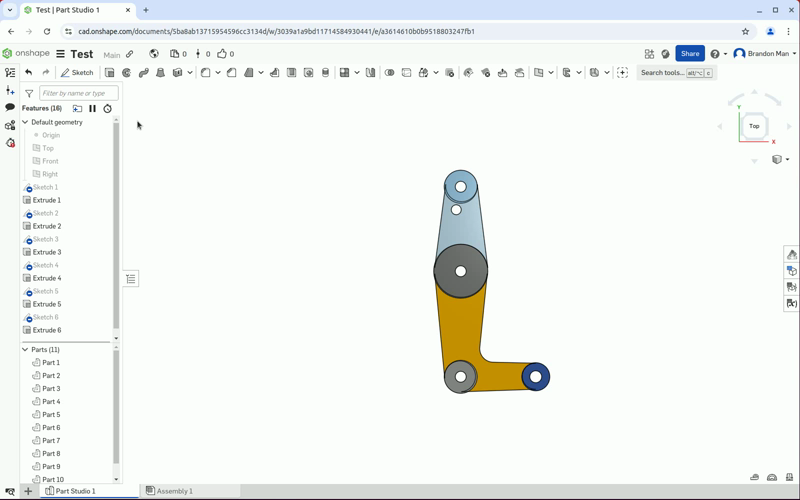
key(shift+h)
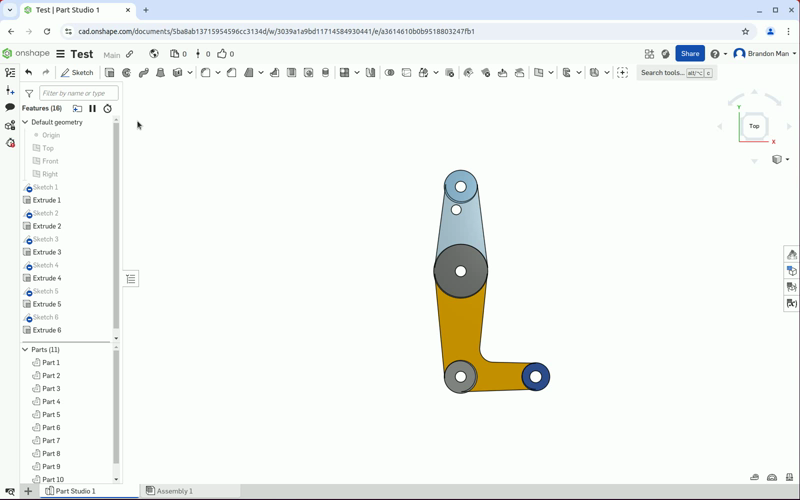
key(shift+h)
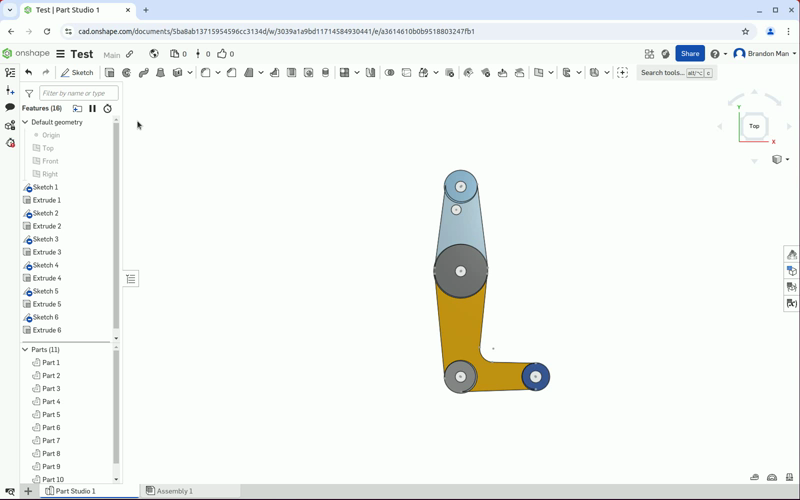
key(shift+7)
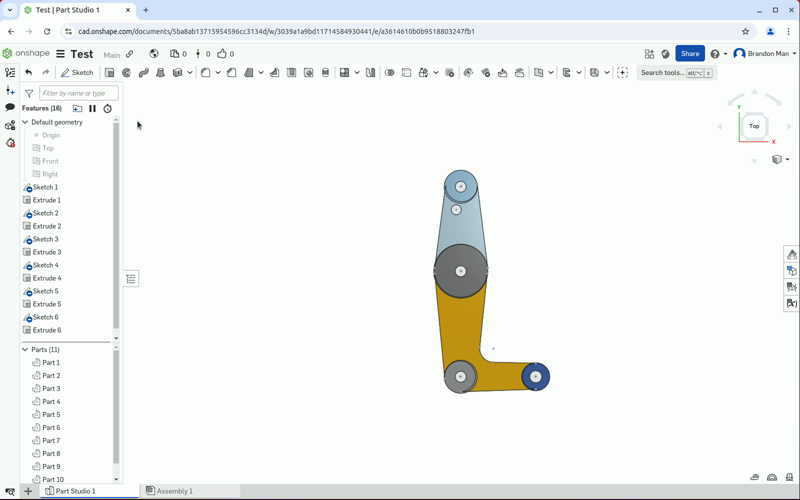
key(up, 3)
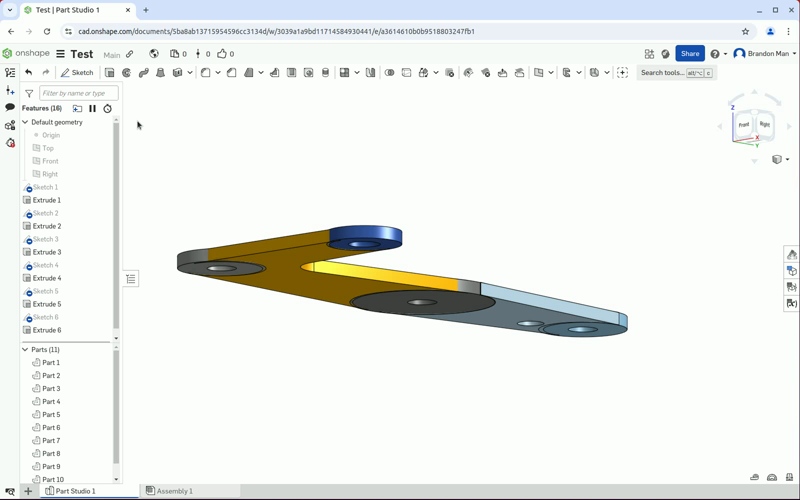
key(left, 3)
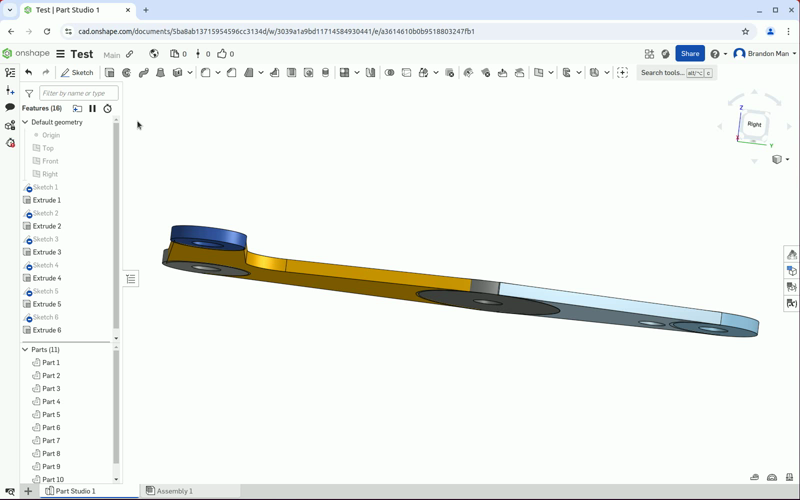
key(right, 3)
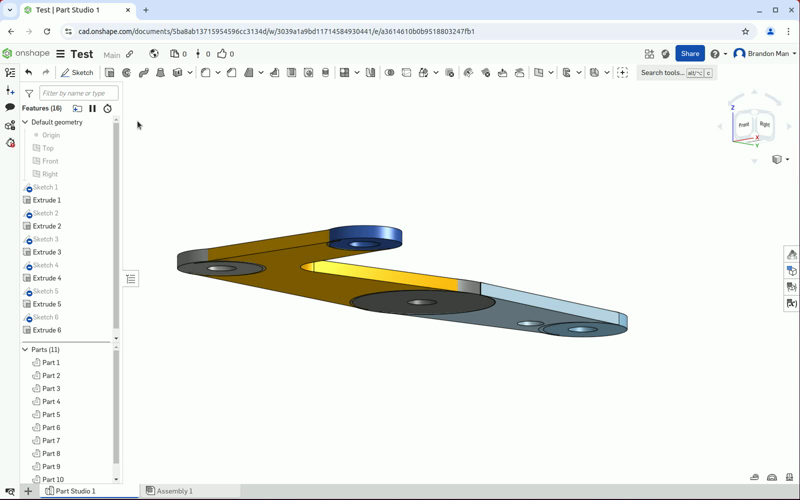
key(down, 3)
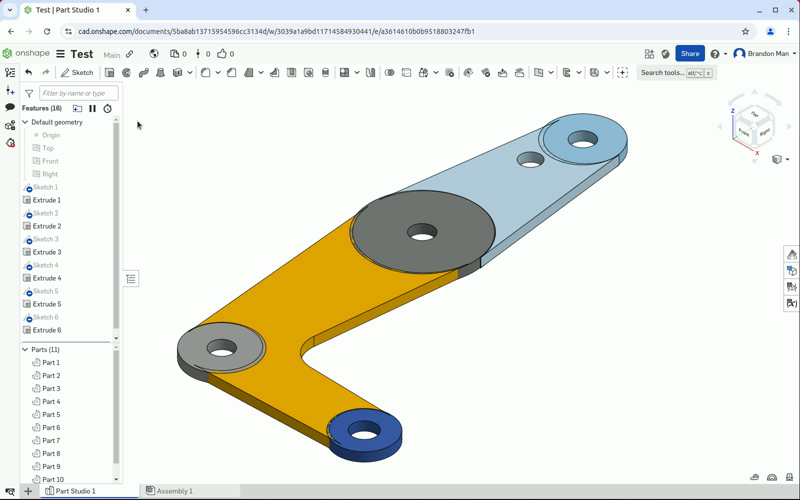
mouse_move(69, 189)
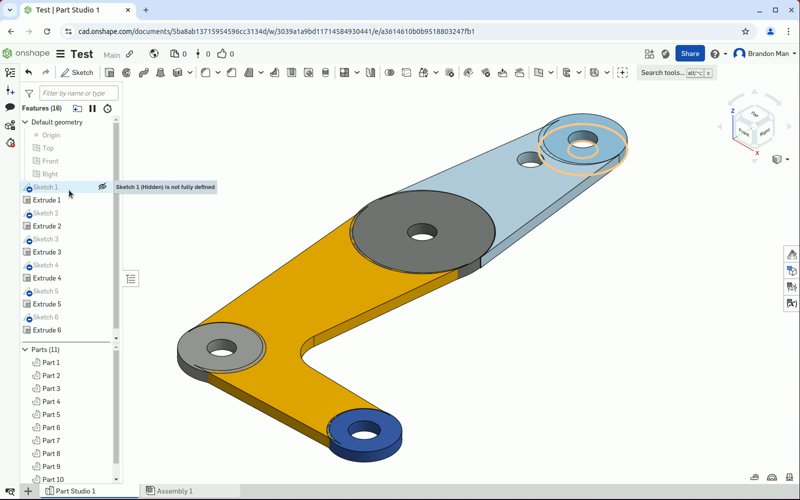
click(69, 189)